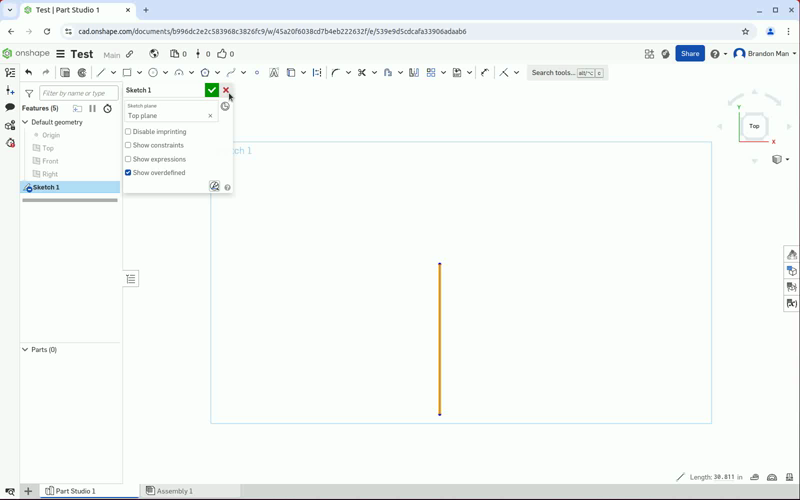
key(shift+h)
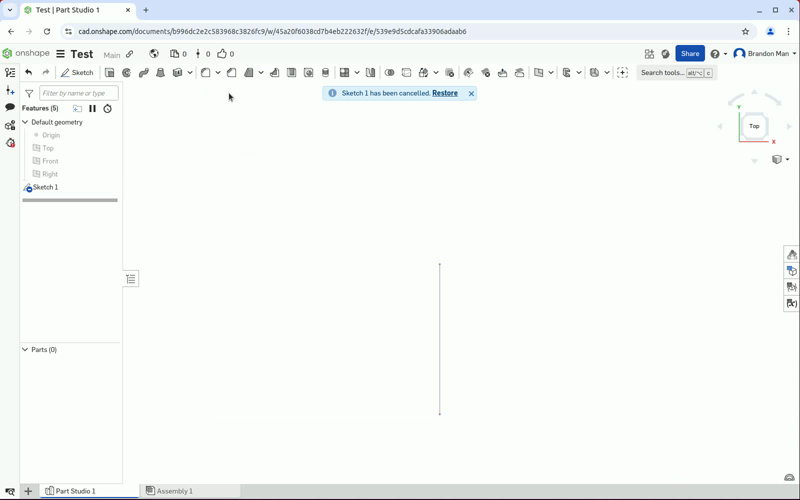
key(shift+s)
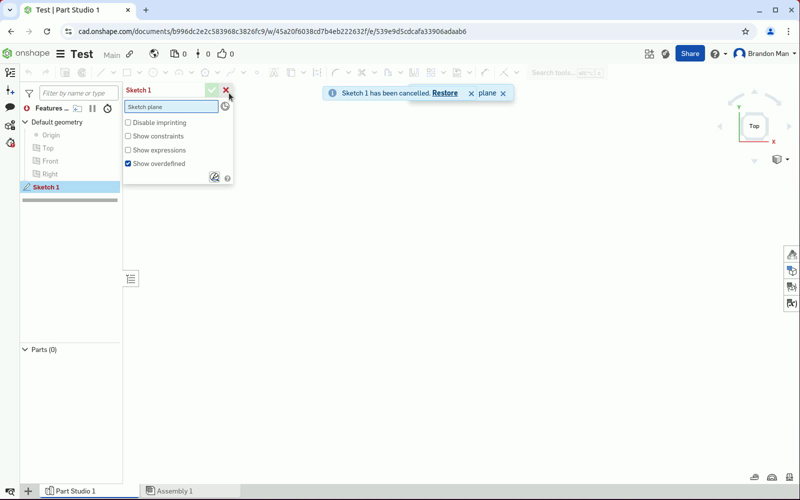
mouse_move(73, 150)
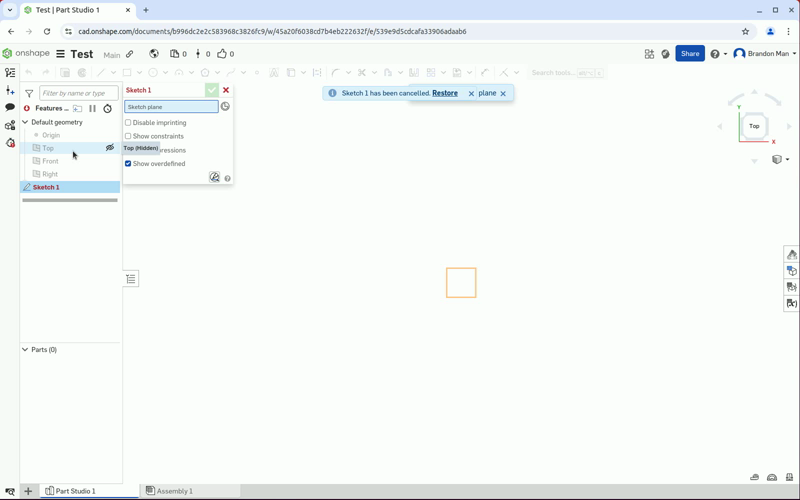
click(73, 150)
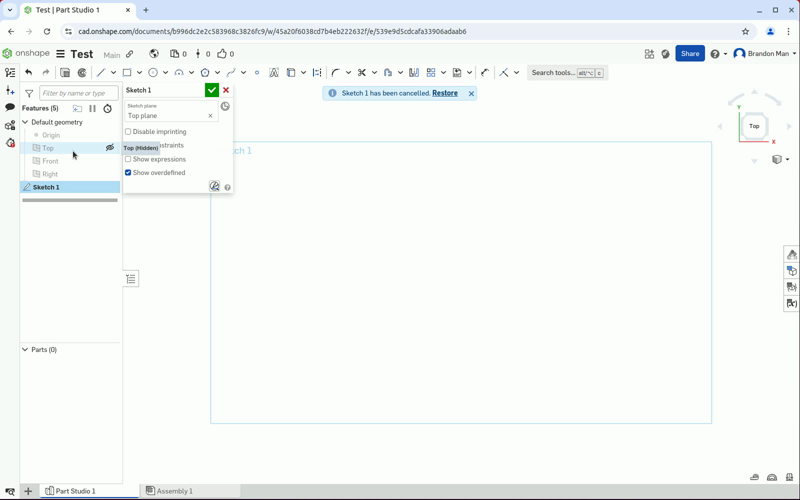
mouse_move(73, 352)
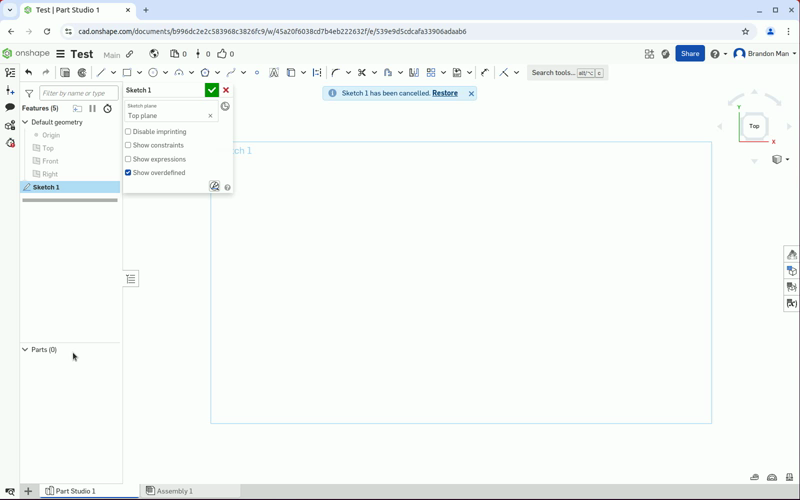
key(y)
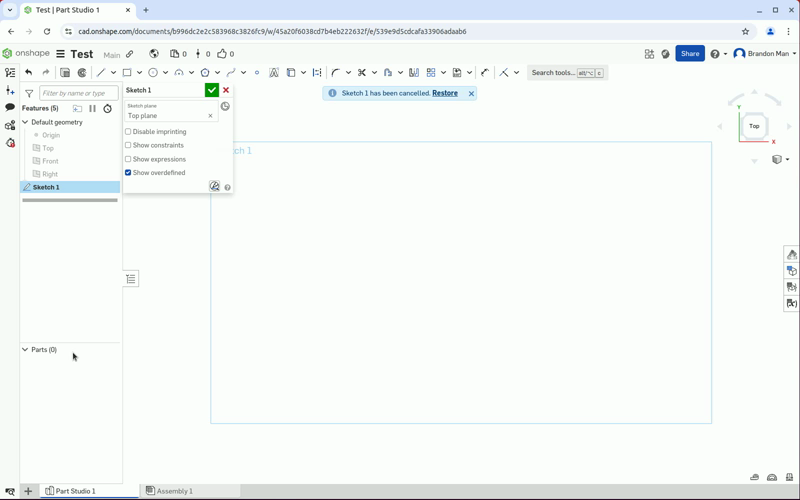
key(a)
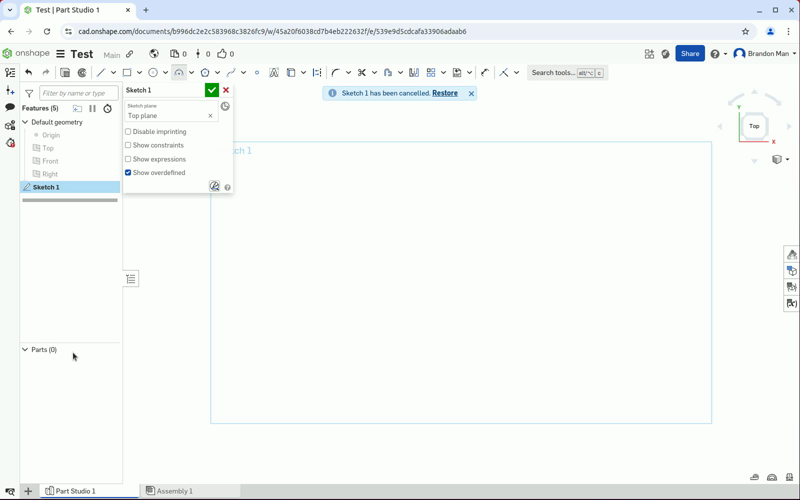
key_down(shift)
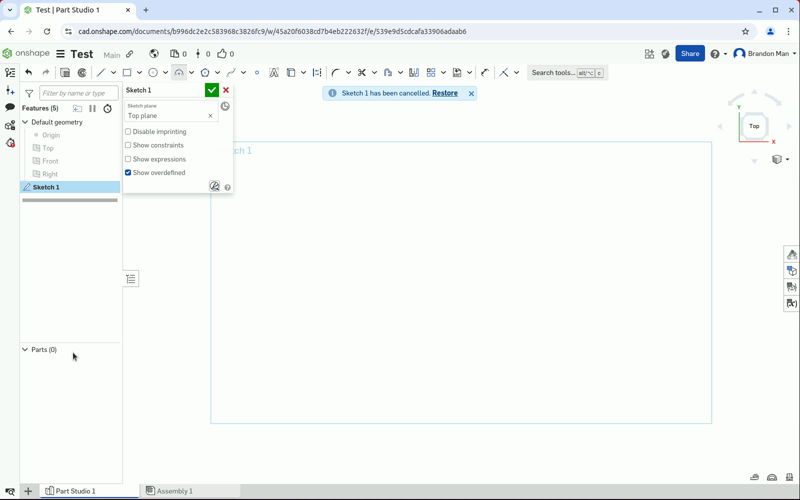
mouse_move(460, 213)
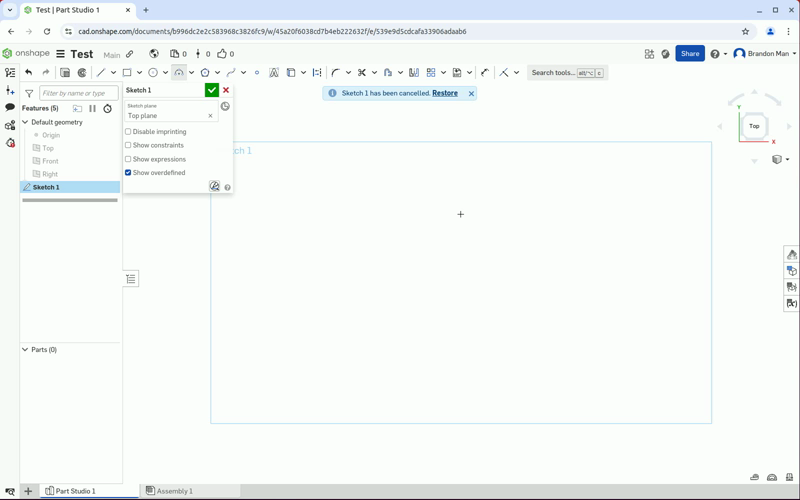
click(460, 213)
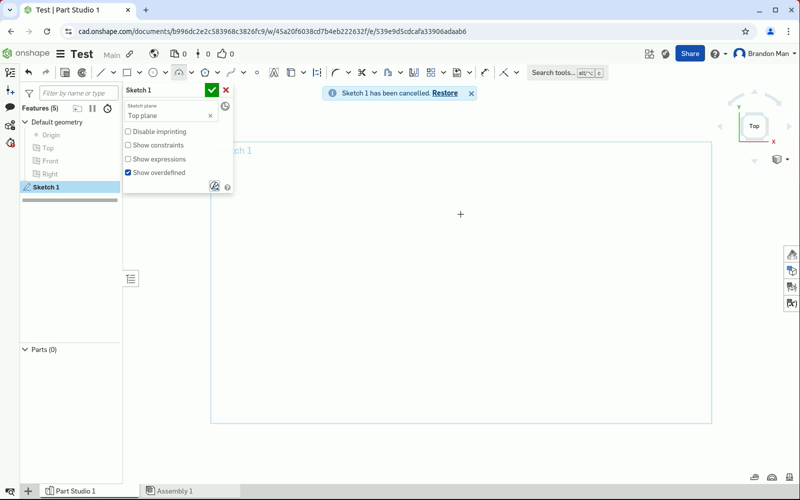
key_up(shift)
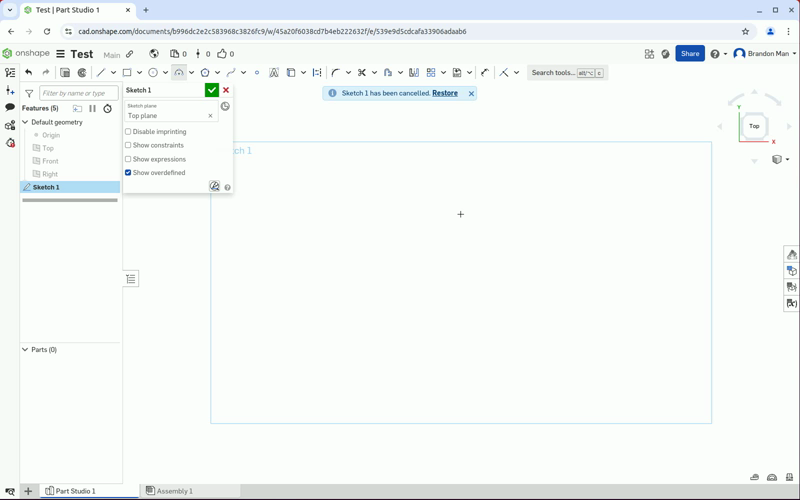
key_down(shift)
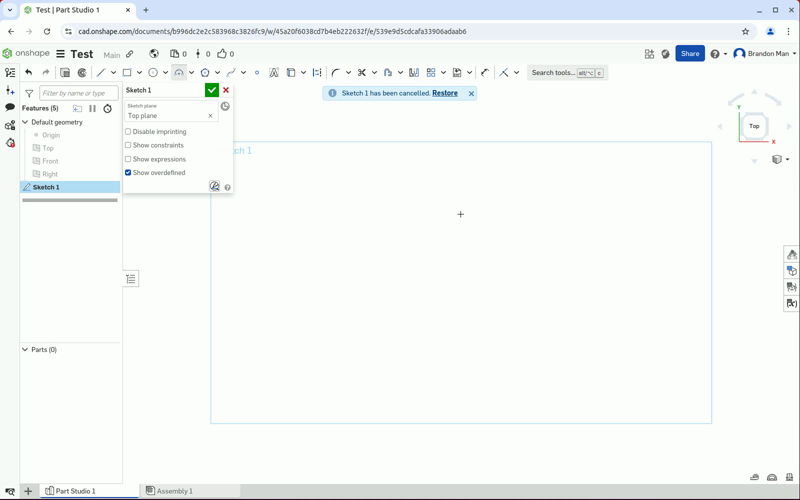
mouse_move(478, 216)
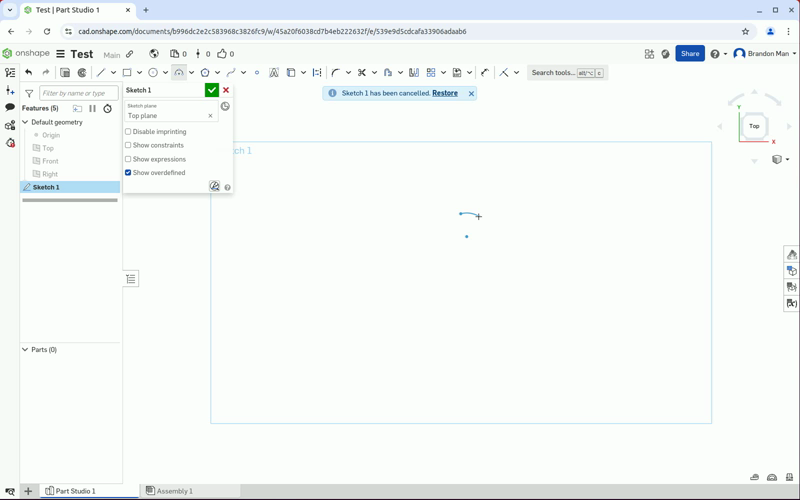
click(478, 216)
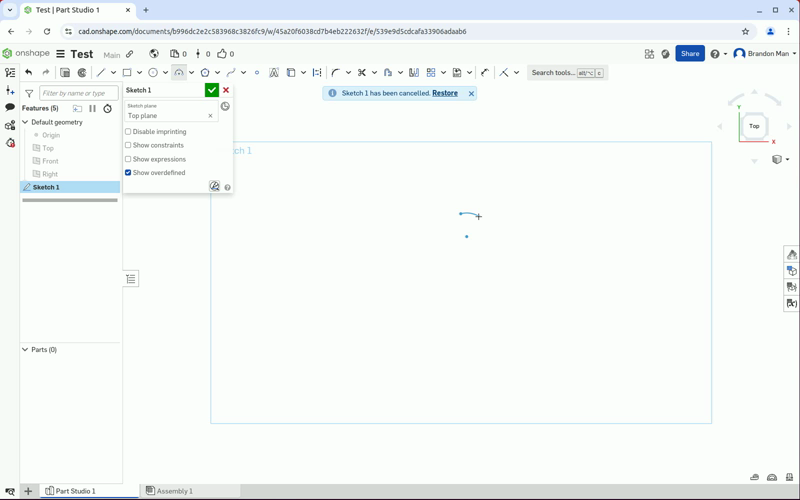
mouse_move(469, 214)
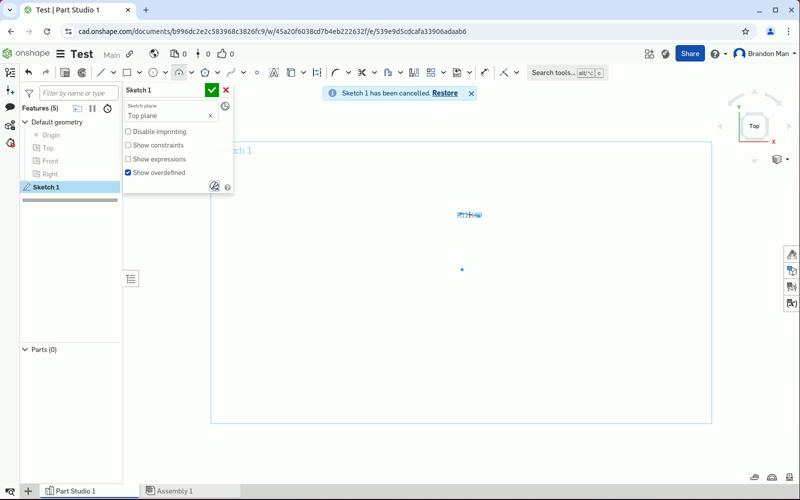
click(469, 214)
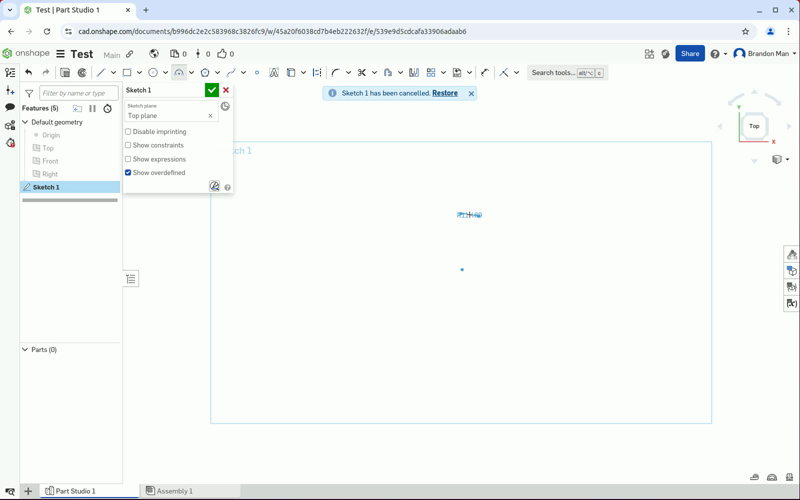
key_up(shift)
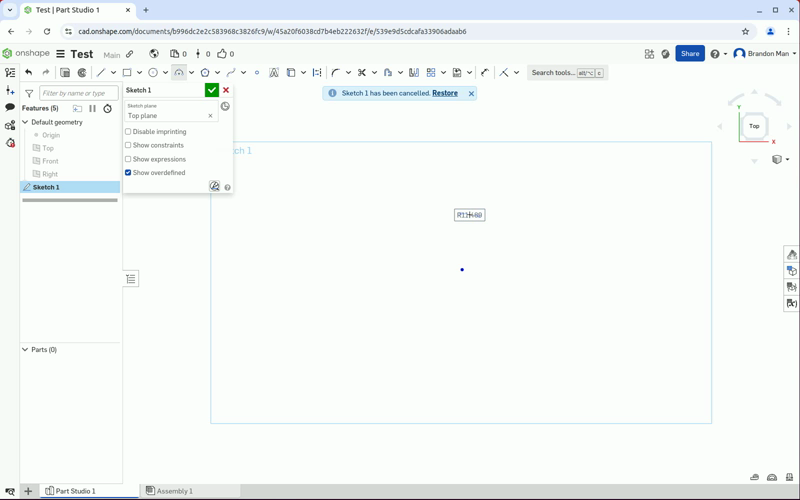
key(esc)
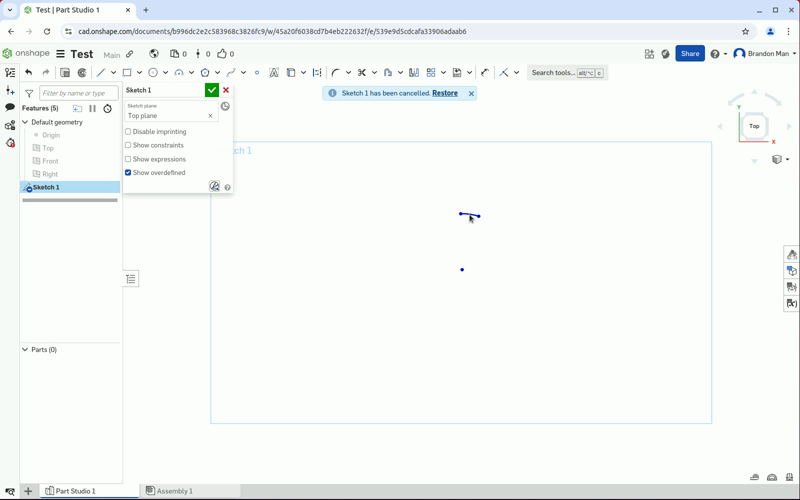
key(l)
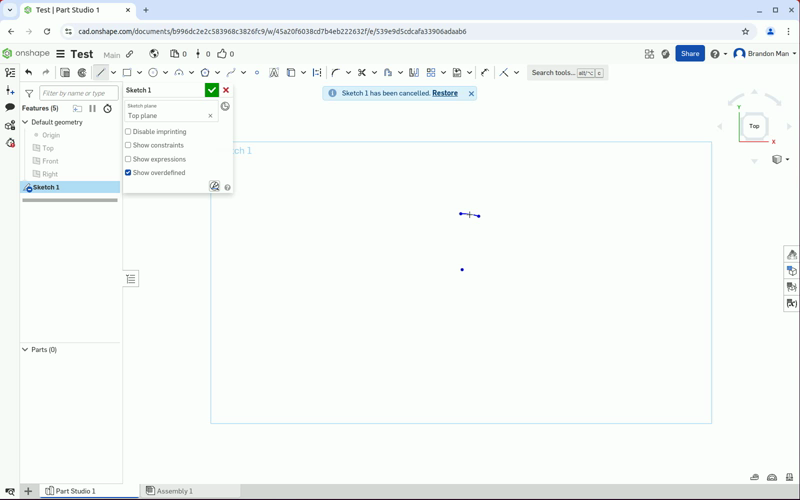
mouse_move(478, 216)
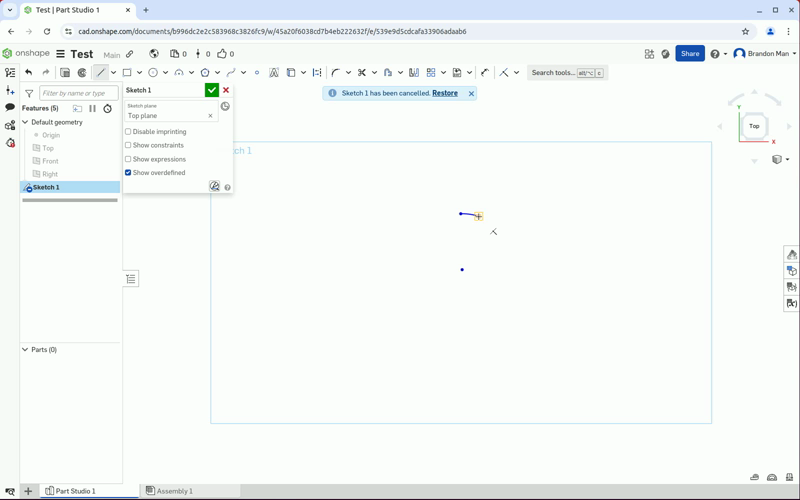
click(478, 216)
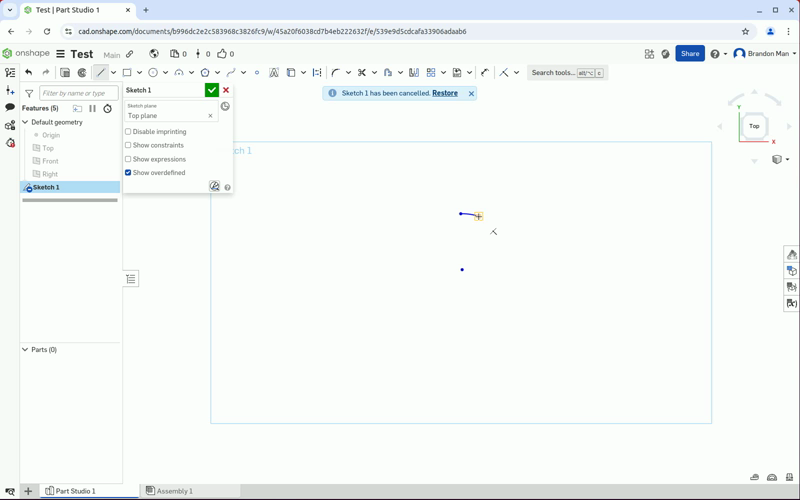
key_down(shift)
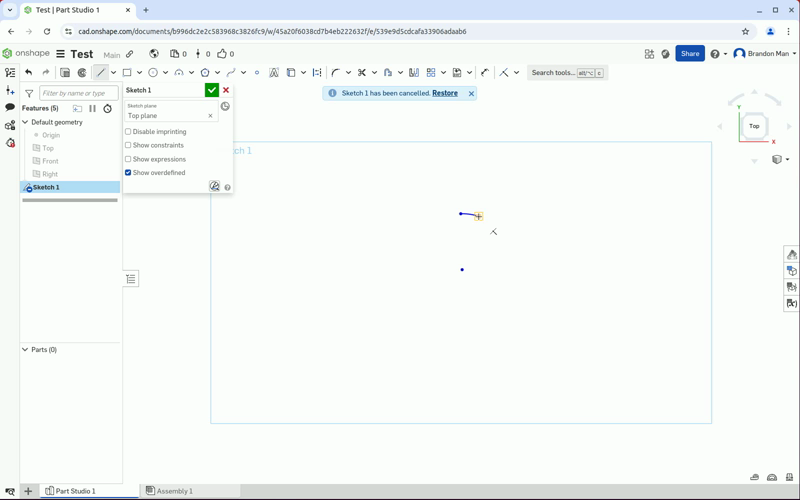
mouse_move(508, 216)
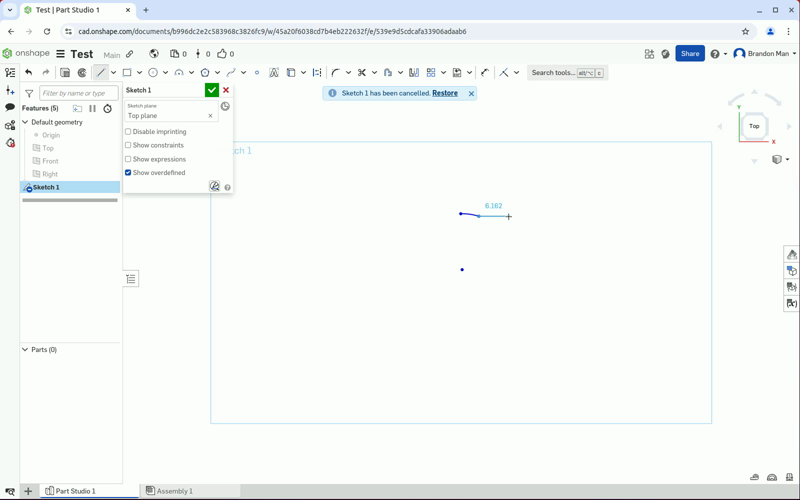
mouse_move(490, 173)
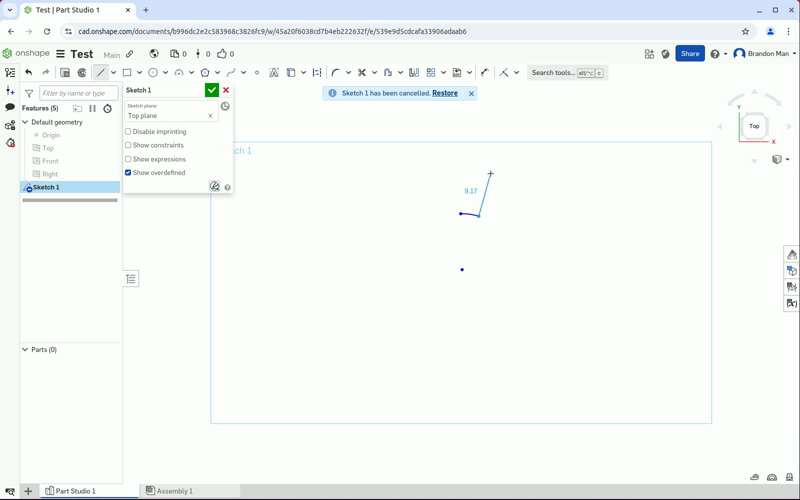
click(490, 173)
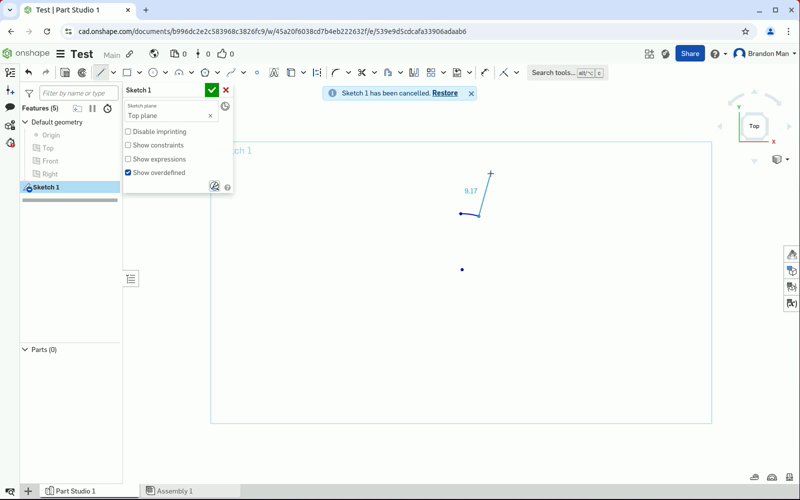
key_up(shift)
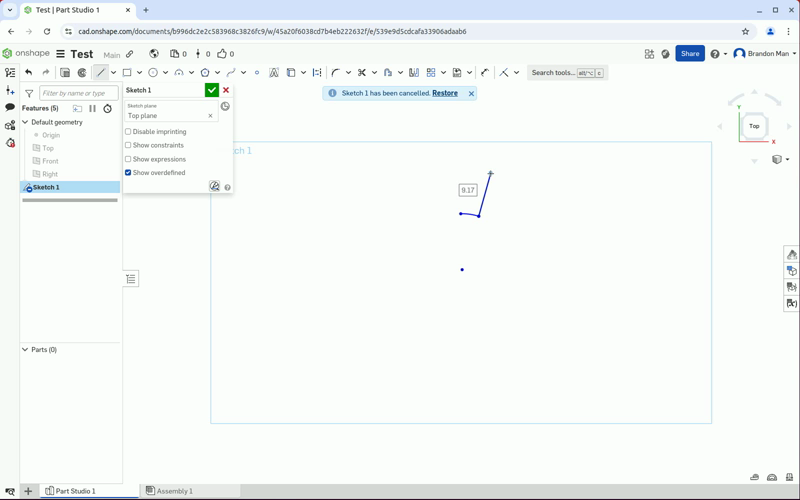
key(esc)
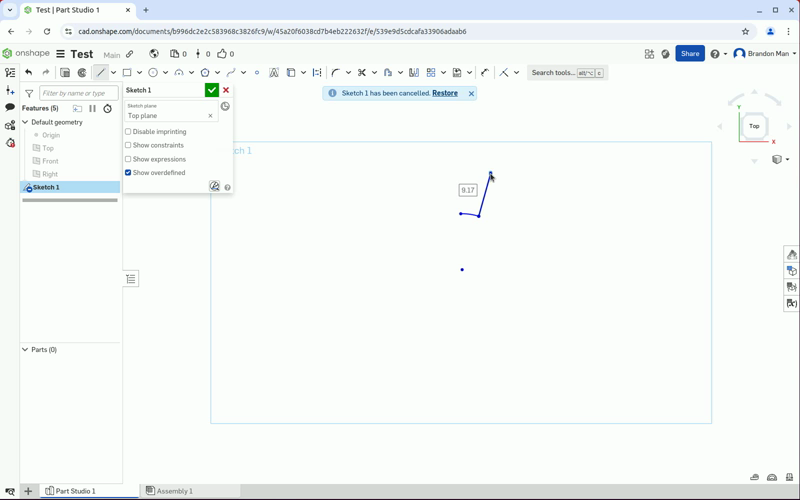
key(a)
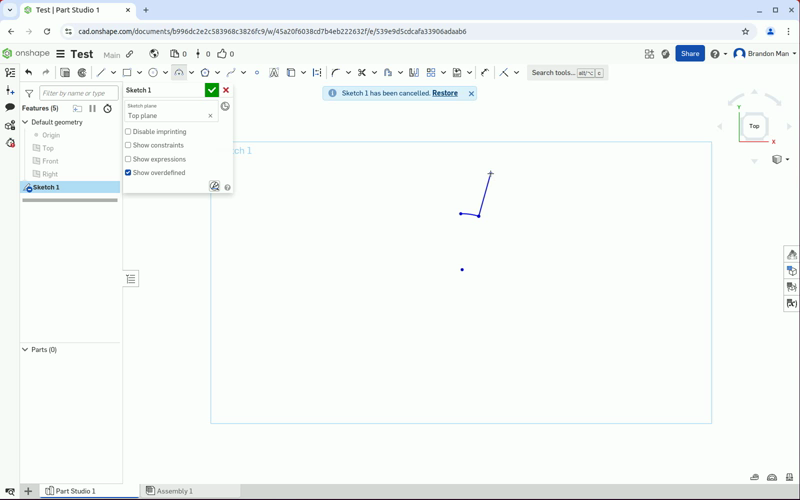
mouse_move(490, 173)
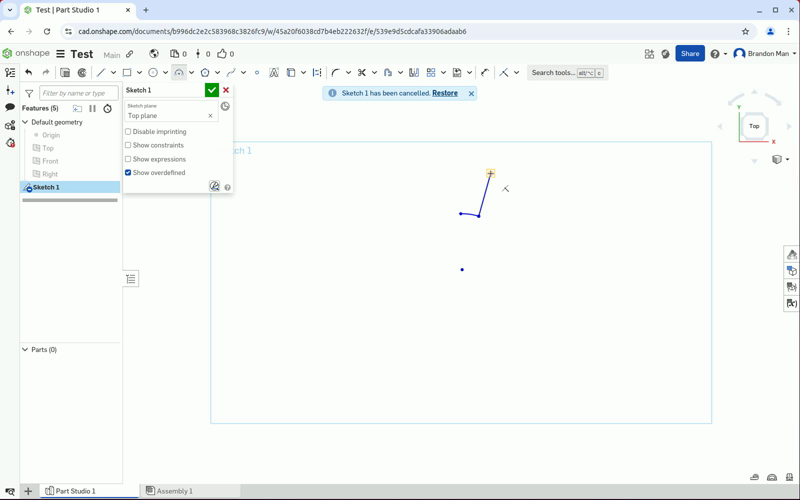
click(490, 173)
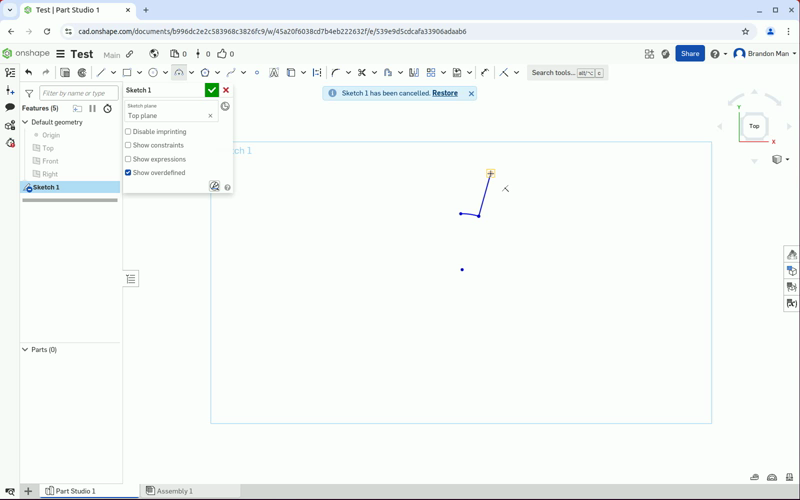
key_down(shift)
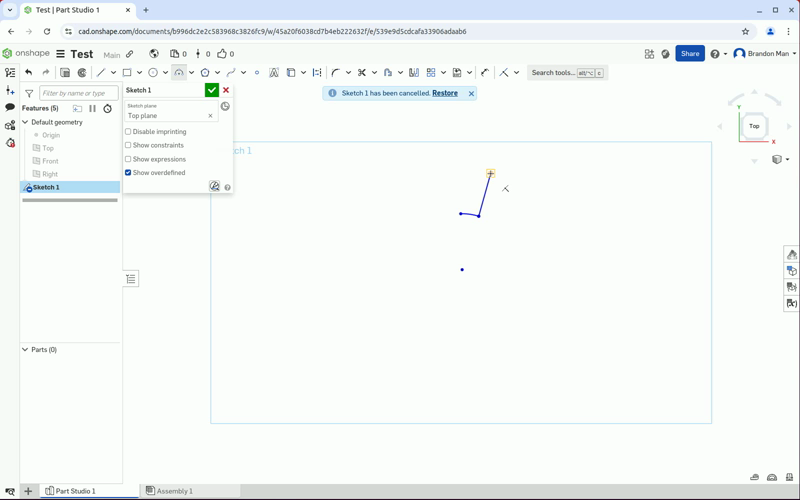
mouse_move(460, 169)
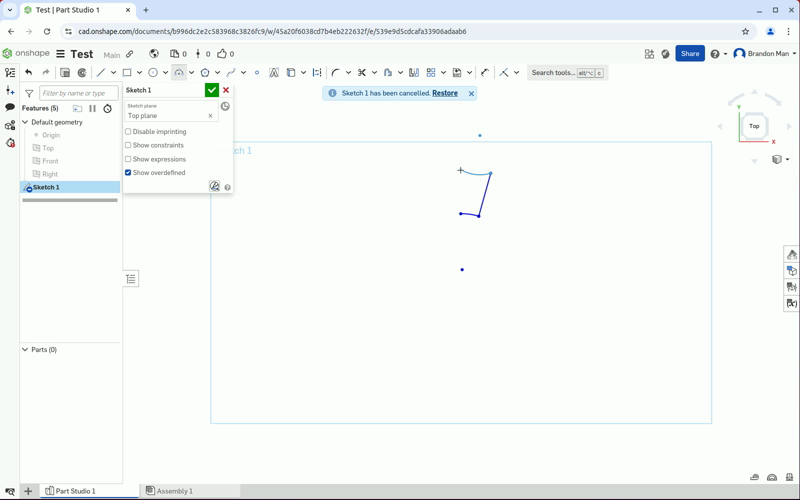
click(460, 169)
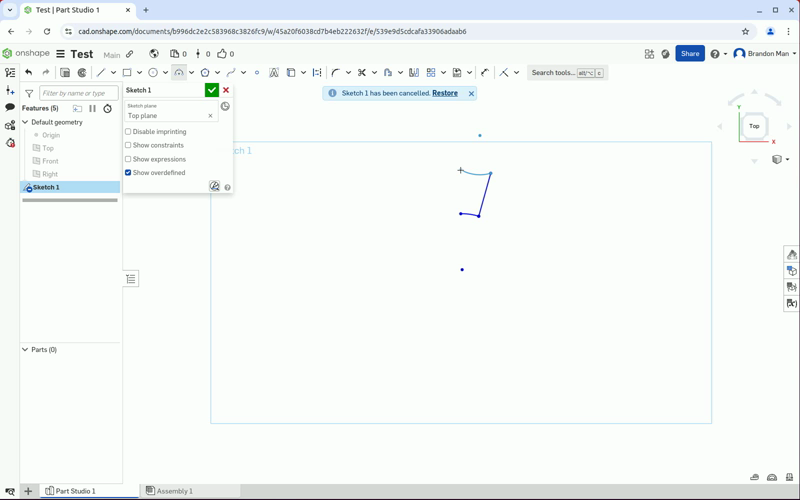
mouse_move(475, 169)
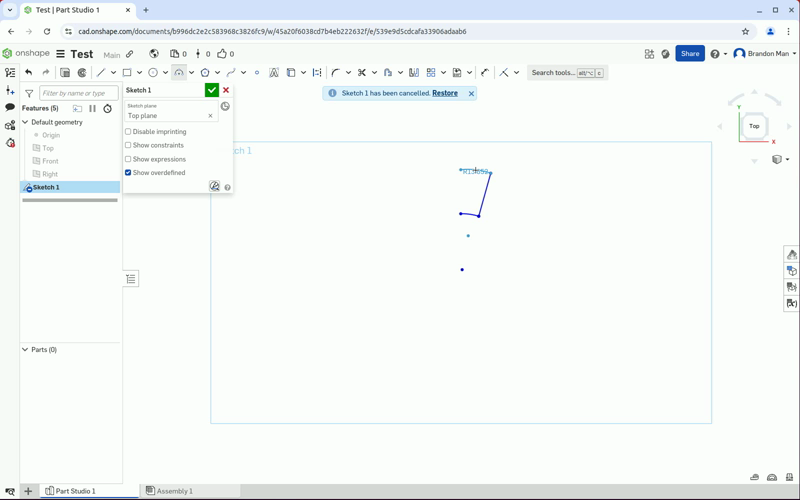
click(475, 169)
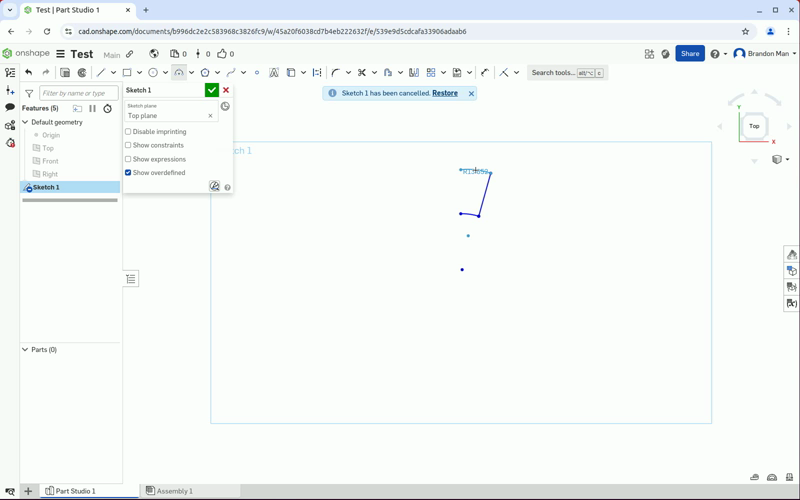
key_up(shift)
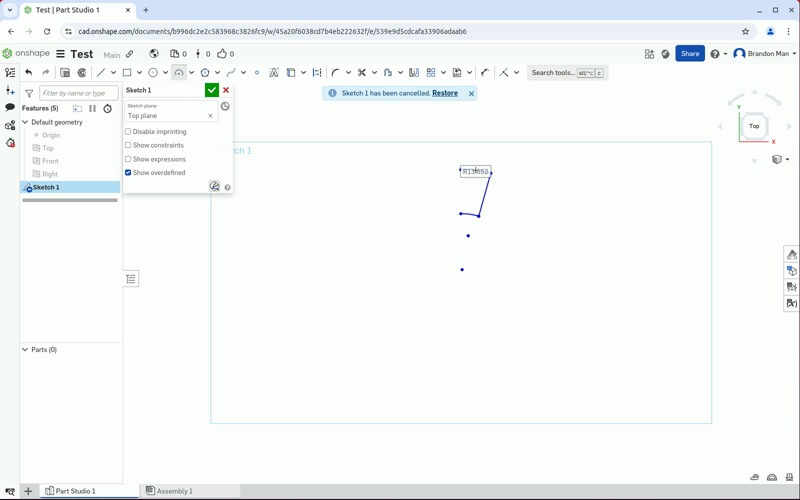
key(esc)
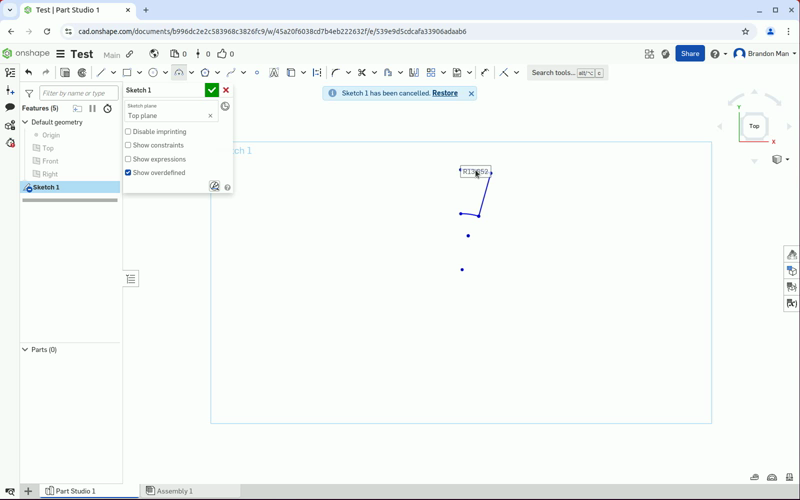
key(l)
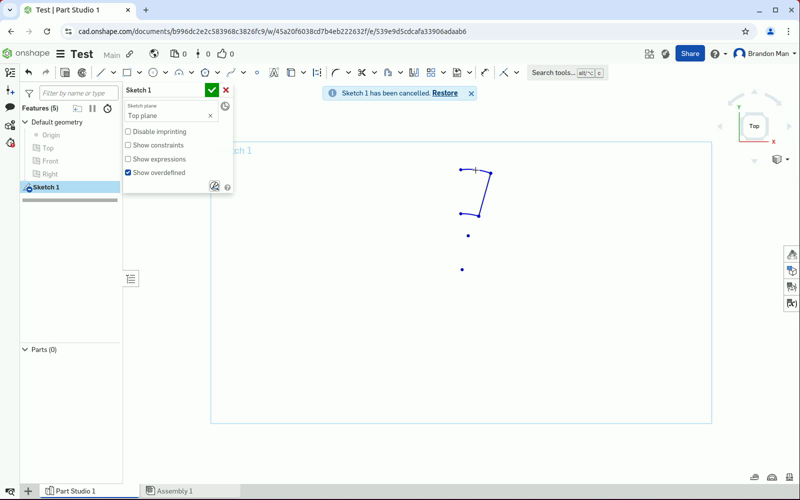
mouse_move(460, 169)
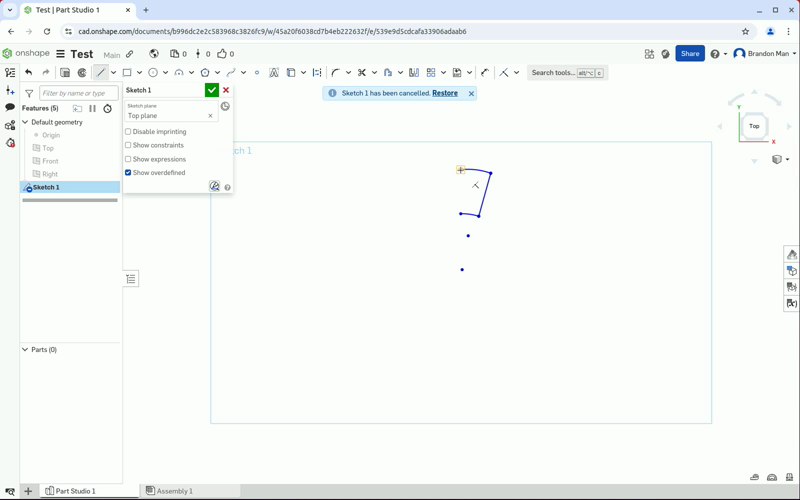
click(460, 169)
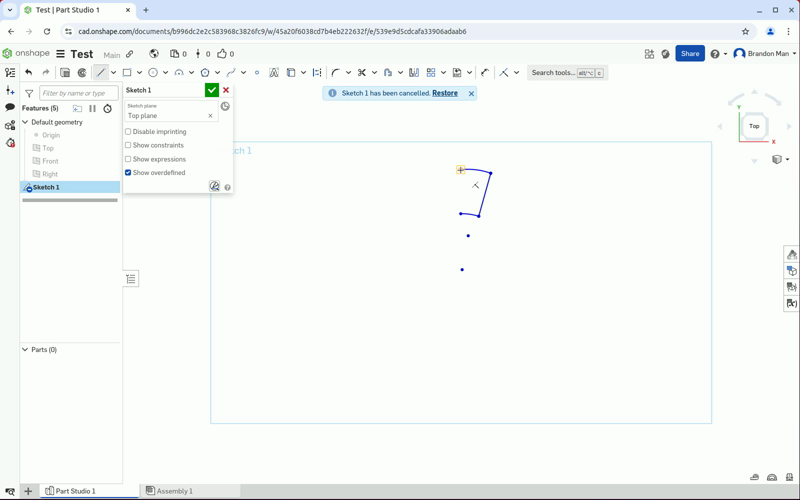
mouse_move(490, 169)
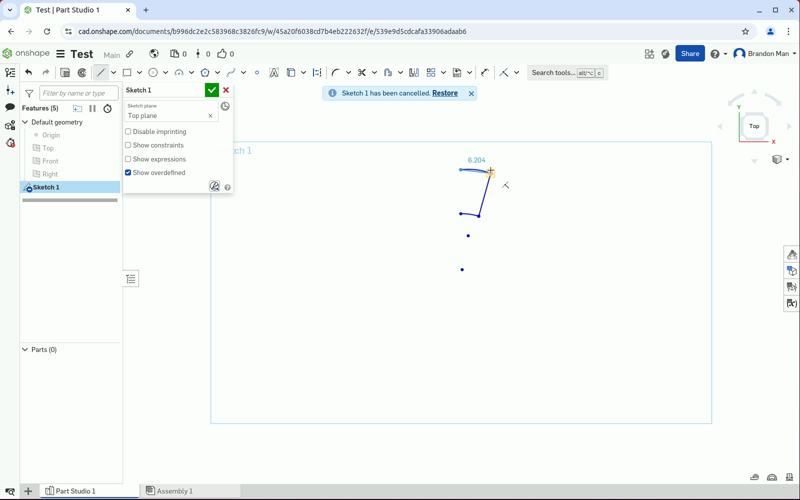
key_down(shift)
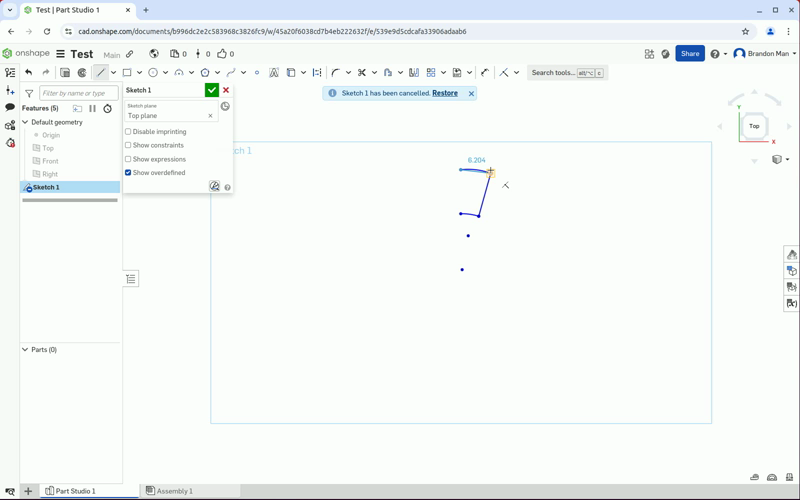
mouse_move(460, 213)
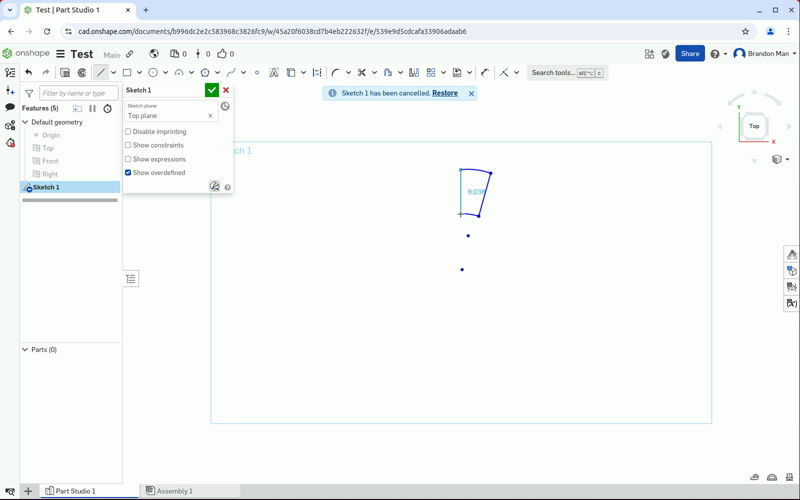
key_up(shift)
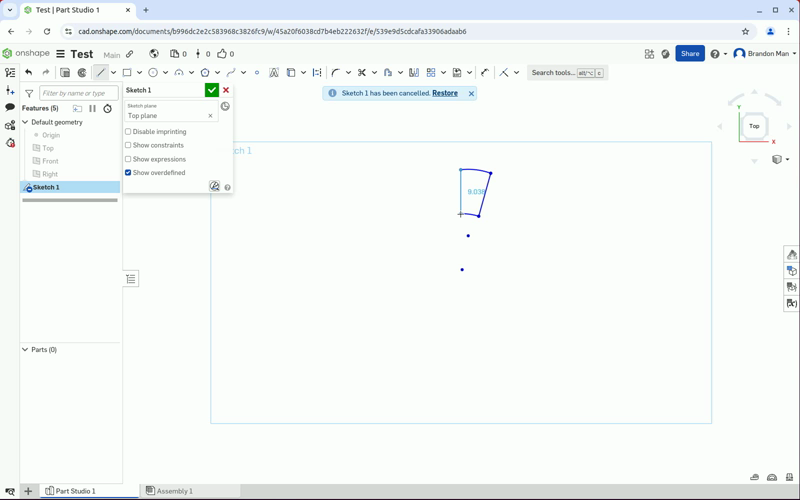
click(460, 213)
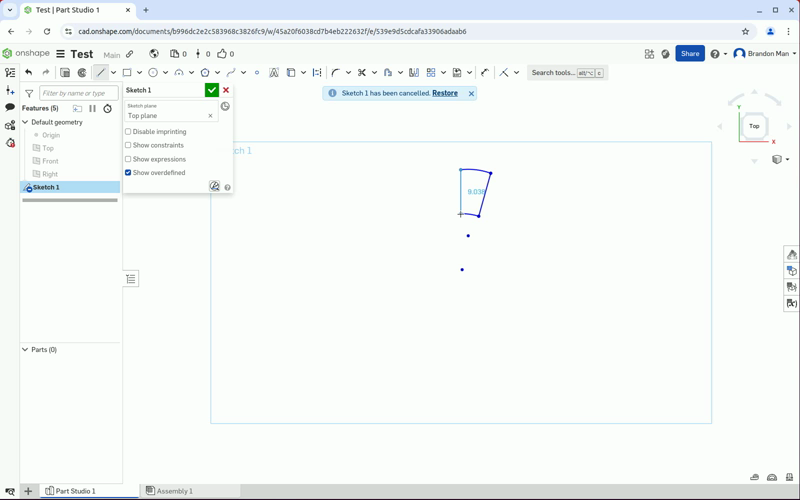
key(esc)
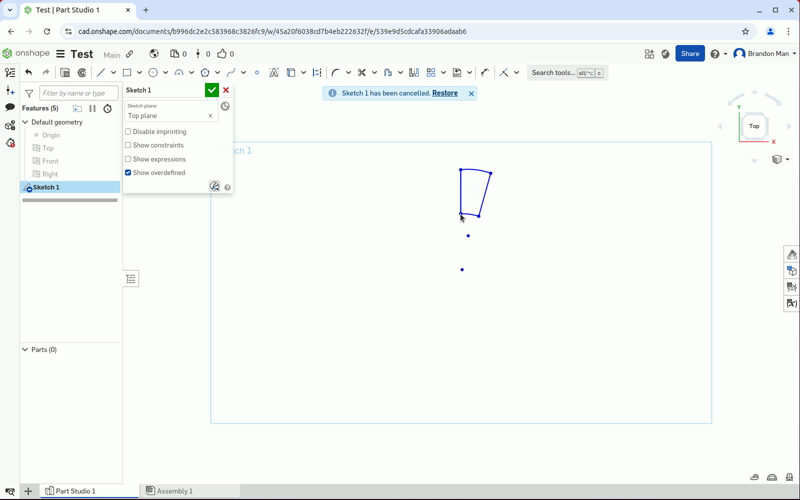
mouse_move(465, 187)
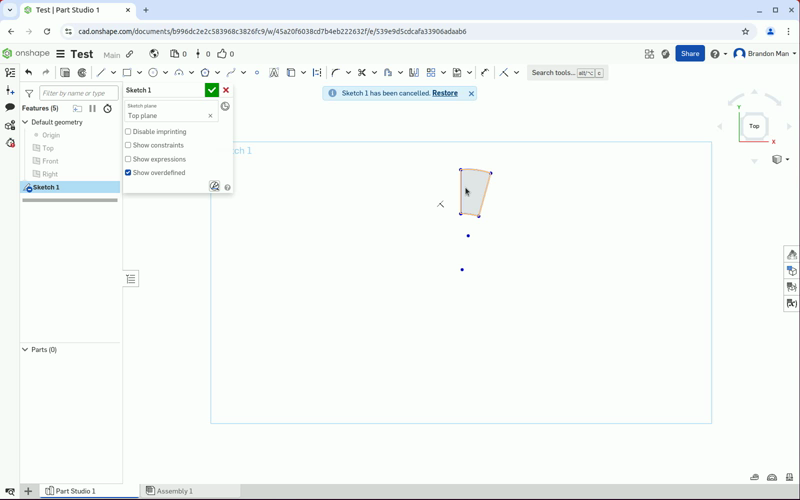
scroll(6)
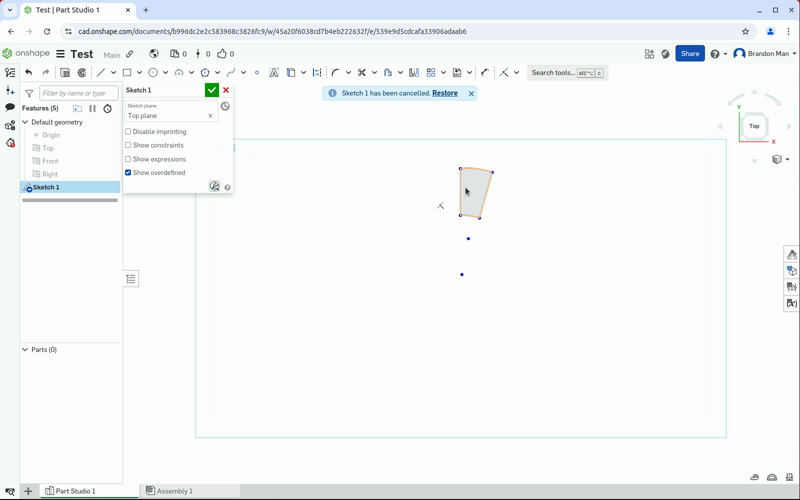
scroll(6)
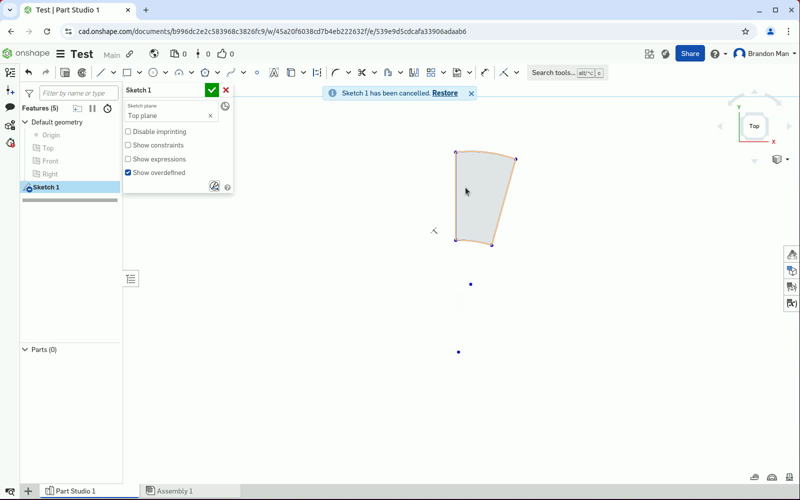
scroll(6)
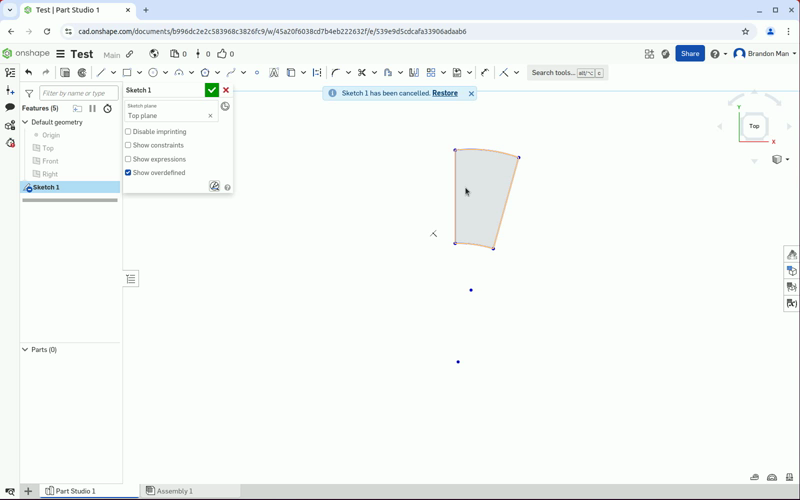
scroll(6)
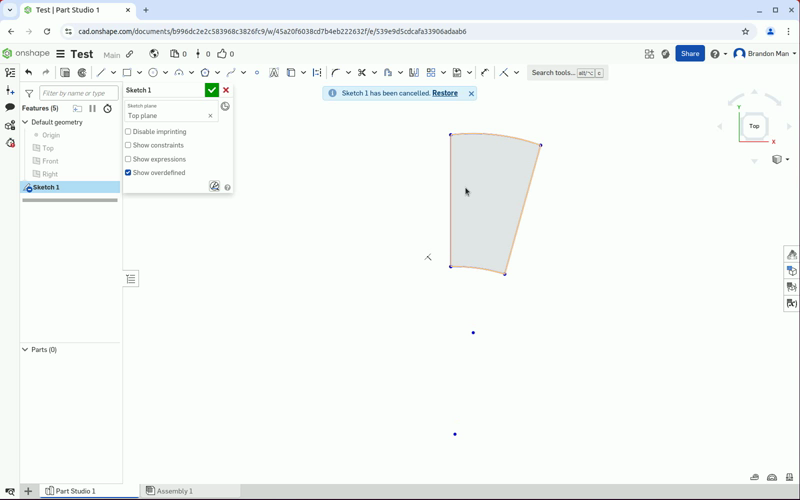
scroll(6)
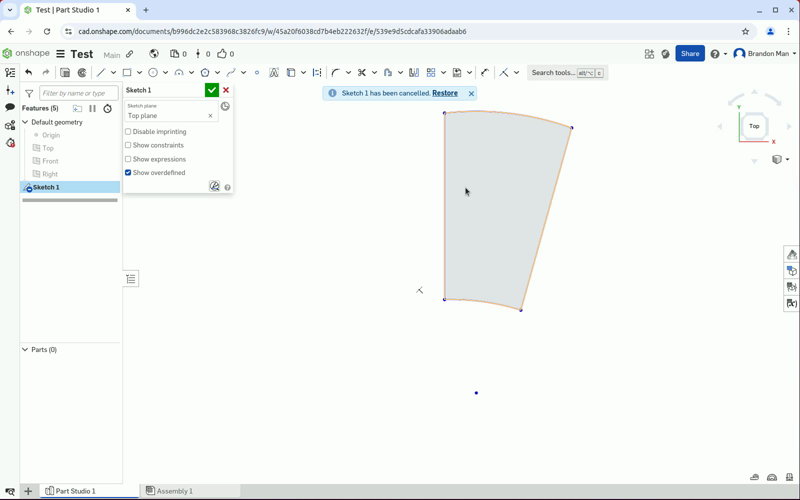
scroll(6)
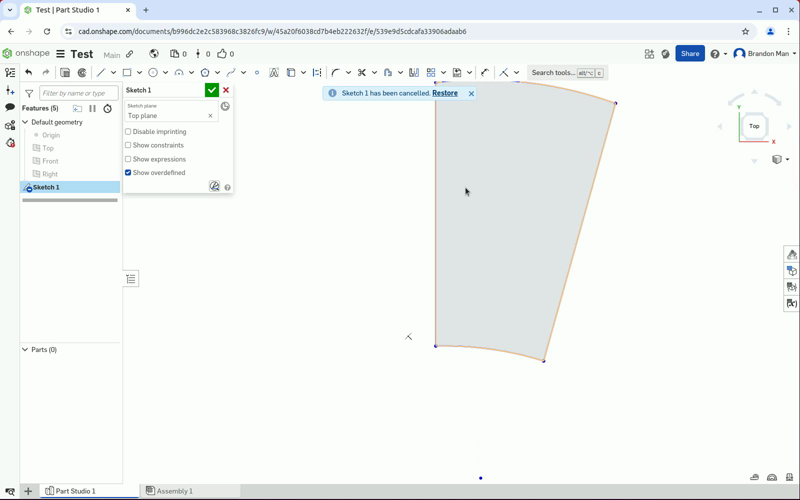
scroll(6)
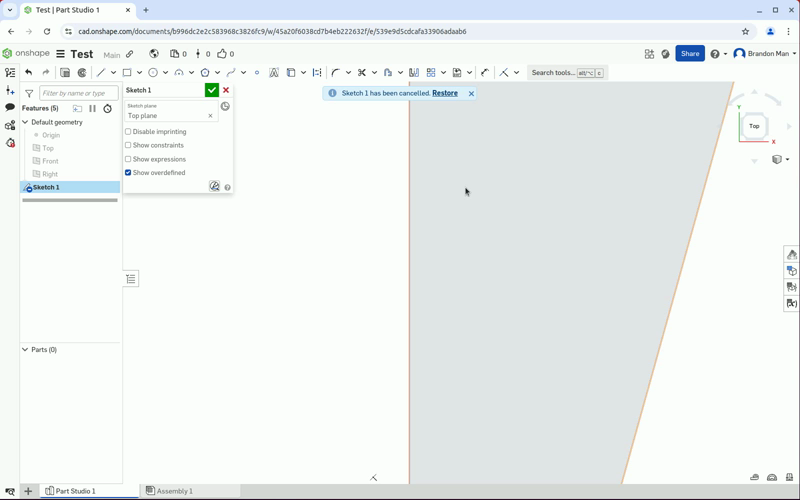
click(465, 187)
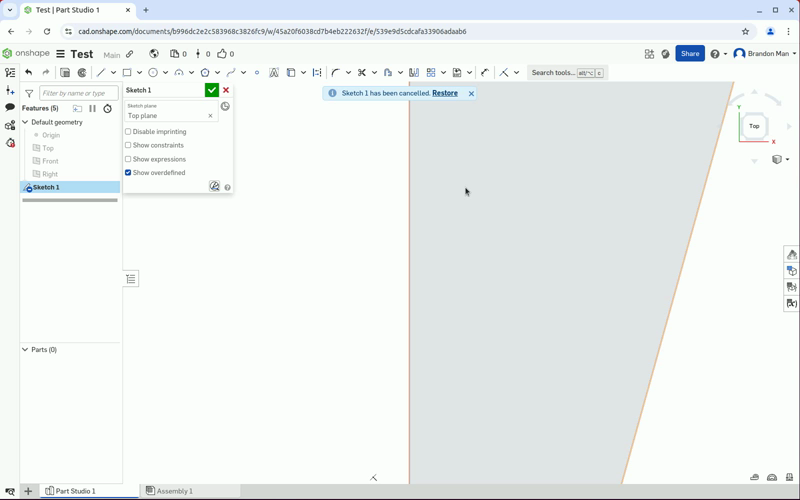
scroll(-6)
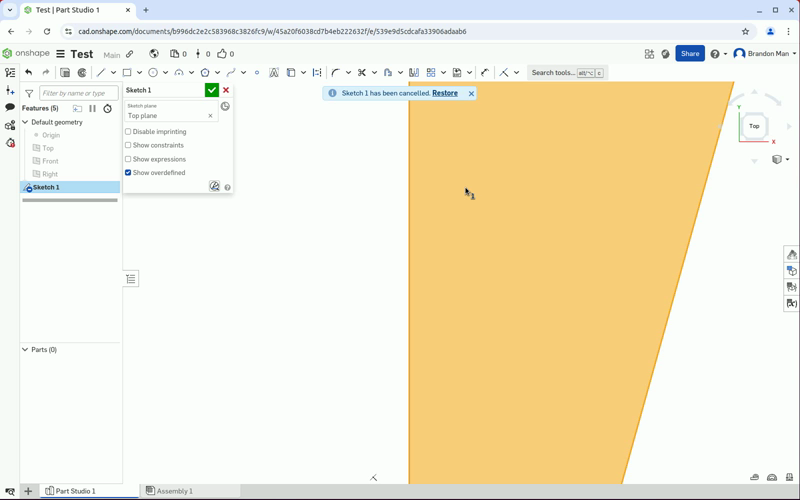
scroll(-6)
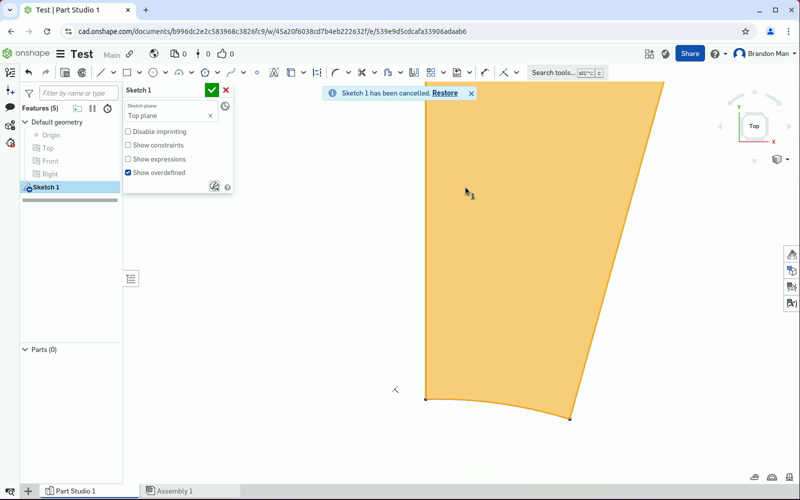
scroll(-6)
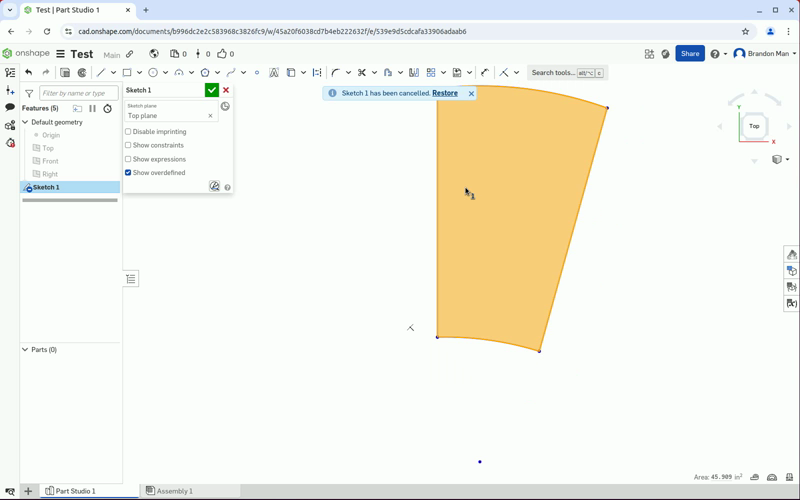
scroll(-6)
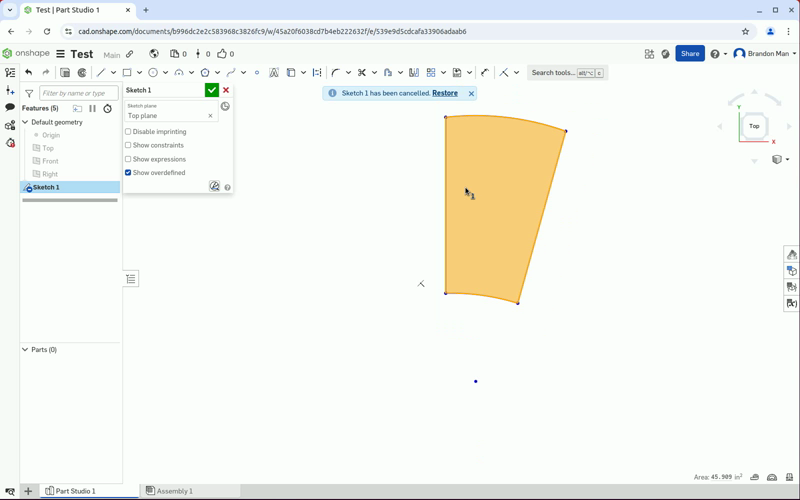
scroll(-6)
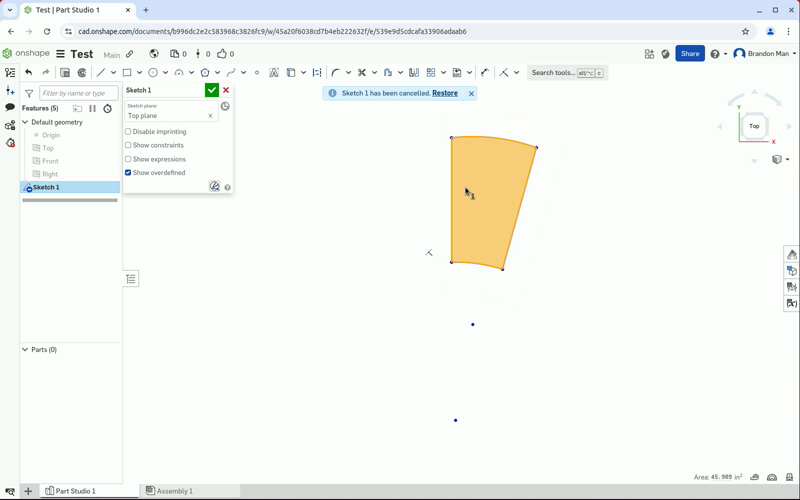
scroll(-6)
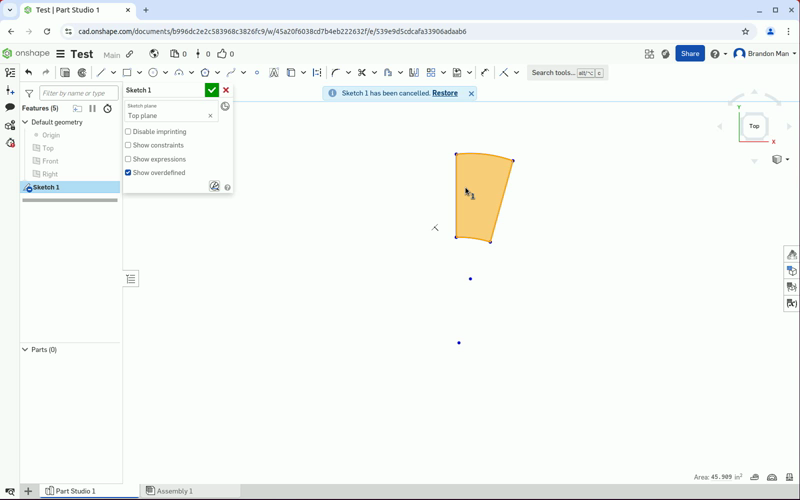
scroll(-6)
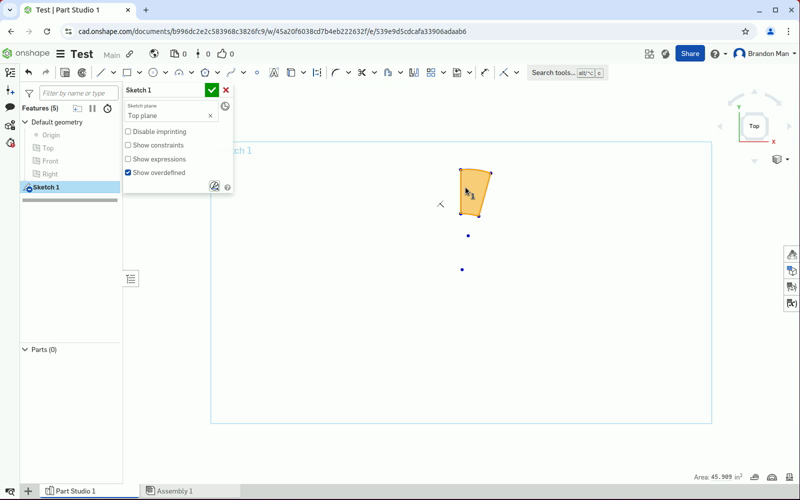
mouse_move(73, 352)
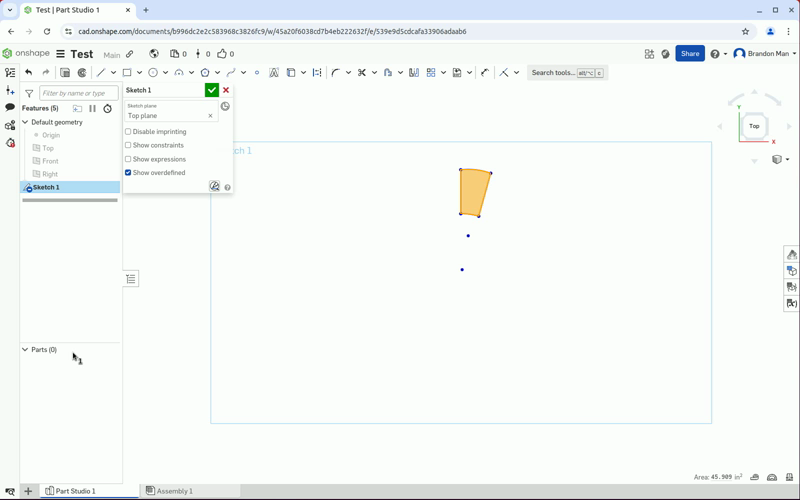
key(shift+y)
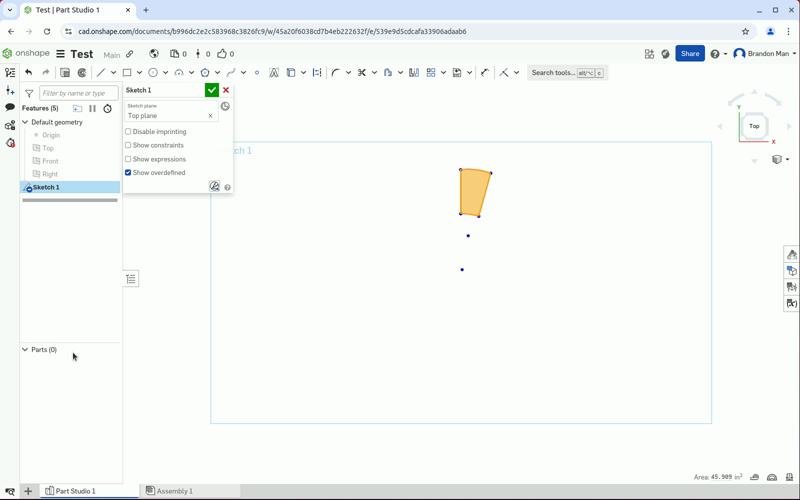
key(shift+e)
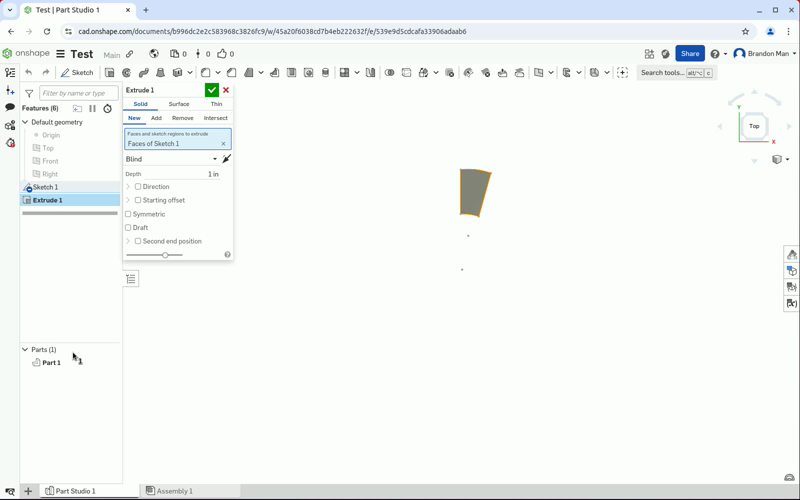
mouse_move(143, 106)
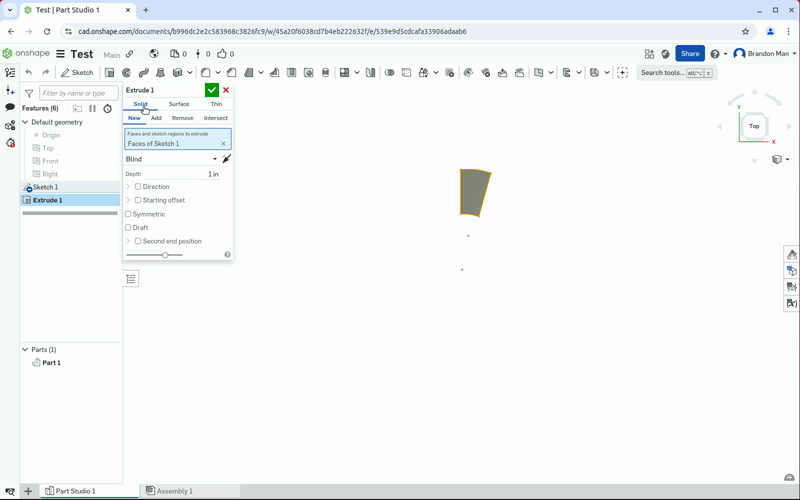
click(143, 106)
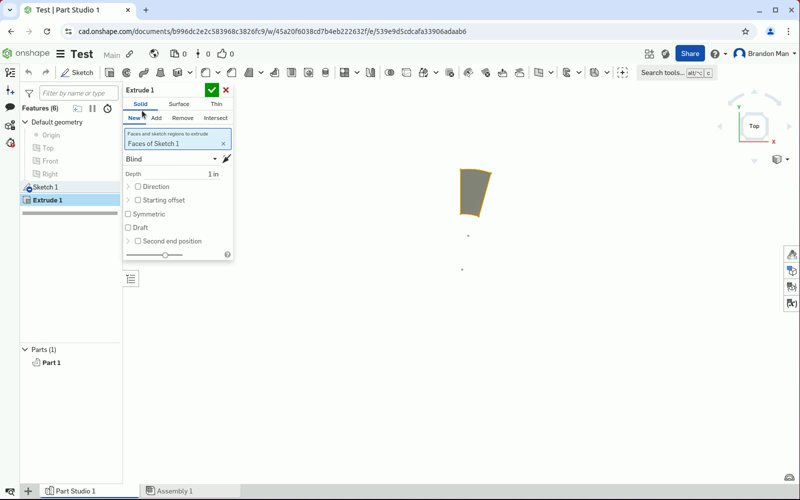
mouse_move(137, 120)
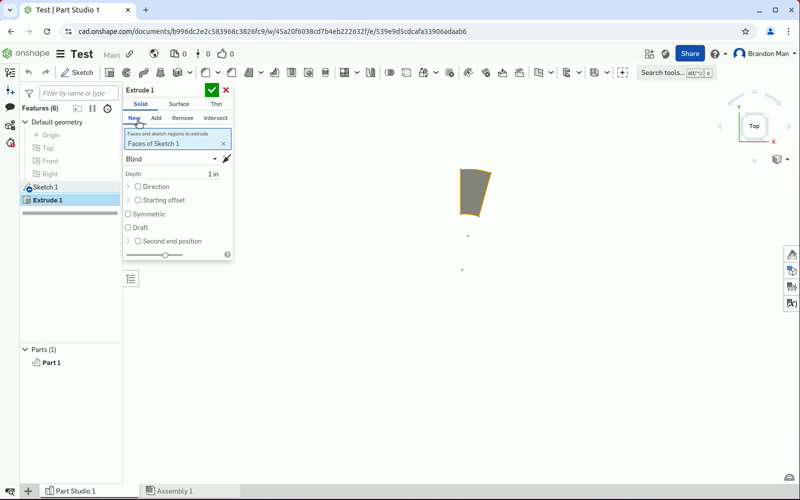
click(137, 120)
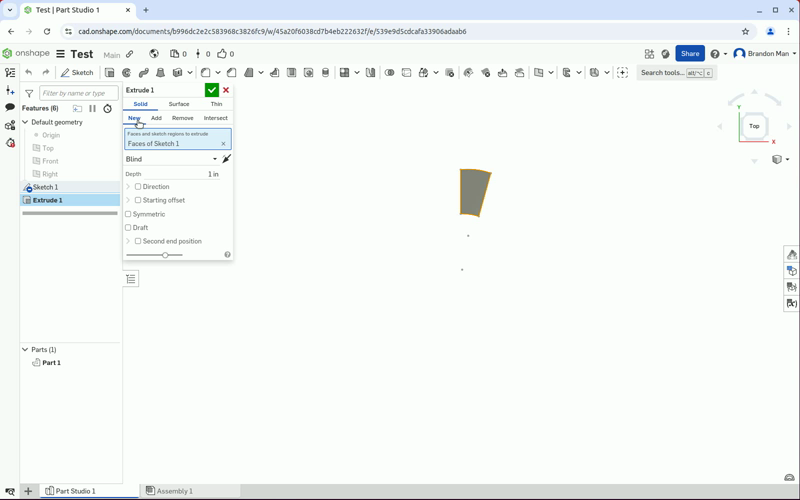
key(tab, 4)
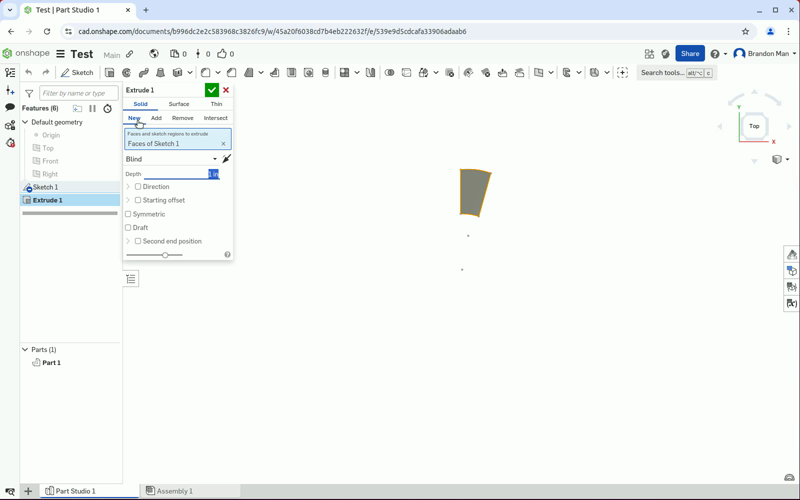
text(6.258)
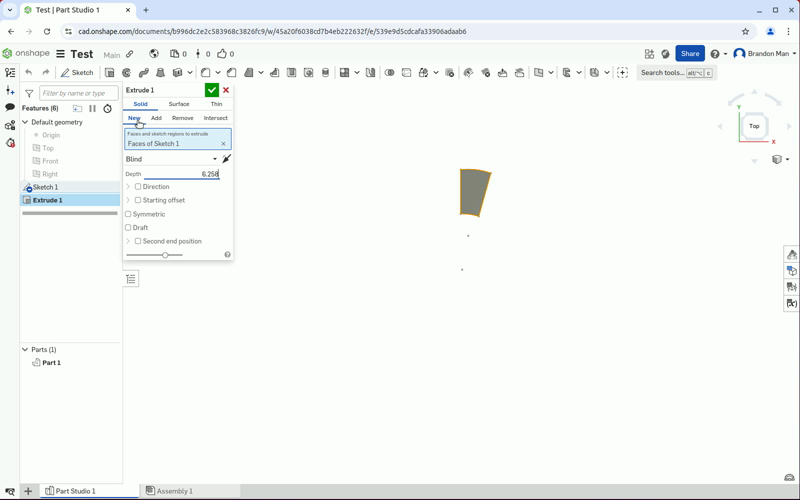
key(enter)
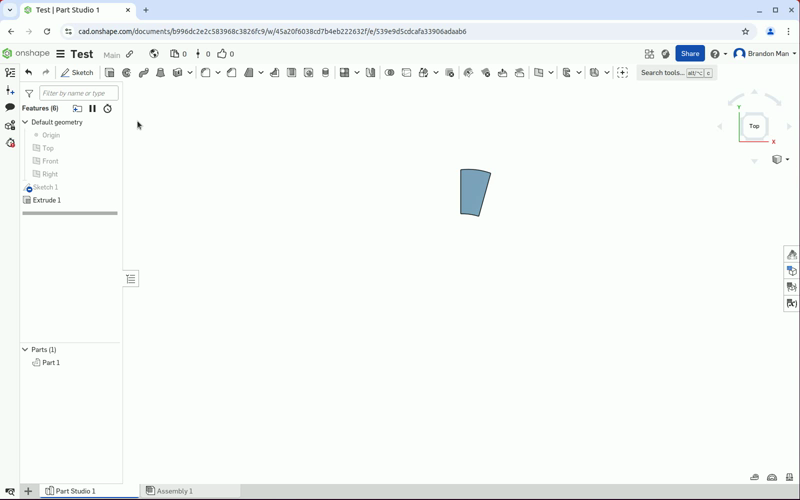
key(shift+h)
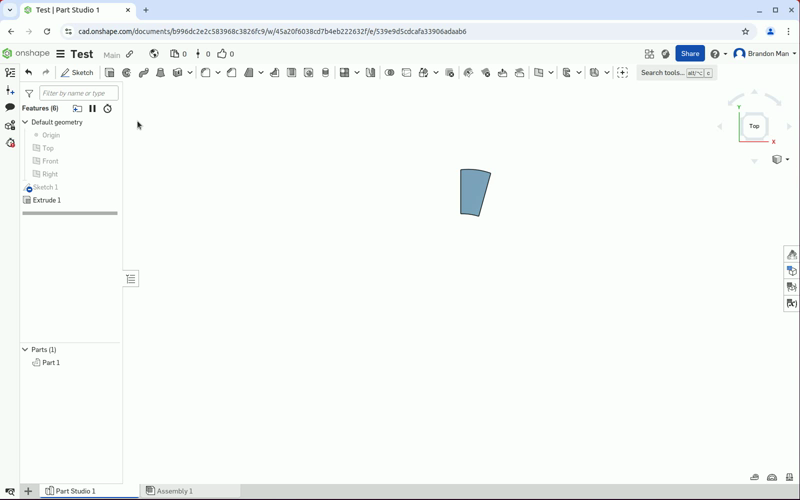
key(shift+h)
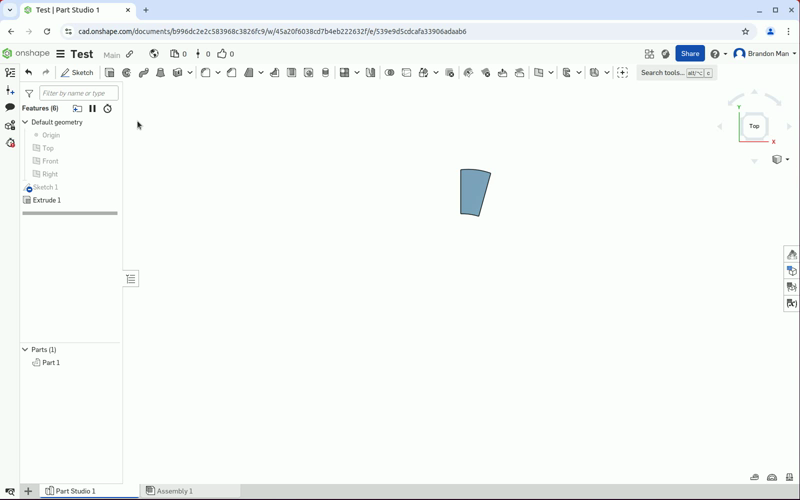
mouse_move(73, 189)
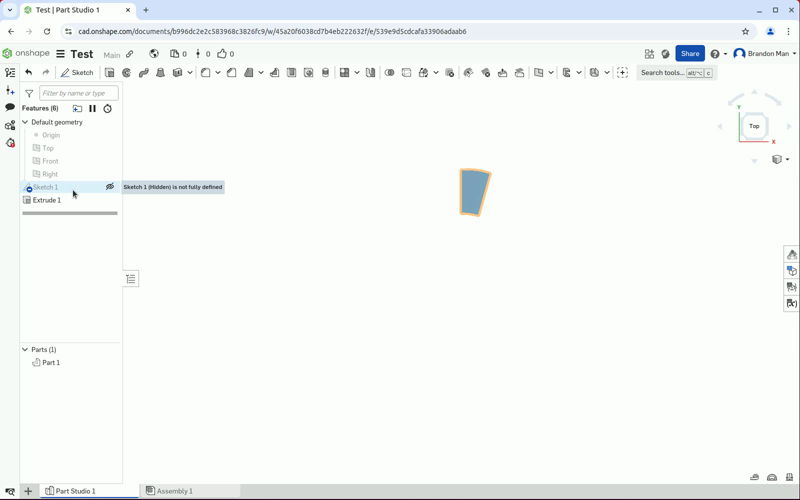
click(73, 189)
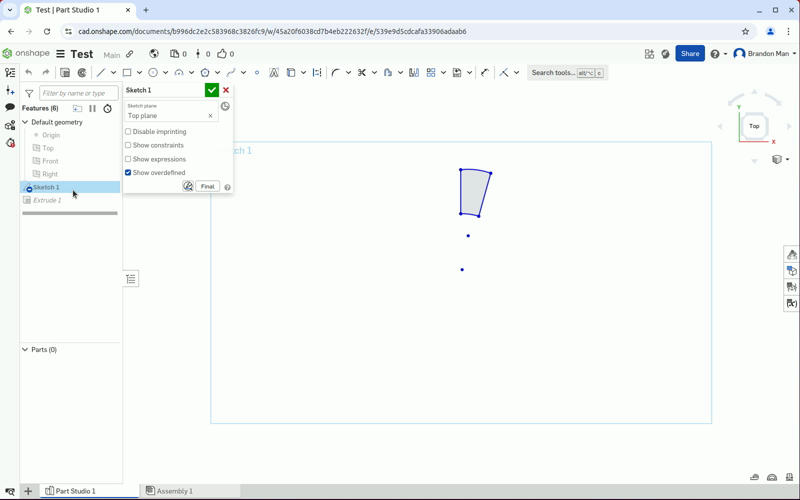
mouse_move(229, 92)
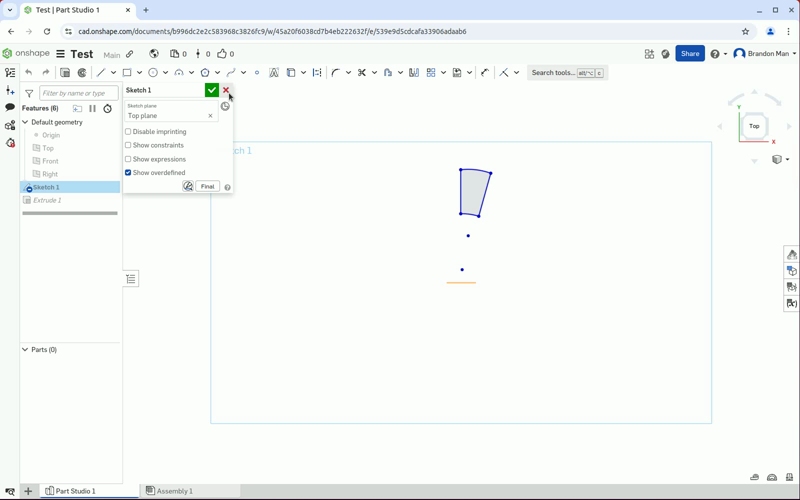
click(229, 92)
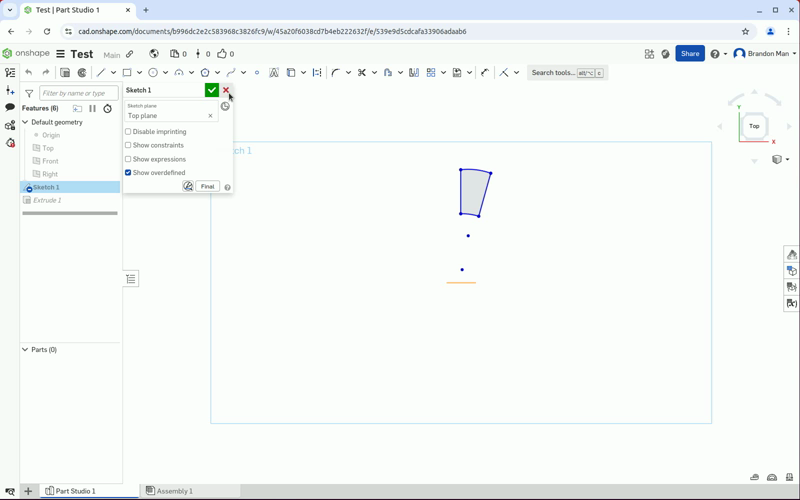
key(shift+s)
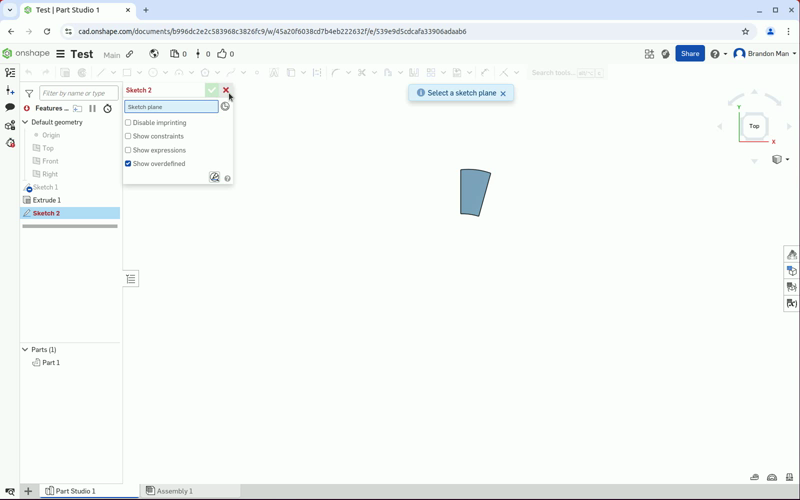
mouse_move(73, 150)
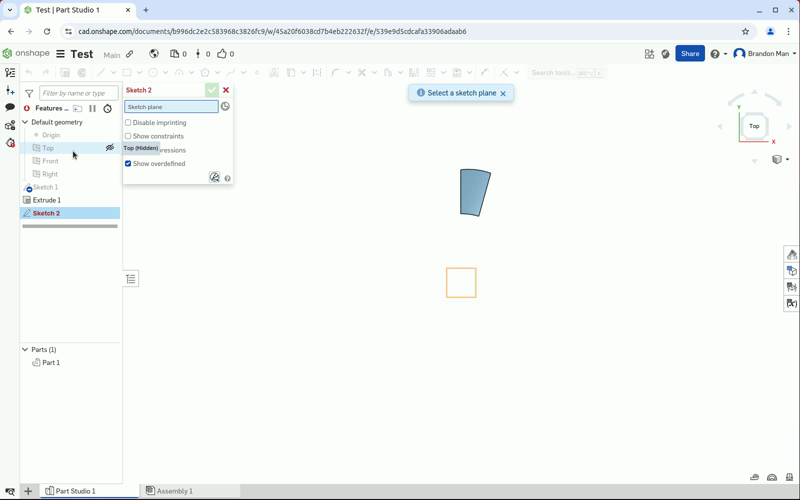
click(73, 150)
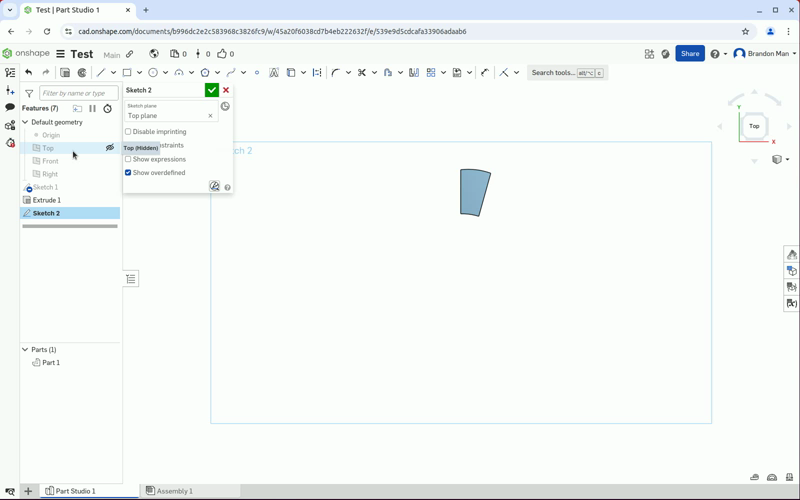
mouse_move(73, 352)
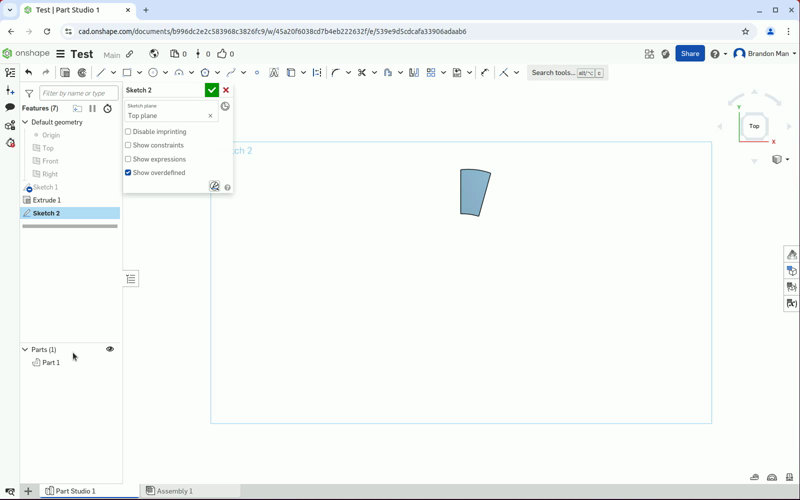
key(y)
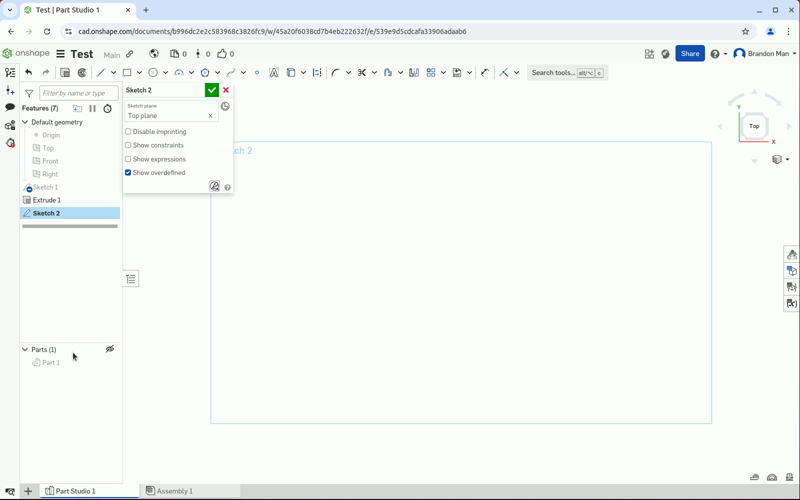
key(l)
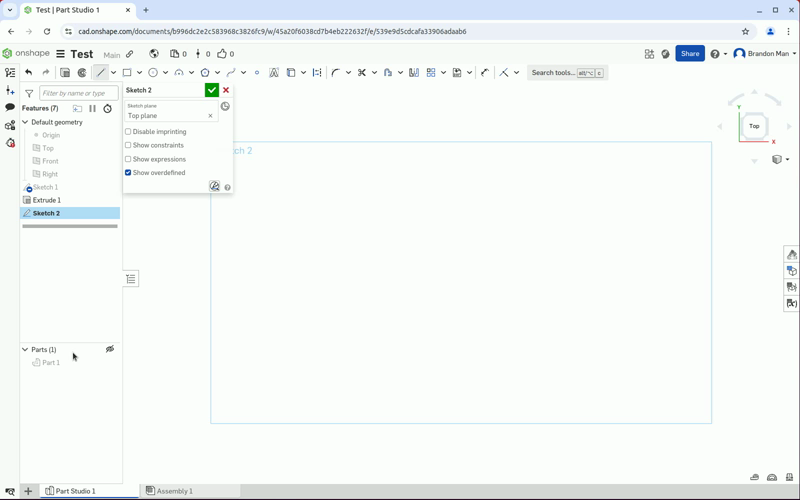
key_down(shift)
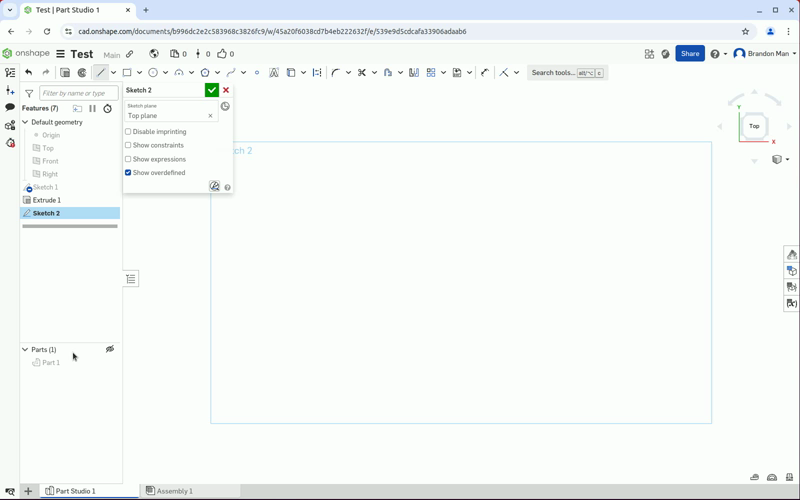
mouse_move(431, 174)
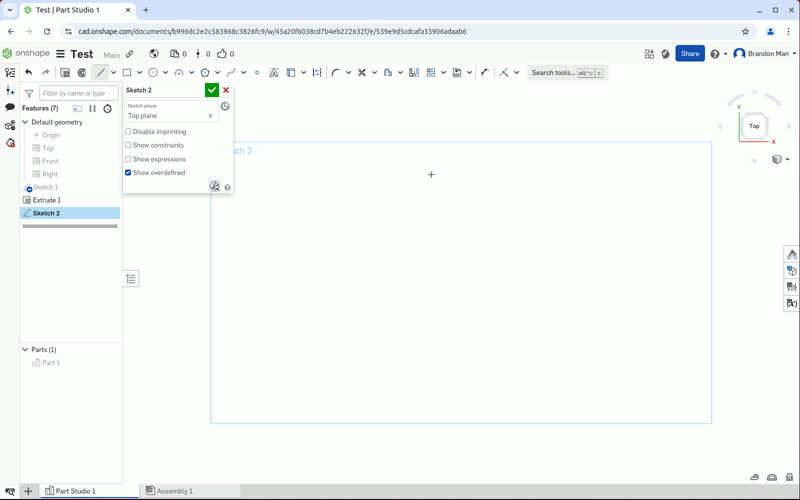
click(431, 174)
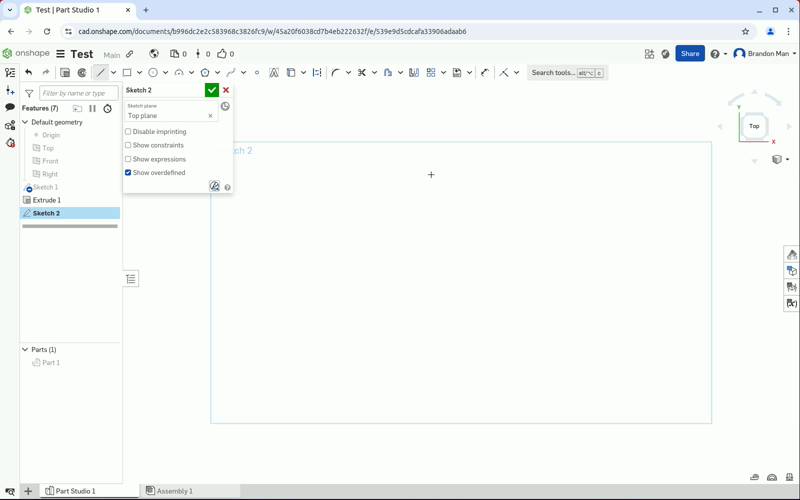
key_up(shift)
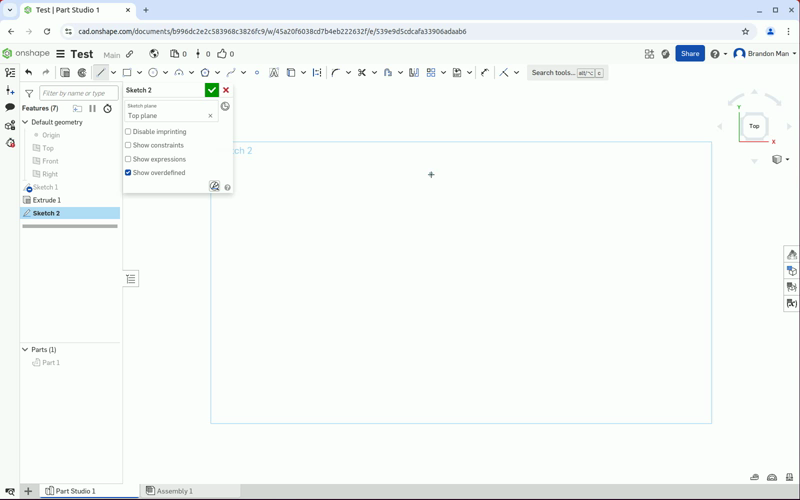
key_down(shift)
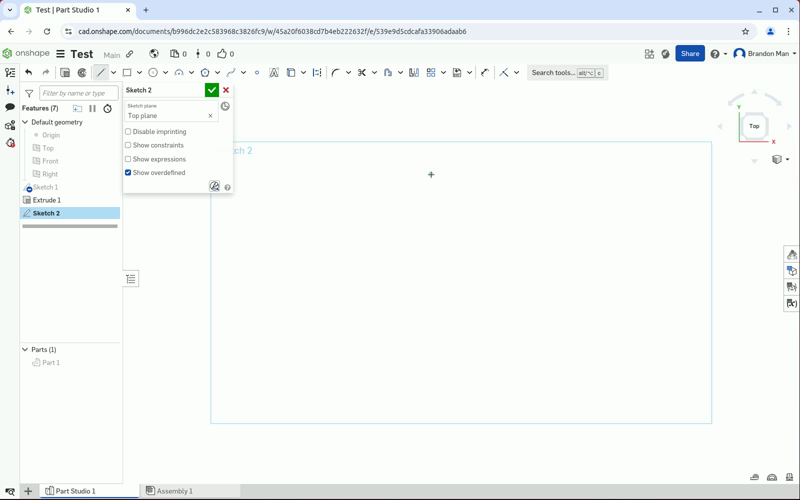
mouse_move(461, 174)
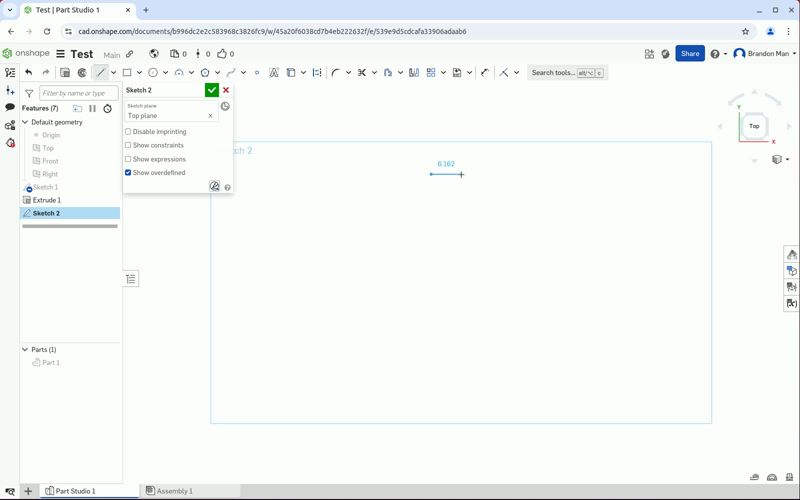
mouse_move(442, 216)
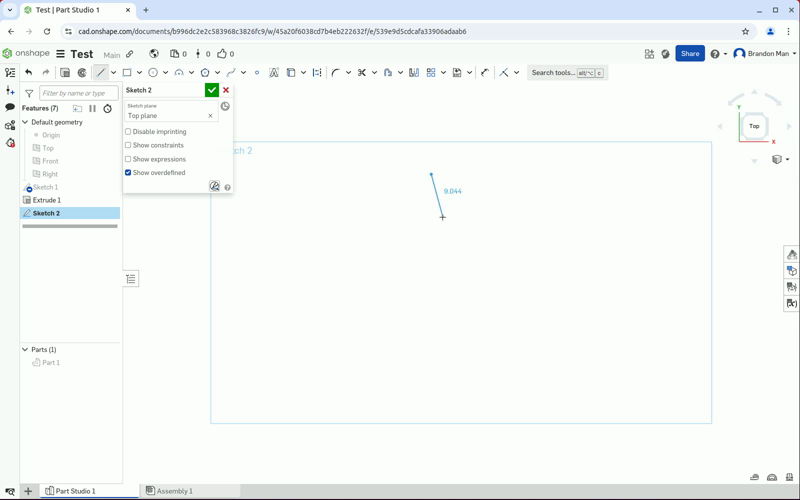
click(442, 216)
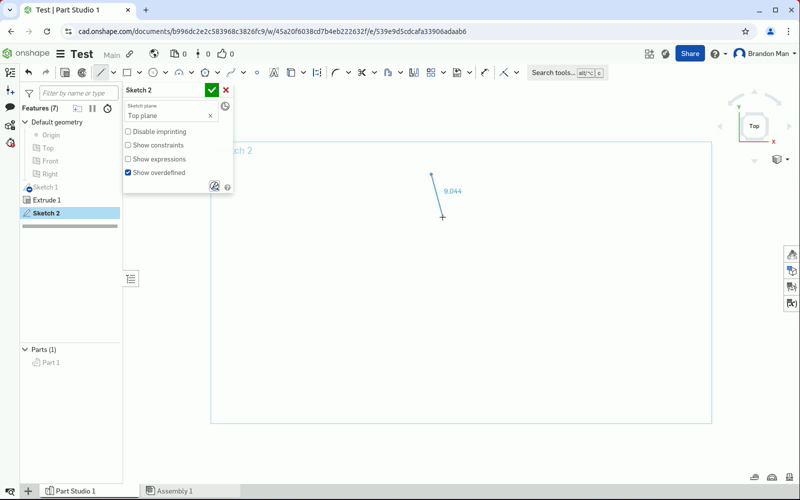
key_up(shift)
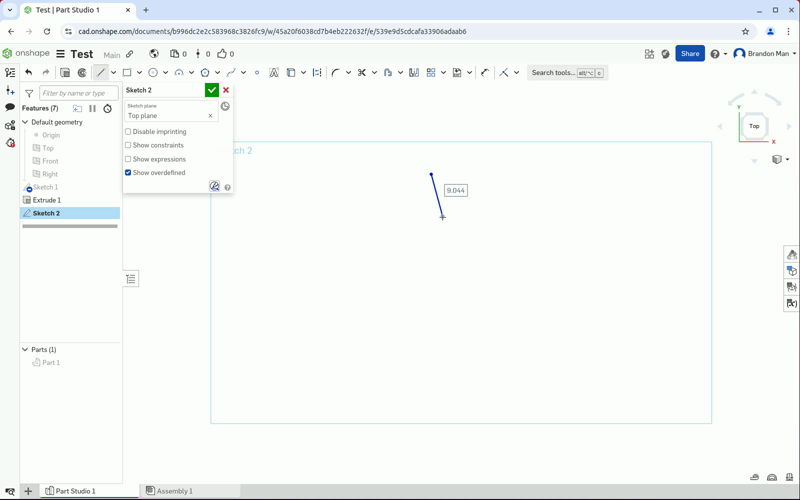
key(esc)
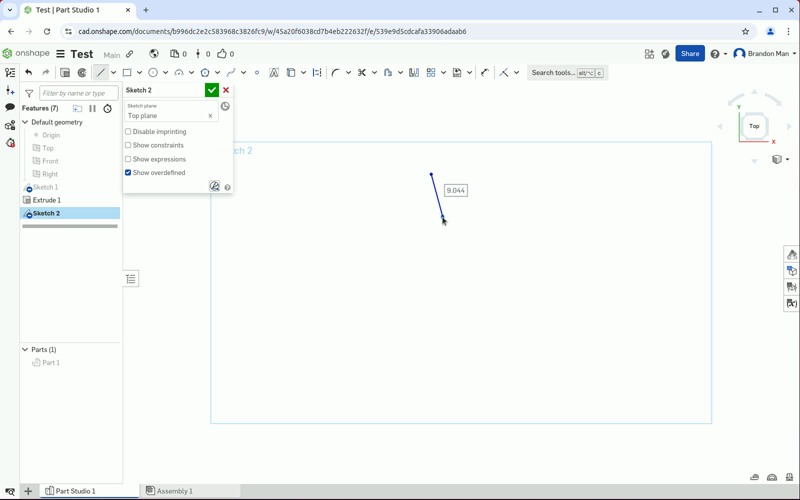
key(a)
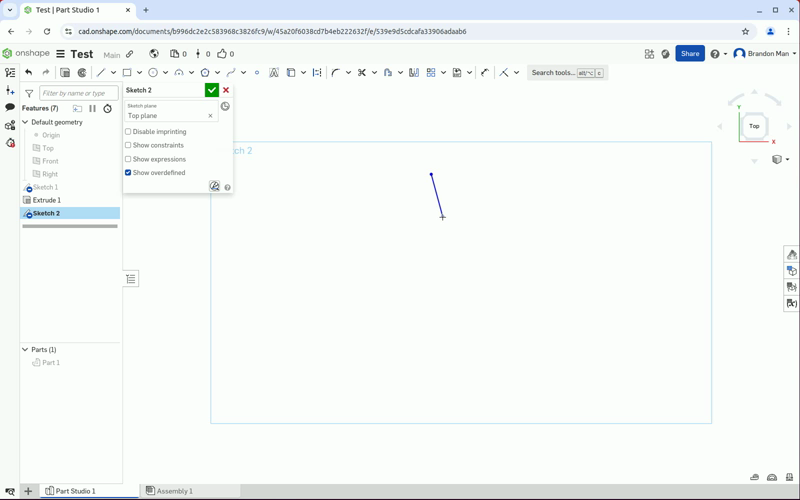
mouse_move(442, 216)
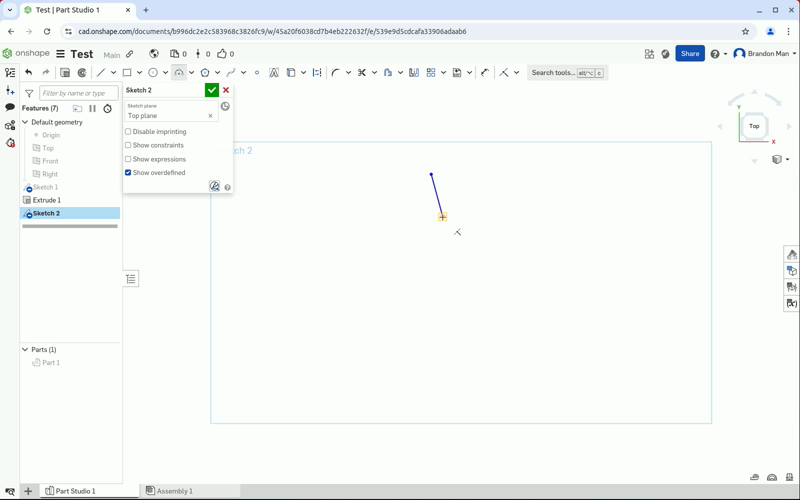
click(442, 216)
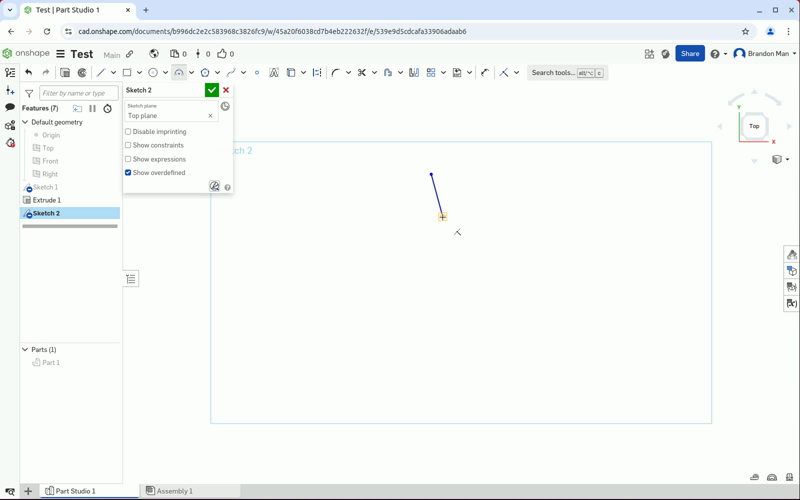
key_down(shift)
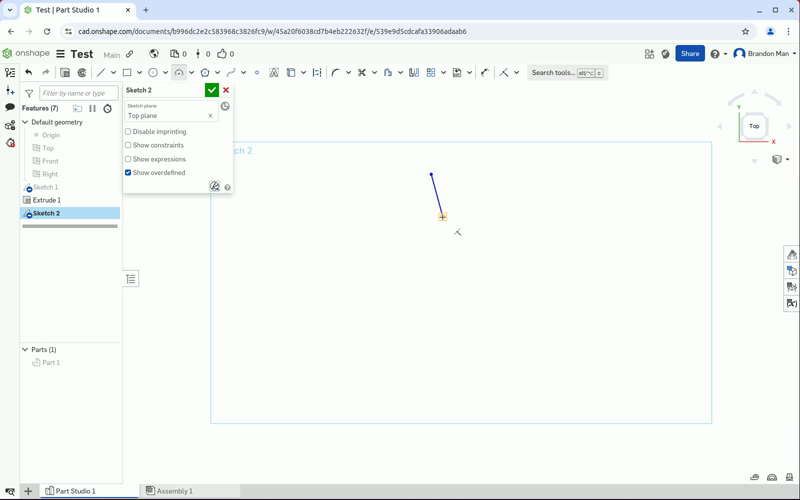
mouse_move(461, 214)
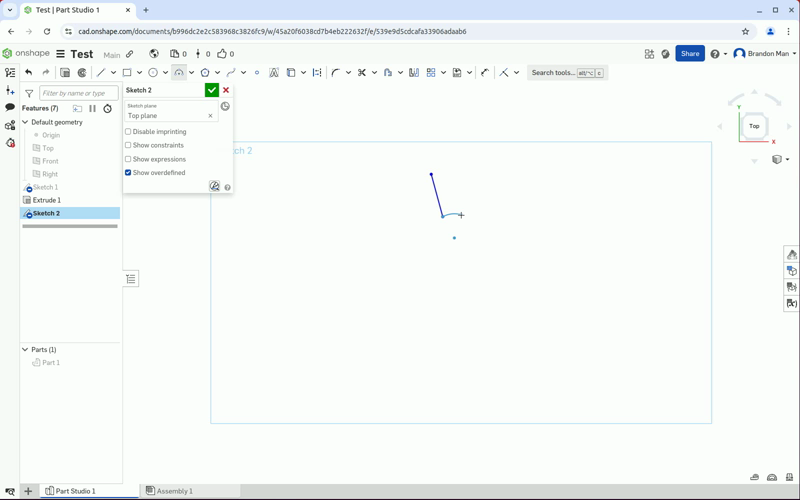
click(461, 214)
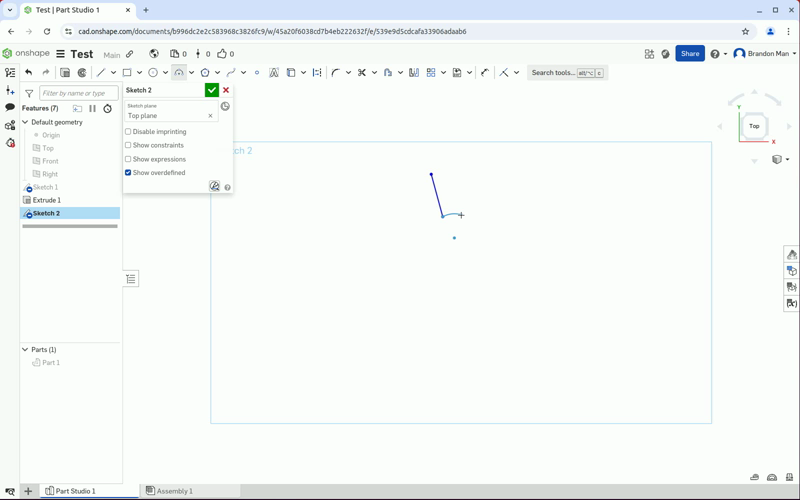
mouse_move(452, 215)
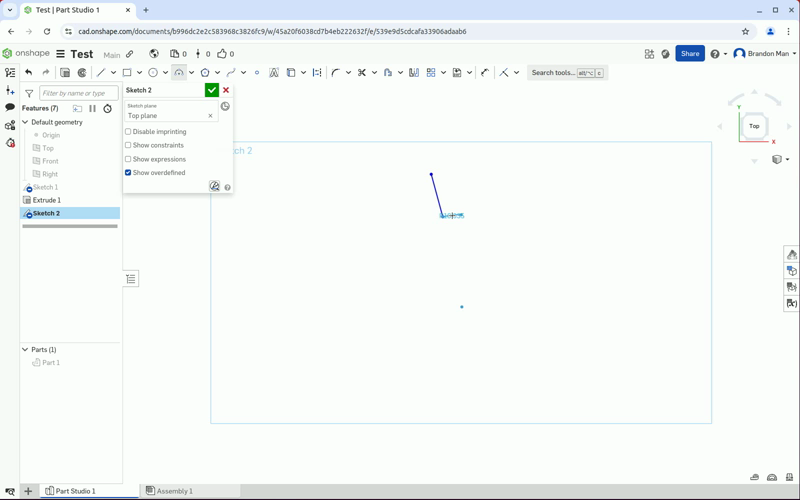
click(452, 215)
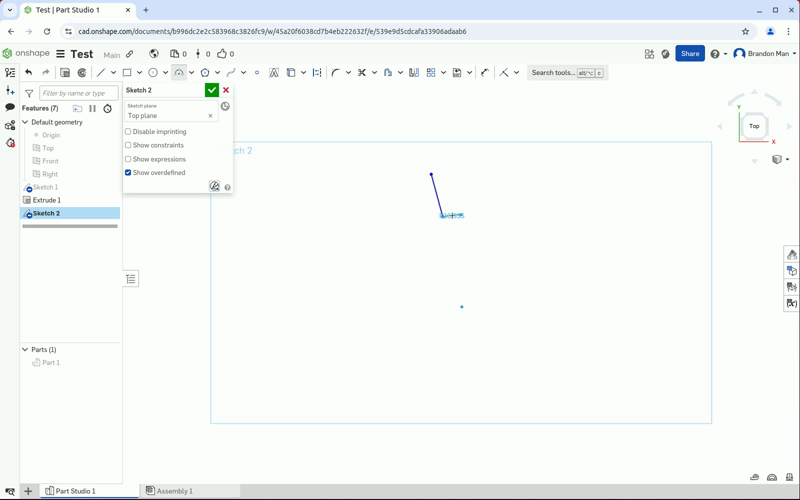
key_up(shift)
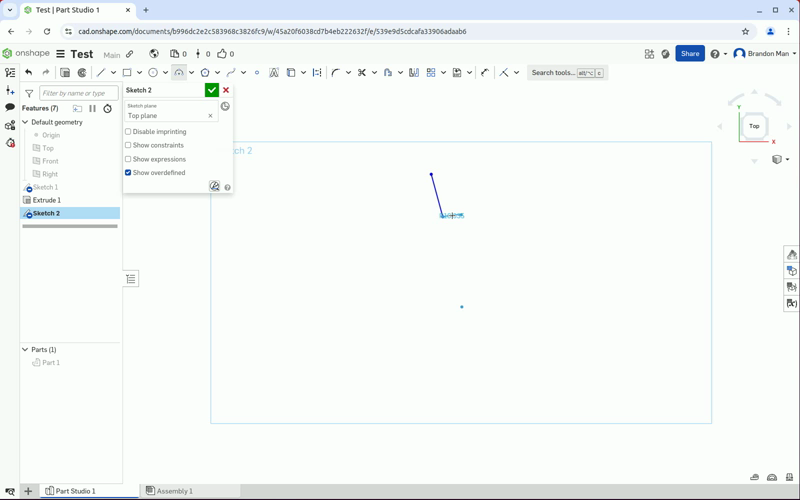
key(esc)
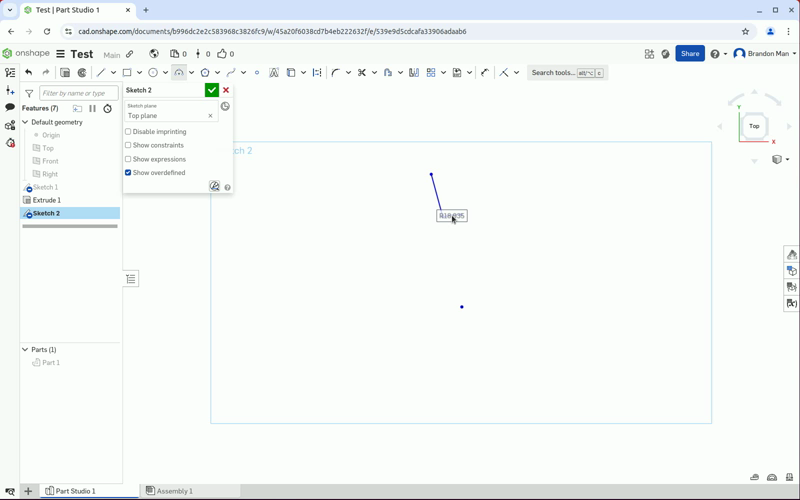
key(l)
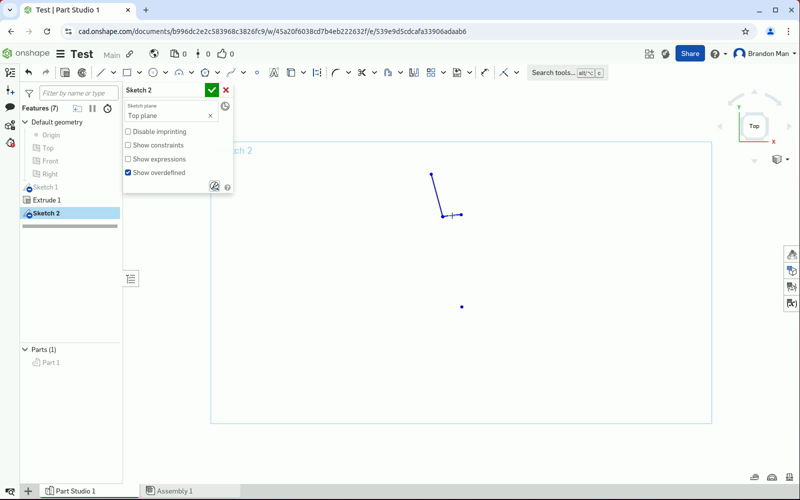
mouse_move(461, 214)
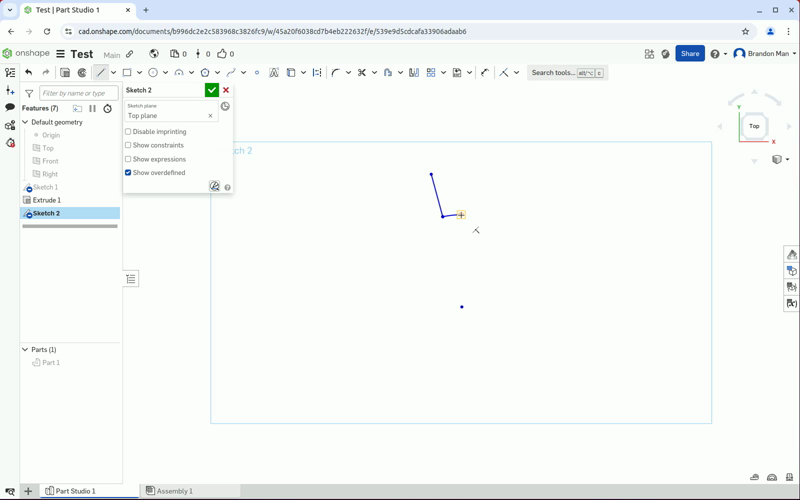
click(461, 214)
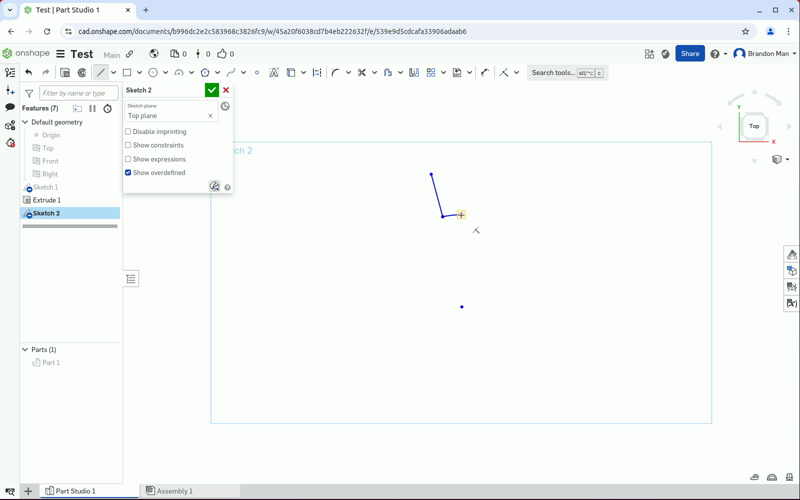
key_down(shift)
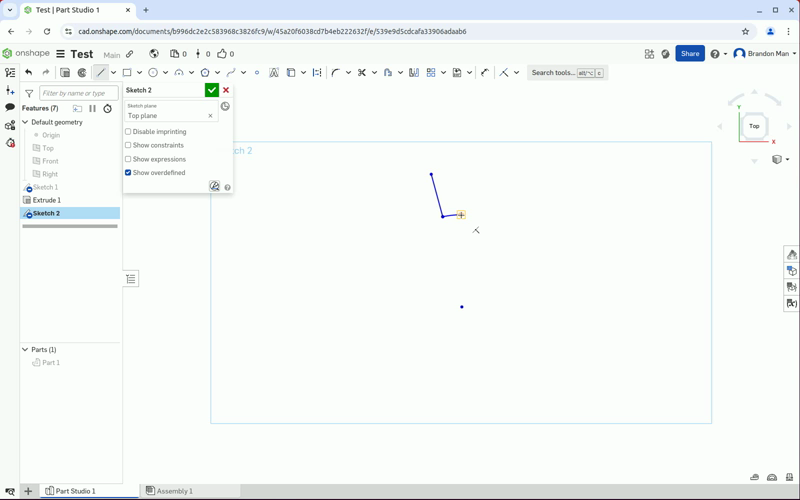
mouse_move(491, 214)
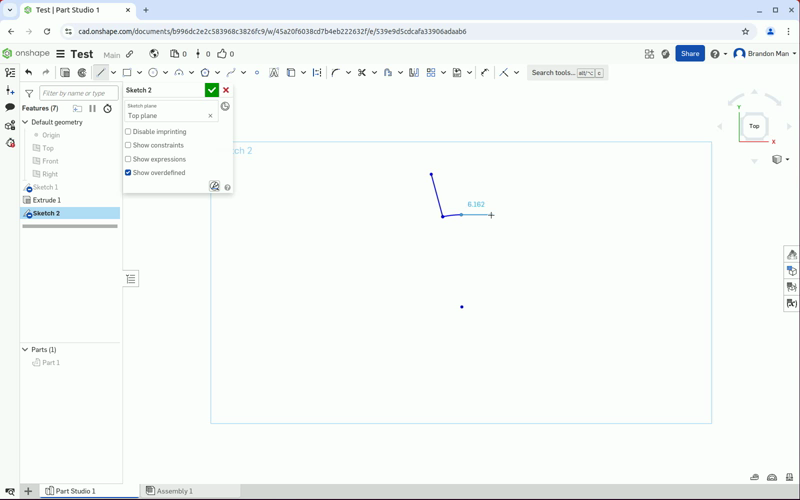
mouse_move(461, 169)
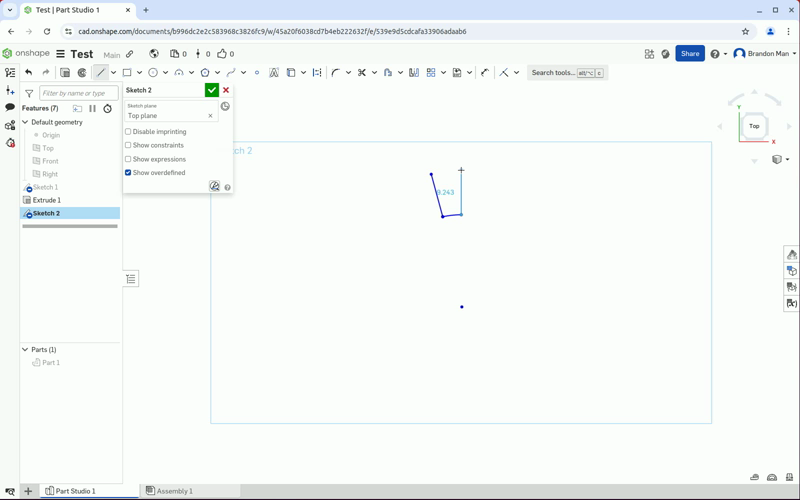
click(461, 169)
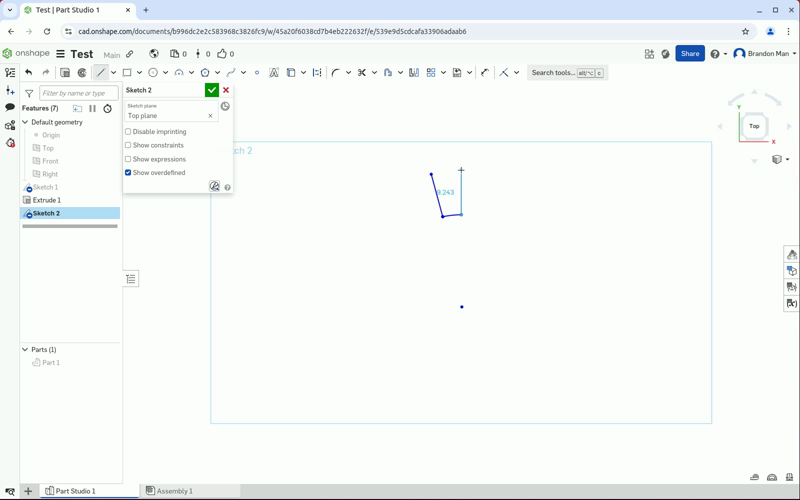
key_up(shift)
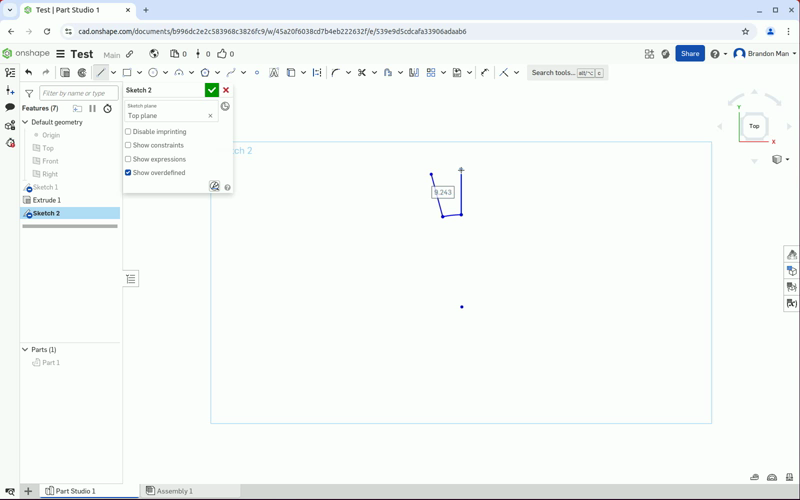
key(esc)
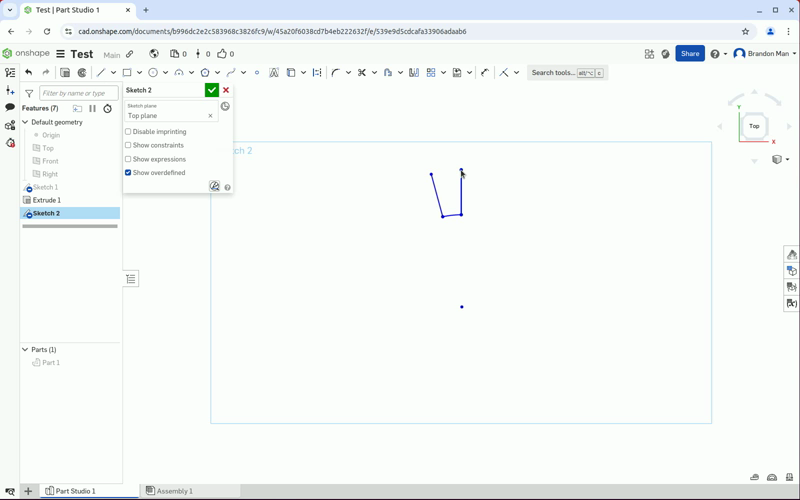
key(a)
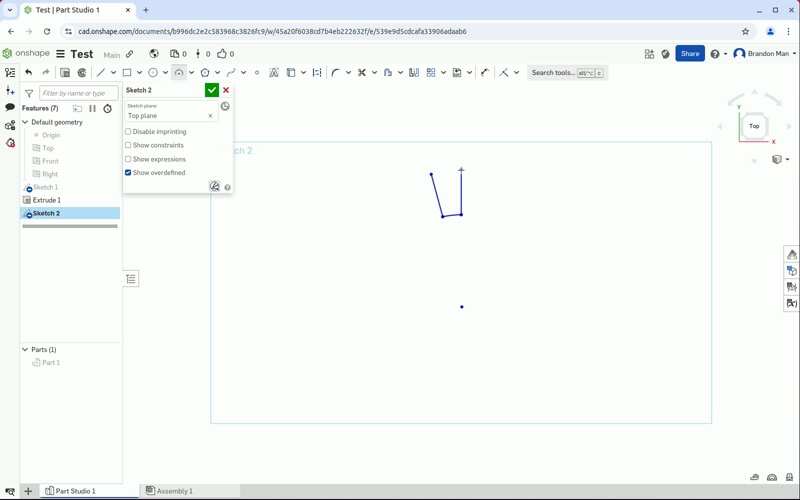
mouse_move(461, 169)
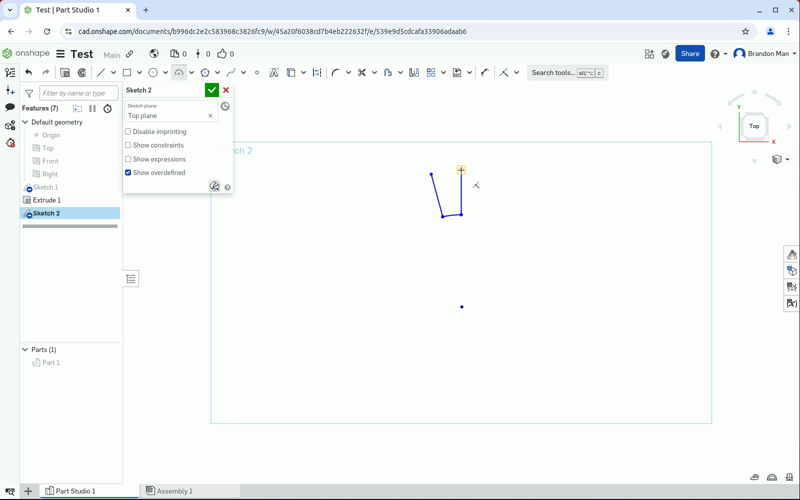
click(461, 169)
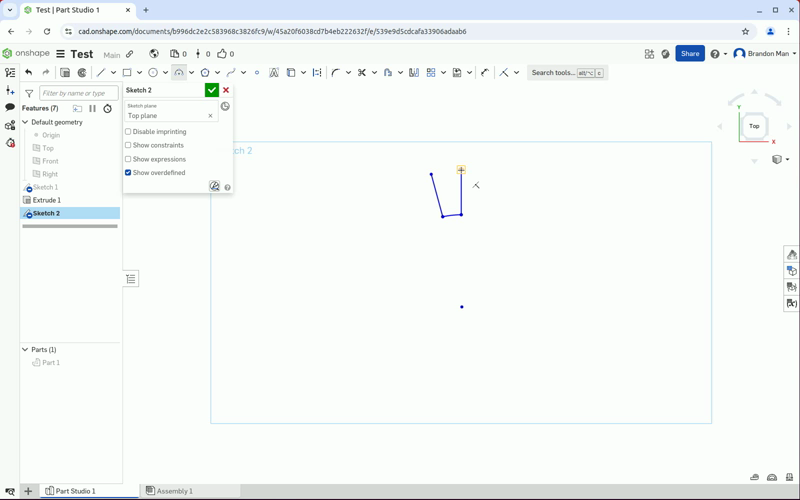
mouse_move(431, 174)
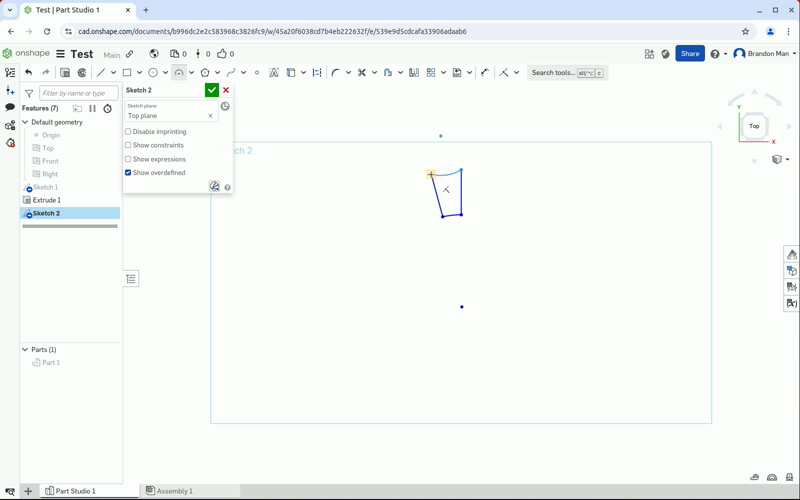
click(431, 174)
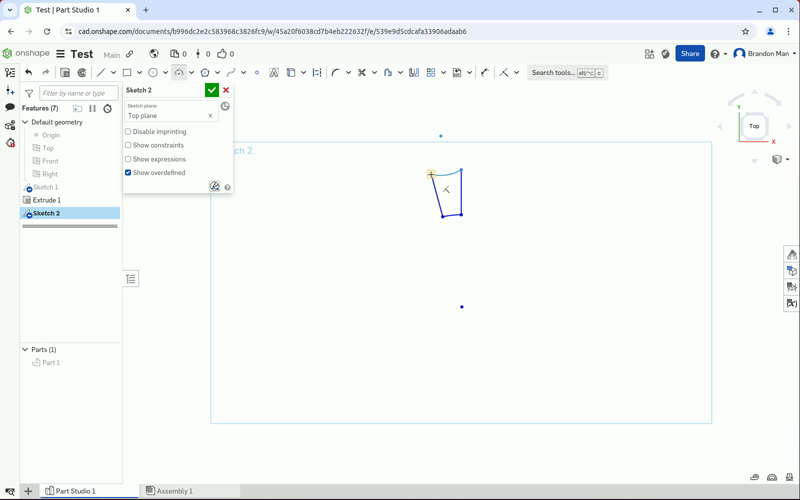
key_down(shift)
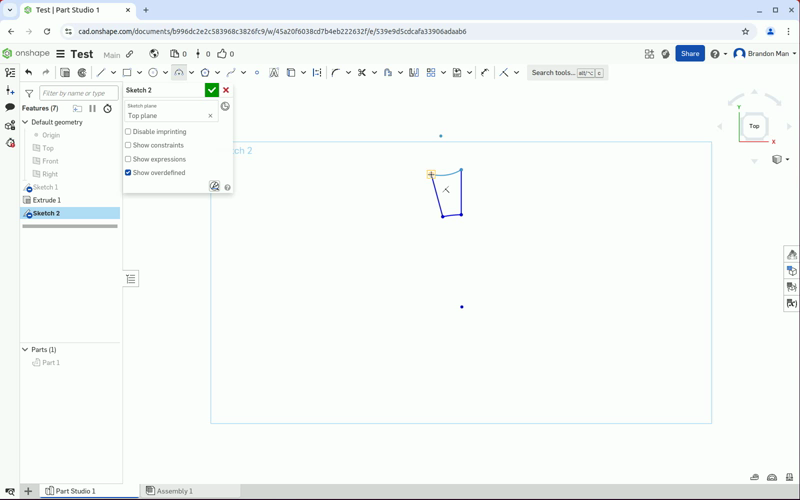
mouse_move(446, 170)
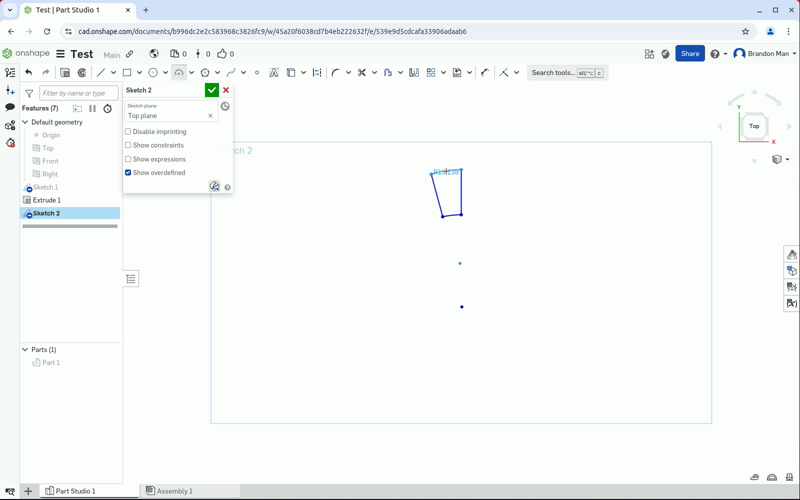
click(446, 170)
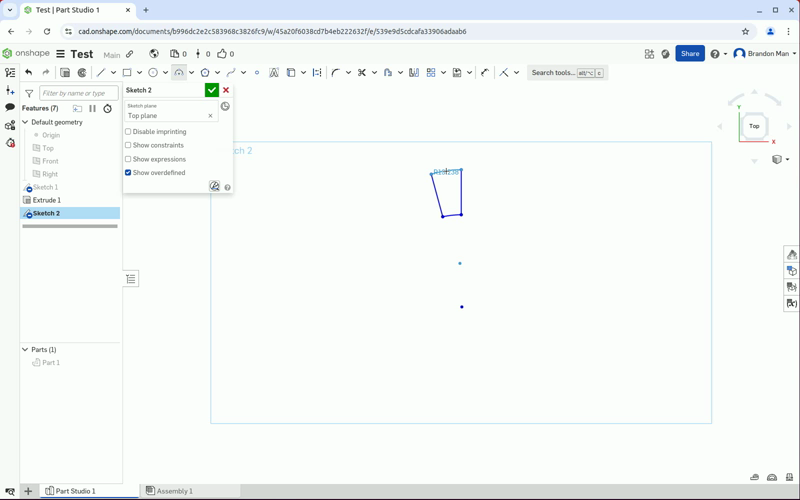
key_up(shift)
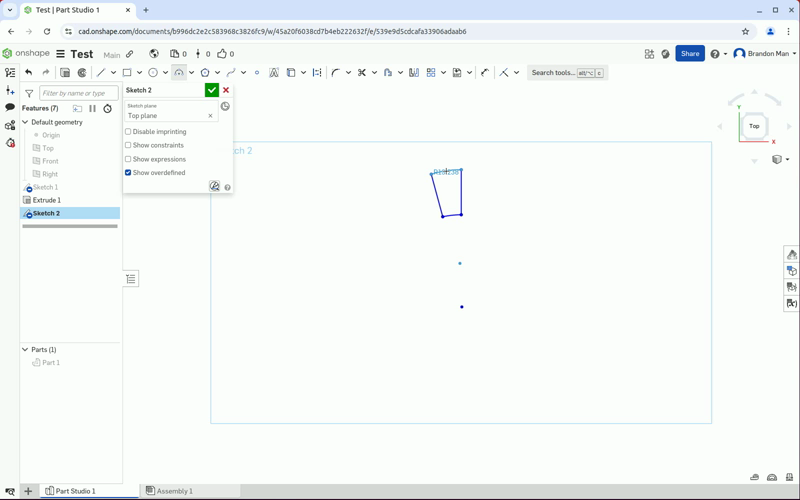
key(esc)
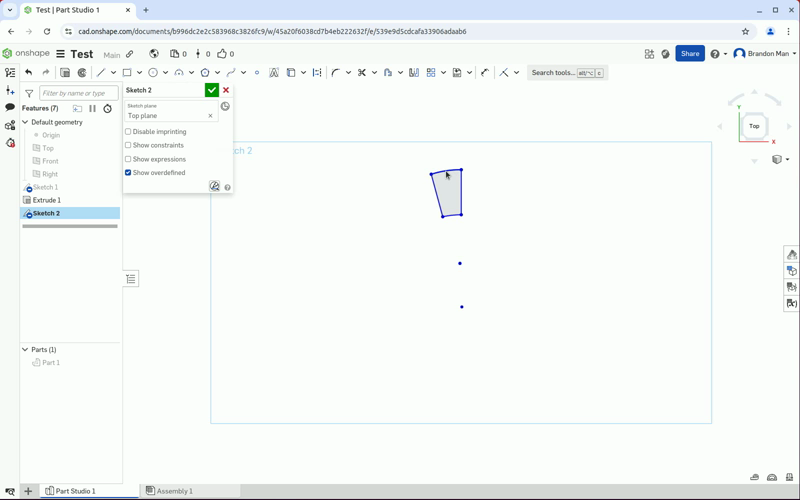
mouse_move(446, 210)
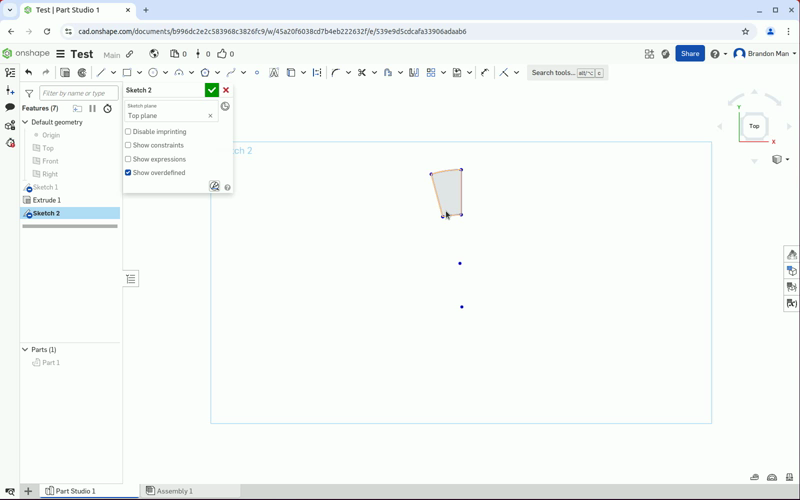
scroll(6)
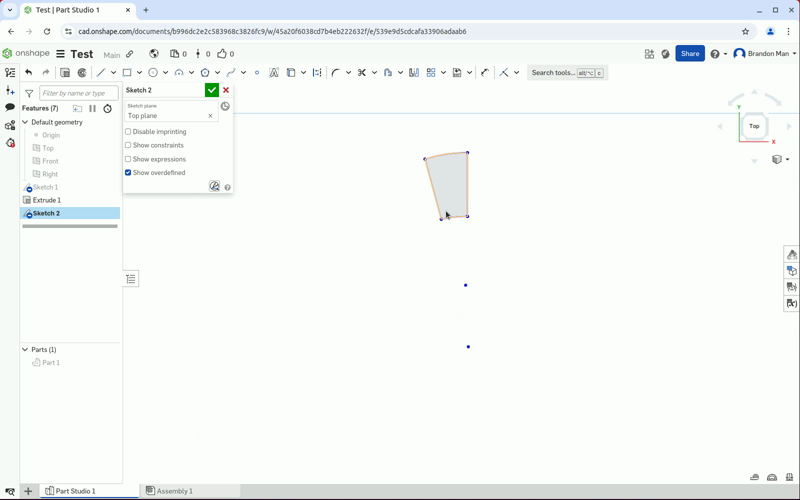
scroll(6)
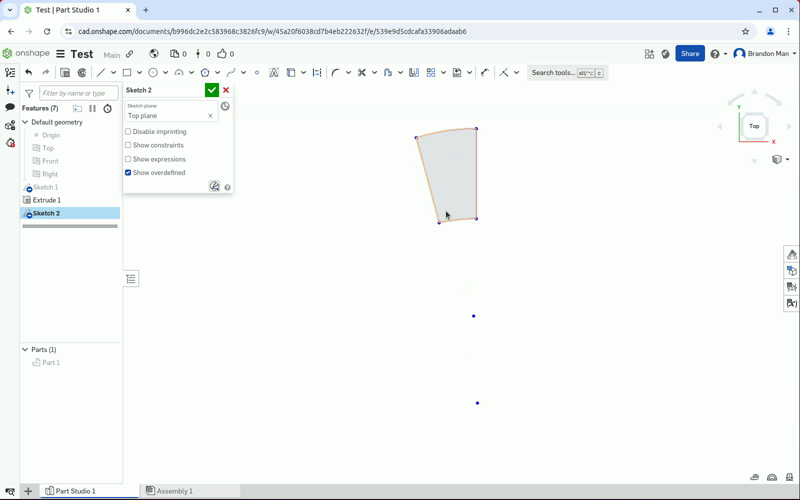
scroll(6)
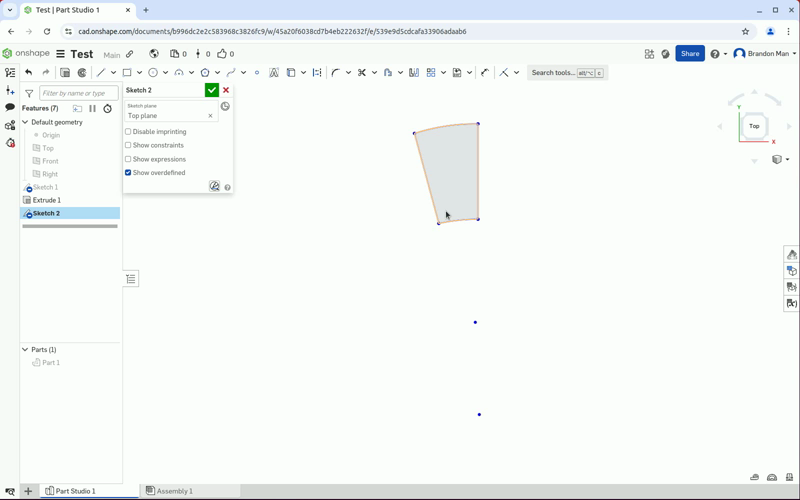
scroll(6)
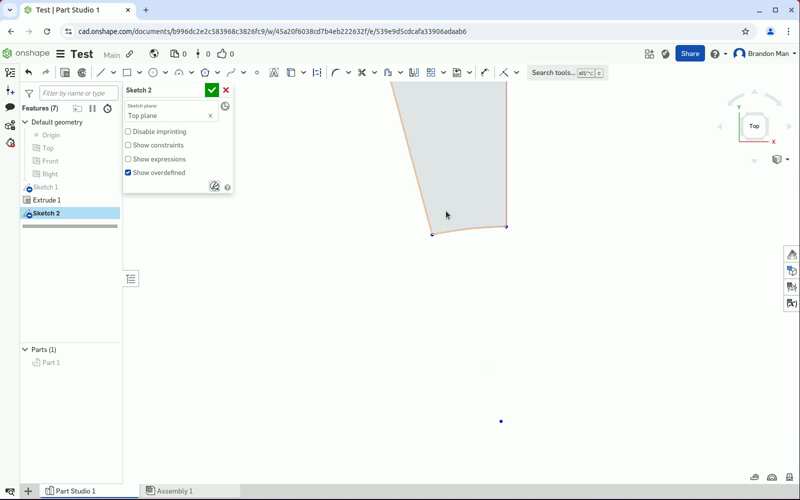
scroll(6)
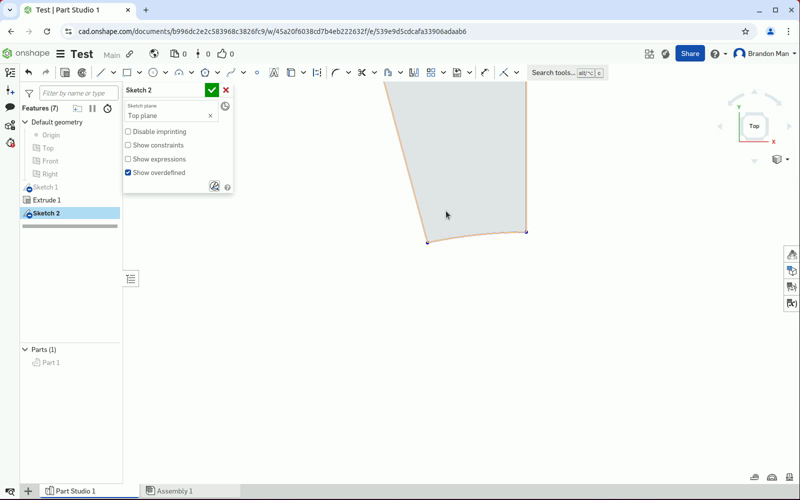
scroll(6)
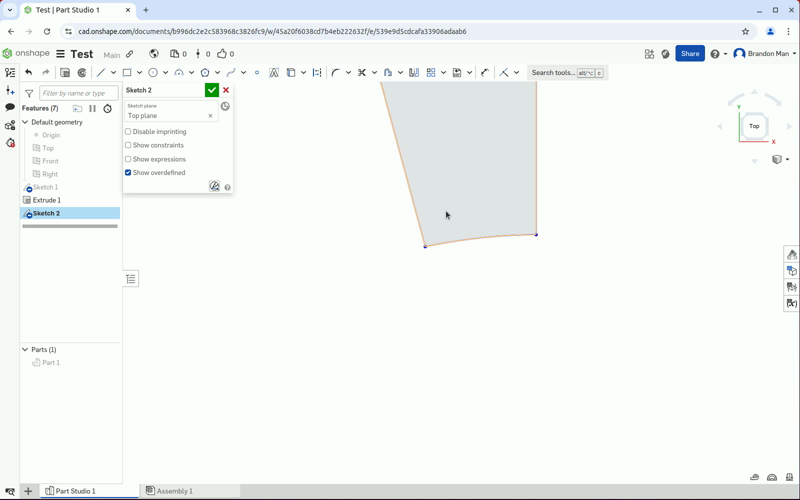
scroll(6)
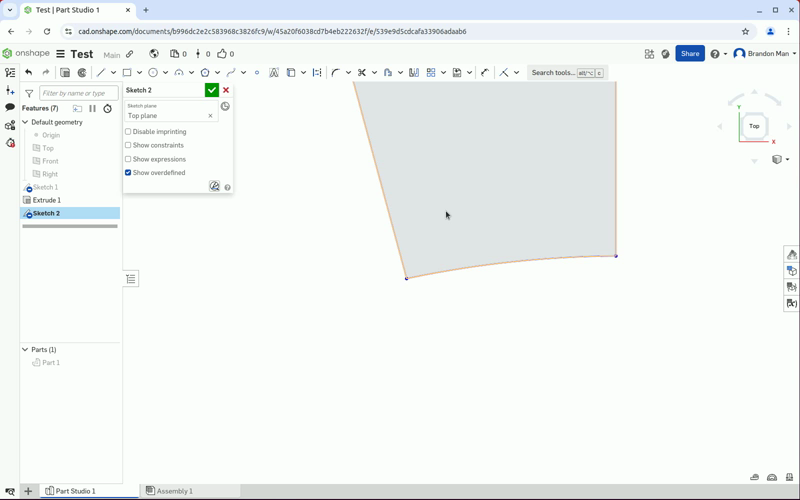
click(446, 210)
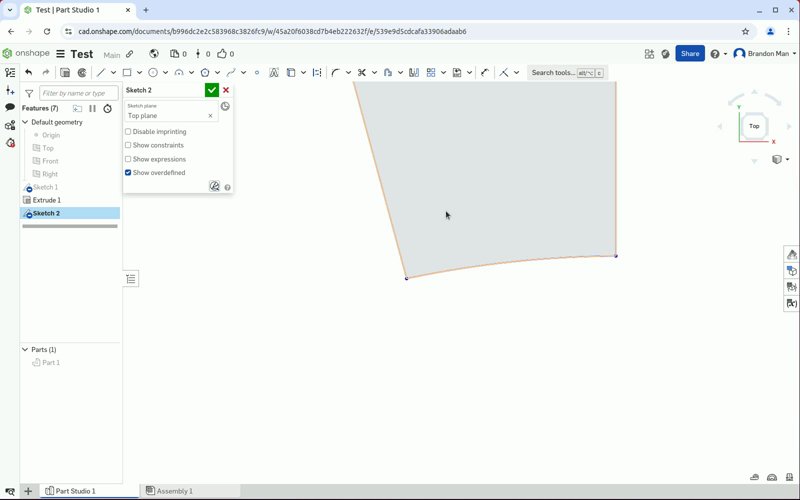
scroll(-6)
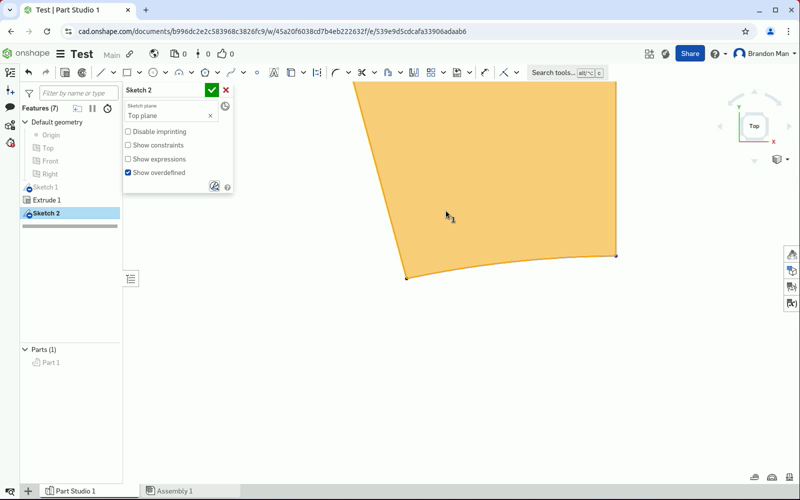
scroll(-6)
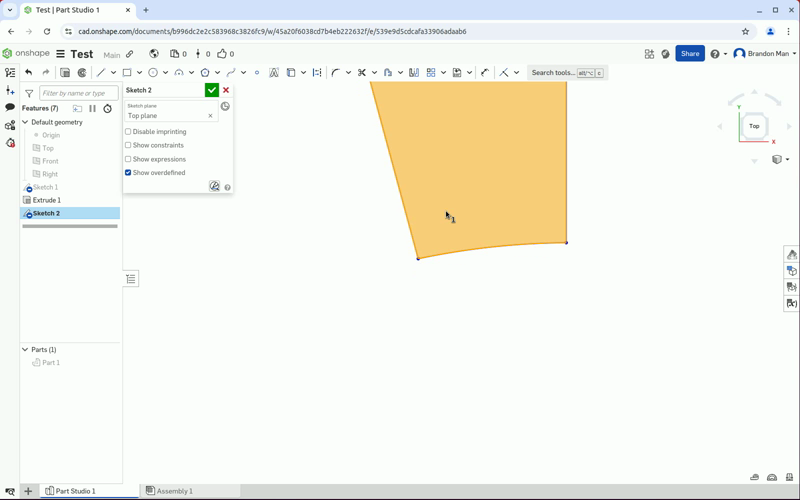
scroll(-6)
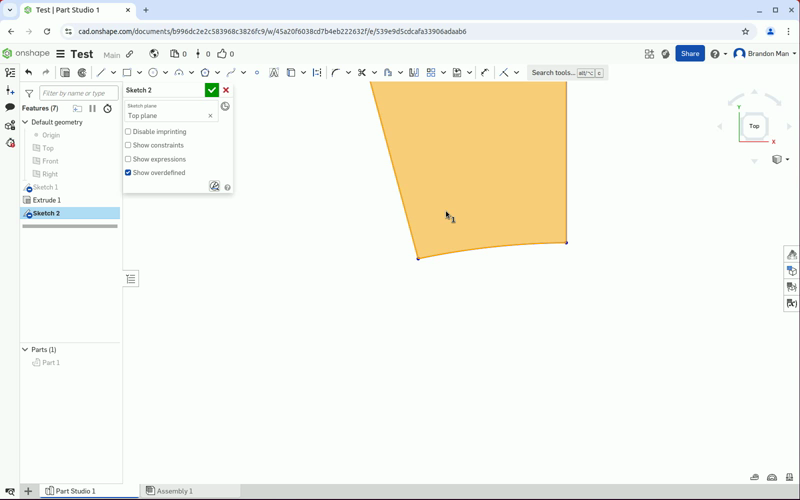
scroll(-6)
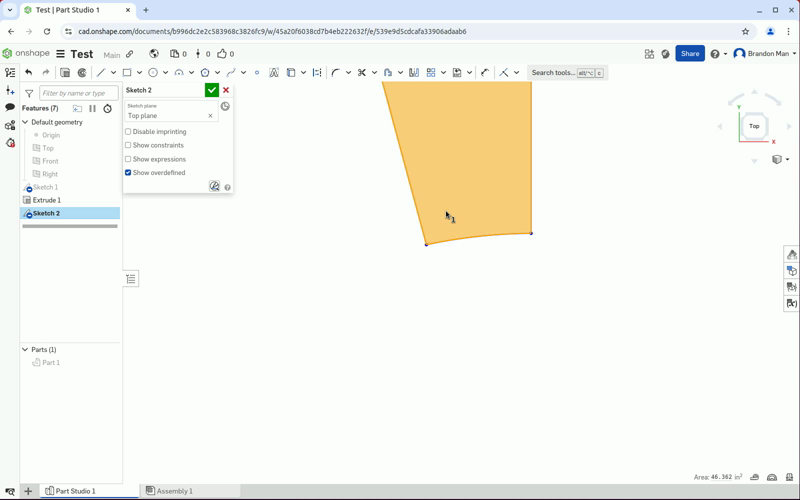
scroll(-6)
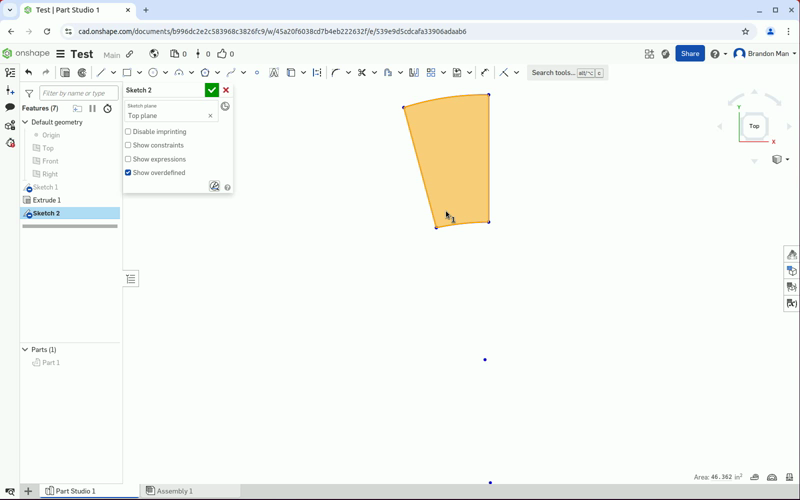
scroll(-6)
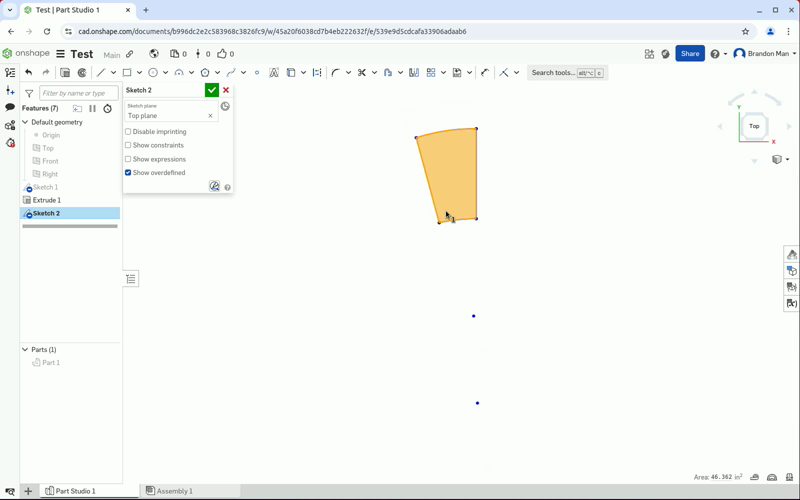
scroll(-6)
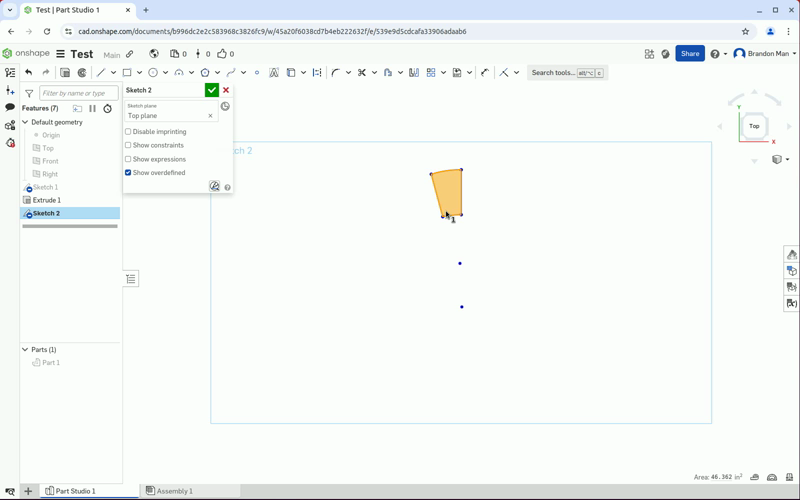
mouse_move(73, 352)
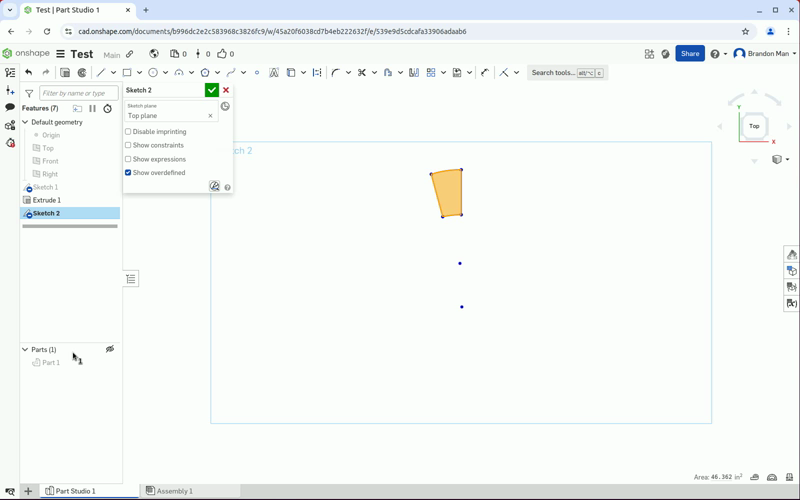
key(shift+y)
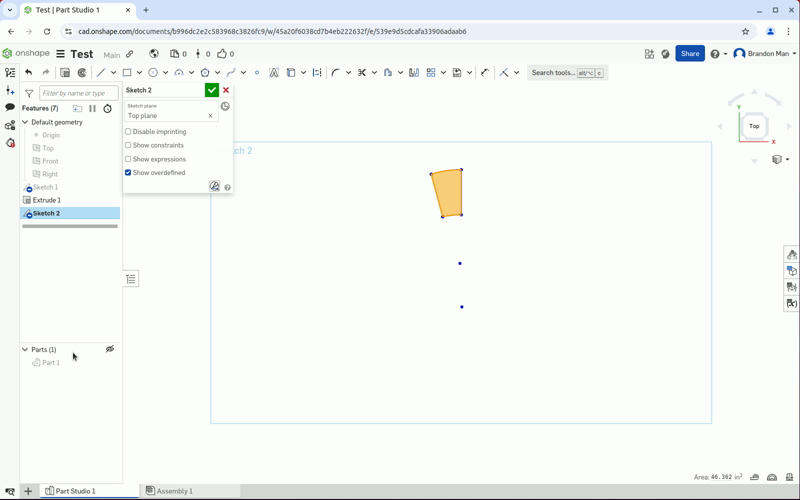
key(shift+e)
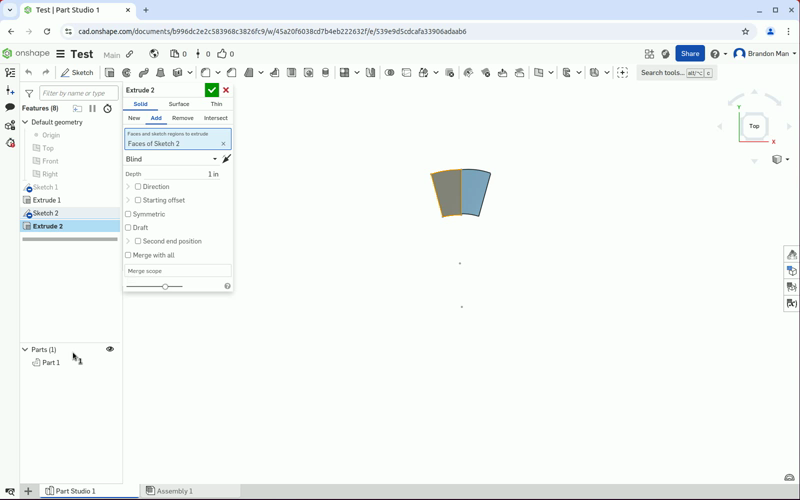
mouse_move(143, 106)
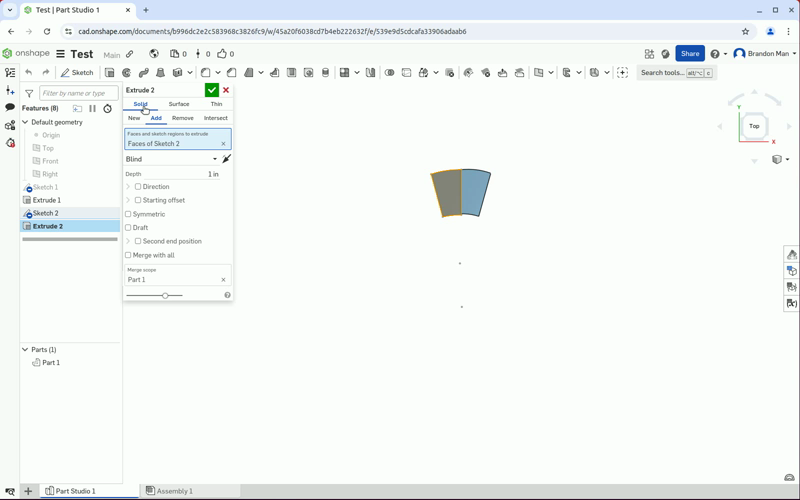
click(143, 106)
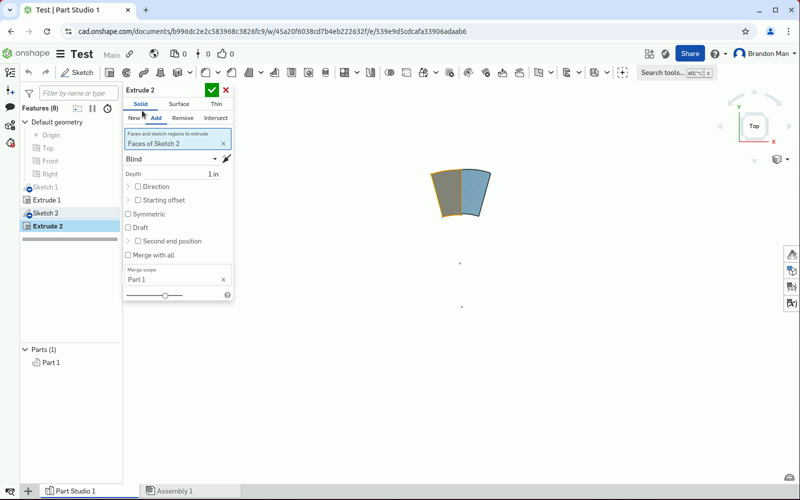
mouse_move(137, 120)
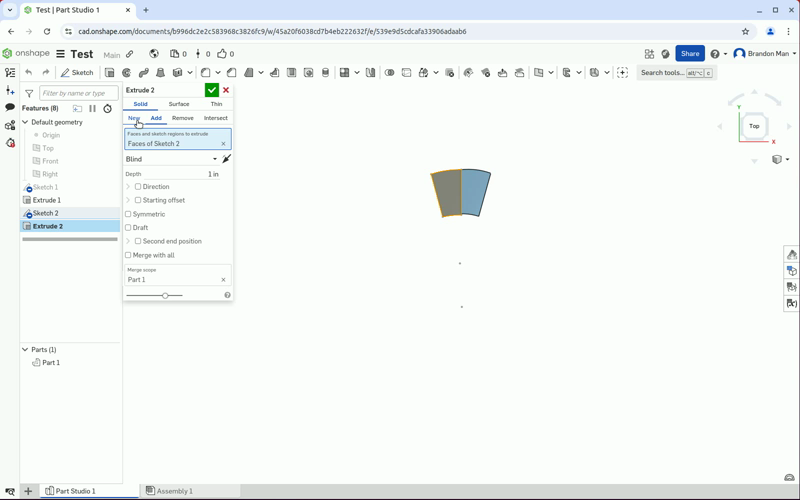
click(137, 120)
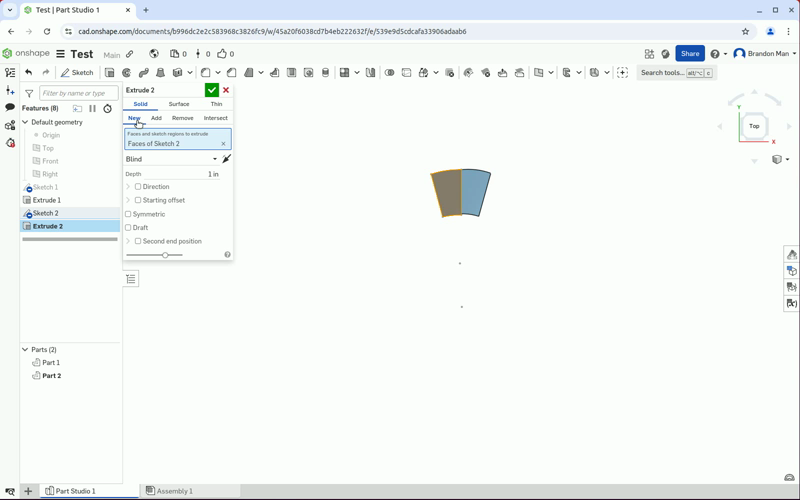
key(tab, 4)
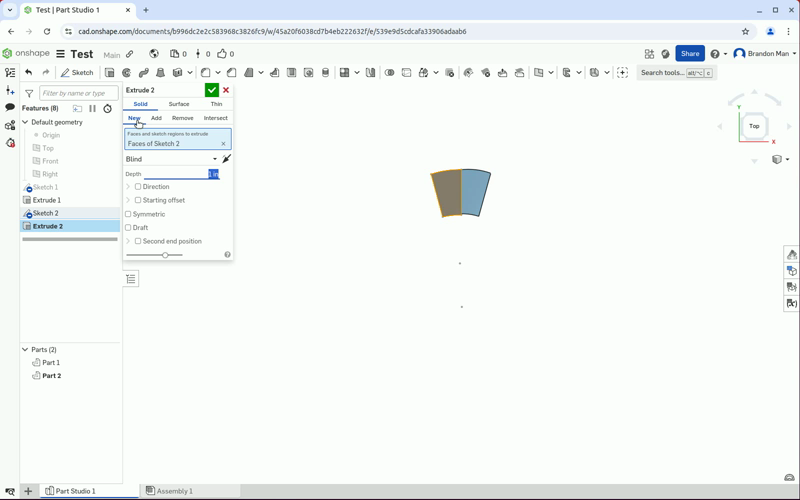
text(6.258)
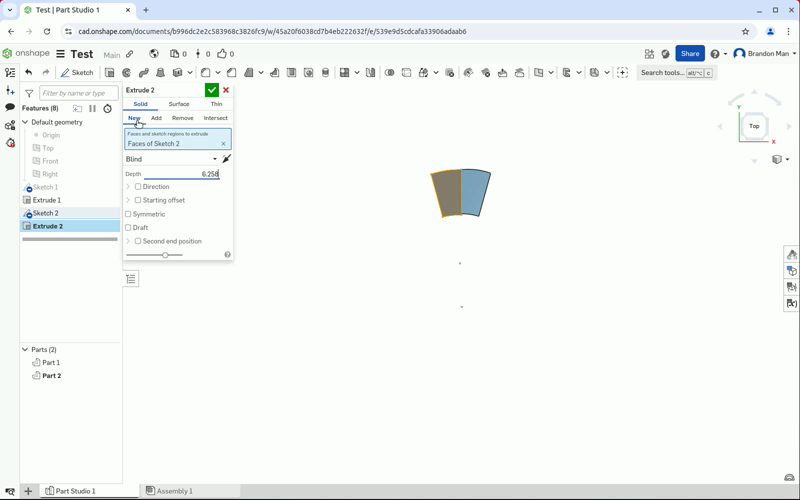
key(enter)
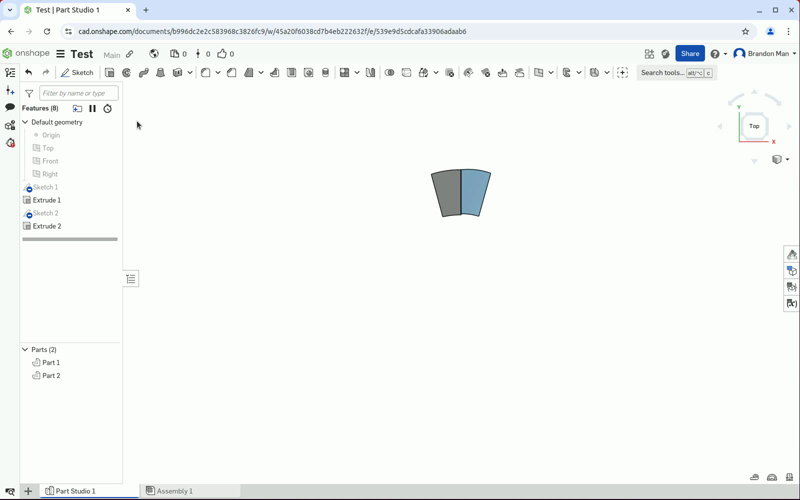
key(shift+h)
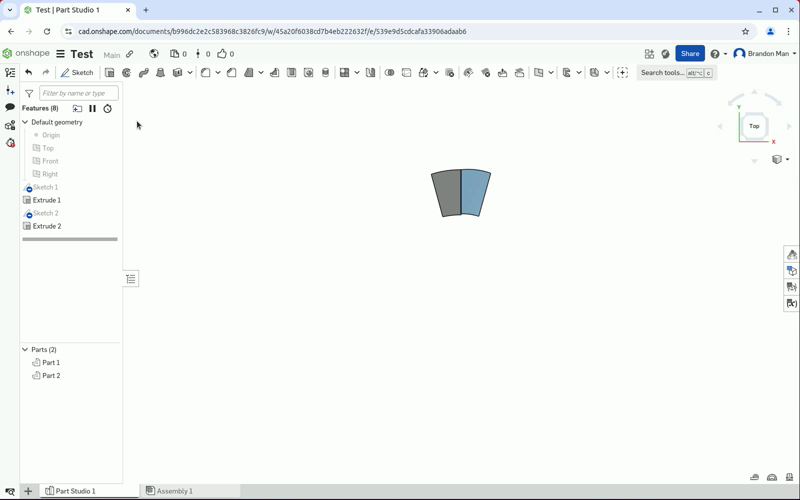
key(shift+h)
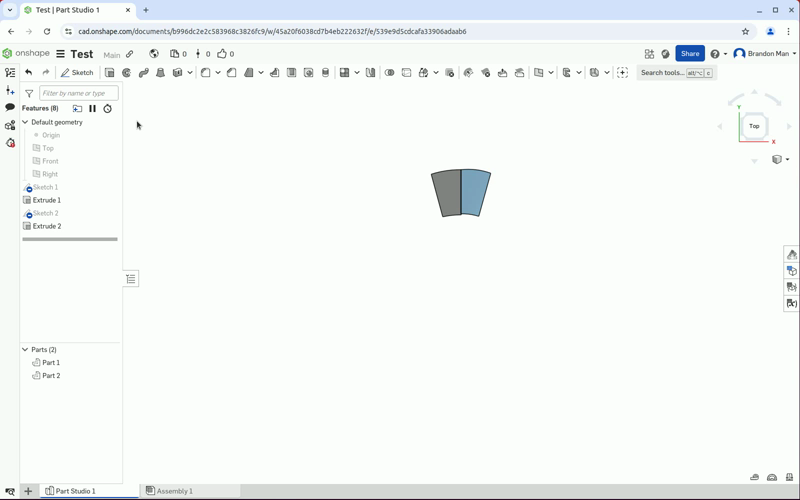
mouse_move(73, 189)
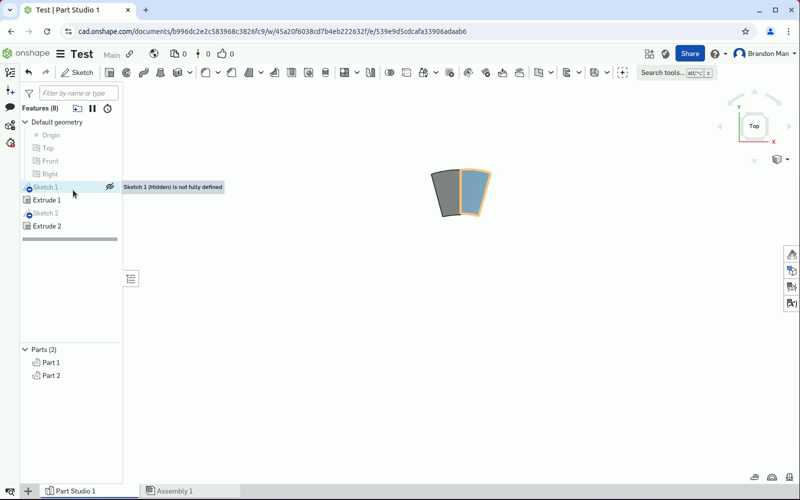
click(73, 189)
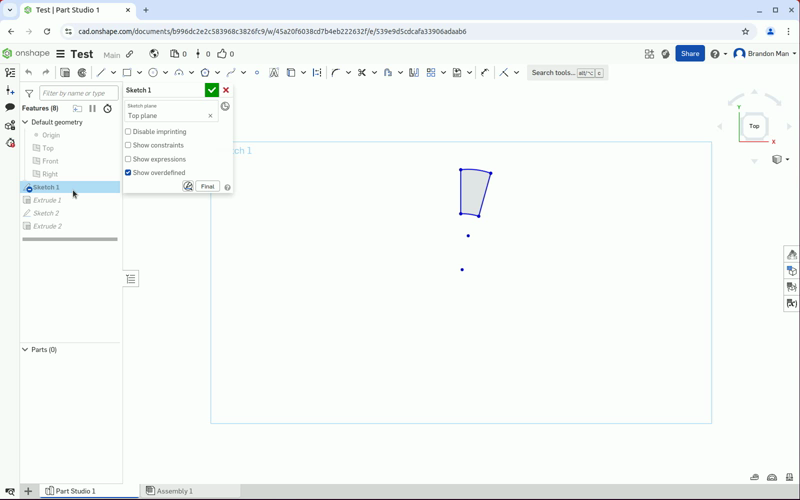
mouse_move(229, 92)
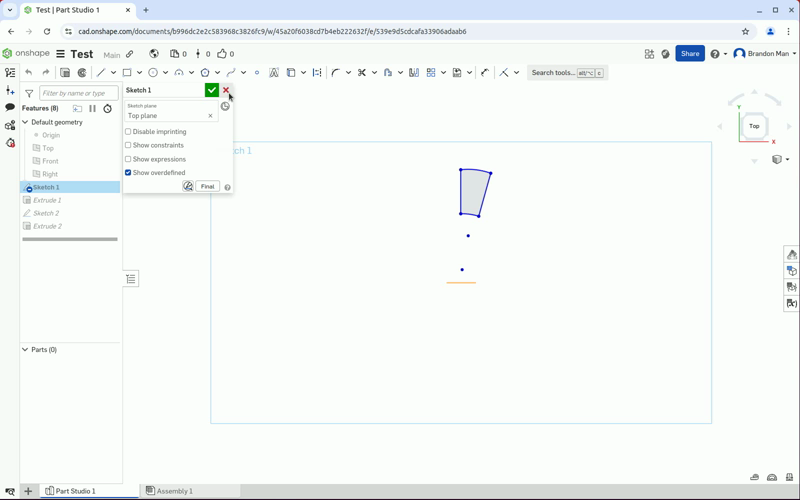
click(229, 92)
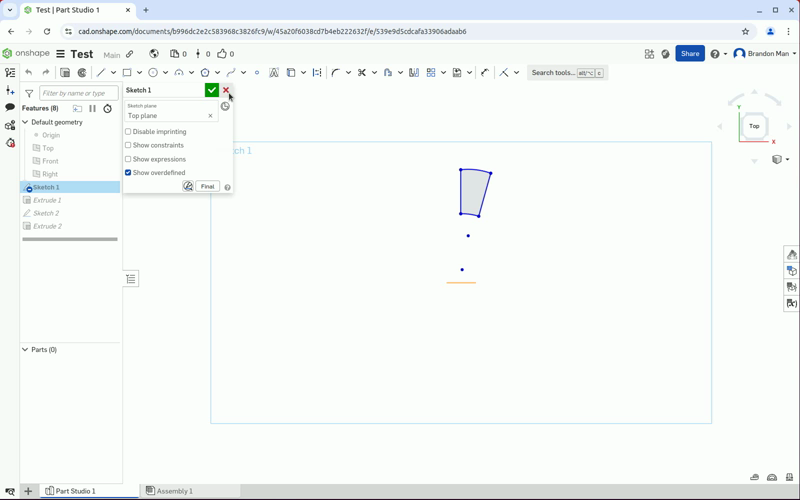
key(shift+s)
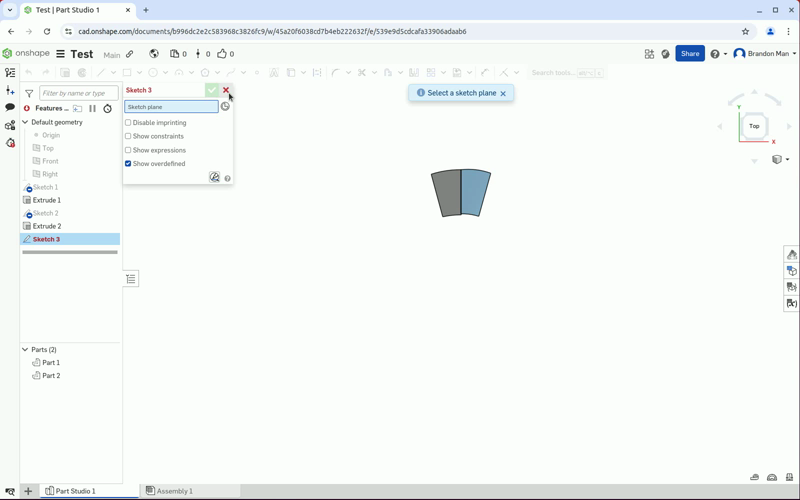
mouse_move(73, 150)
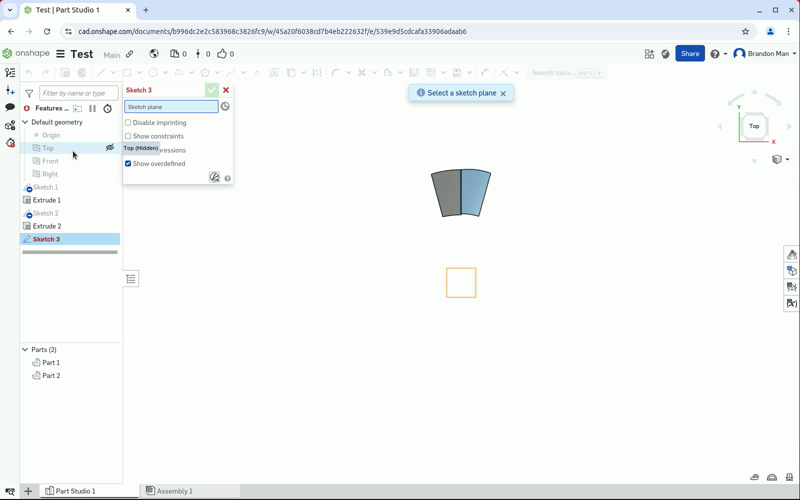
click(73, 150)
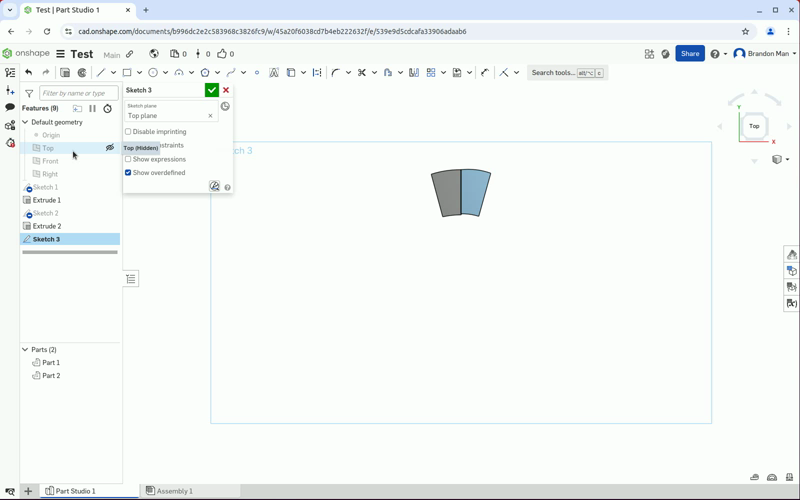
mouse_move(73, 352)
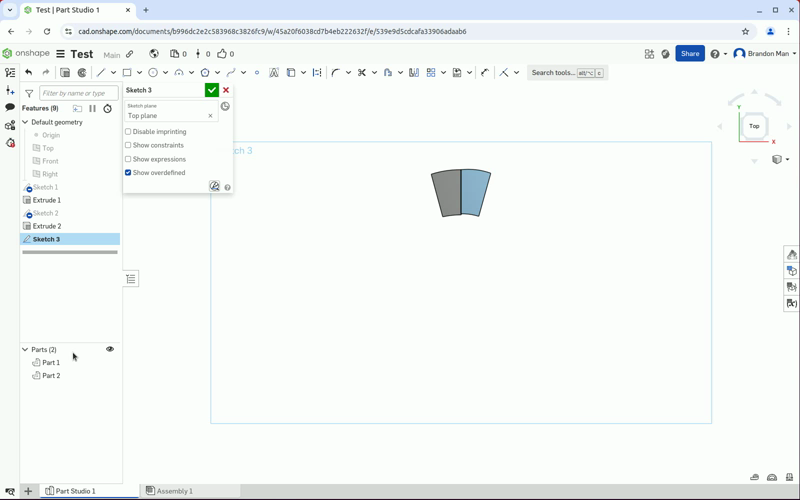
key(y)
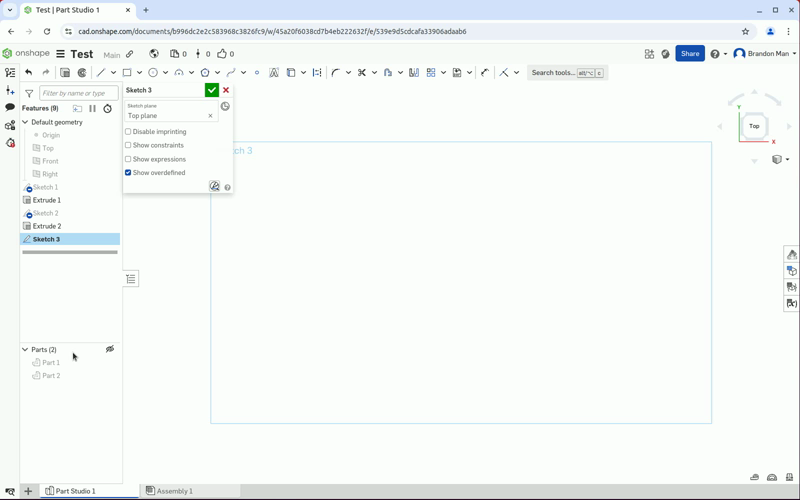
key(a)
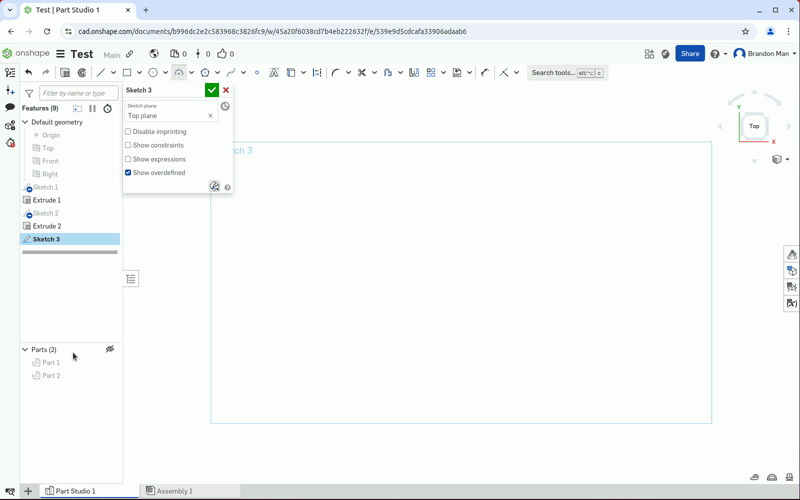
key_down(shift)
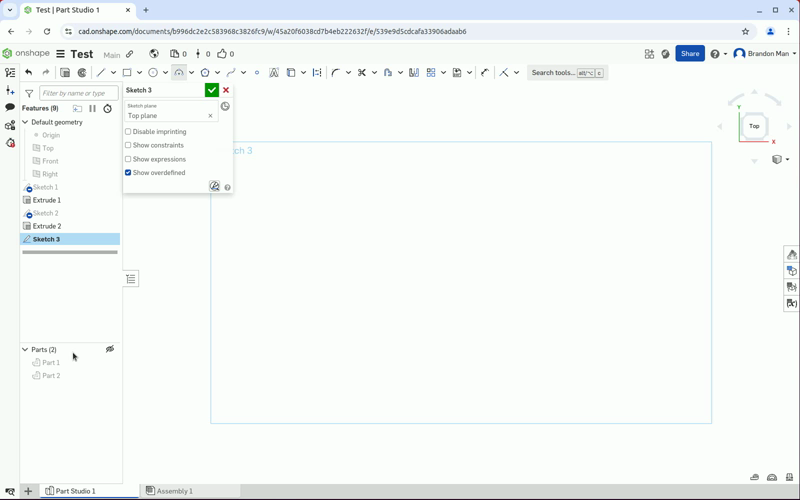
mouse_move(351, 312)
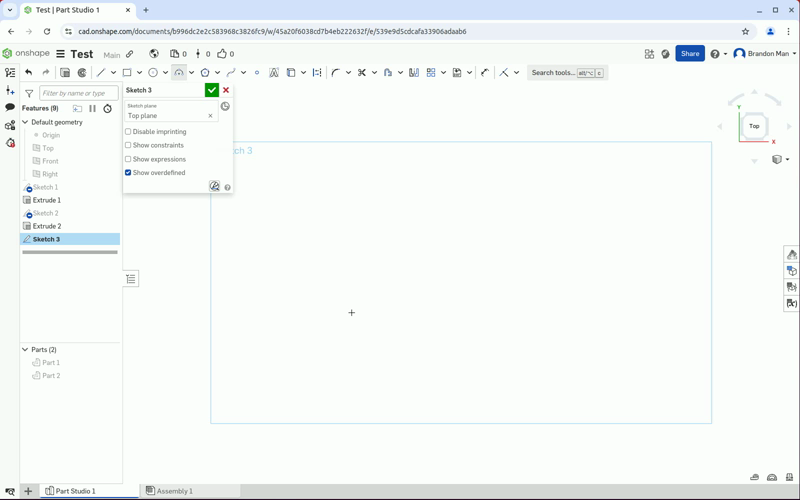
click(351, 312)
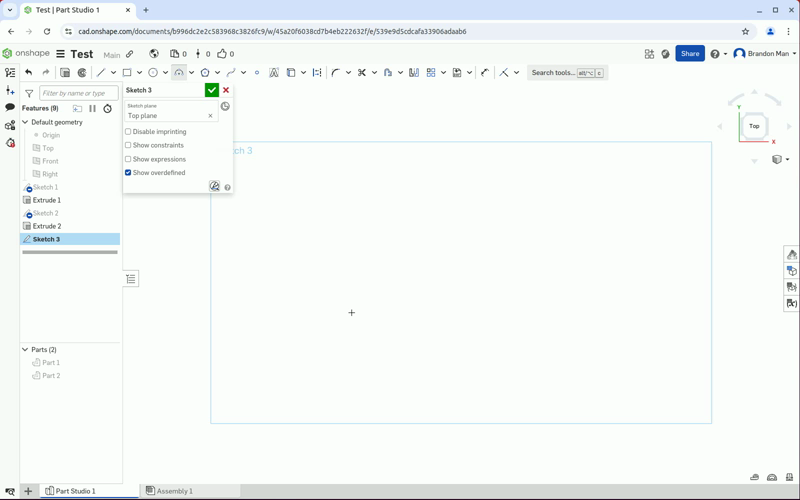
key_up(shift)
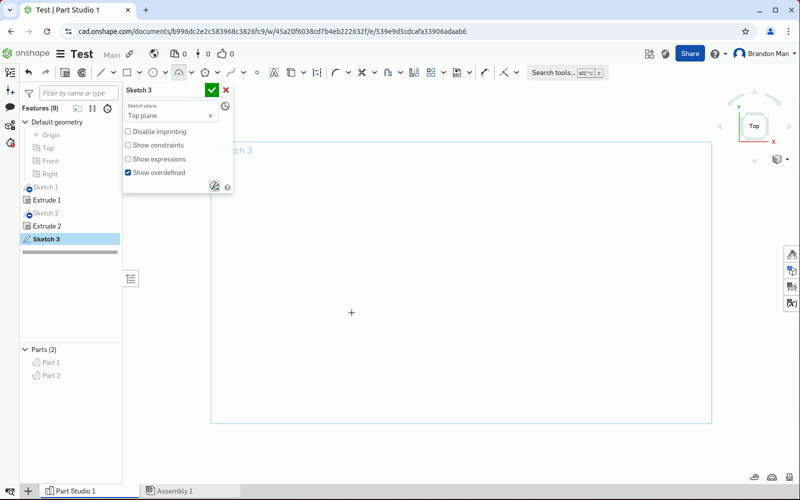
key_down(shift)
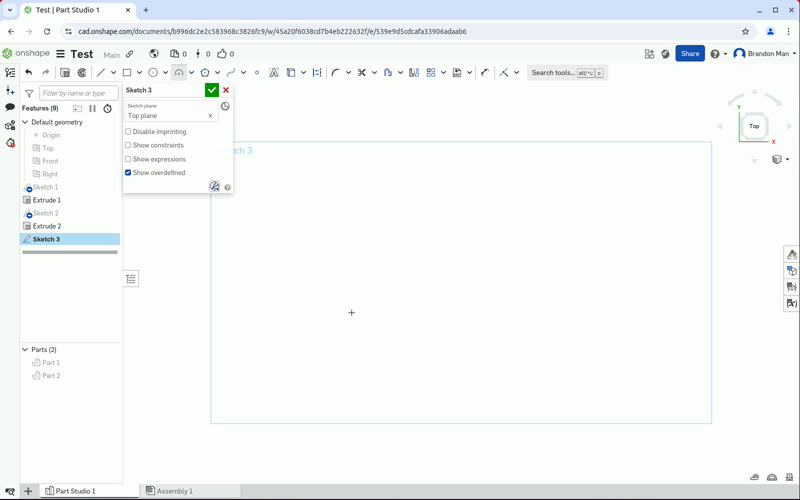
mouse_move(363, 339)
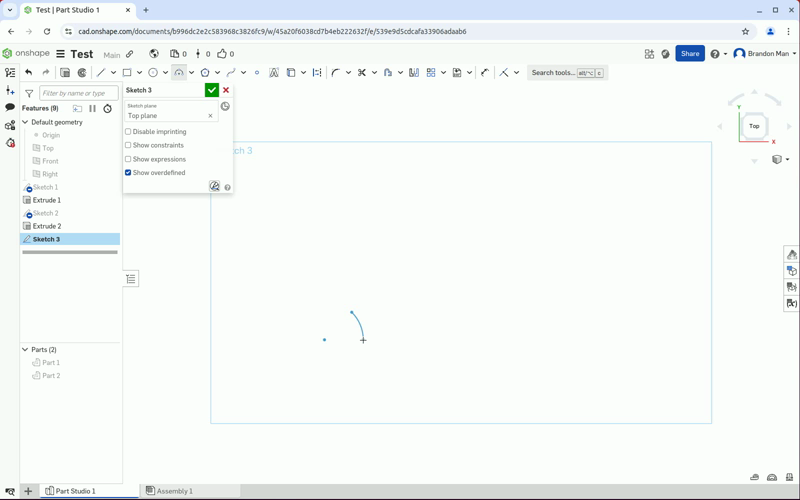
click(363, 339)
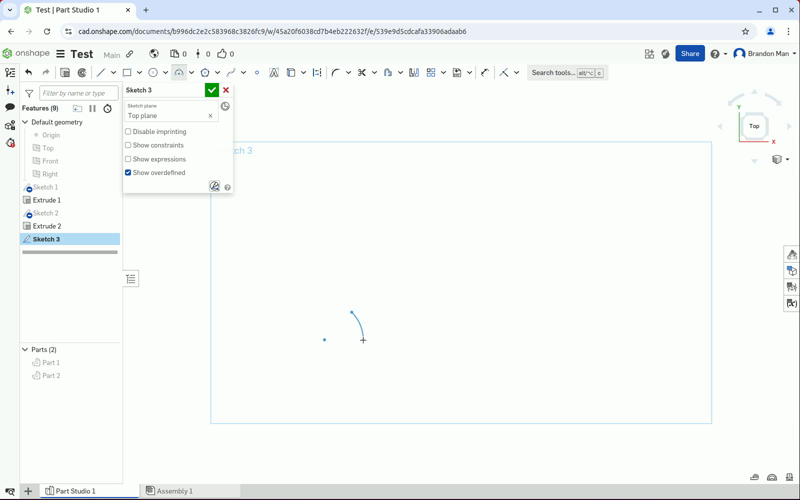
mouse_move(356, 326)
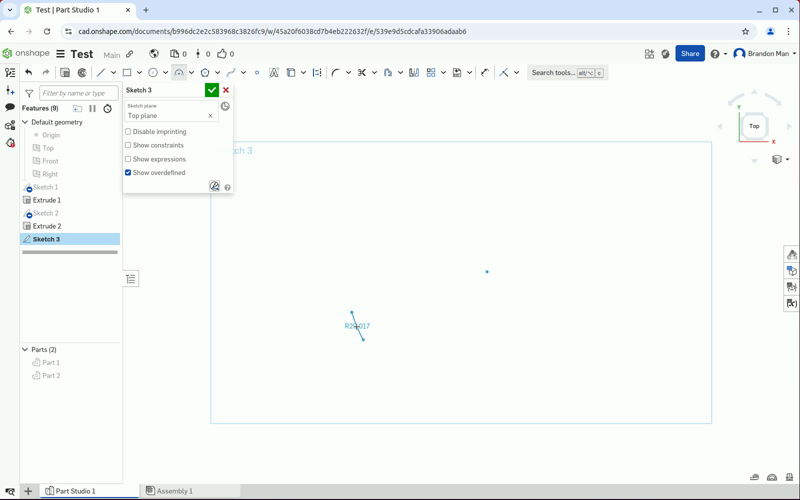
click(356, 326)
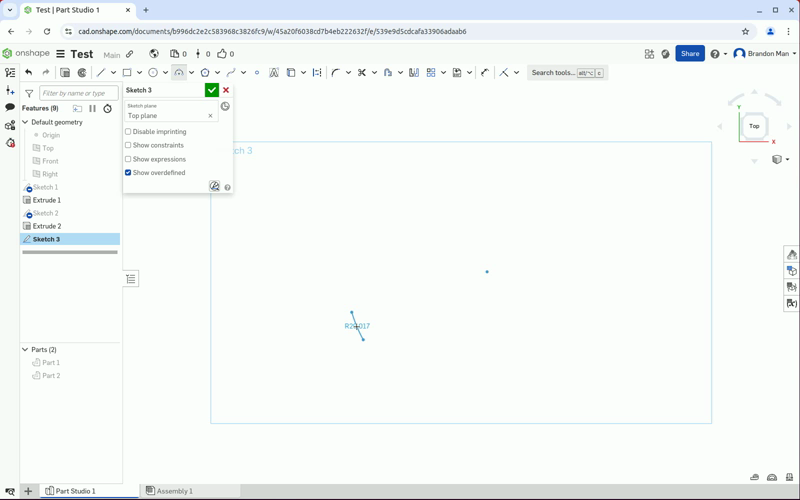
key_up(shift)
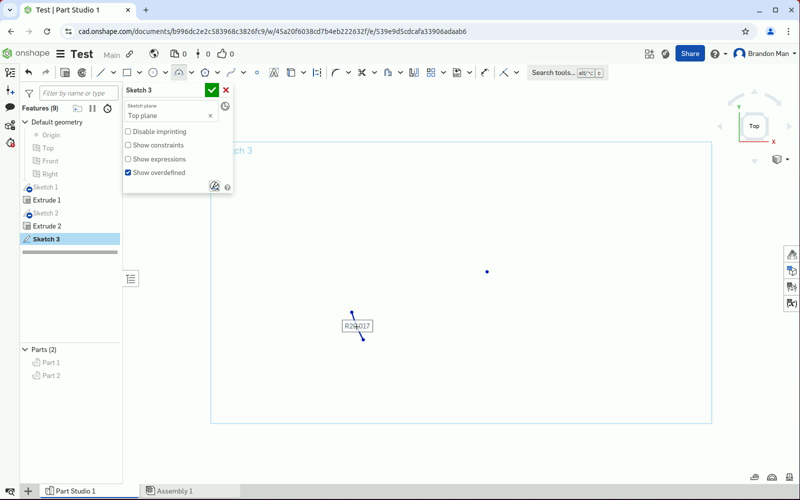
key(esc)
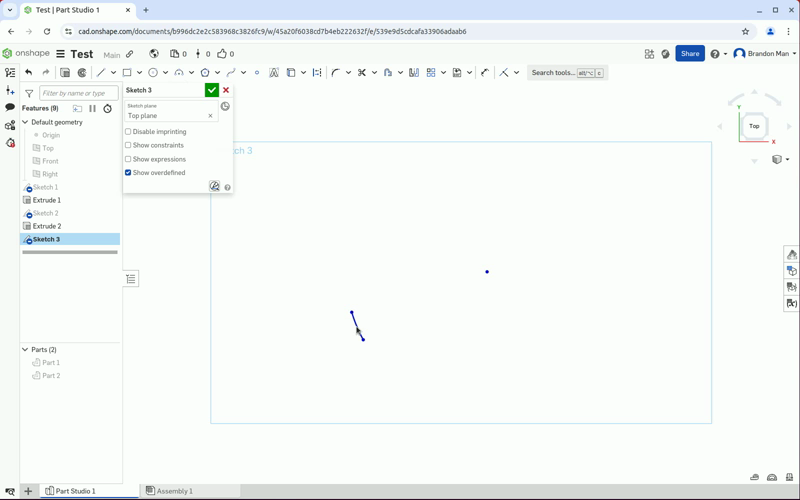
key(l)
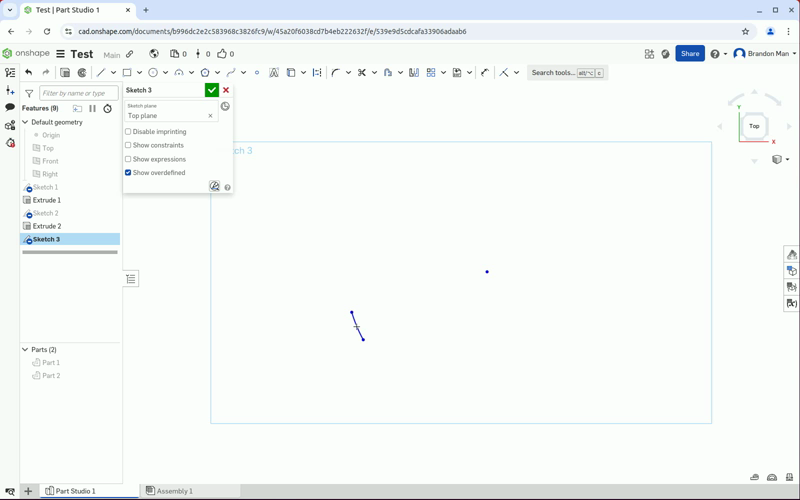
mouse_move(363, 339)
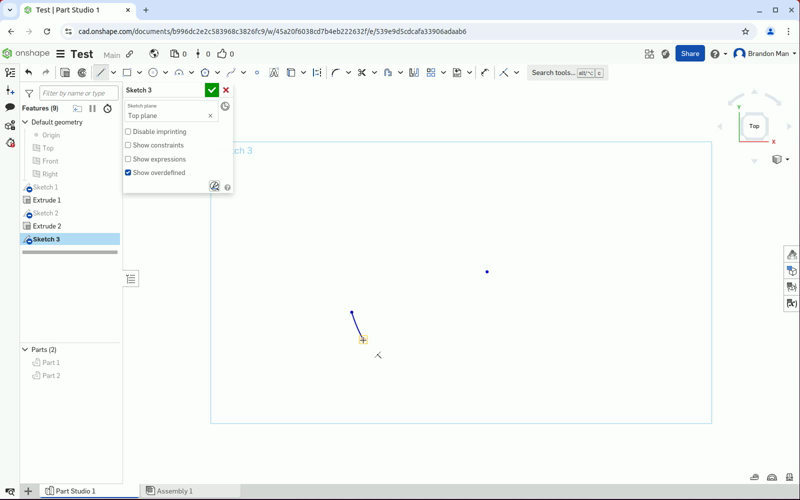
click(363, 339)
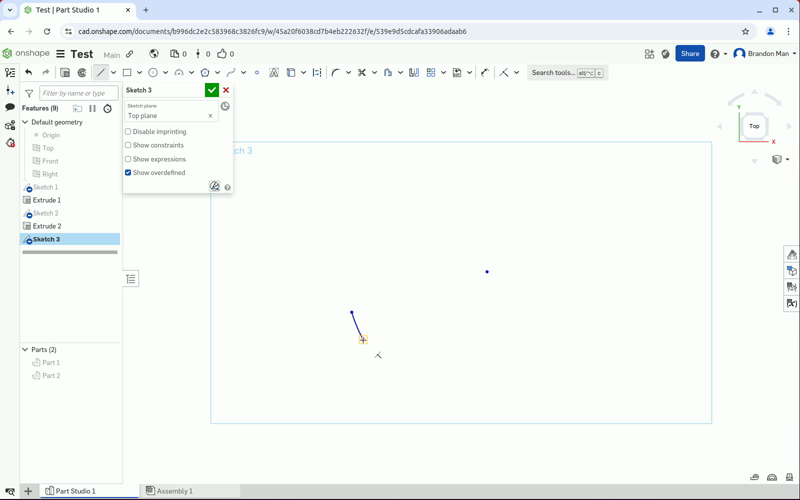
key_down(shift)
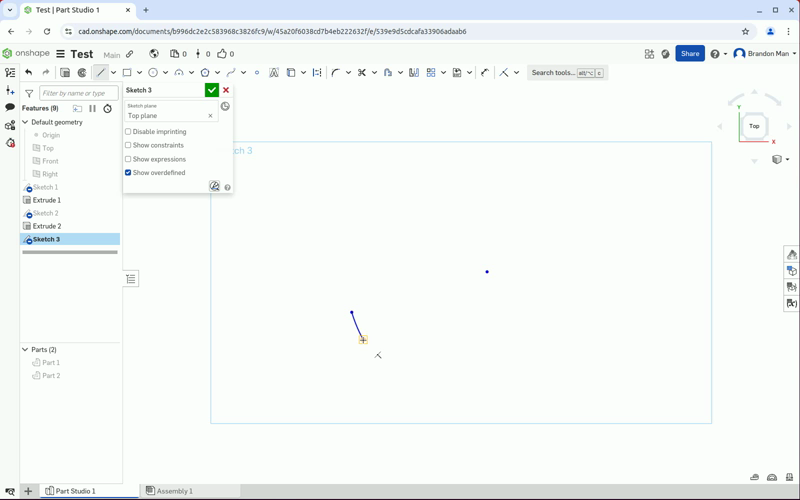
mouse_move(393, 339)
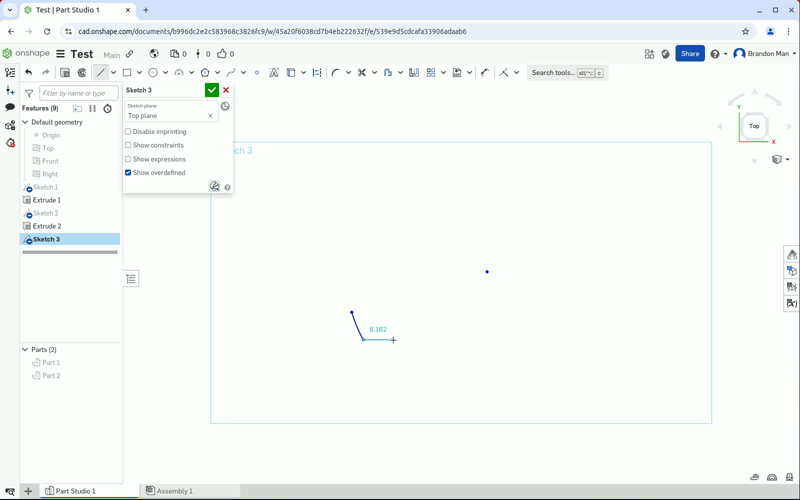
mouse_move(401, 318)
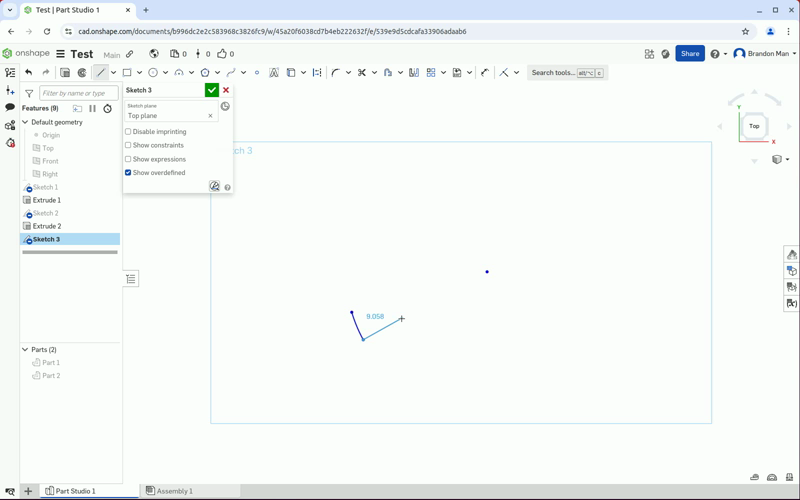
click(401, 318)
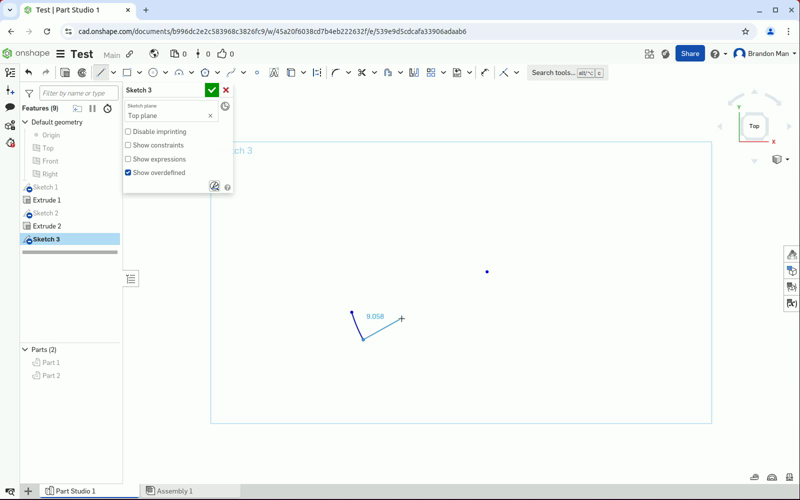
key_up(shift)
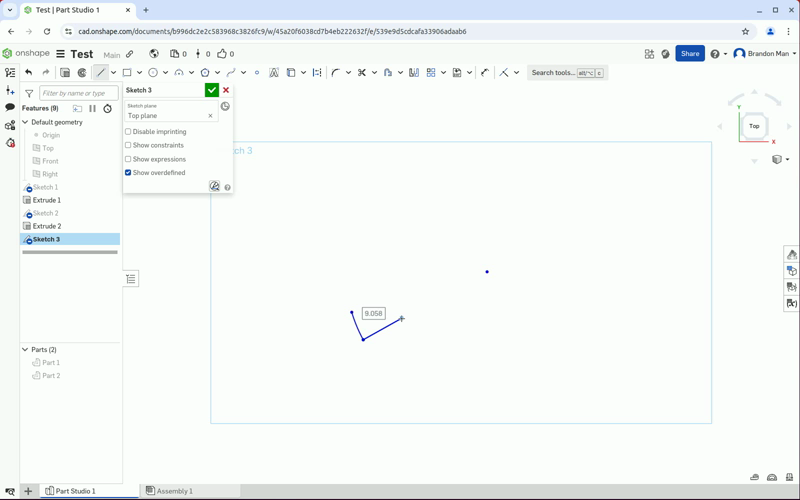
key(esc)
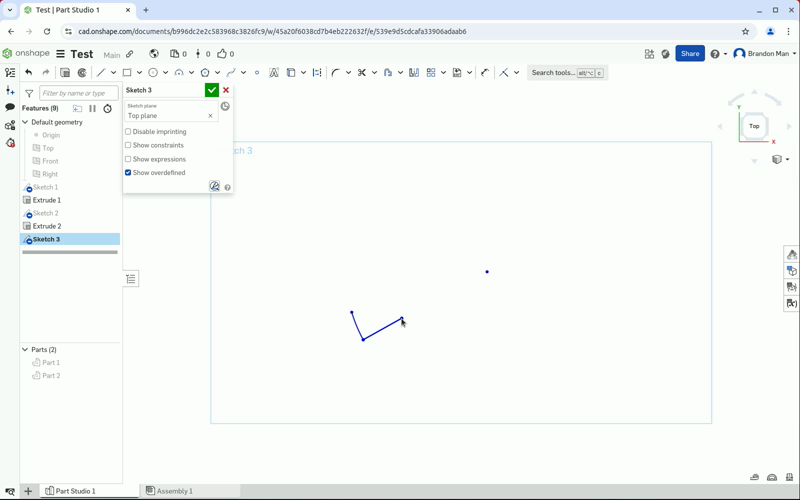
key(a)
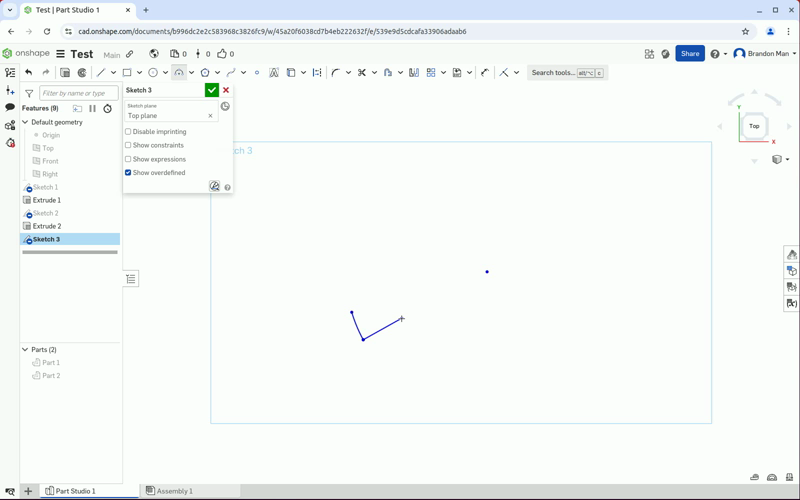
mouse_move(401, 318)
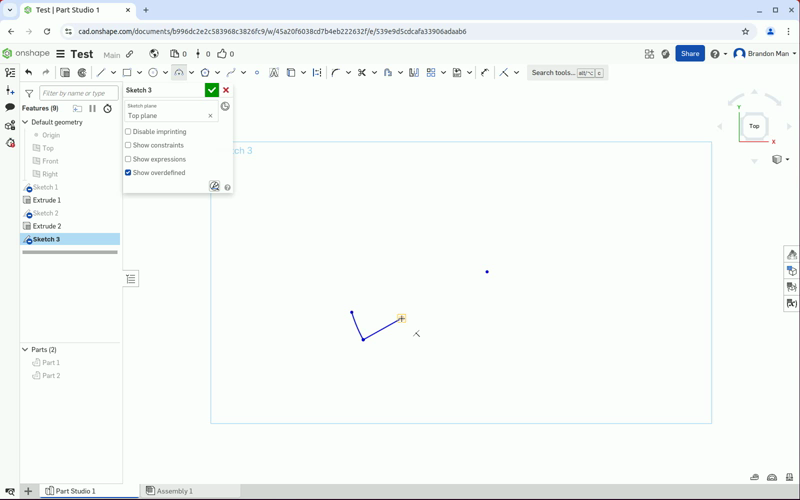
click(401, 318)
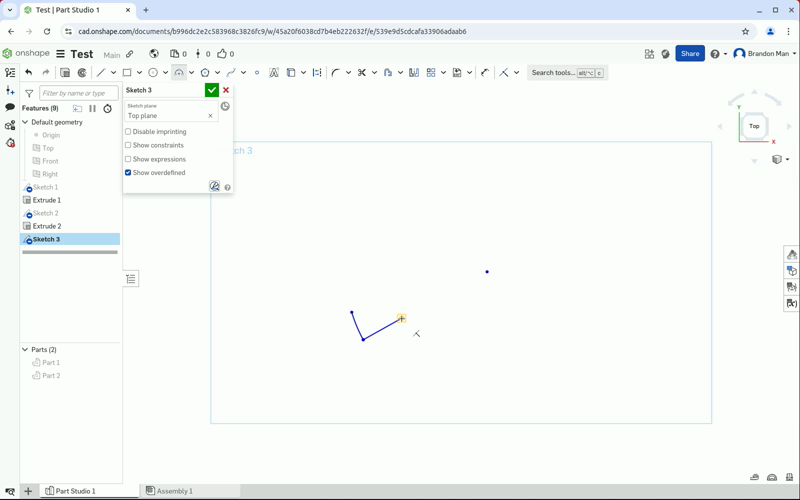
key_down(shift)
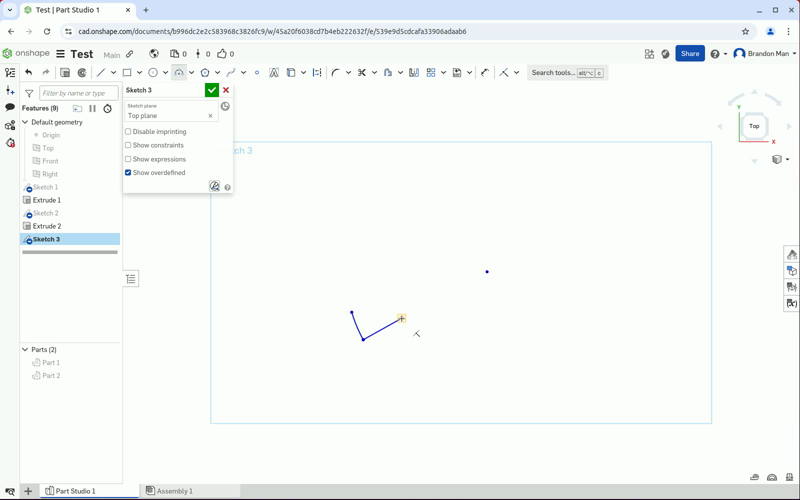
mouse_move(394, 300)
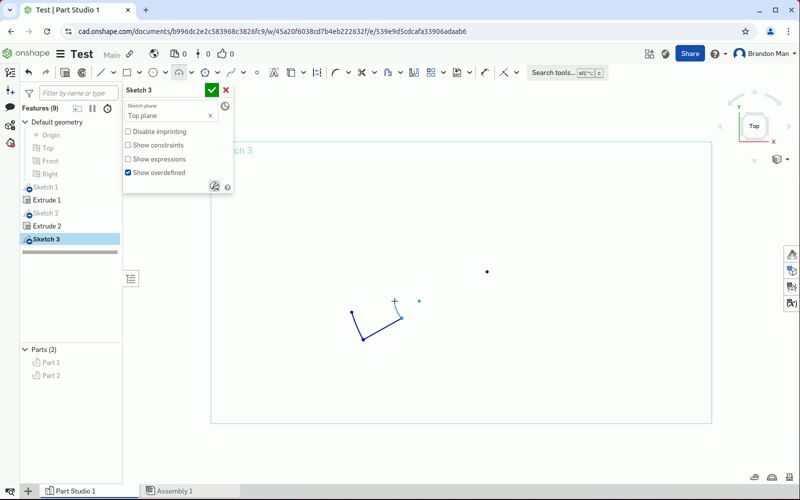
click(394, 300)
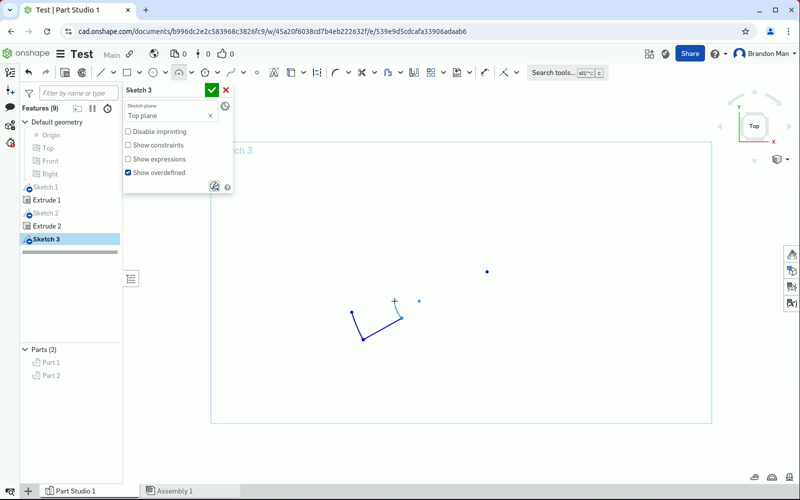
mouse_move(397, 309)
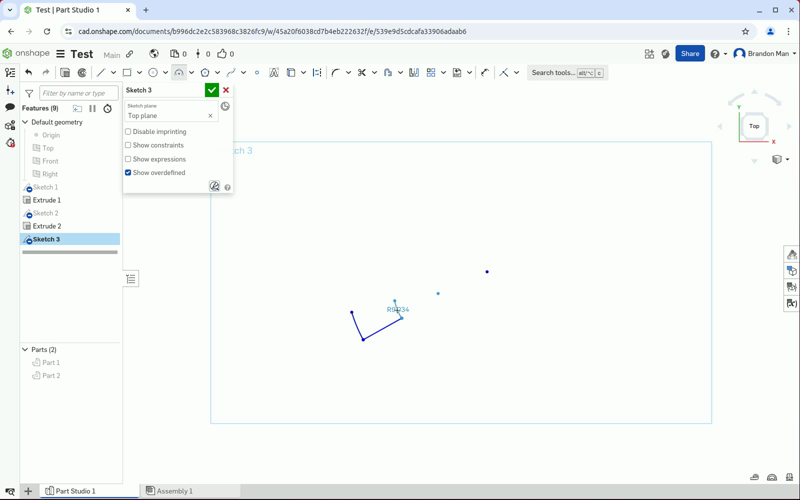
click(397, 309)
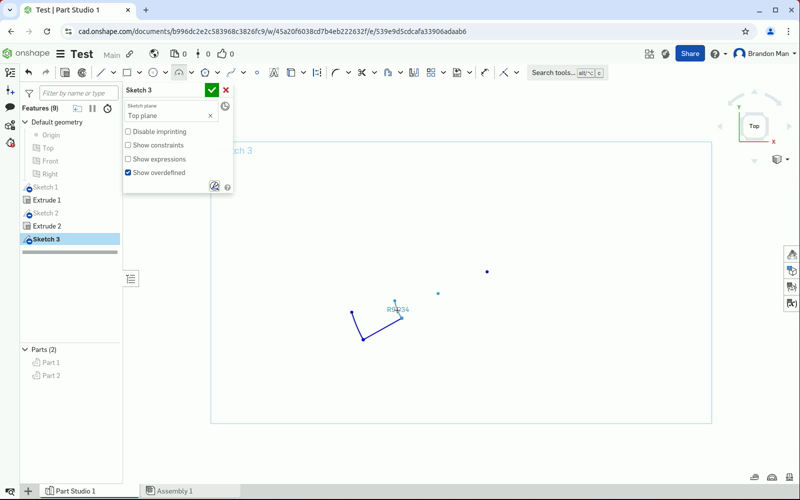
key_up(shift)
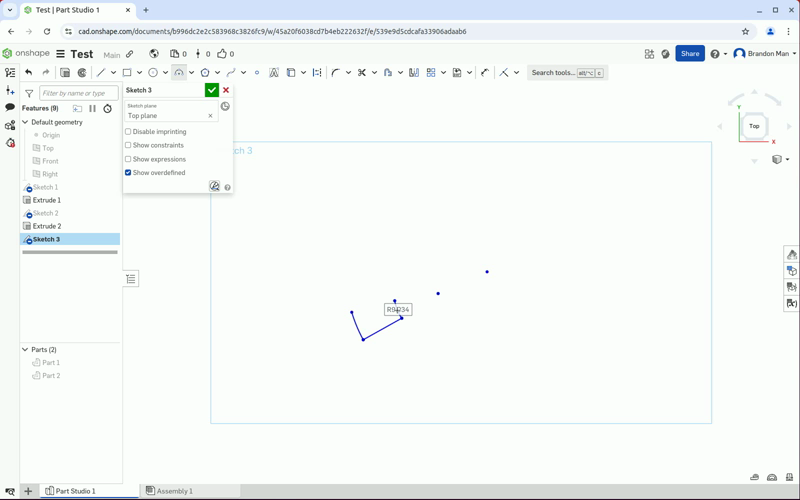
key(esc)
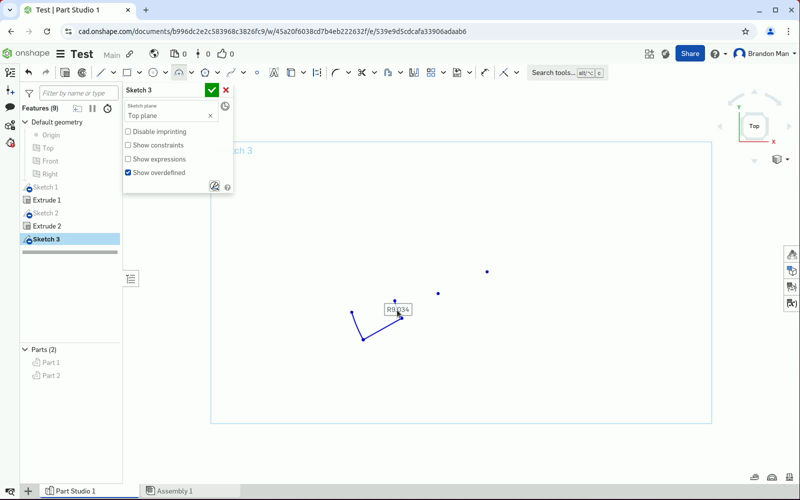
key(l)
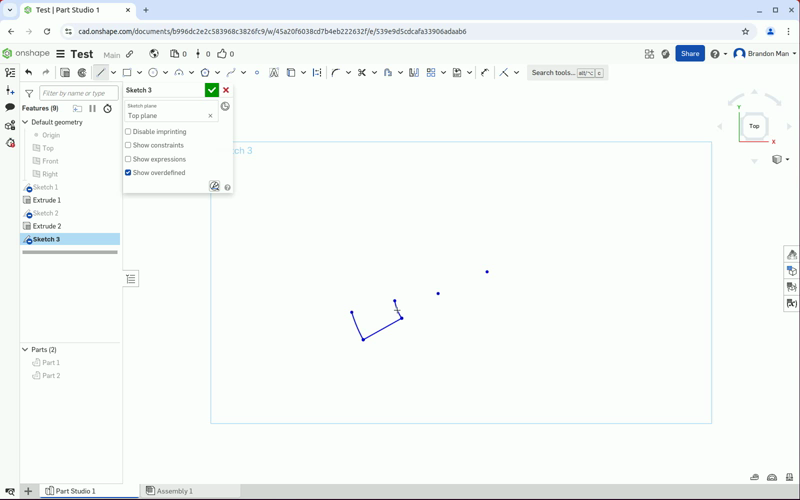
mouse_move(394, 300)
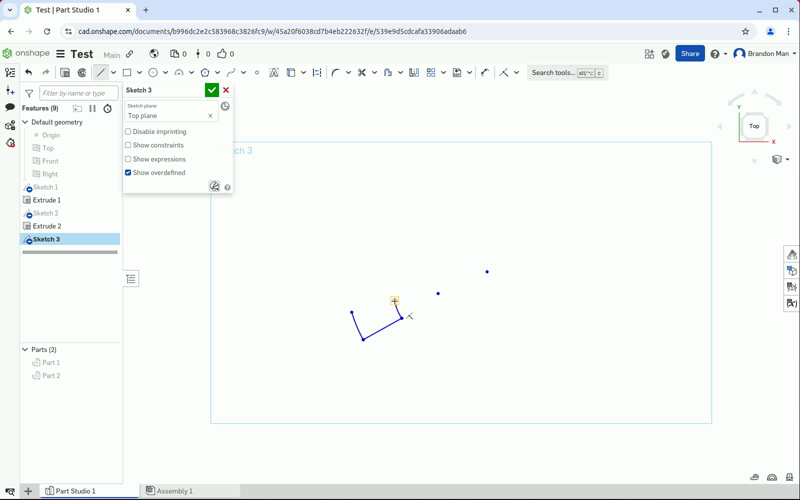
click(394, 300)
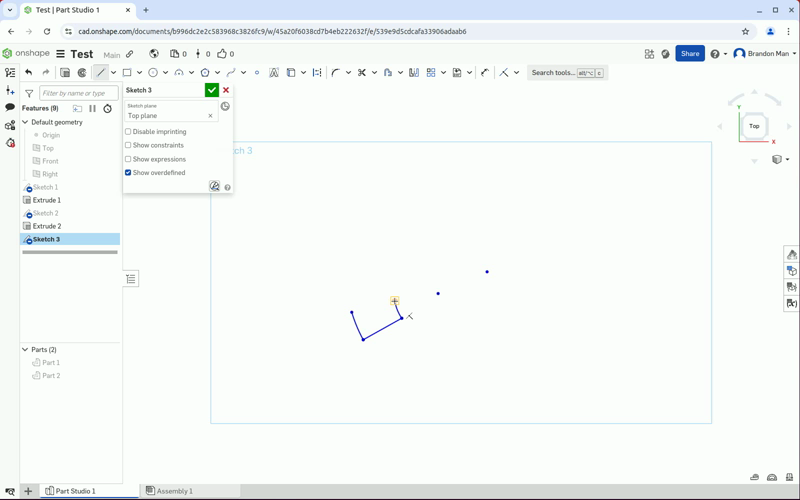
mouse_move(424, 300)
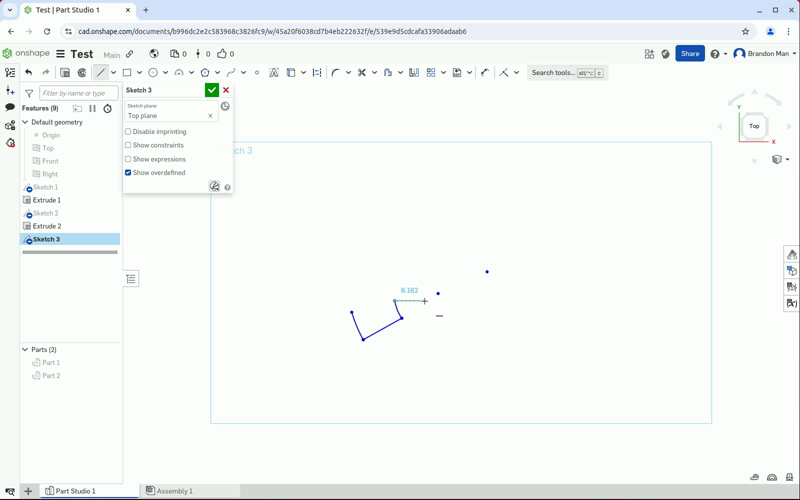
key_down(shift)
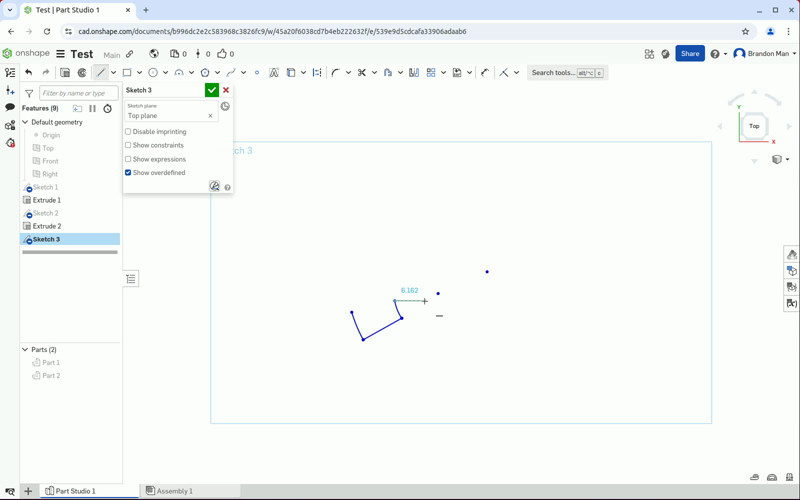
mouse_move(351, 312)
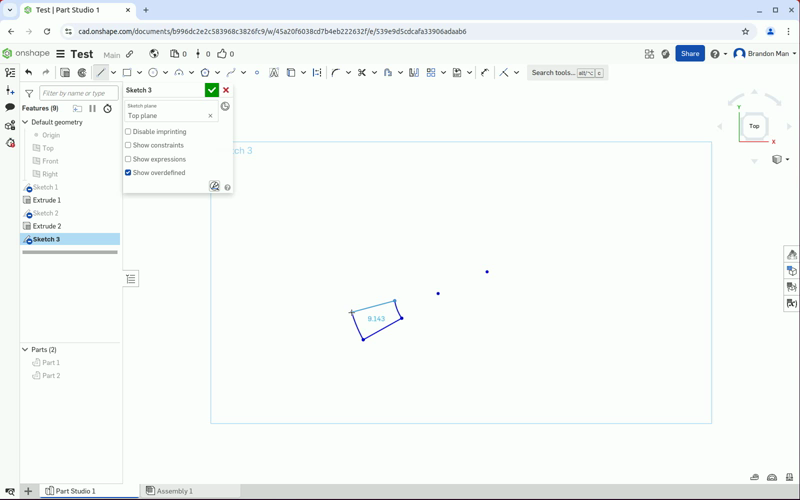
key_up(shift)
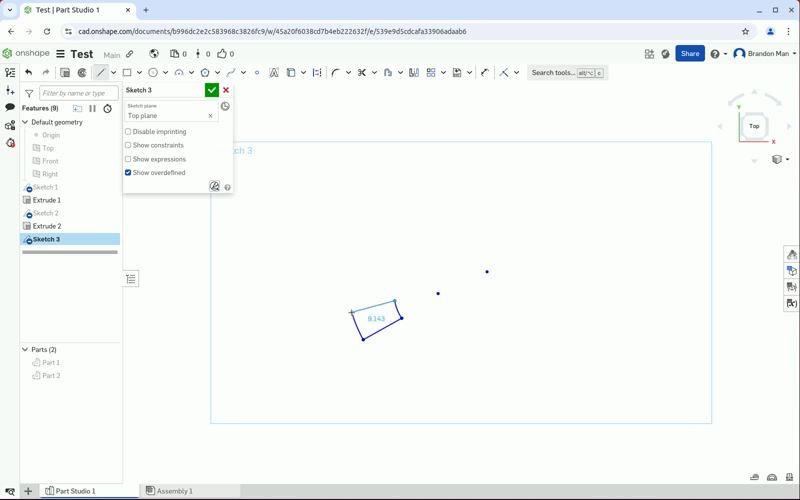
click(351, 312)
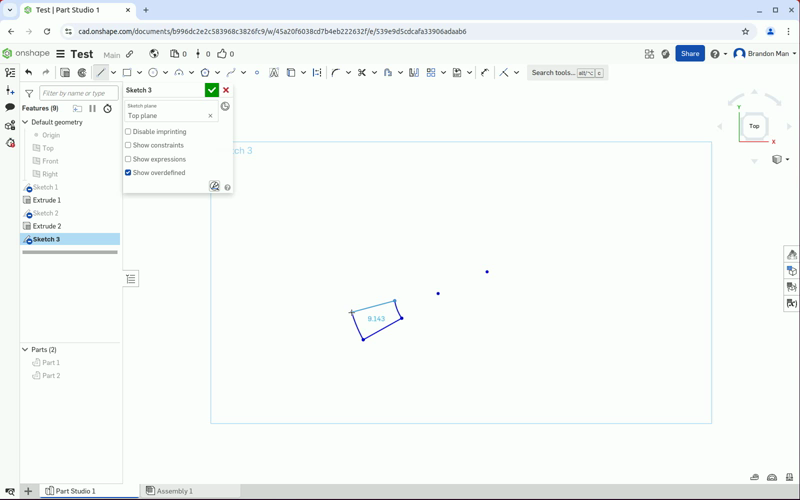
key(esc)
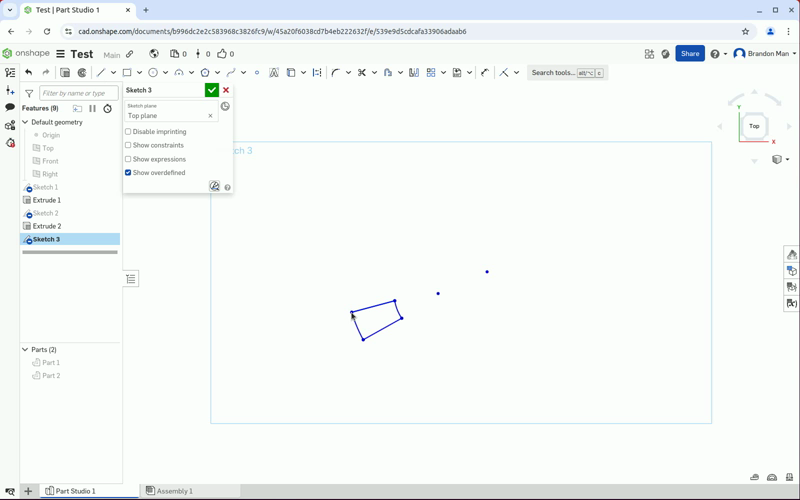
mouse_move(366, 313)
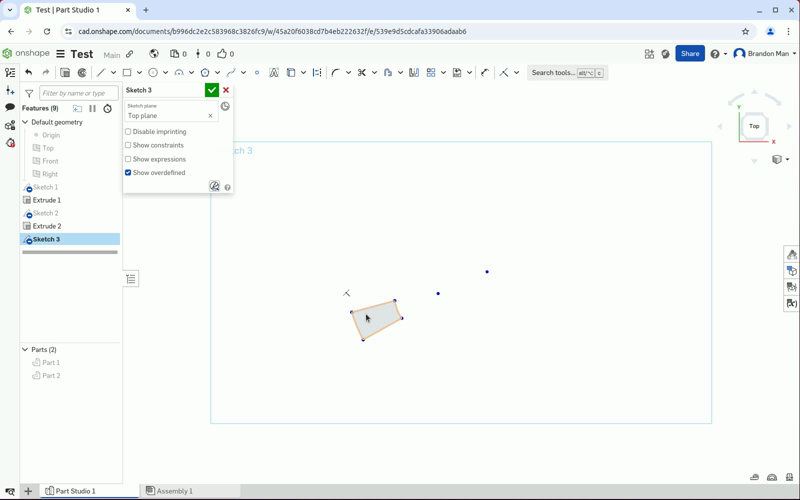
scroll(6)
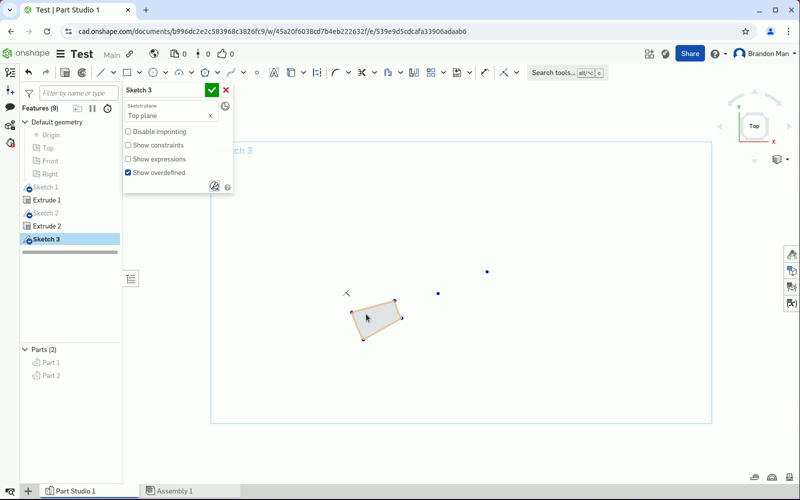
scroll(6)
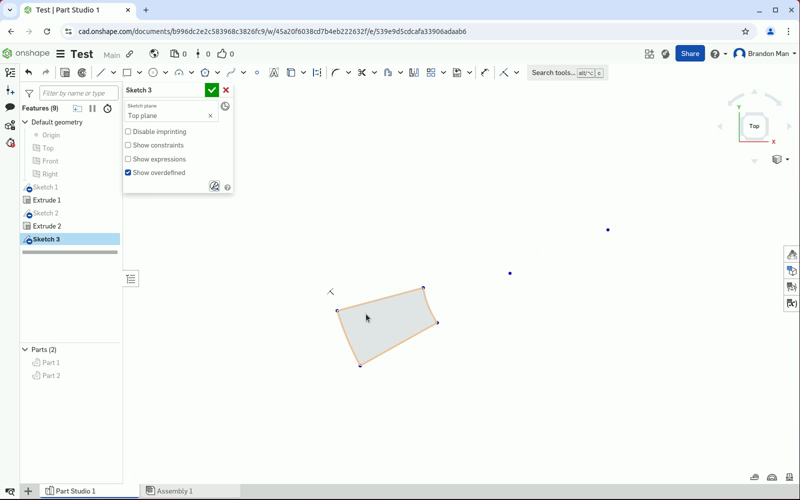
scroll(6)
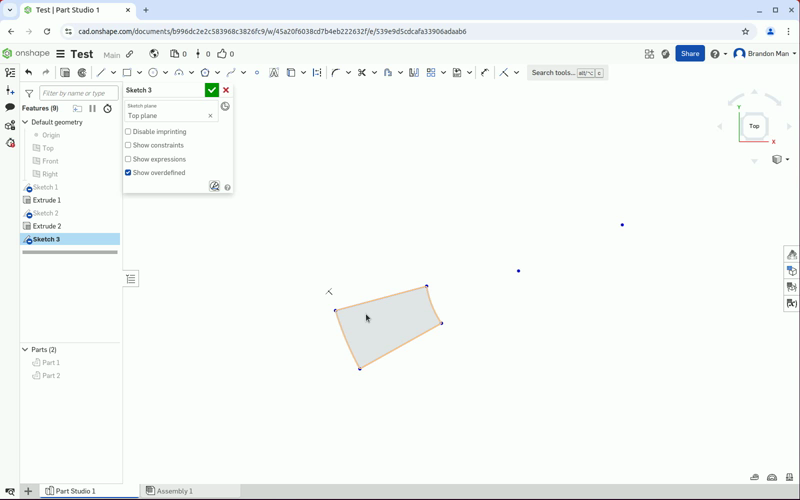
scroll(6)
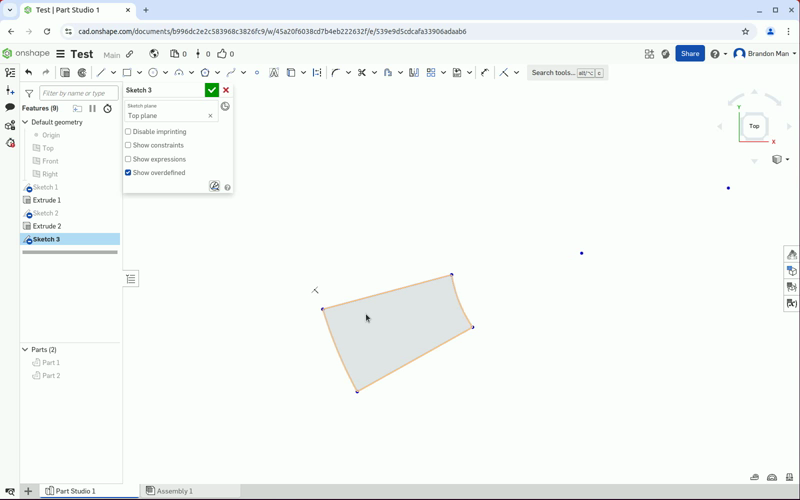
scroll(6)
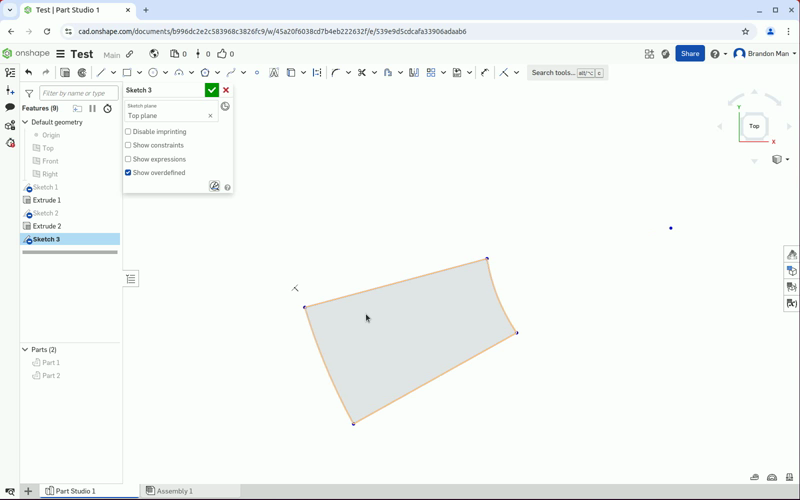
scroll(6)
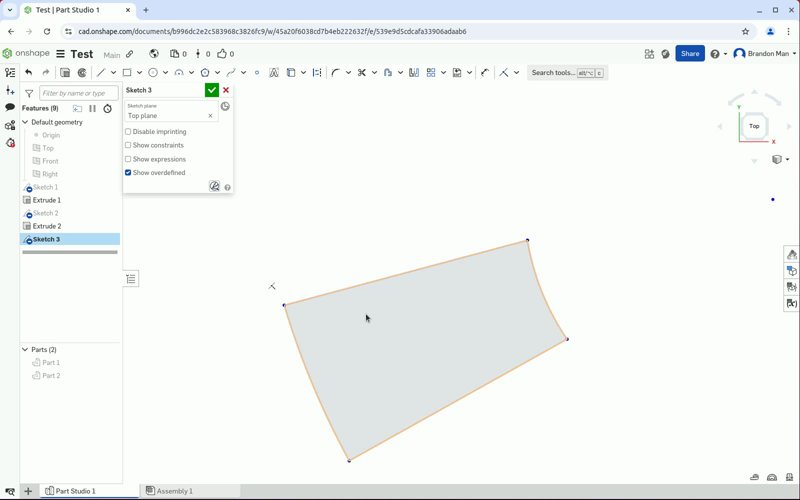
scroll(6)
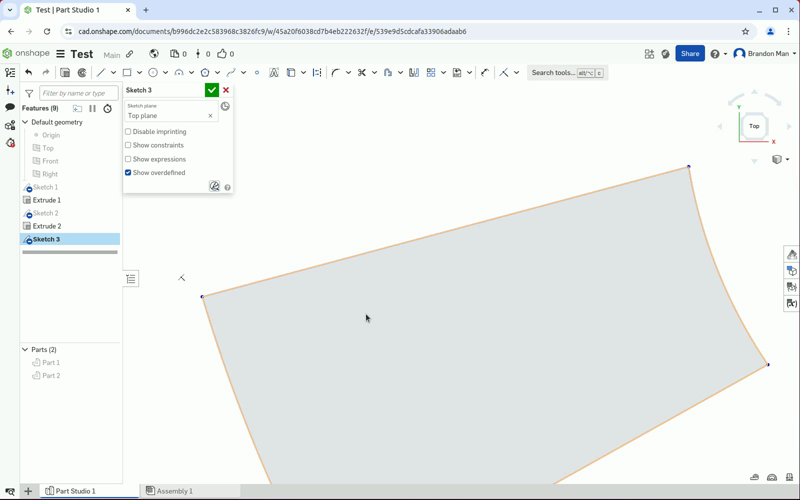
click(366, 313)
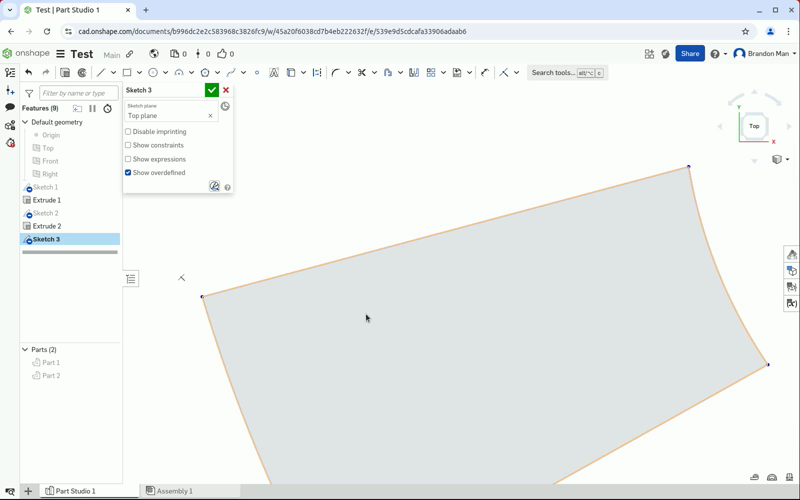
scroll(-6)
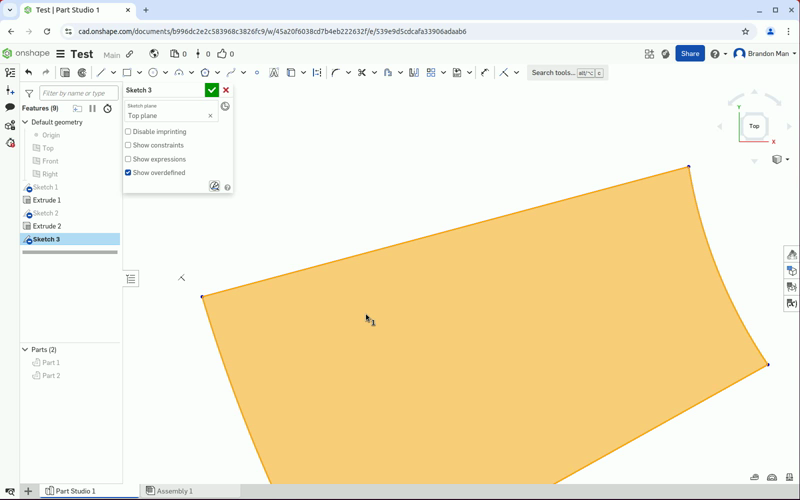
scroll(-6)
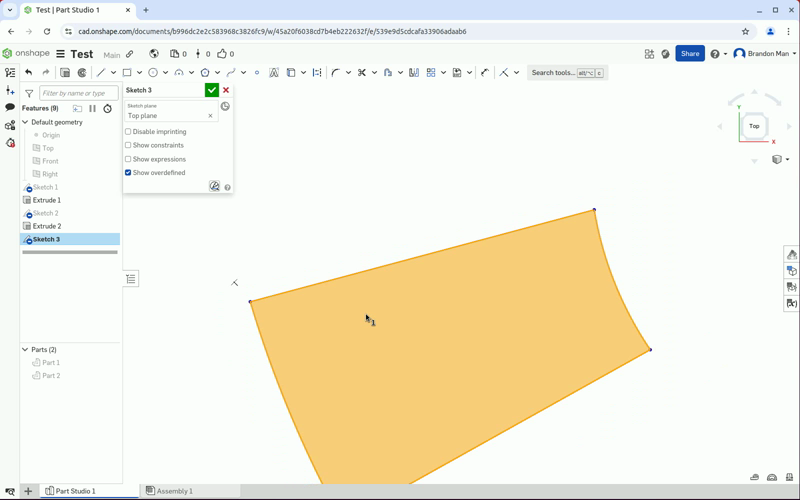
scroll(-6)
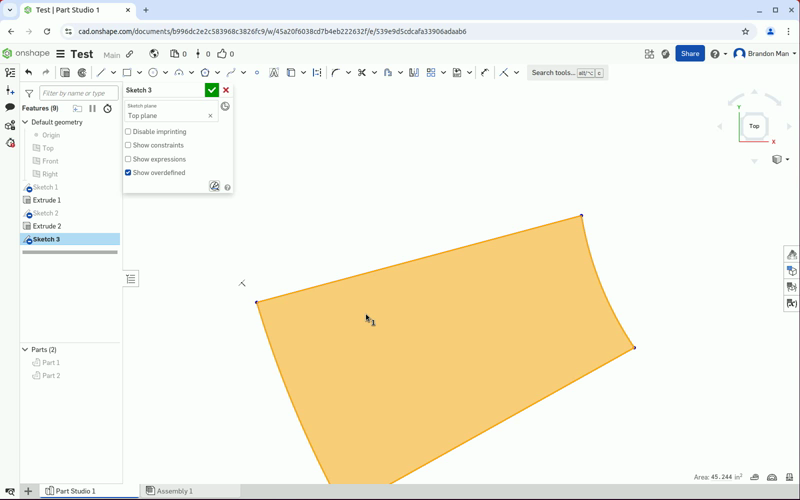
scroll(-6)
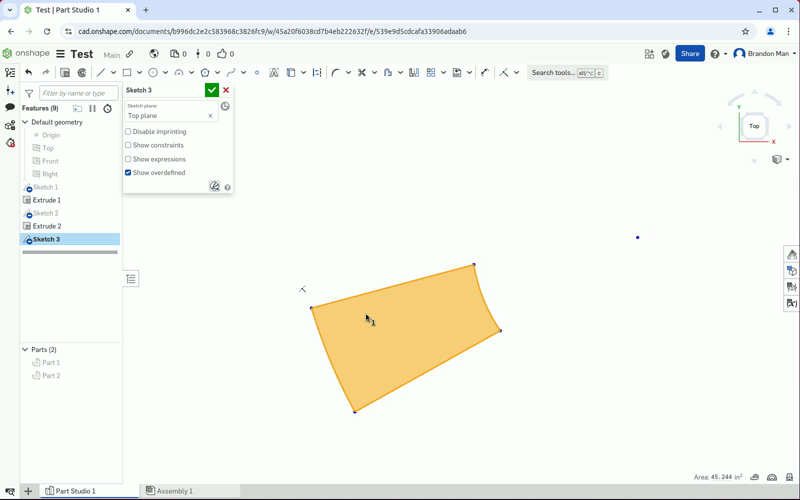
scroll(-6)
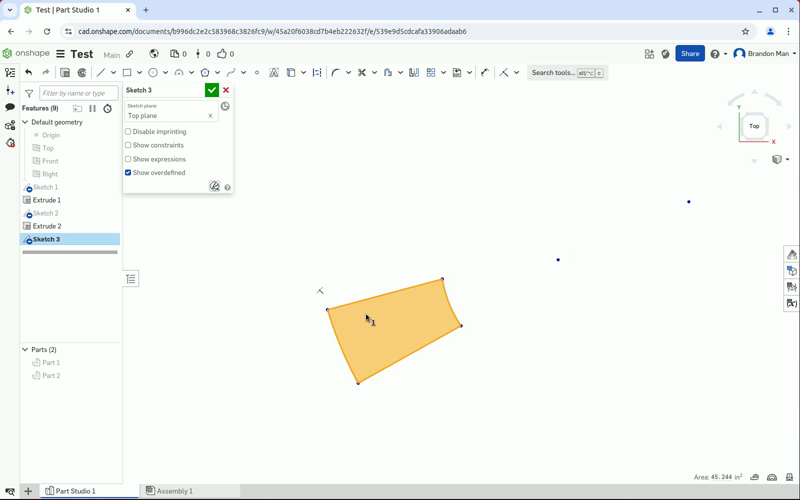
scroll(-6)
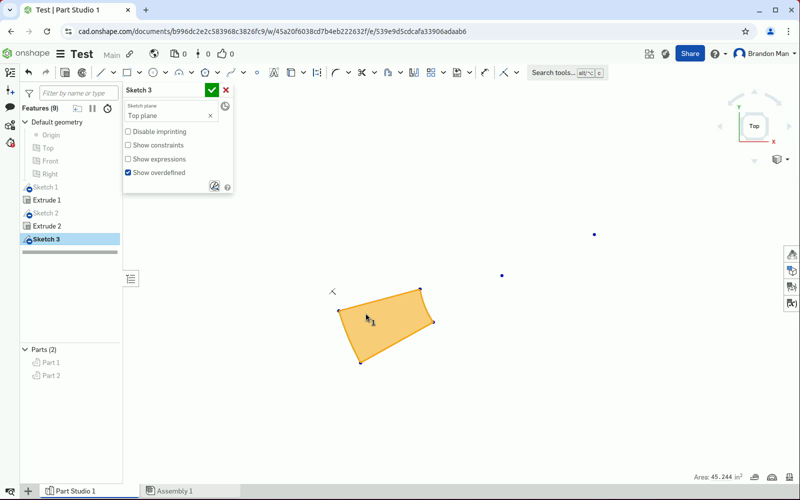
scroll(-6)
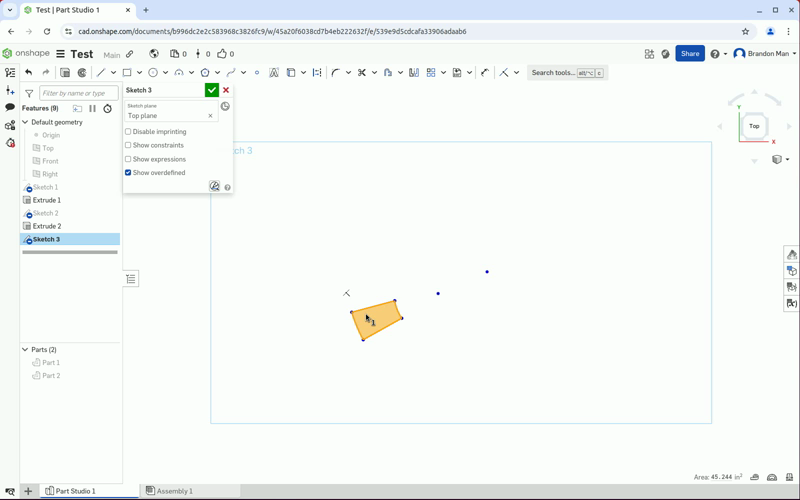
mouse_move(73, 352)
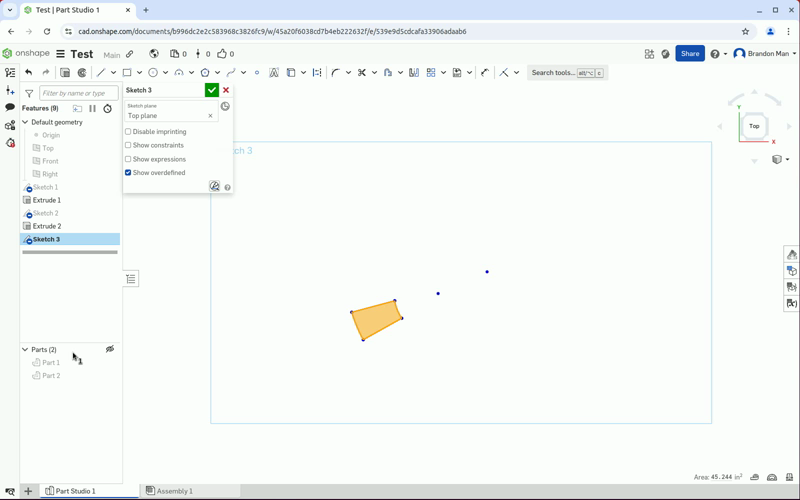
key(shift+y)
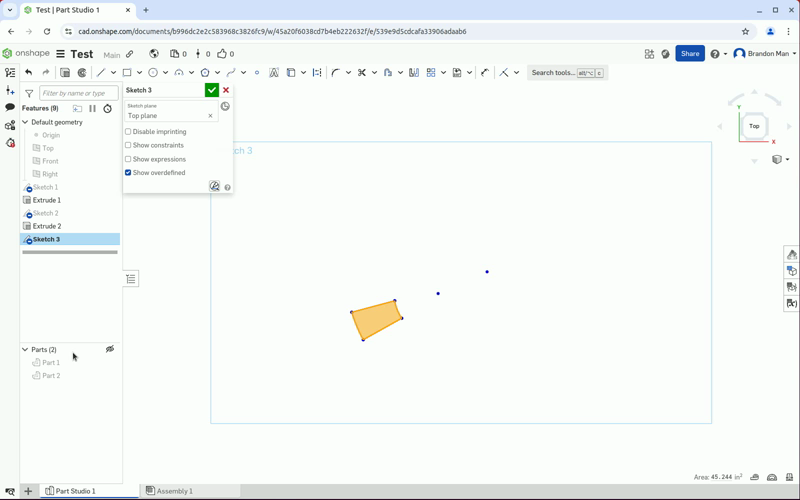
key(shift+e)
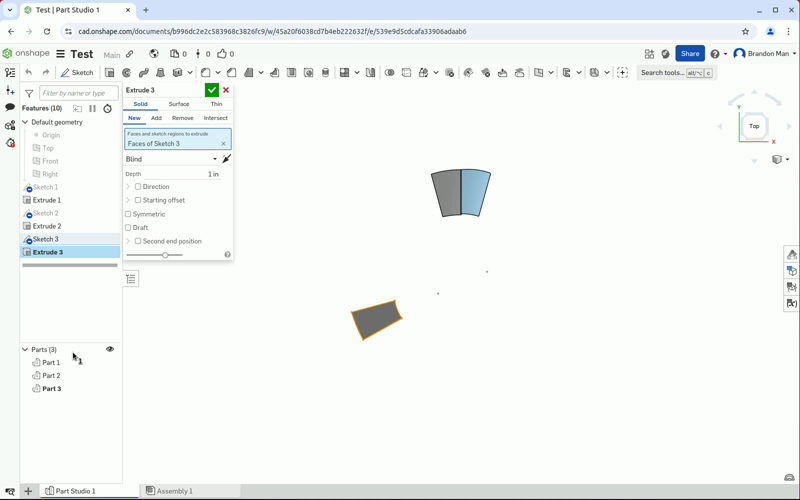
mouse_move(143, 106)
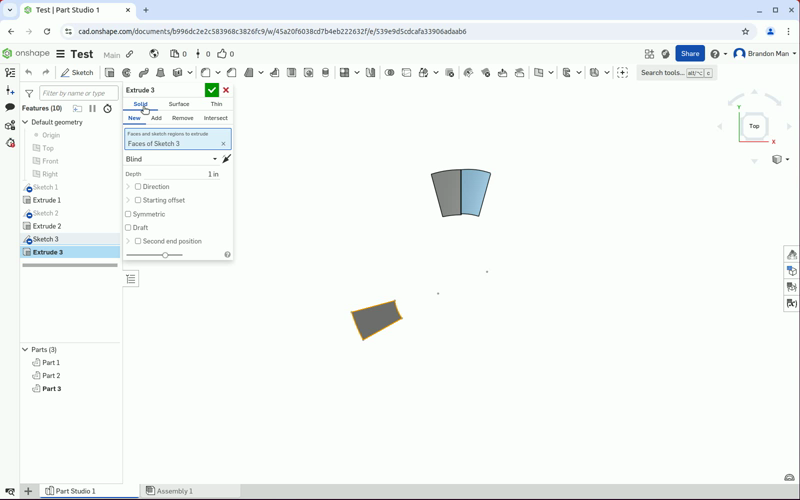
click(143, 106)
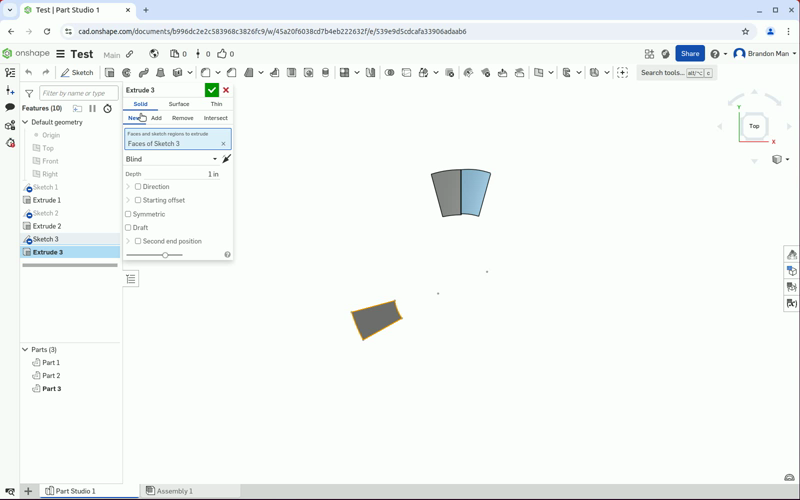
mouse_move(137, 120)
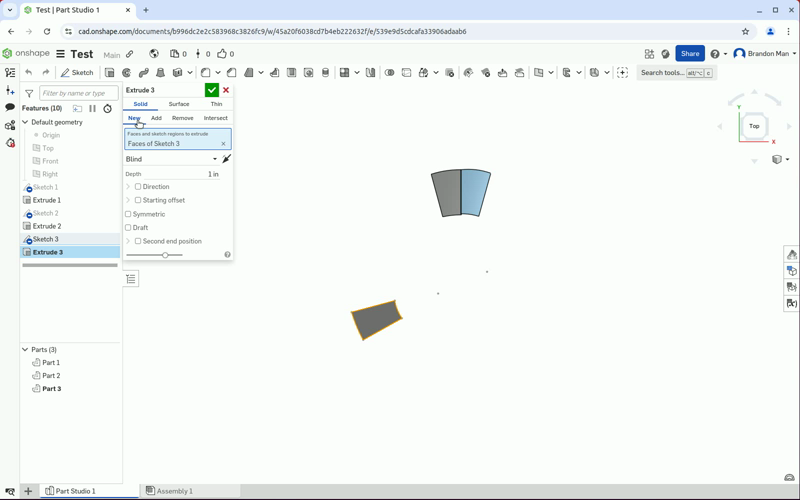
click(137, 120)
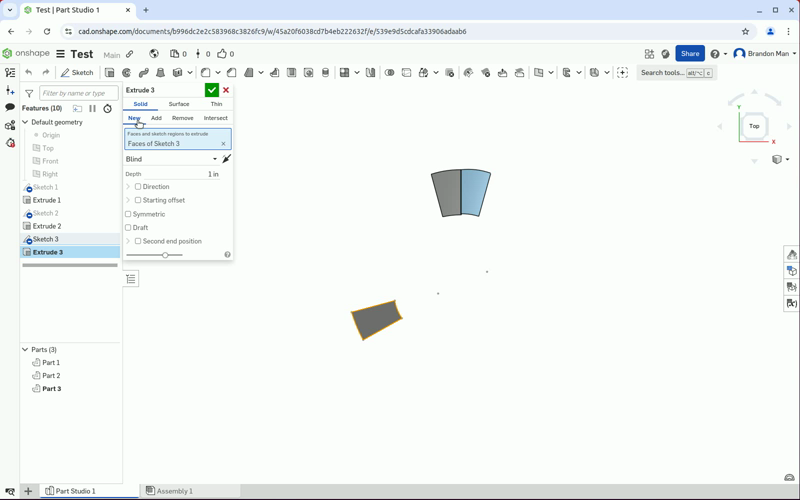
key(tab, 4)
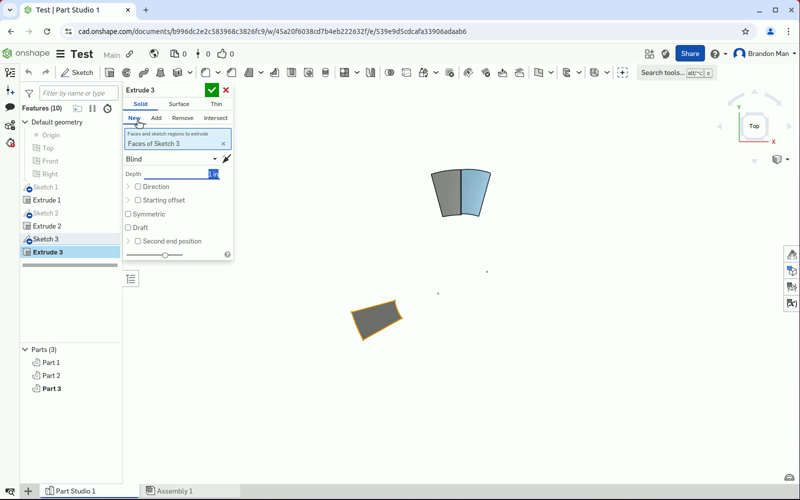
text(6.258)
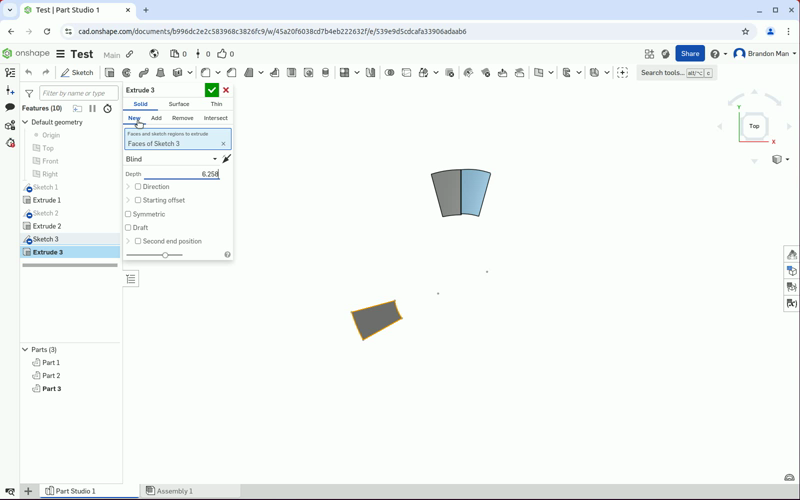
key(enter)
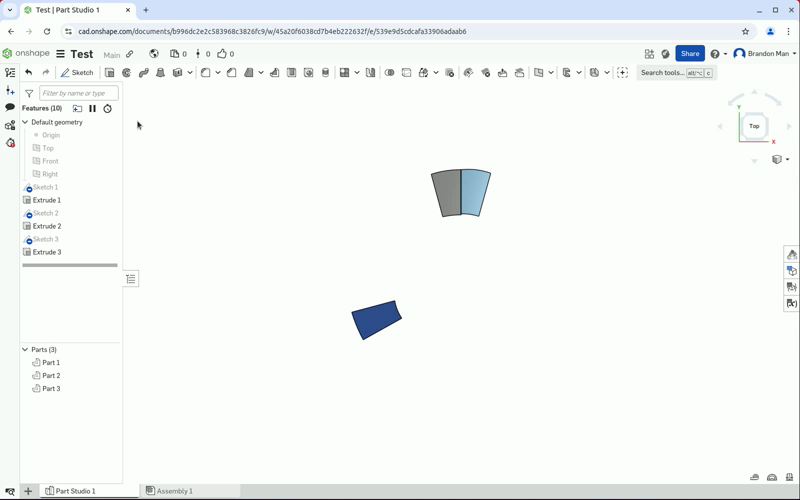
key(shift+h)
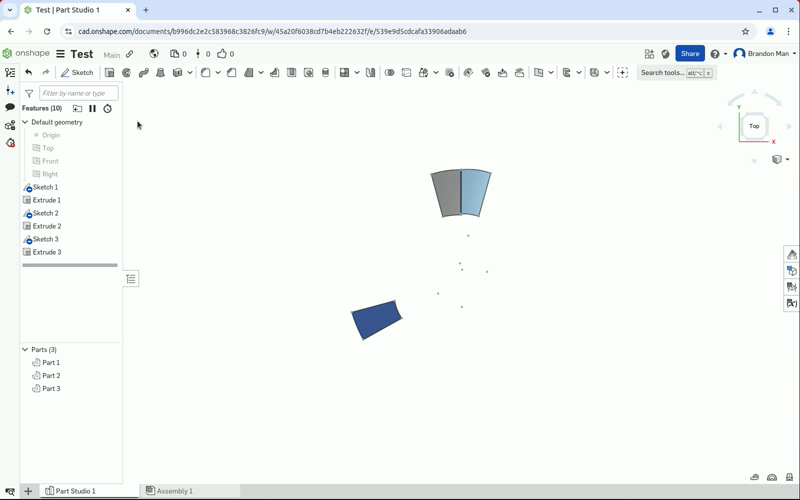
key(shift+h)
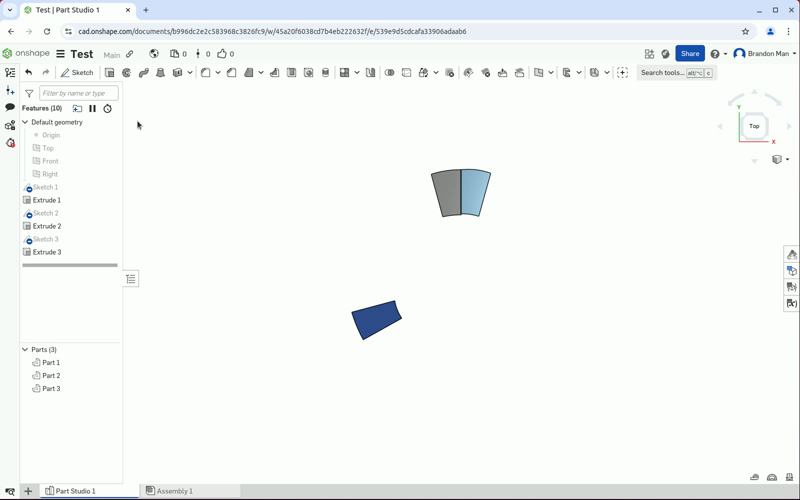
mouse_move(73, 189)
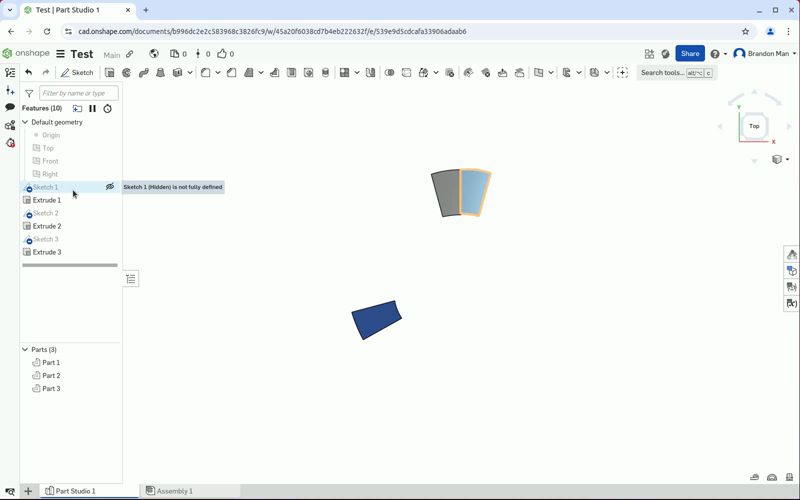
click(73, 189)
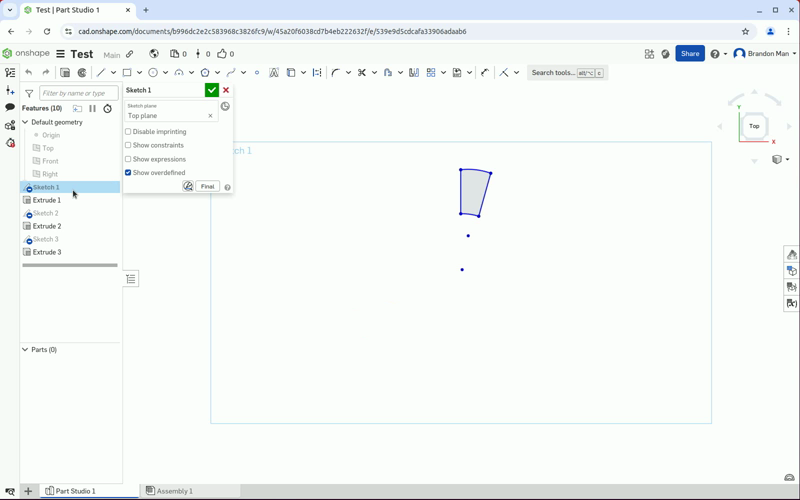
mouse_move(229, 92)
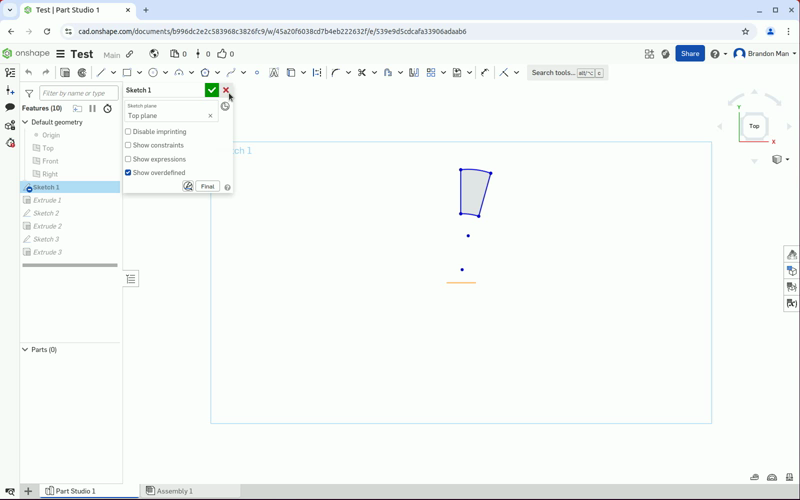
click(229, 92)
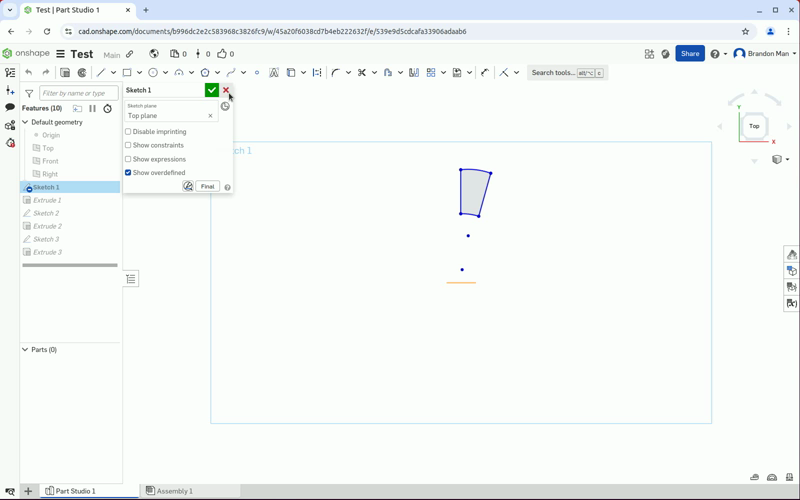
key(shift+s)
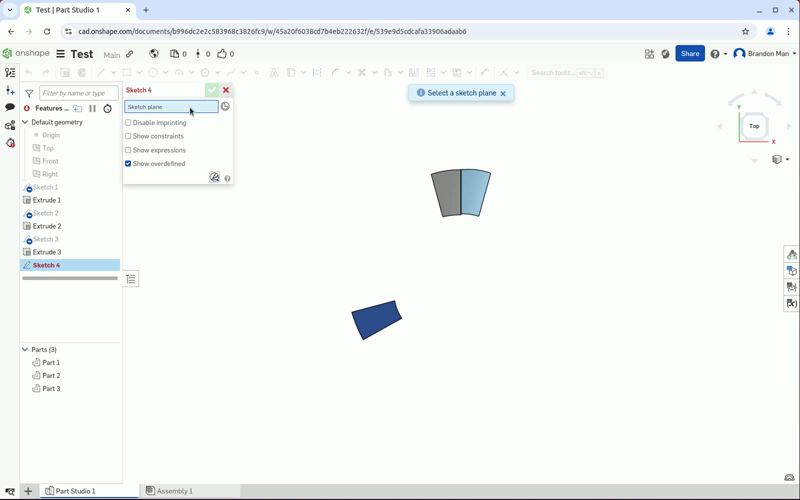
mouse_move(73, 150)
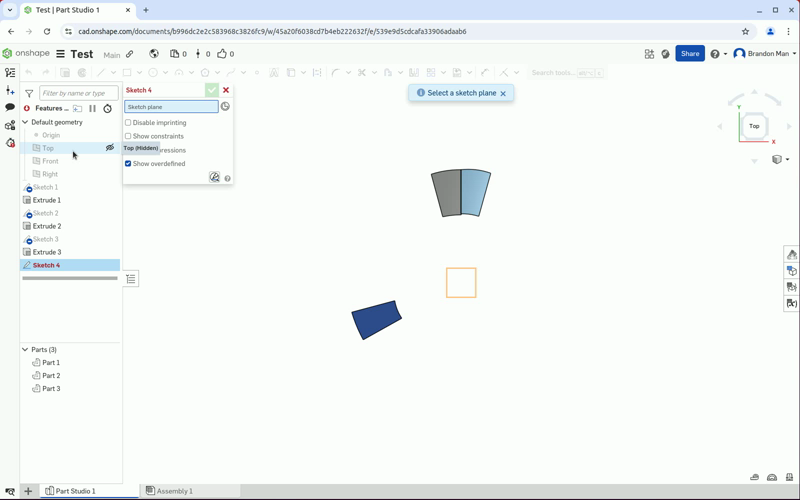
click(73, 150)
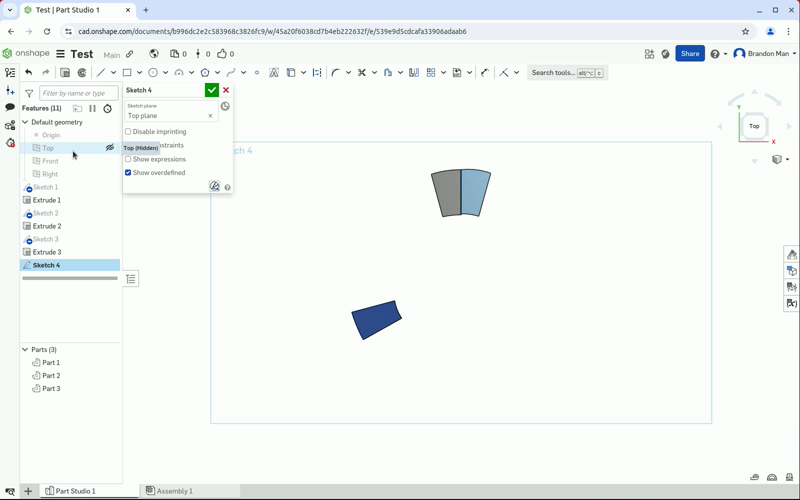
mouse_move(73, 352)
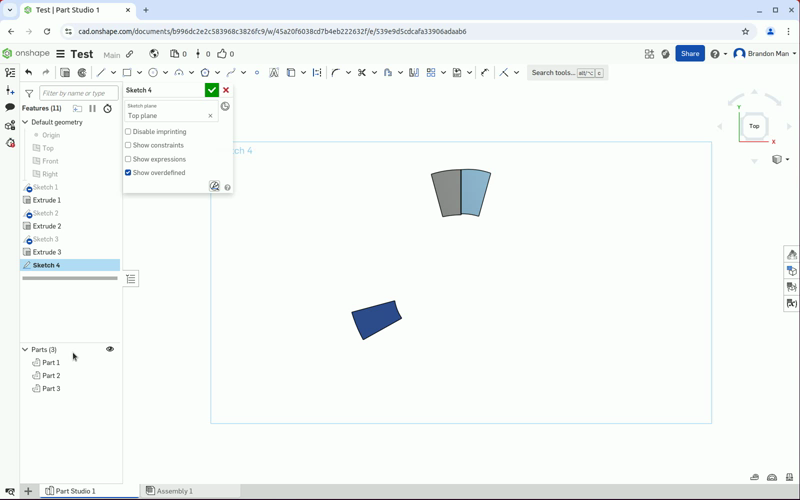
key(y)
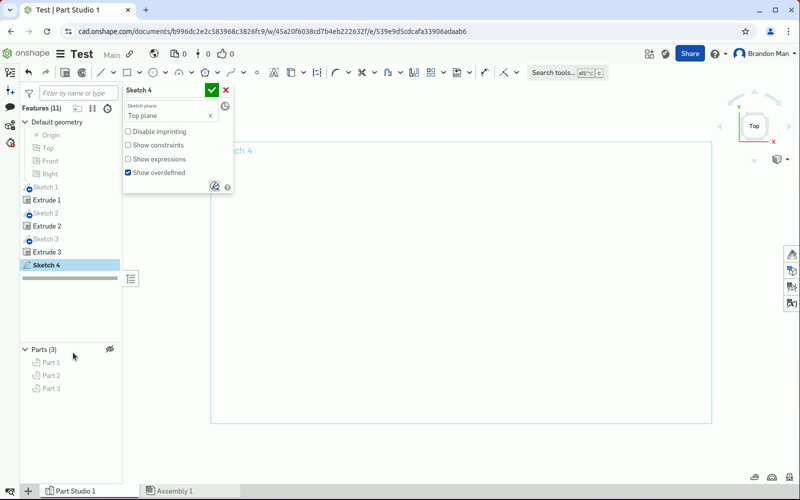
key(a)
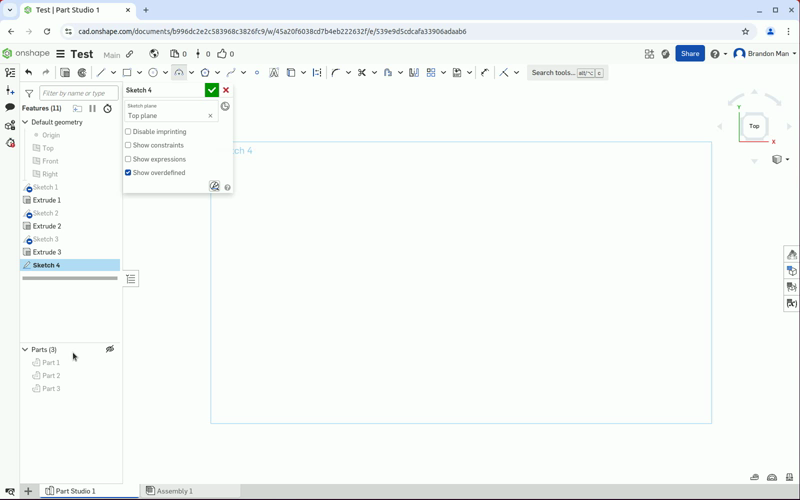
key_down(shift)
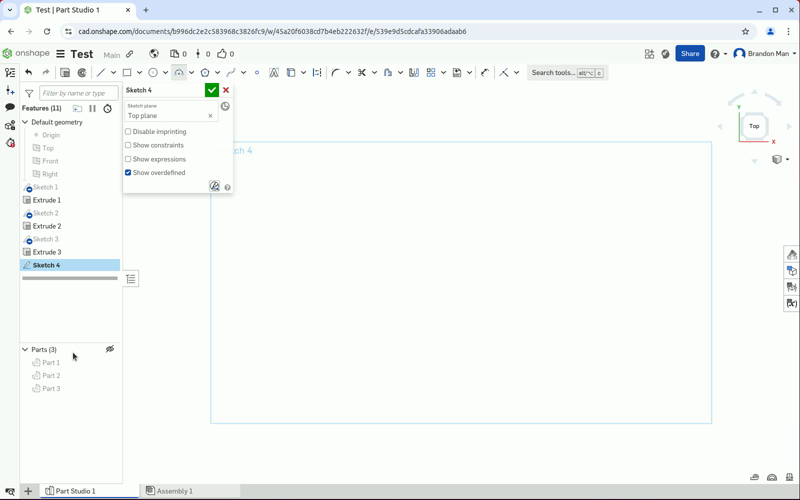
mouse_move(363, 339)
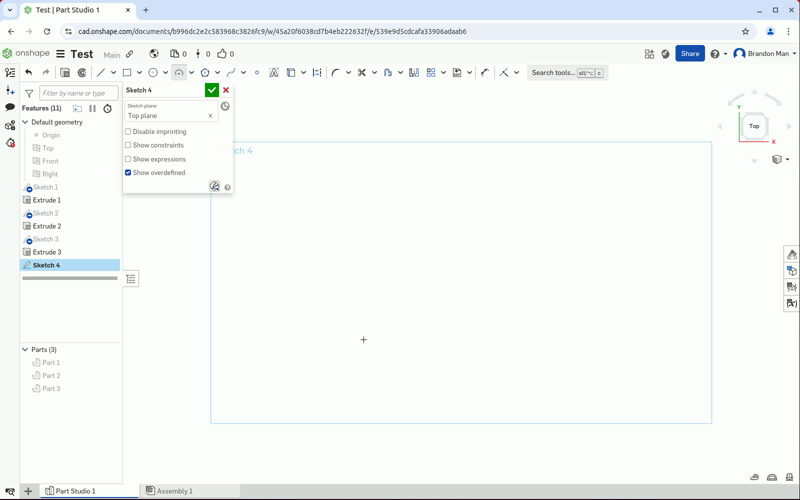
click(363, 339)
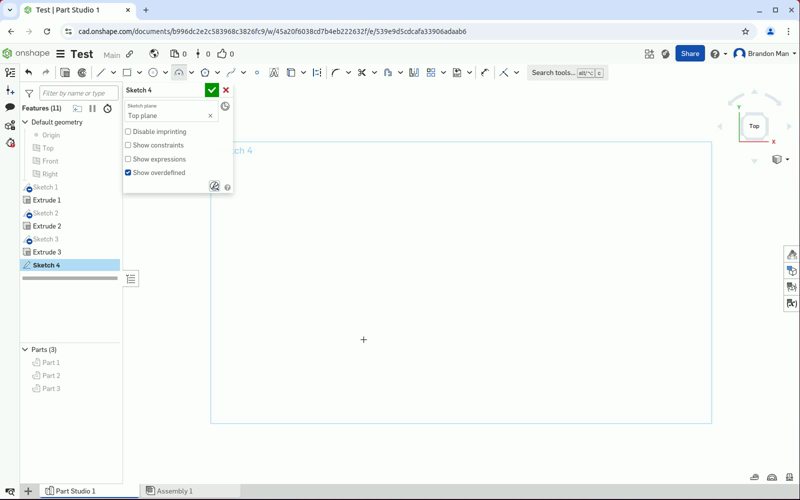
key_up(shift)
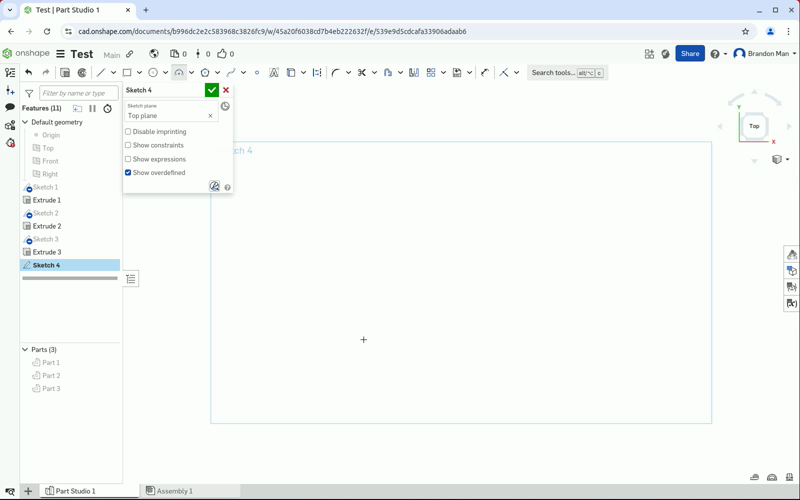
key_down(shift)
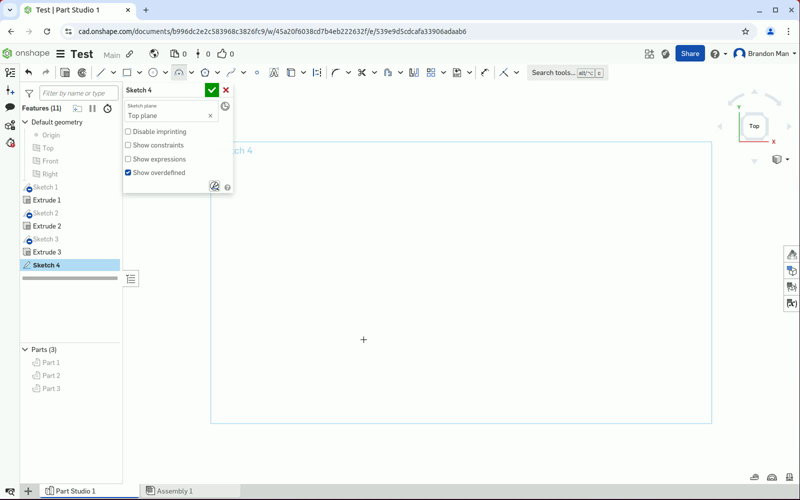
mouse_move(381, 362)
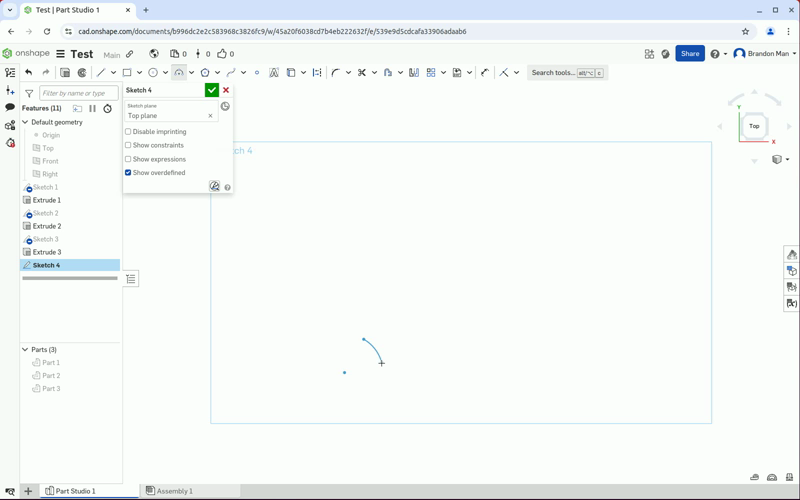
click(381, 362)
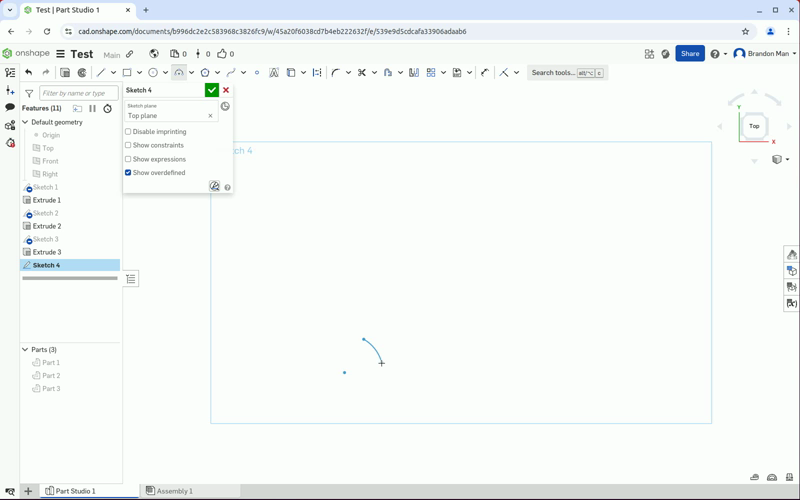
mouse_move(371, 351)
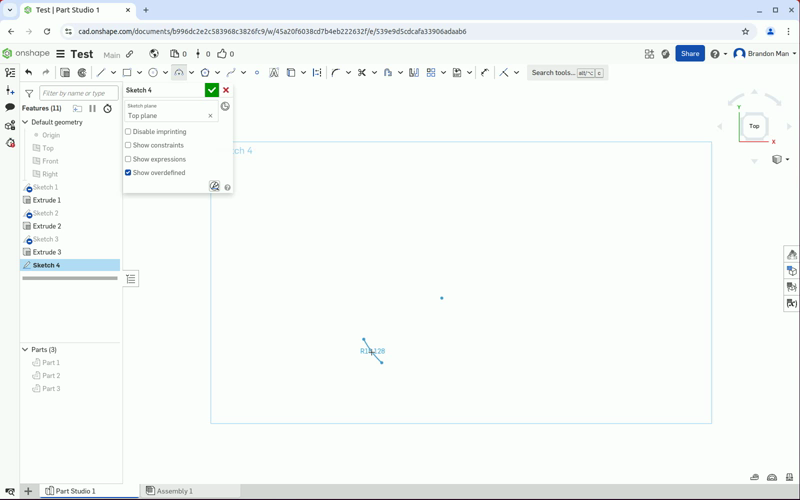
click(371, 351)
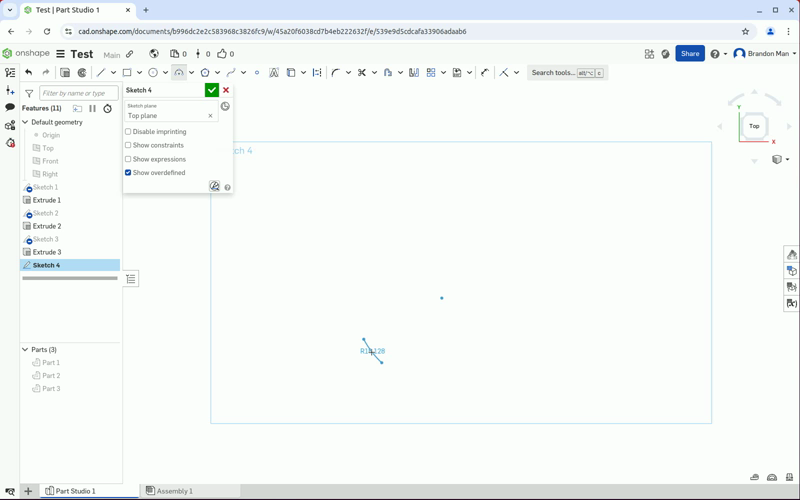
key_up(shift)
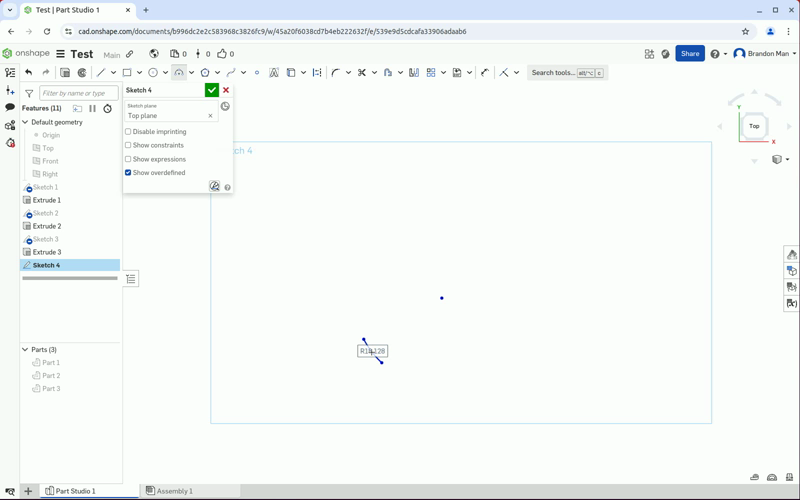
key(esc)
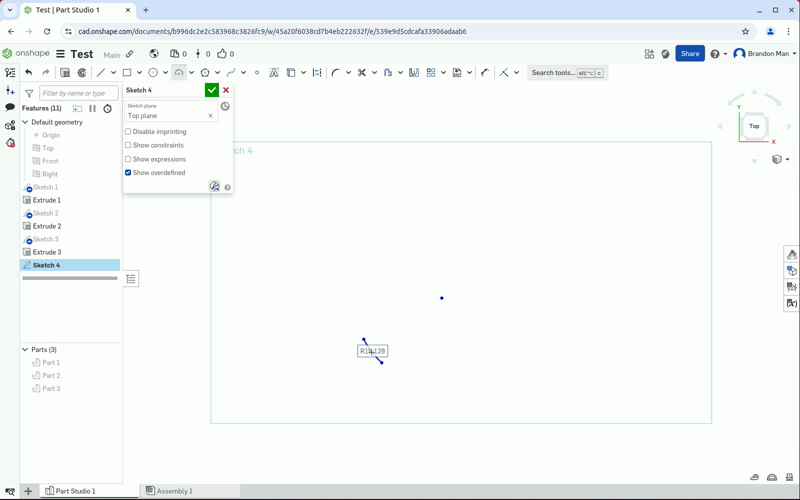
key(l)
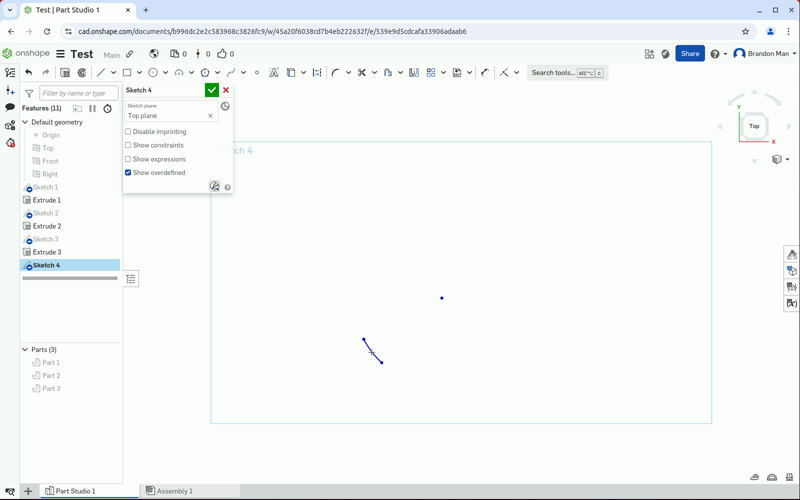
mouse_move(381, 362)
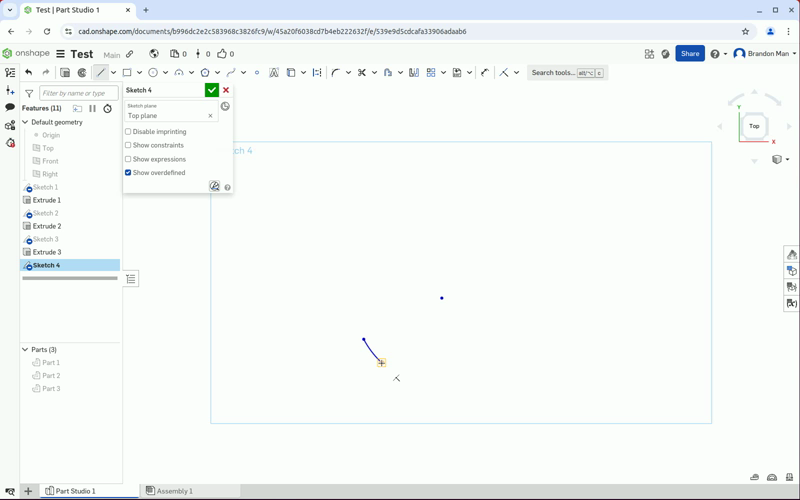
click(381, 362)
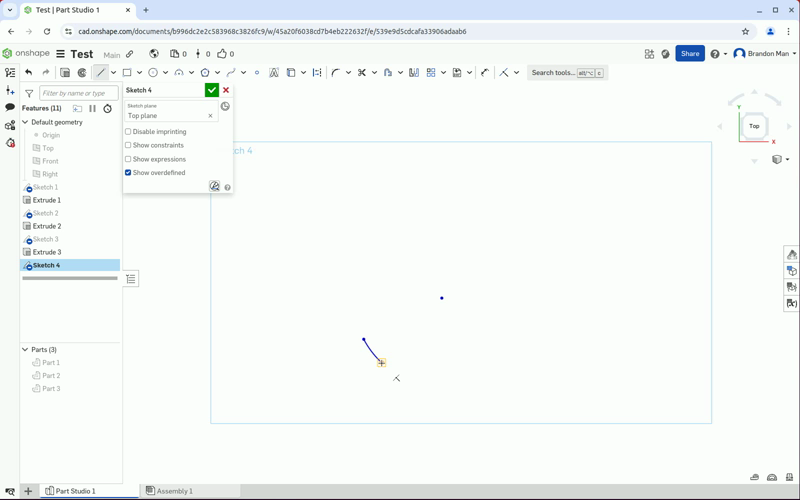
key_down(shift)
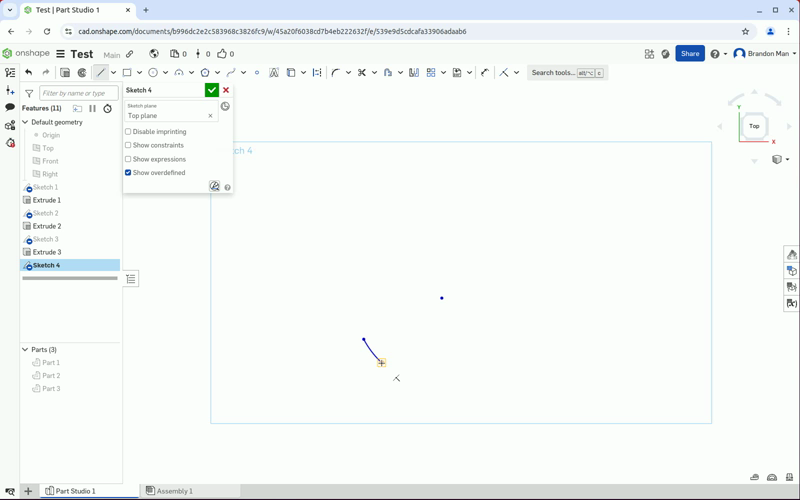
mouse_move(411, 362)
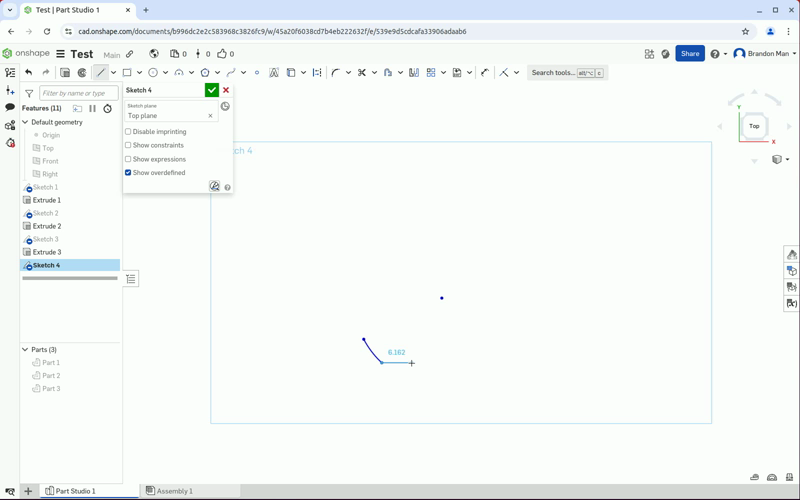
mouse_move(412, 332)
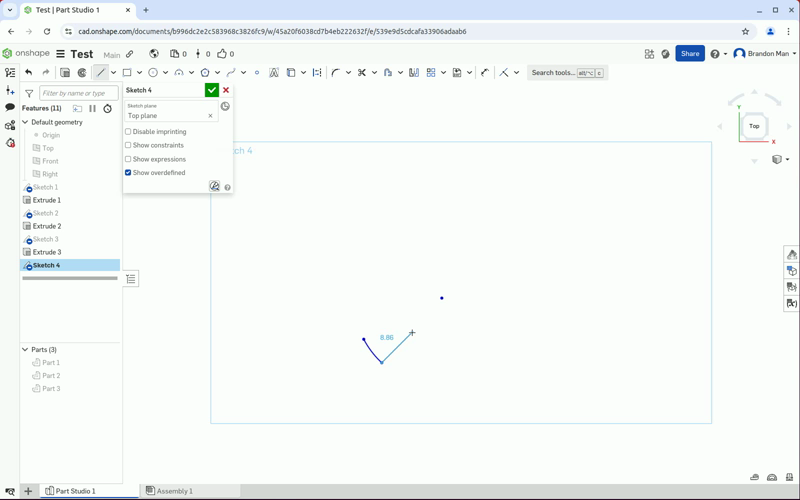
click(412, 332)
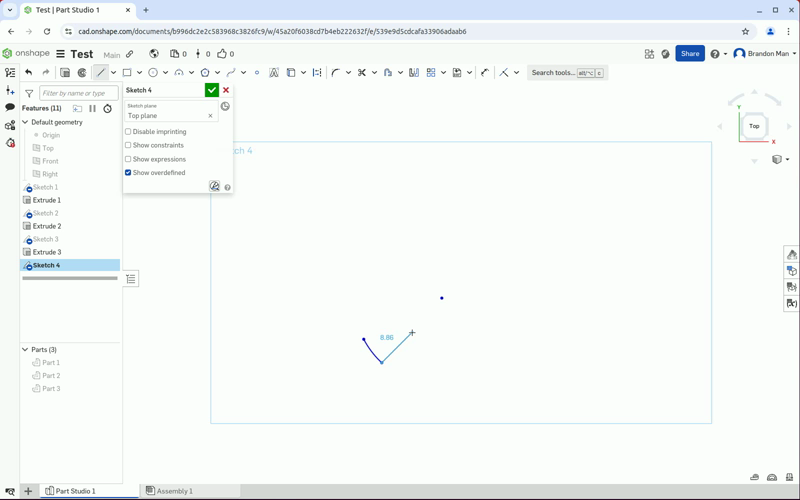
key_up(shift)
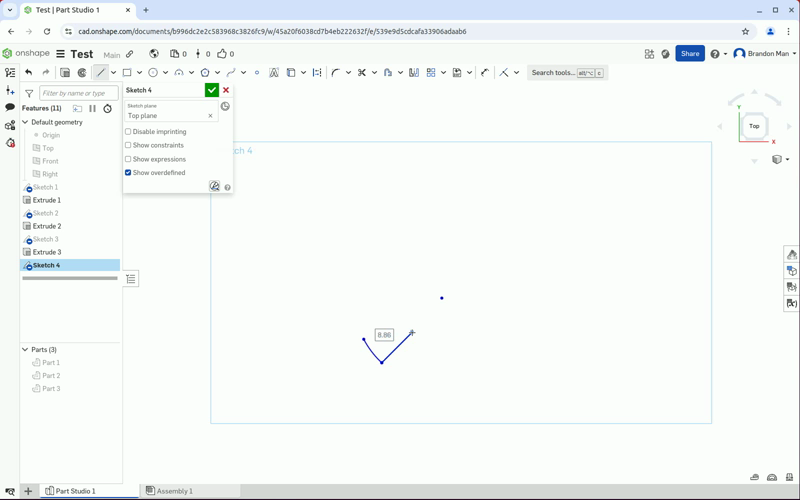
key(esc)
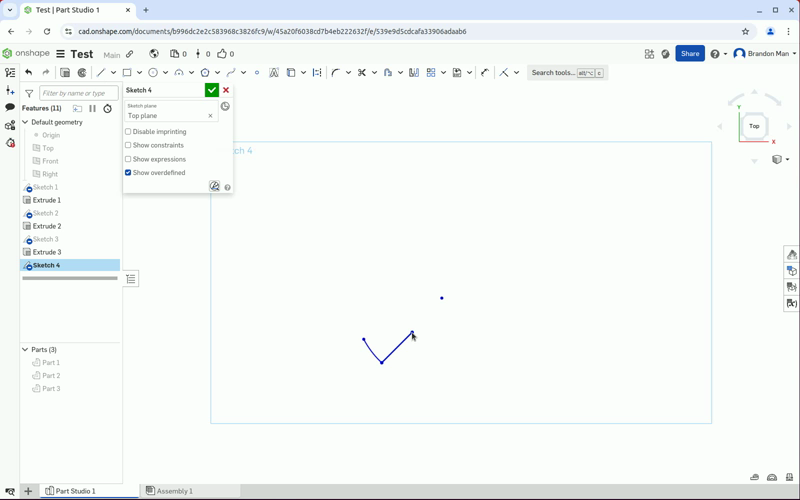
key(a)
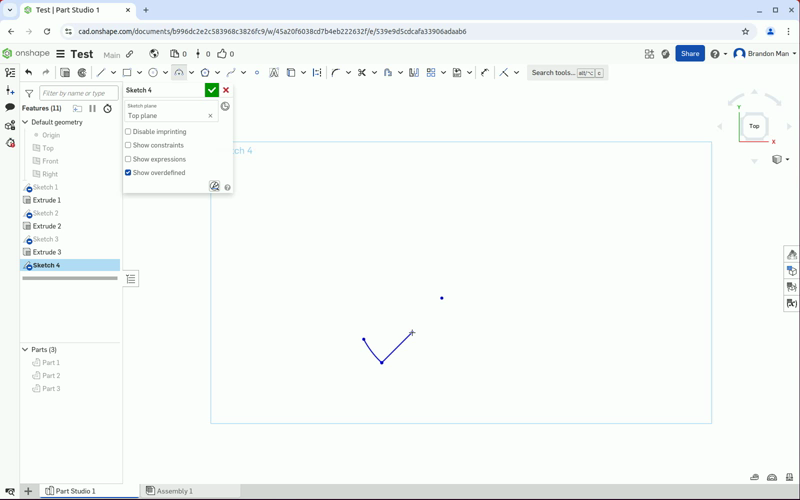
mouse_move(412, 332)
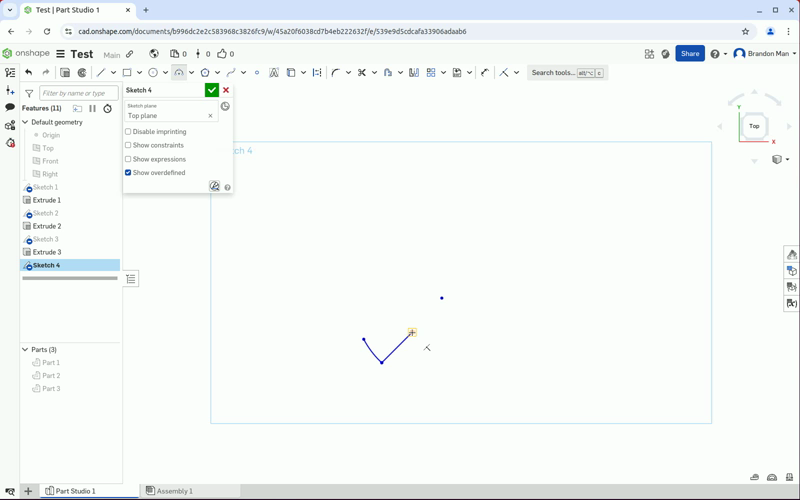
click(412, 332)
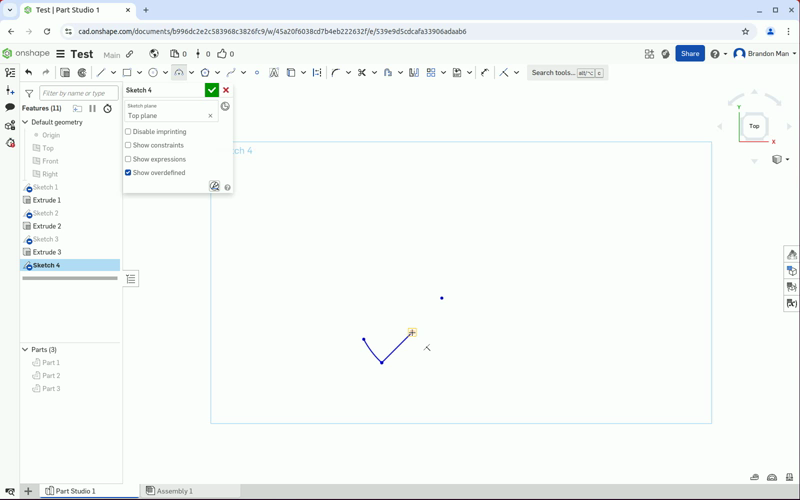
key_down(shift)
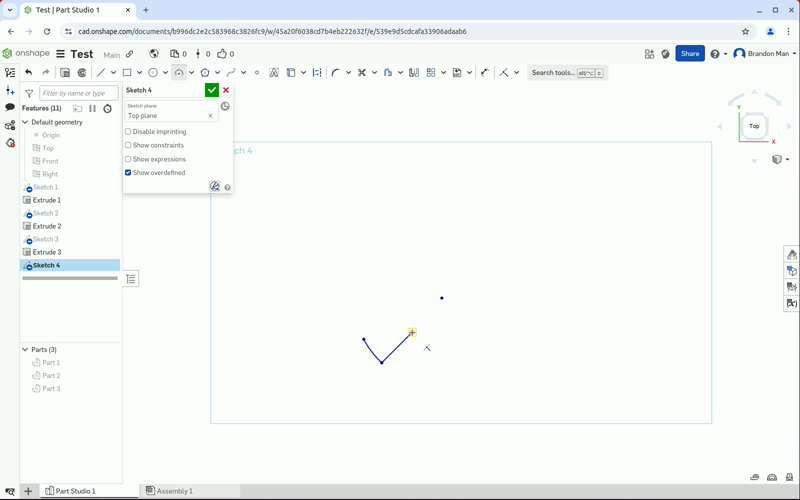
mouse_move(401, 317)
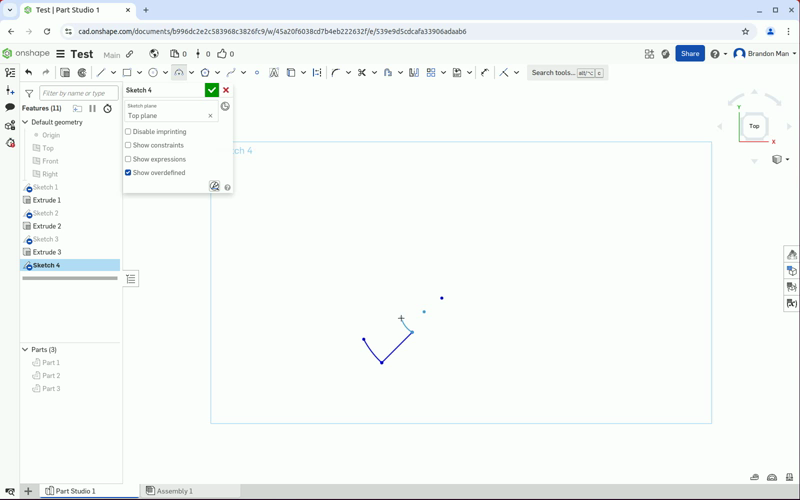
click(401, 317)
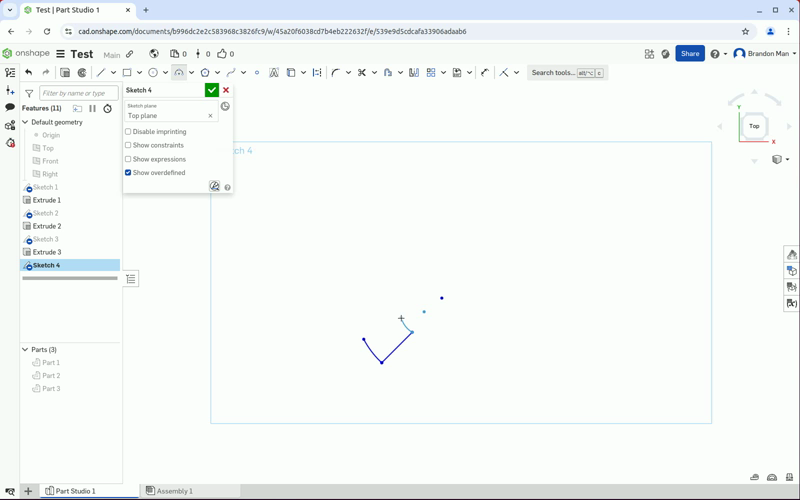
mouse_move(406, 325)
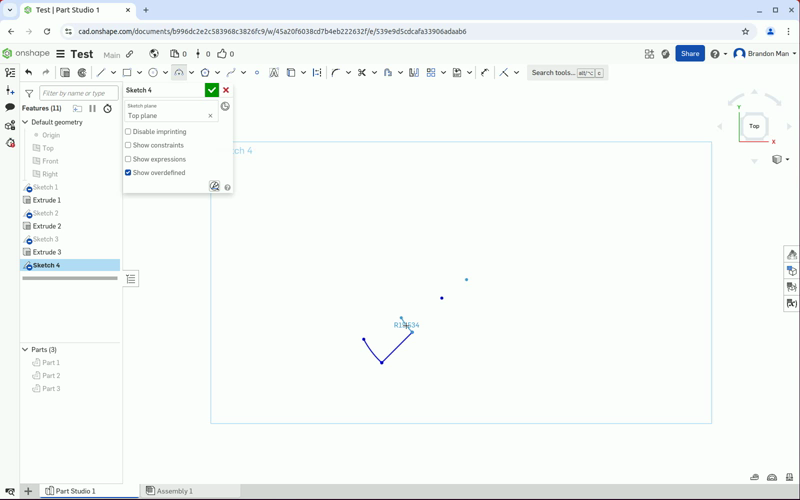
click(406, 325)
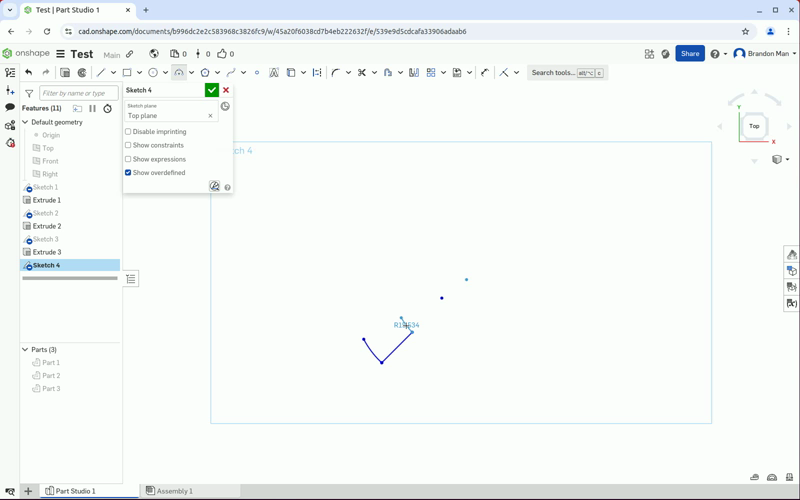
key_up(shift)
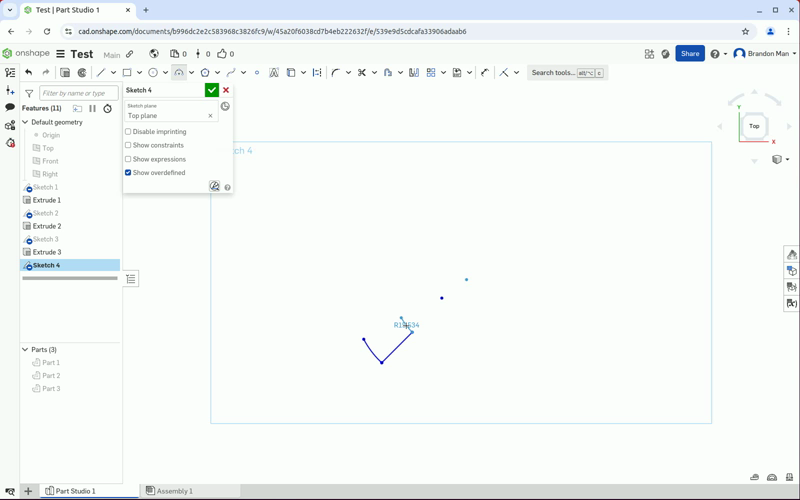
key(esc)
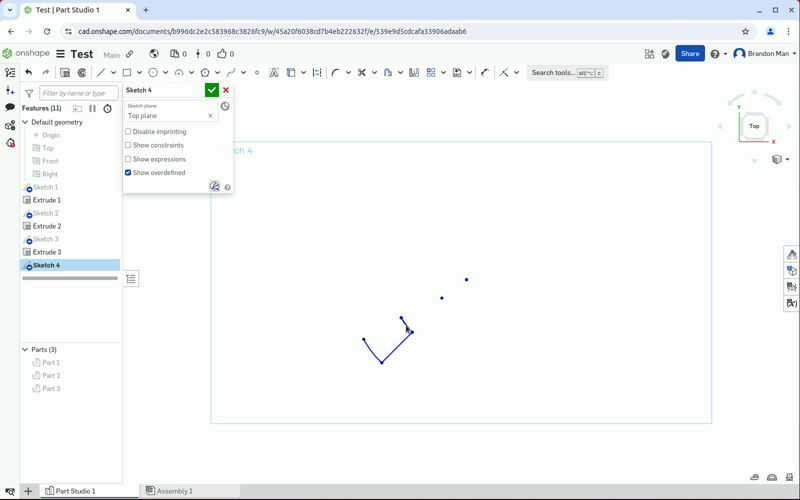
key(l)
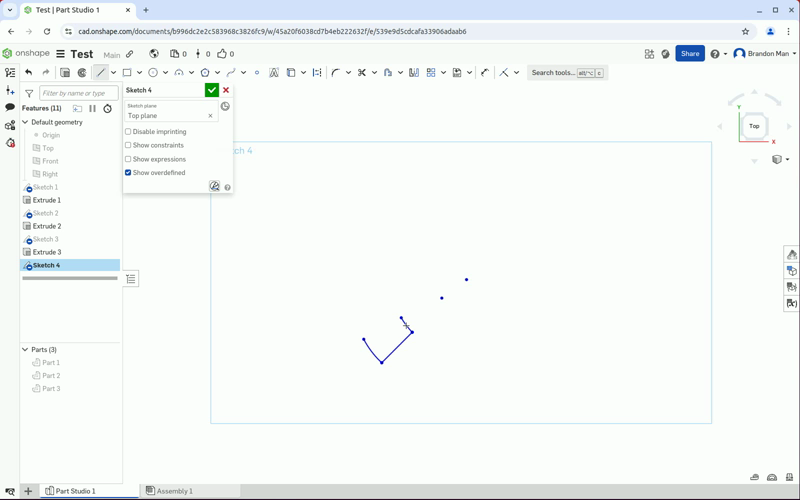
mouse_move(401, 317)
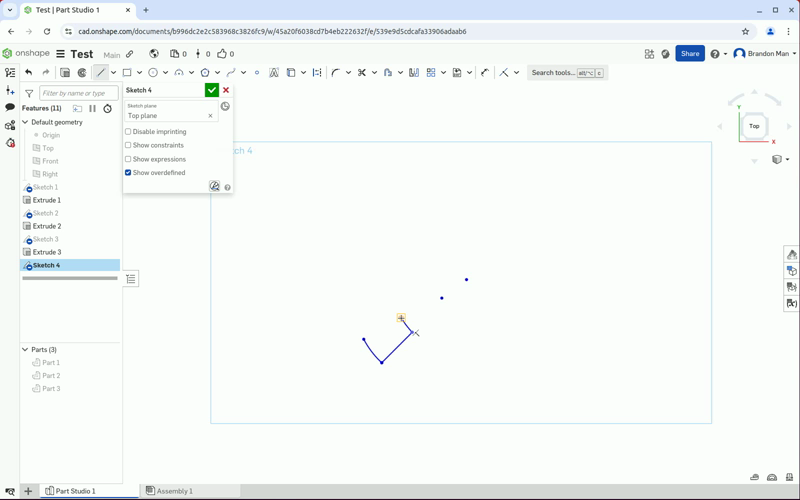
click(401, 317)
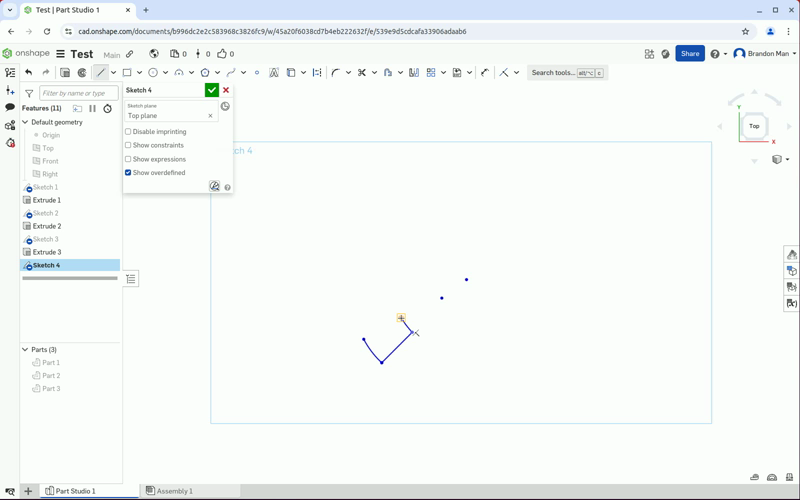
mouse_move(431, 317)
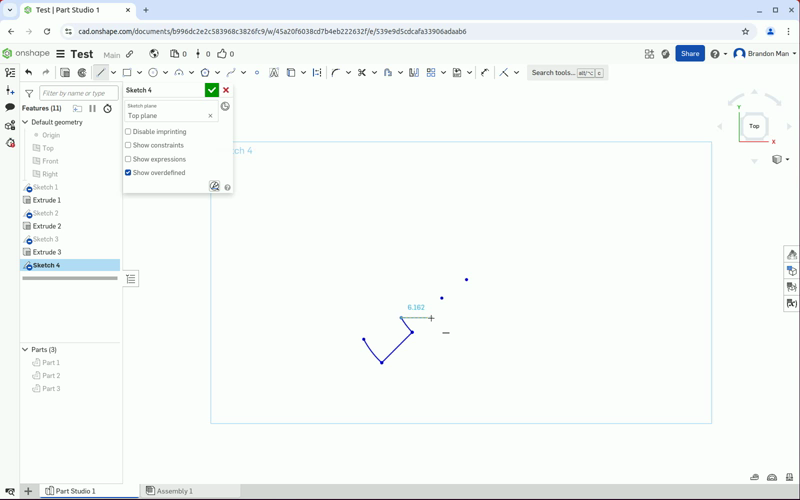
key_down(shift)
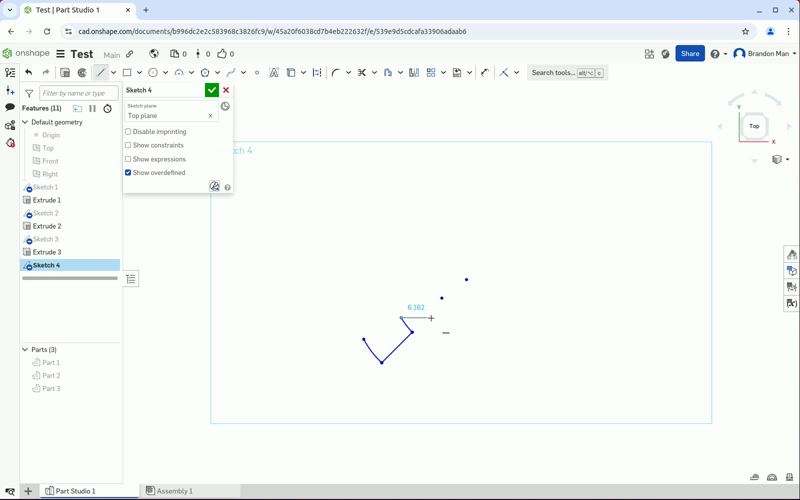
mouse_move(363, 339)
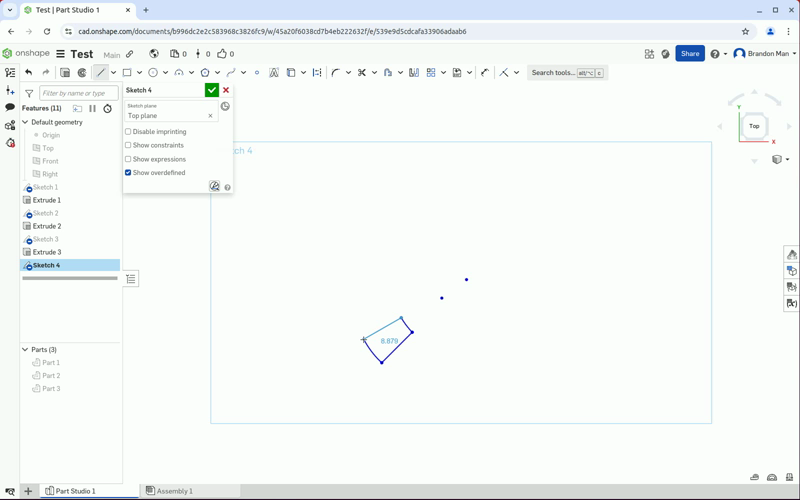
key_up(shift)
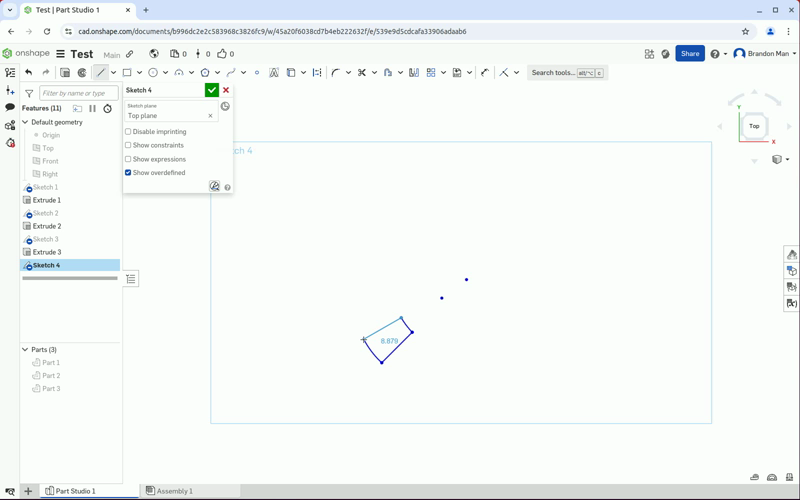
click(363, 339)
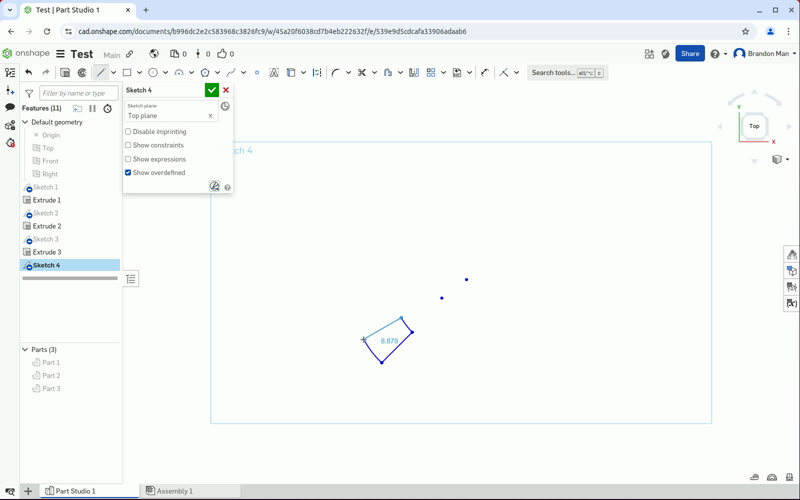
key(esc)
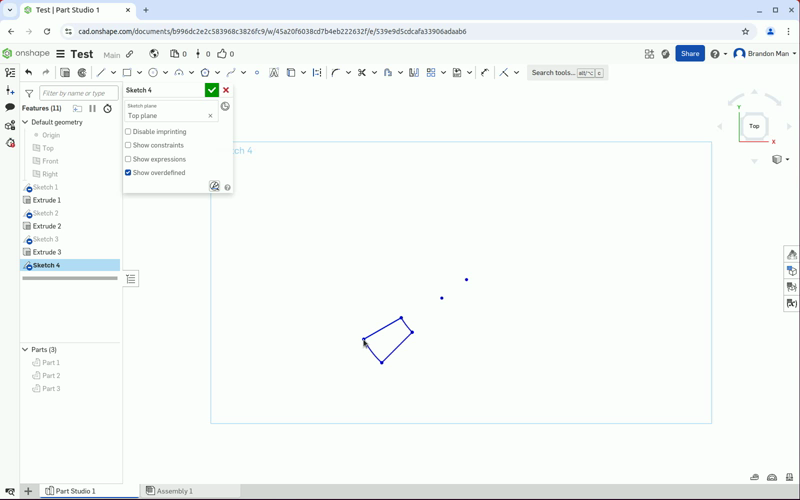
mouse_move(398, 328)
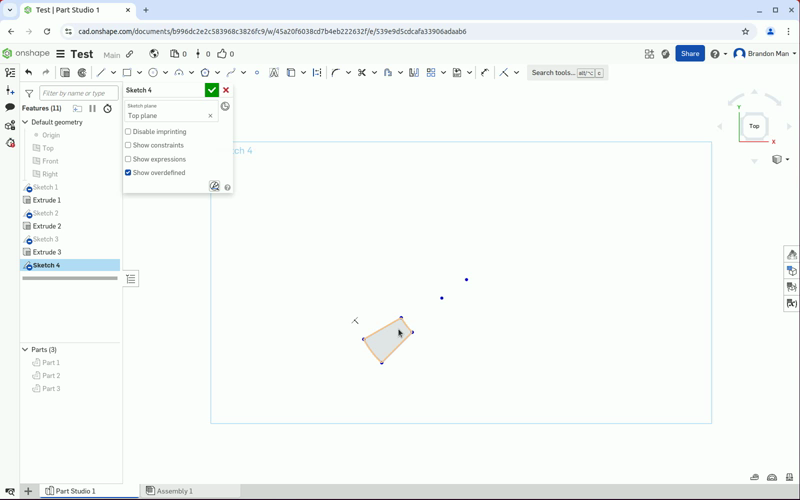
scroll(6)
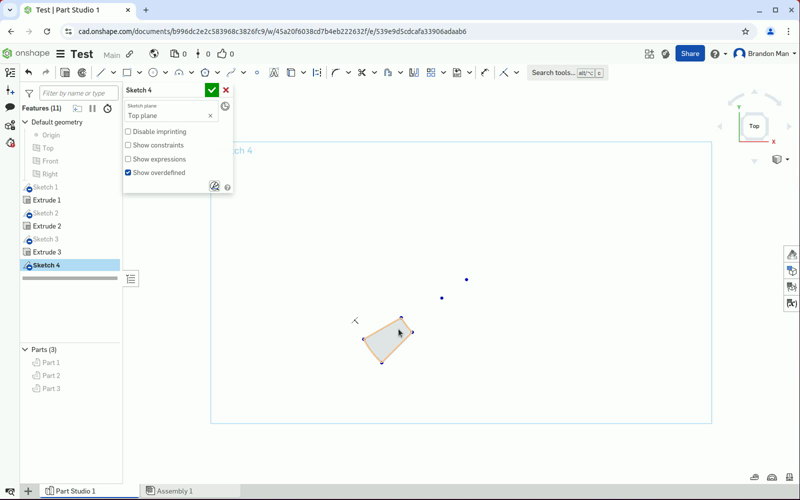
scroll(6)
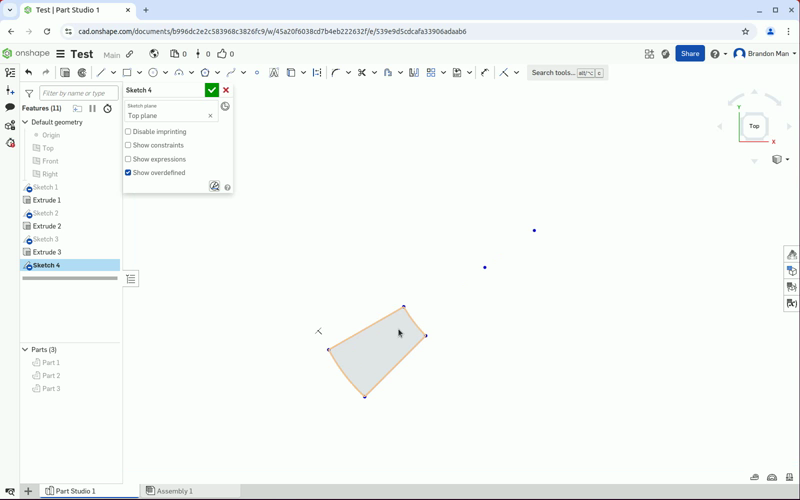
scroll(6)
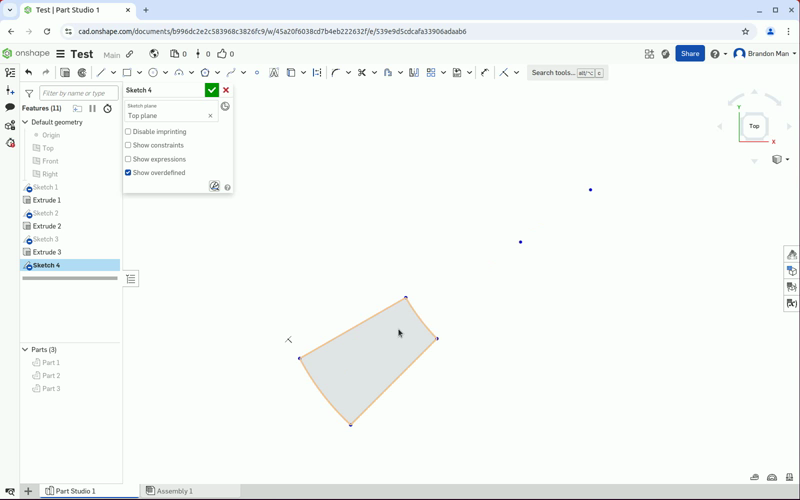
scroll(6)
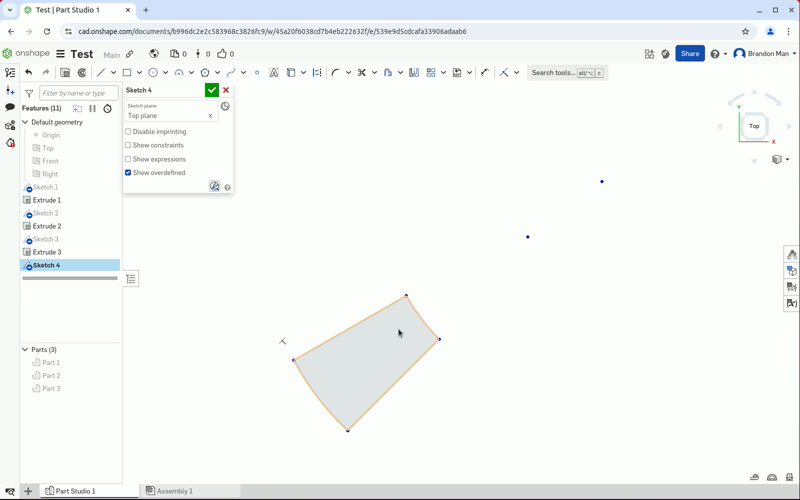
scroll(6)
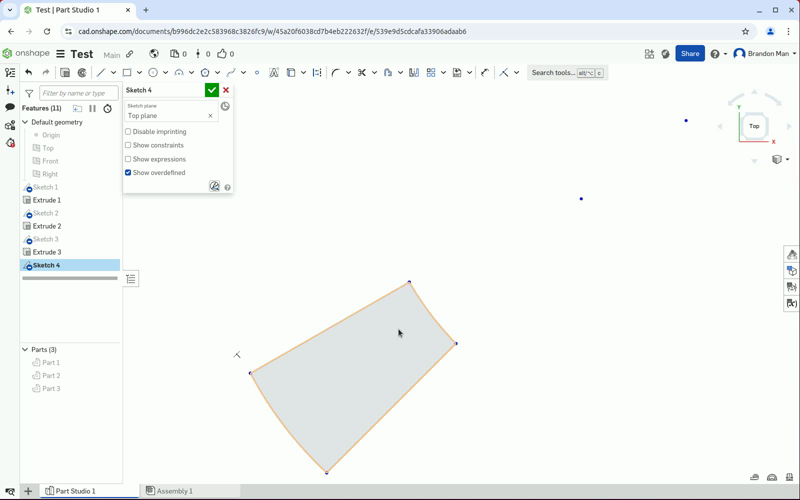
scroll(6)
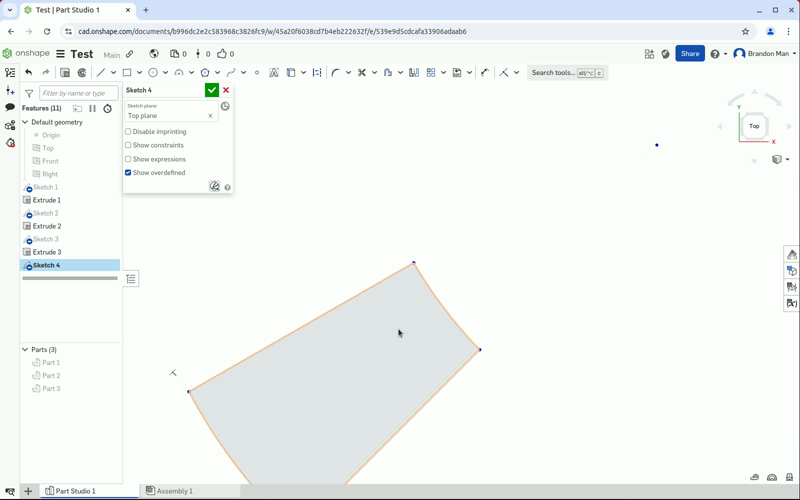
scroll(6)
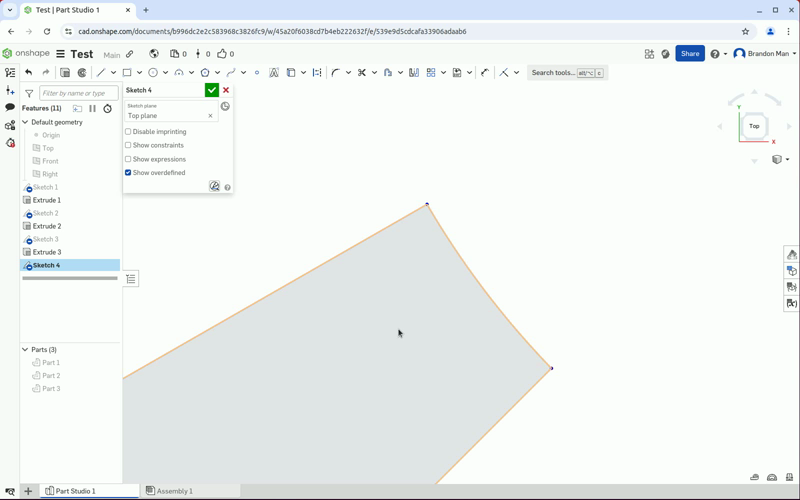
click(398, 328)
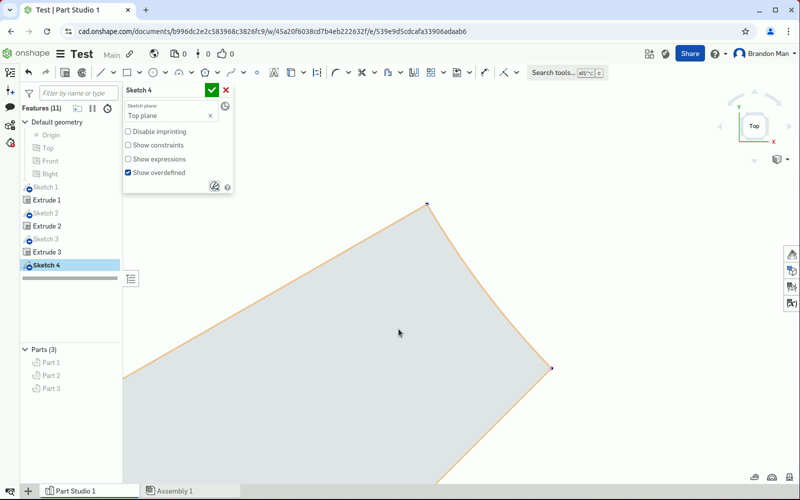
scroll(-6)
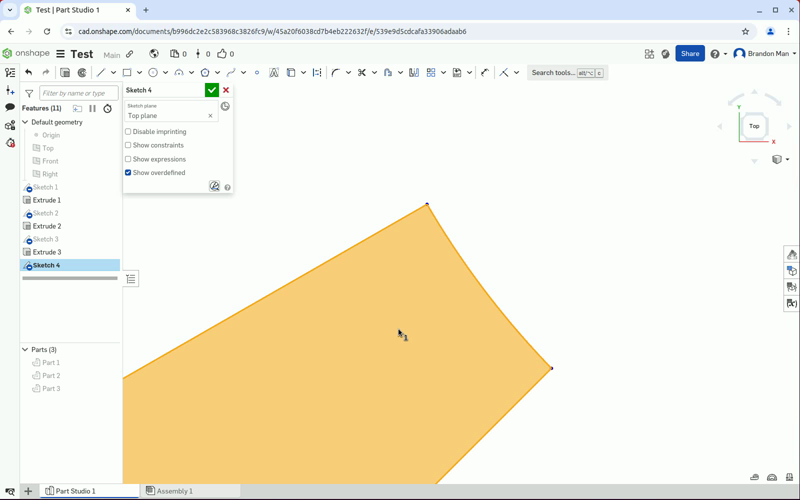
scroll(-6)
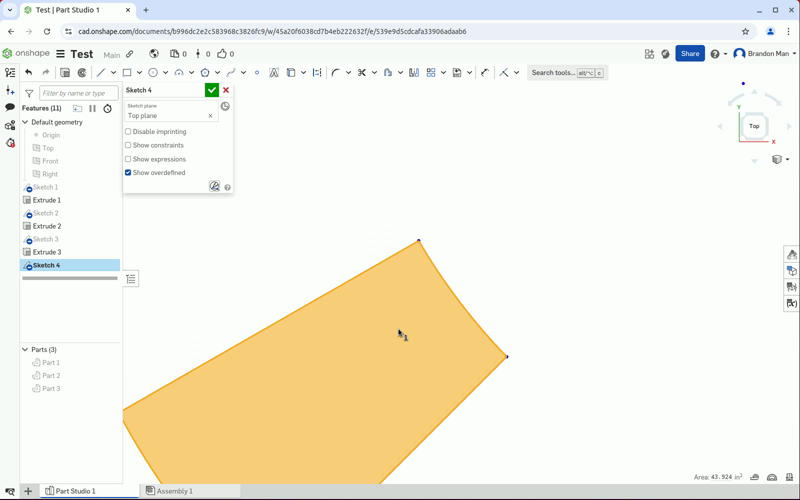
scroll(-6)
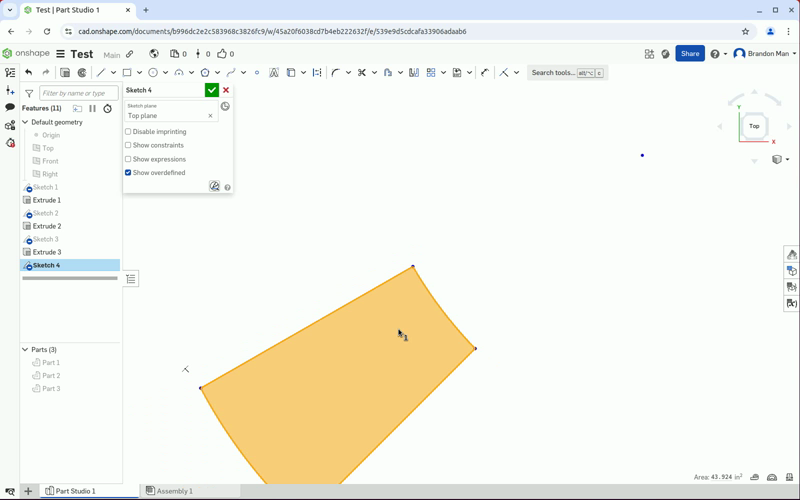
scroll(-6)
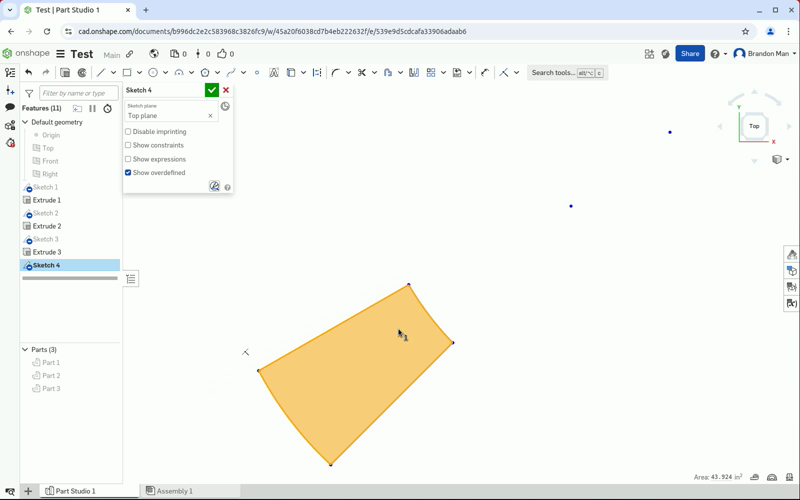
scroll(-6)
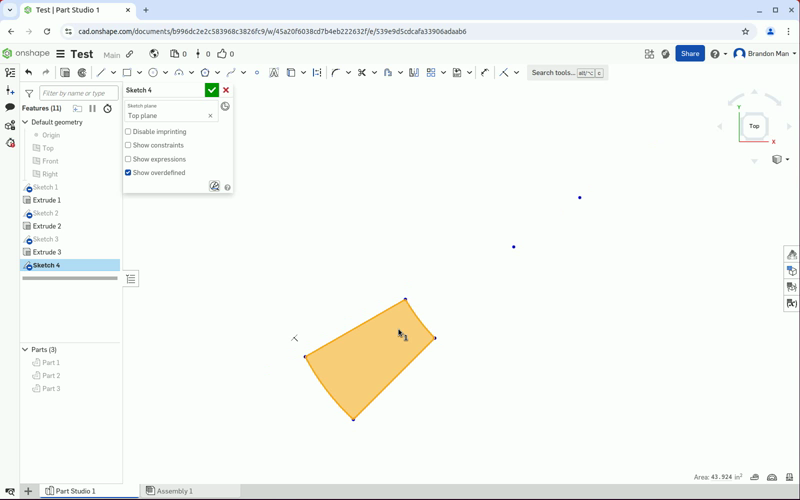
scroll(-6)
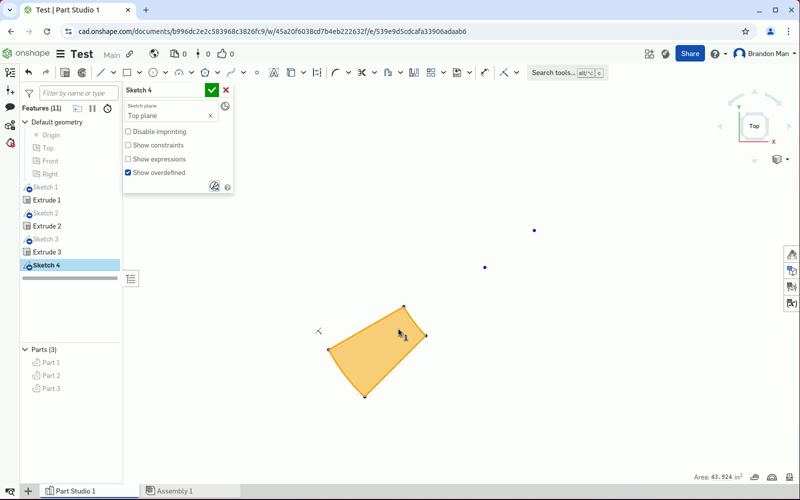
scroll(-6)
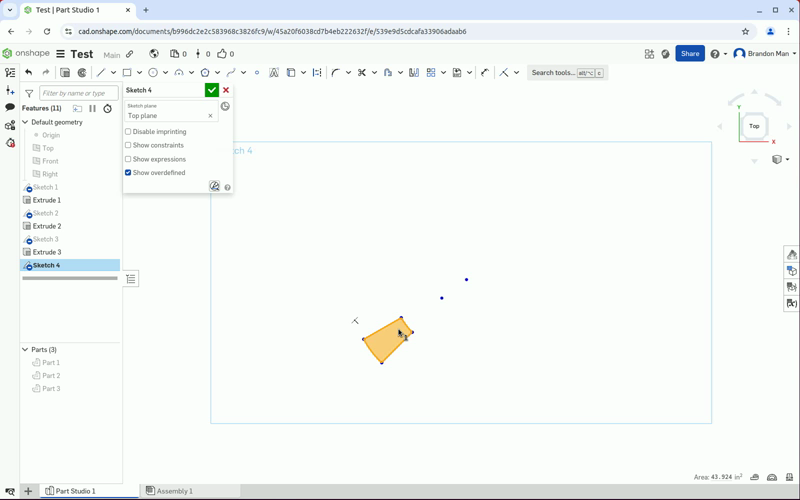
mouse_move(73, 352)
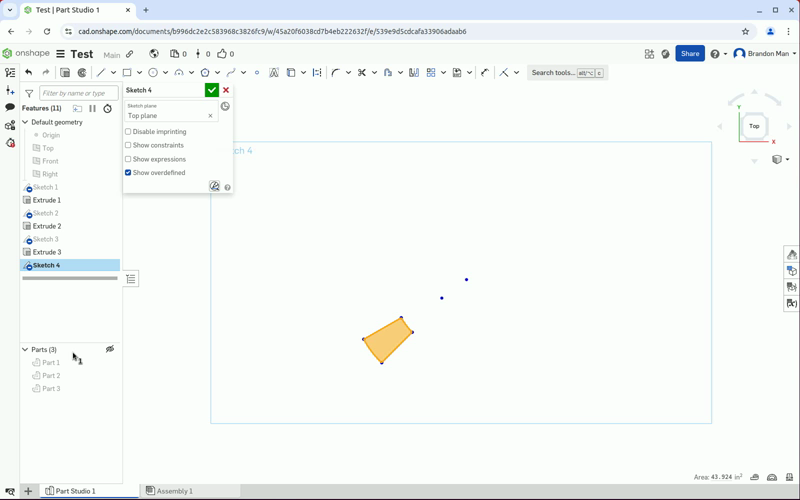
key(shift+y)
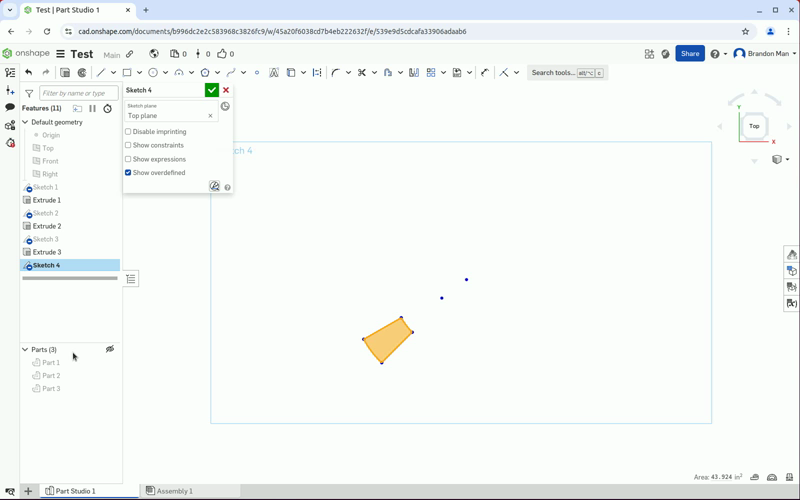
key(shift+e)
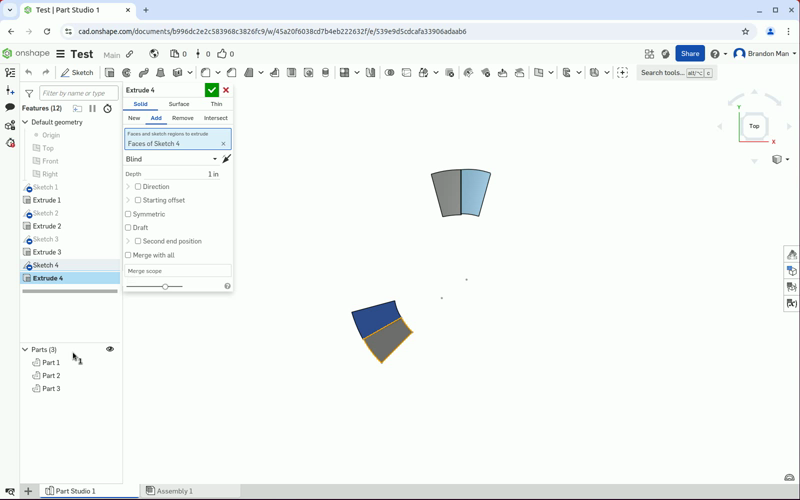
mouse_move(143, 106)
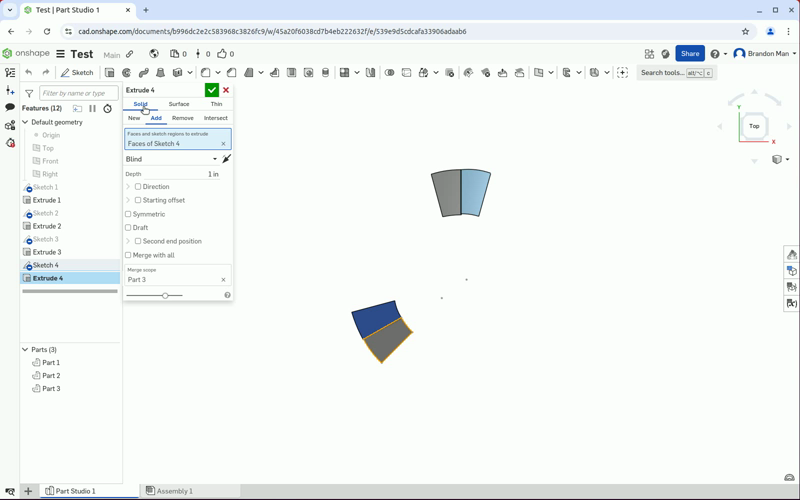
click(143, 106)
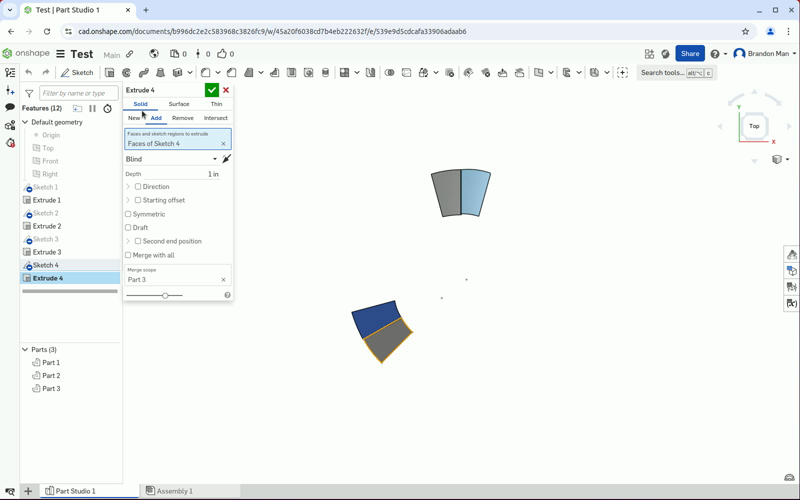
mouse_move(137, 120)
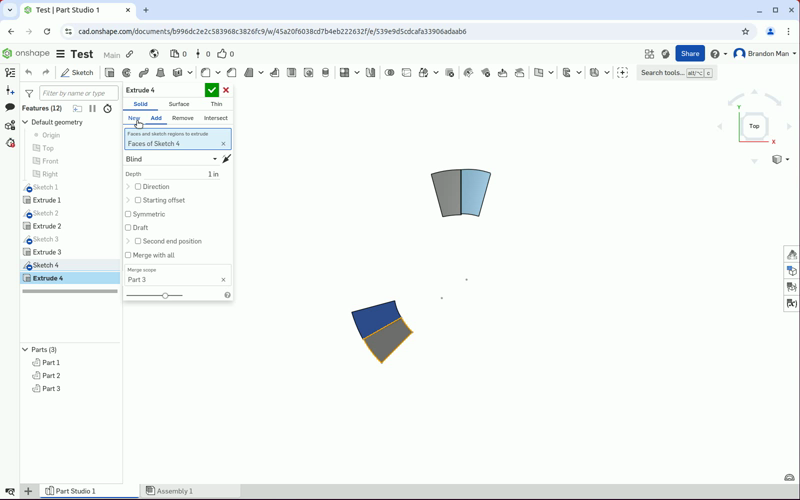
click(137, 120)
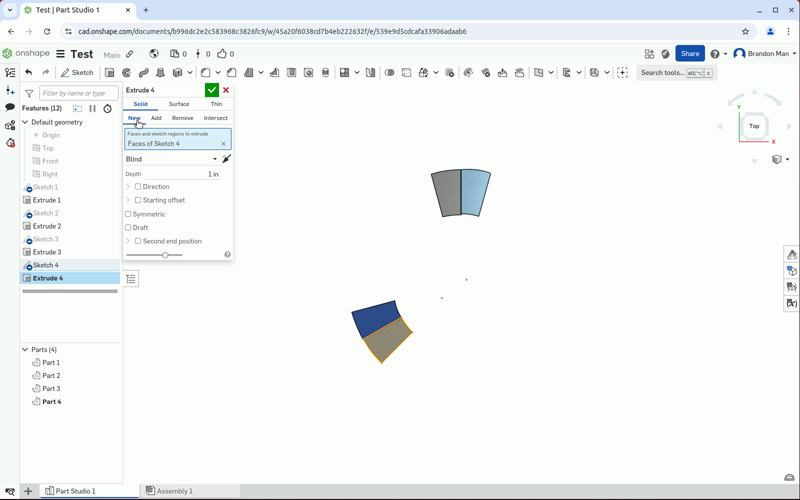
key(tab, 4)
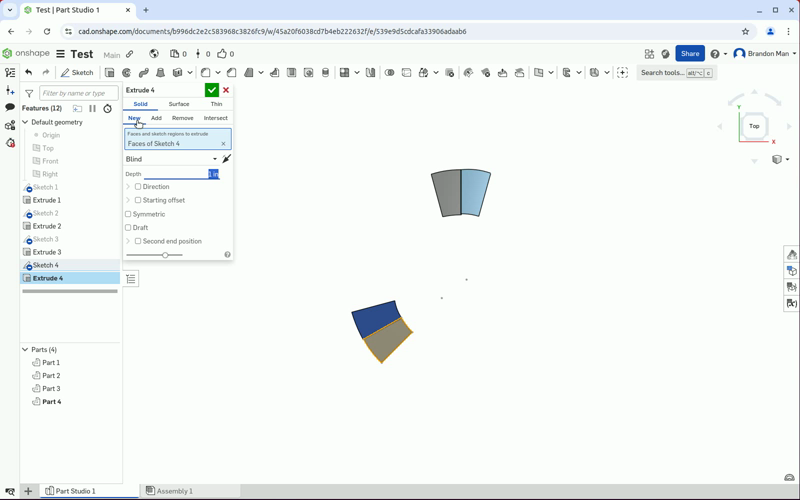
text(6.258)
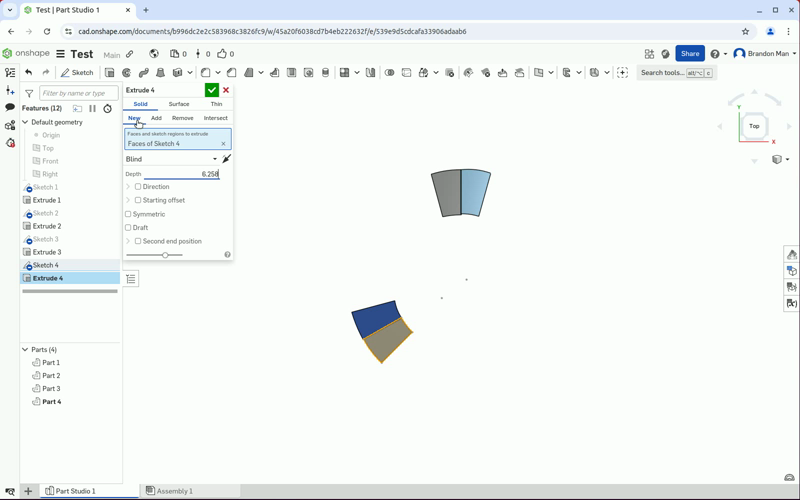
key(enter)
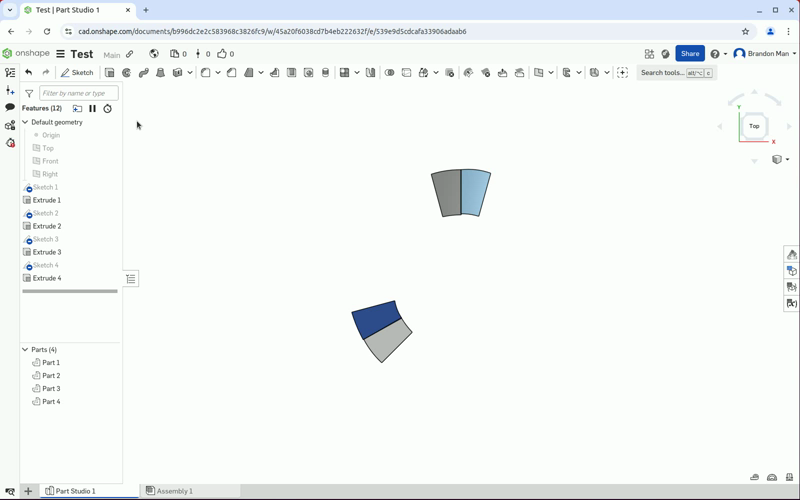
key(shift+h)
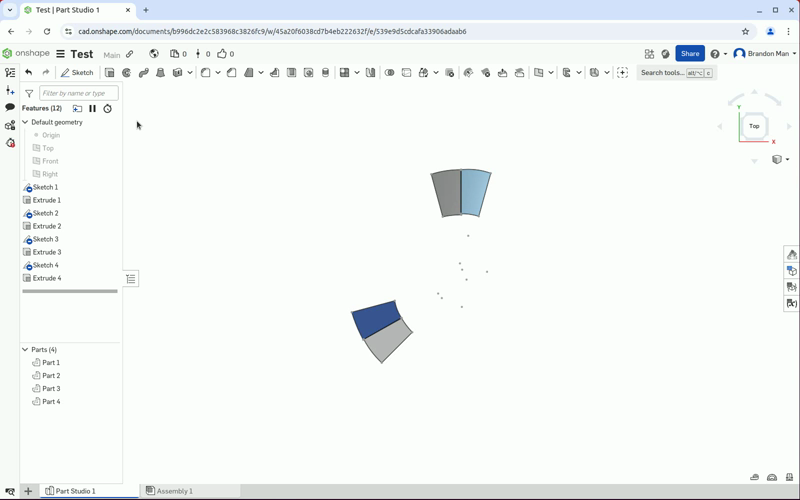
key(shift+h)
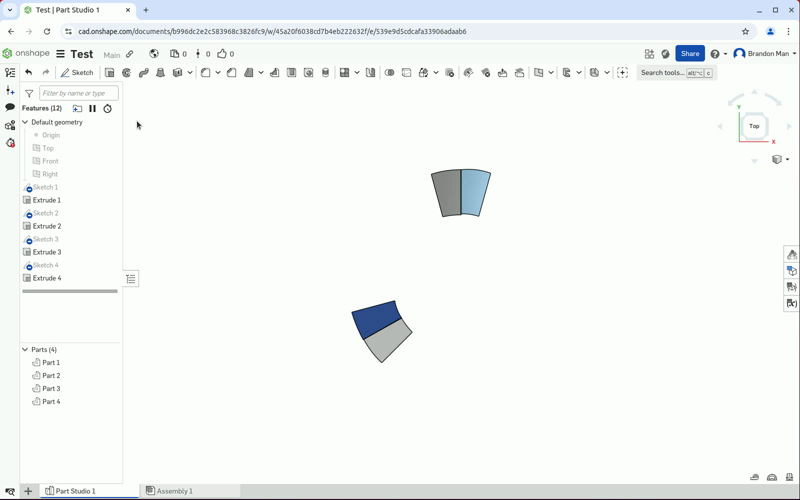
mouse_move(73, 189)
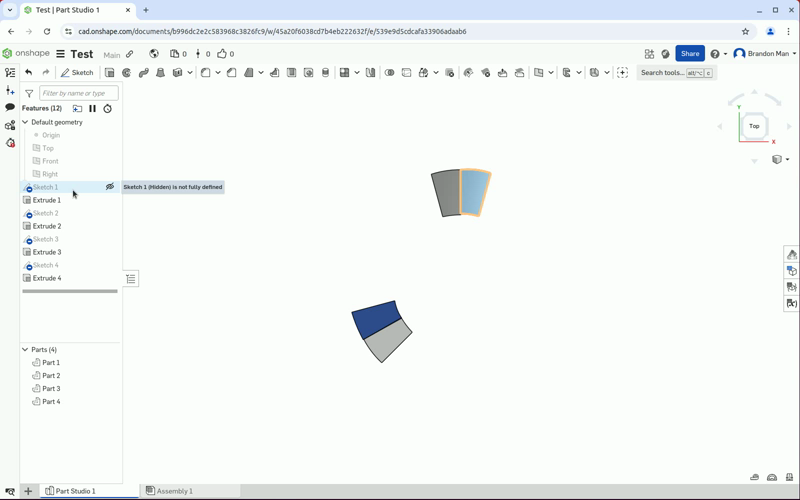
click(73, 189)
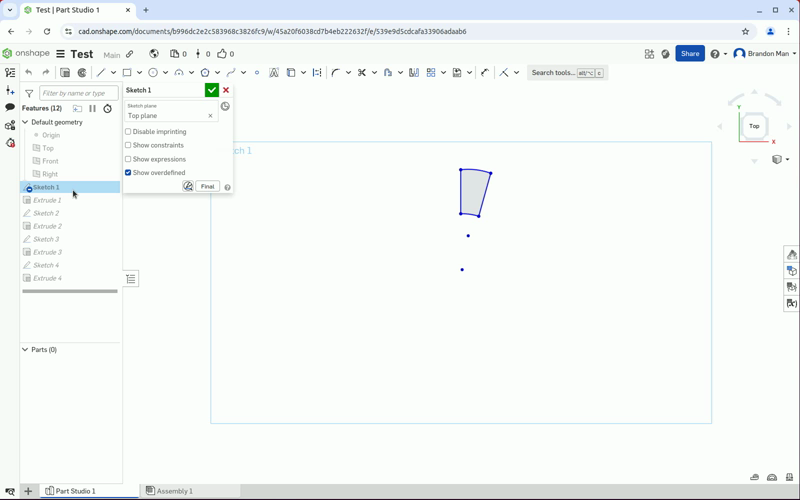
mouse_move(229, 92)
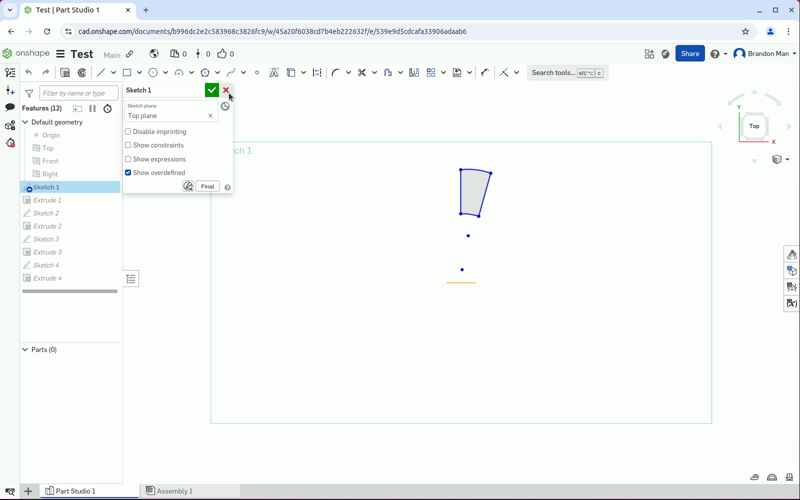
click(229, 92)
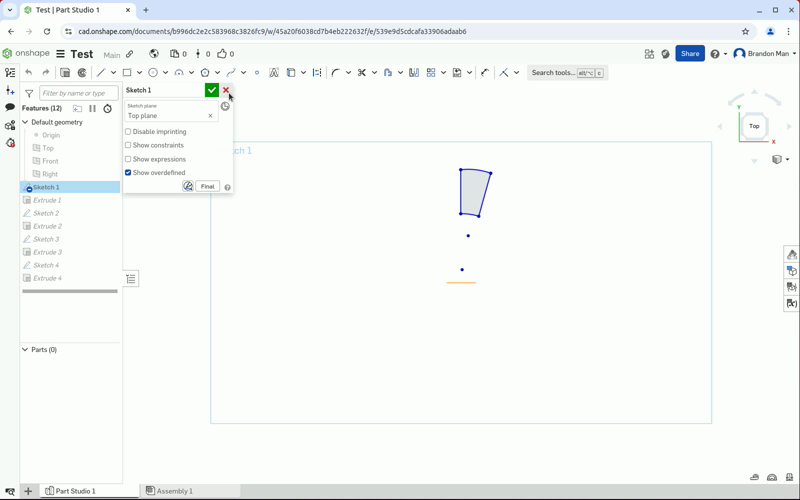
key(shift+s)
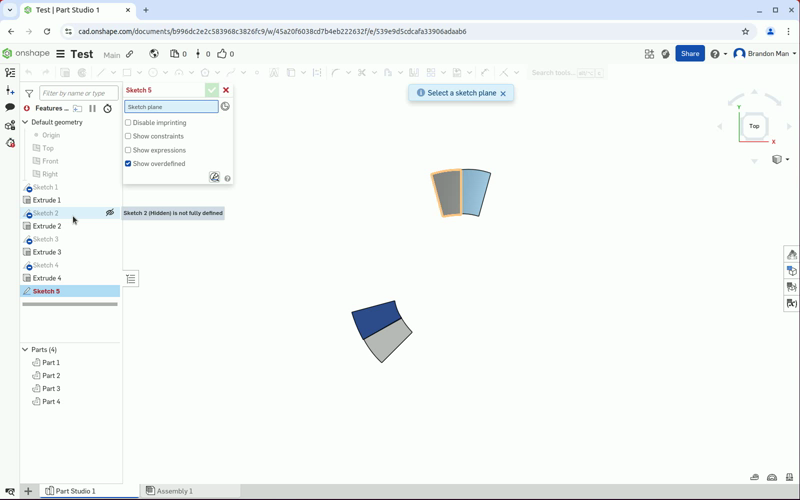
scroll(3)
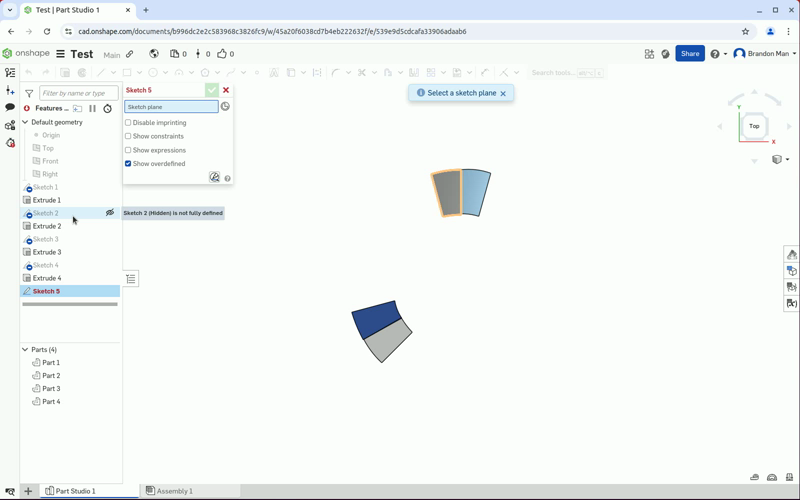
mouse_move(73, 150)
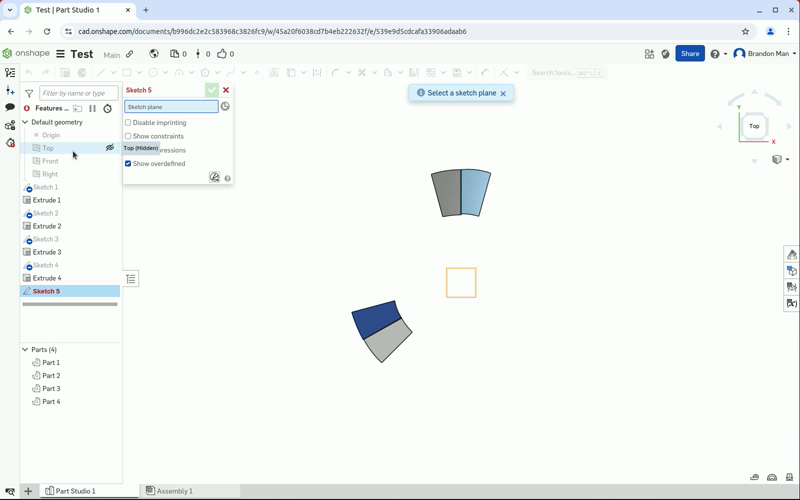
click(73, 150)
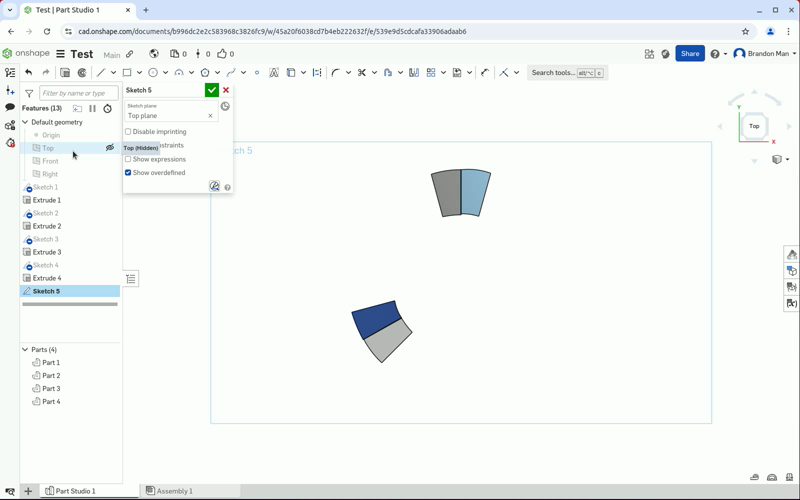
mouse_move(73, 352)
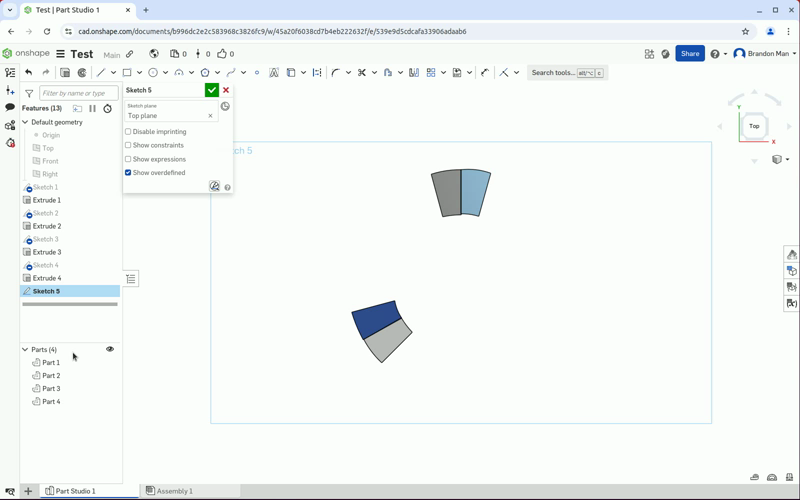
key(y)
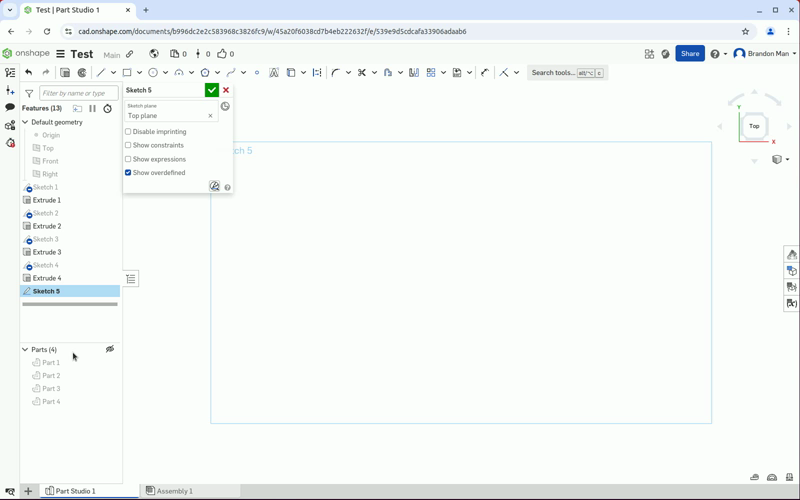
key(l)
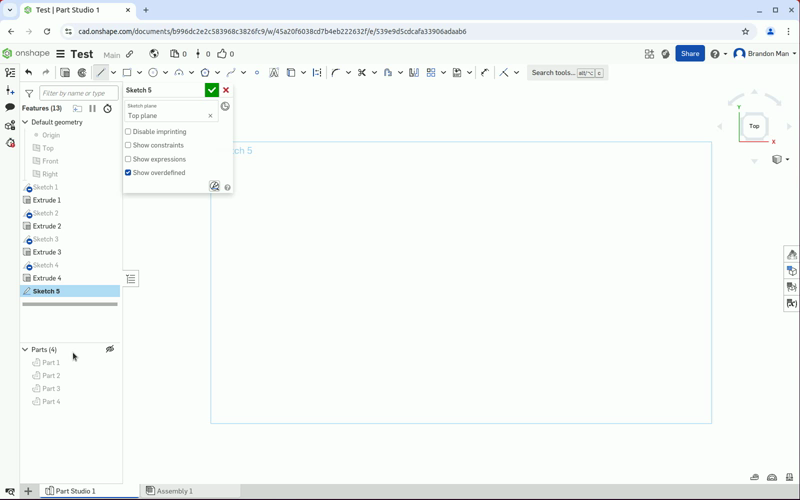
key_down(shift)
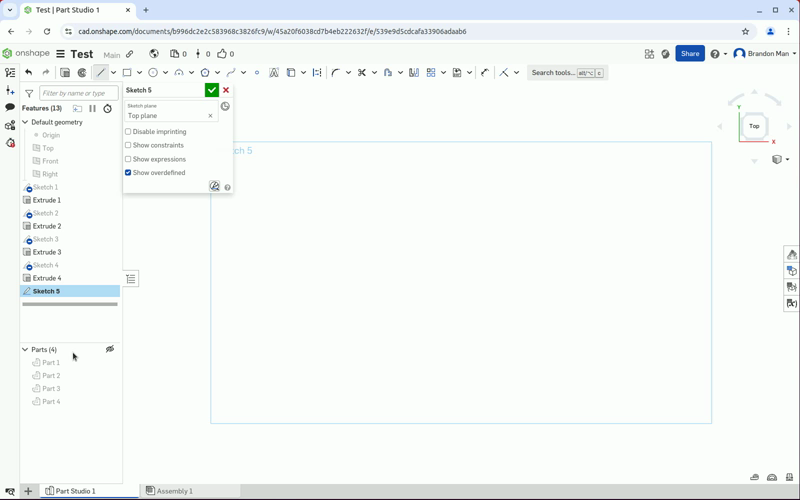
mouse_move(431, 174)
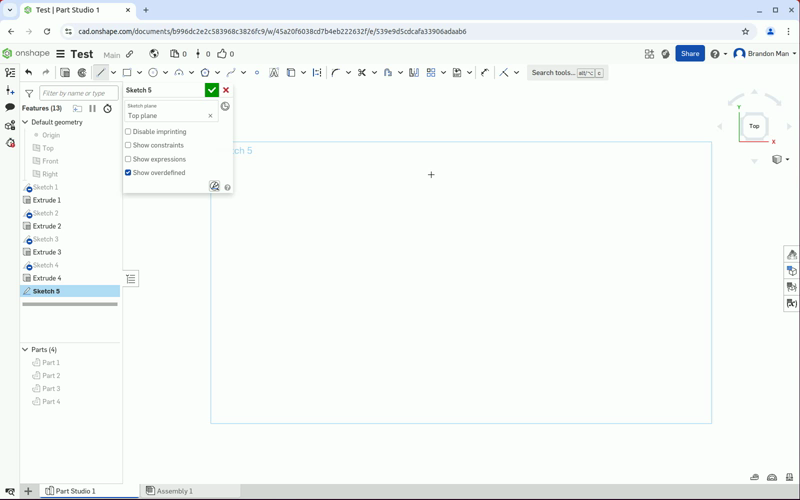
click(431, 174)
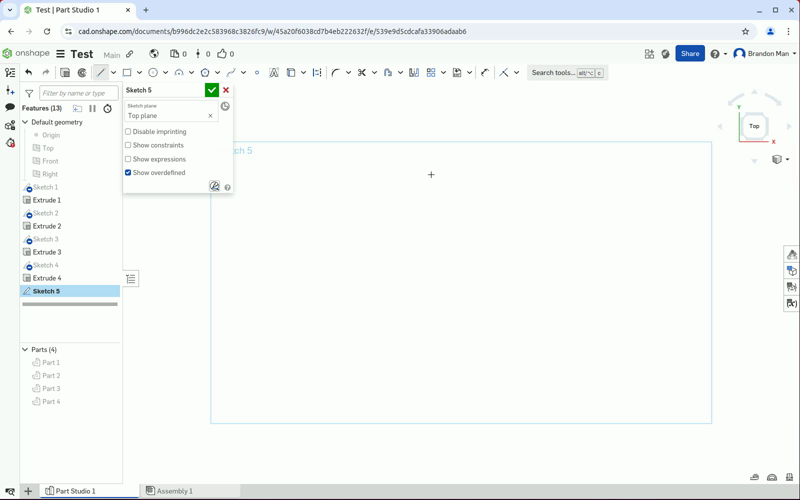
key_up(shift)
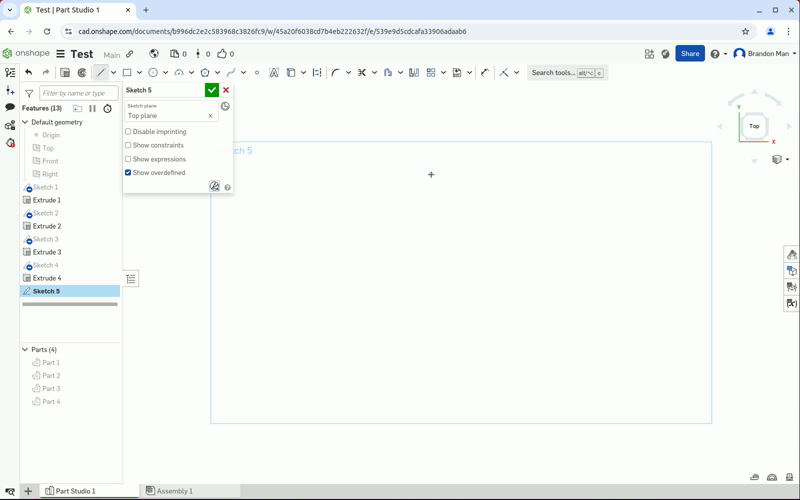
key_down(shift)
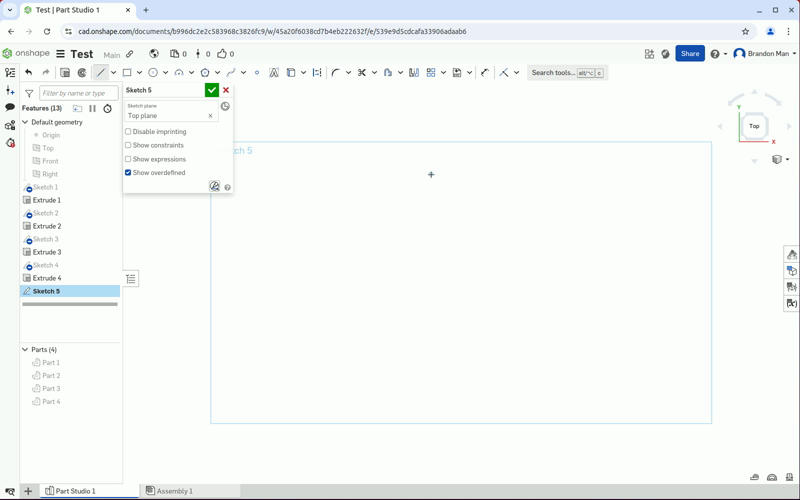
mouse_move(461, 174)
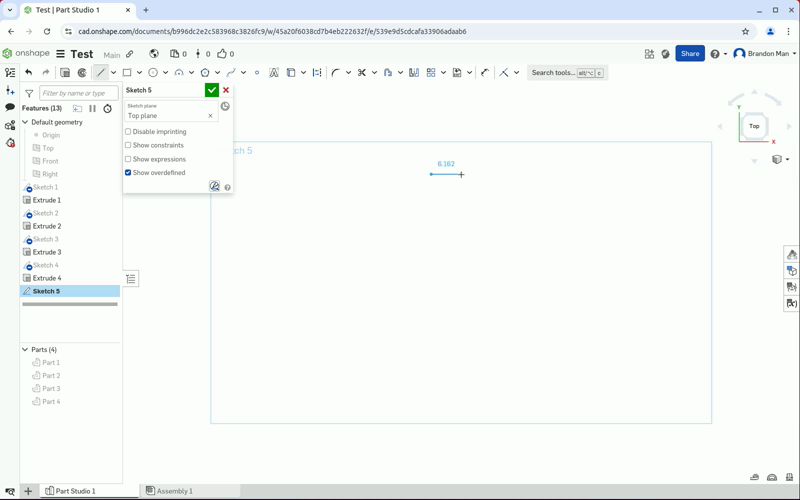
mouse_move(442, 216)
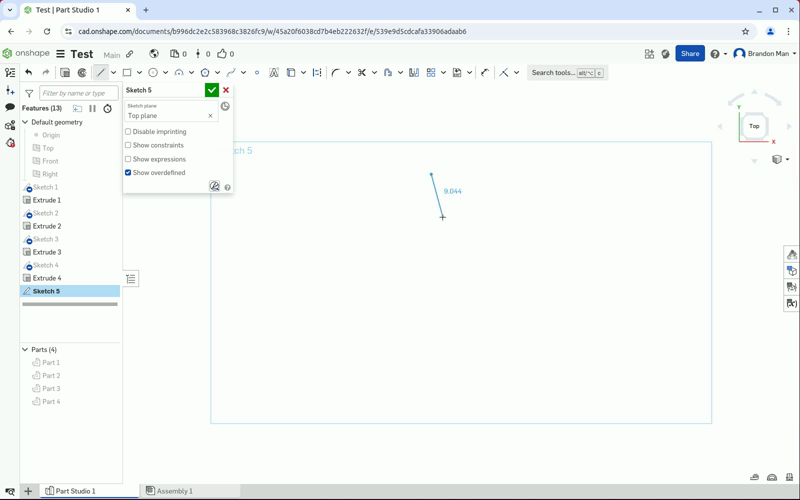
click(442, 216)
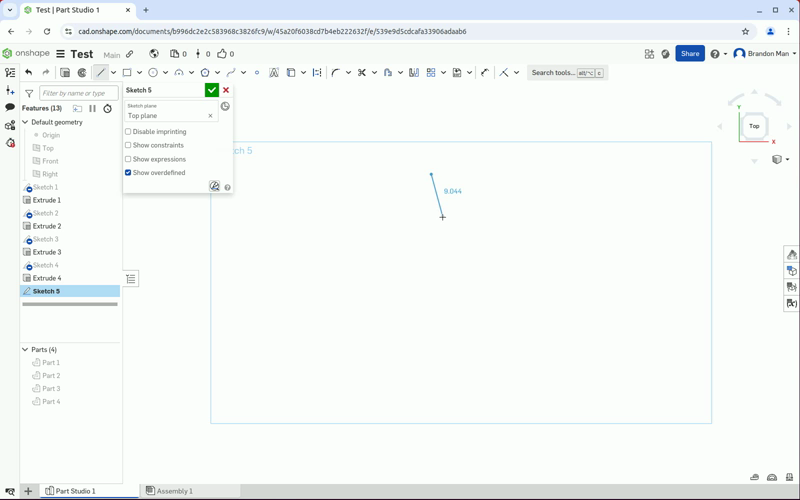
key_up(shift)
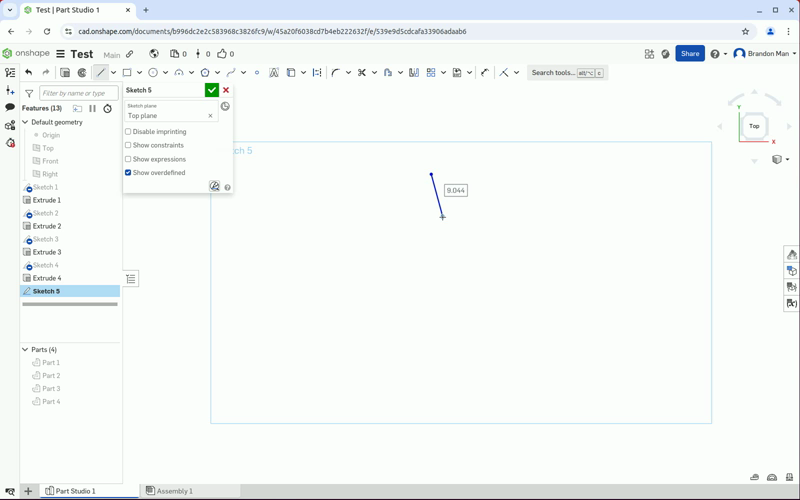
key(esc)
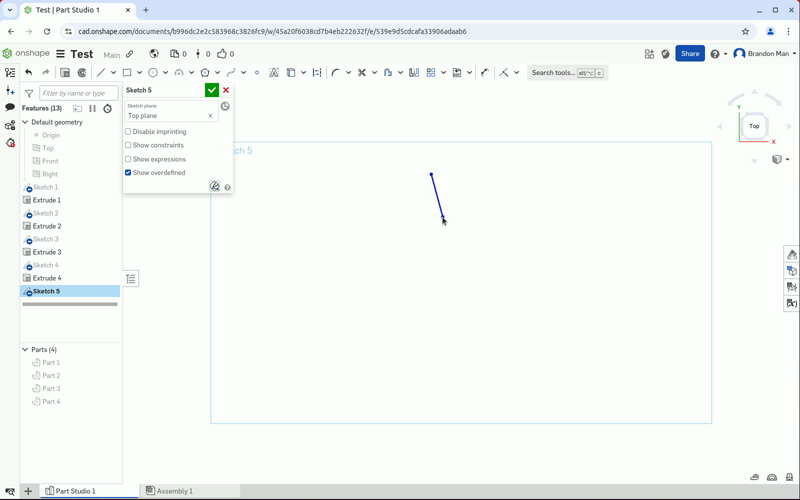
key(a)
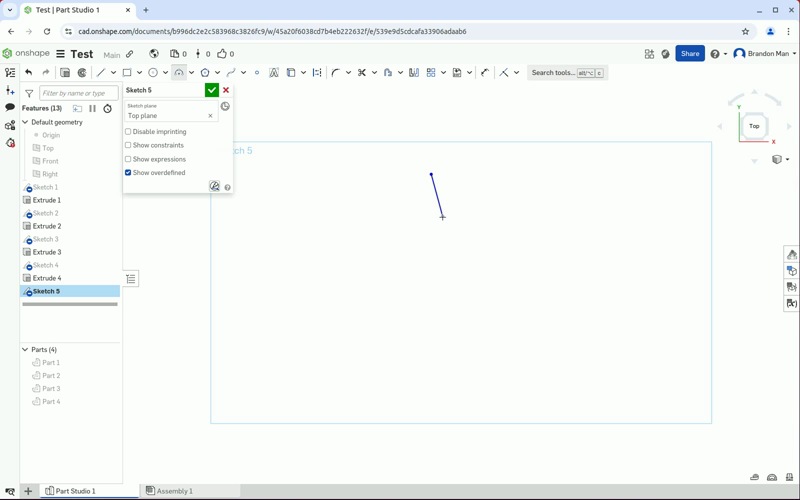
mouse_move(442, 216)
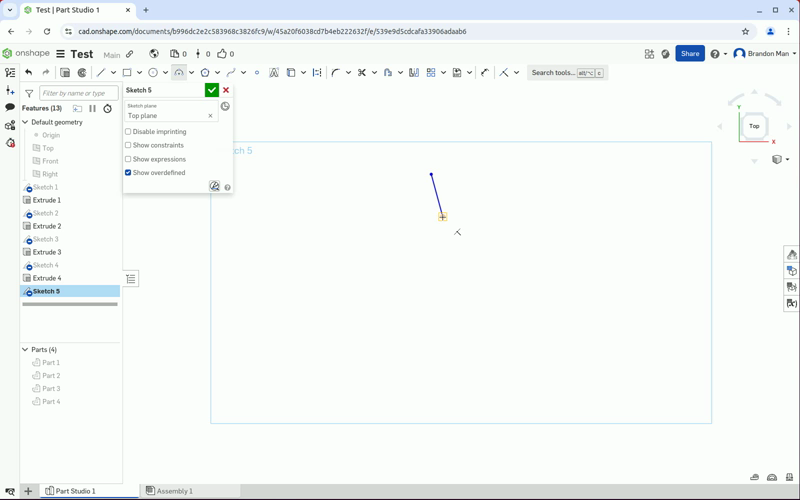
click(442, 216)
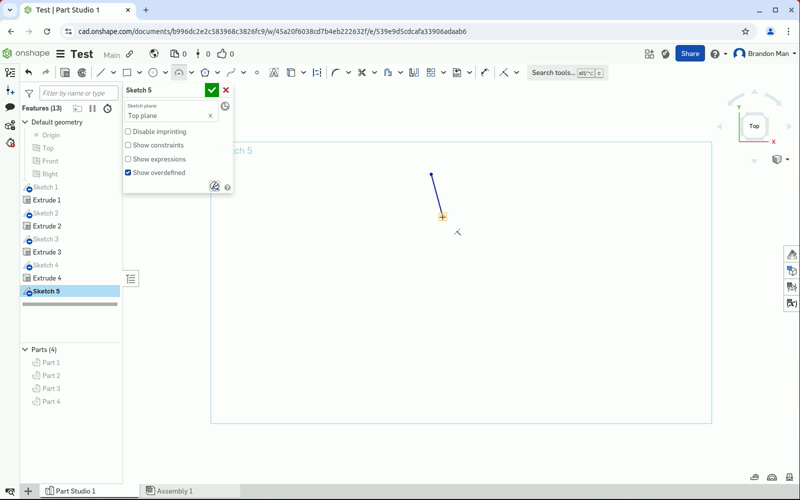
key_down(shift)
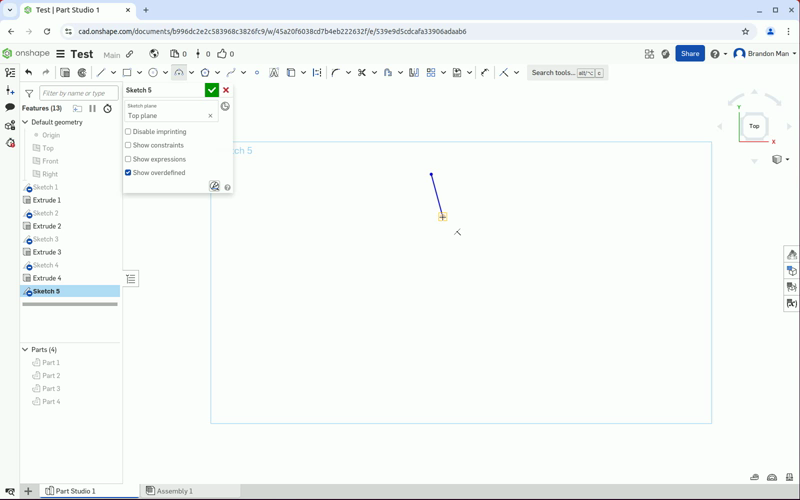
mouse_move(461, 214)
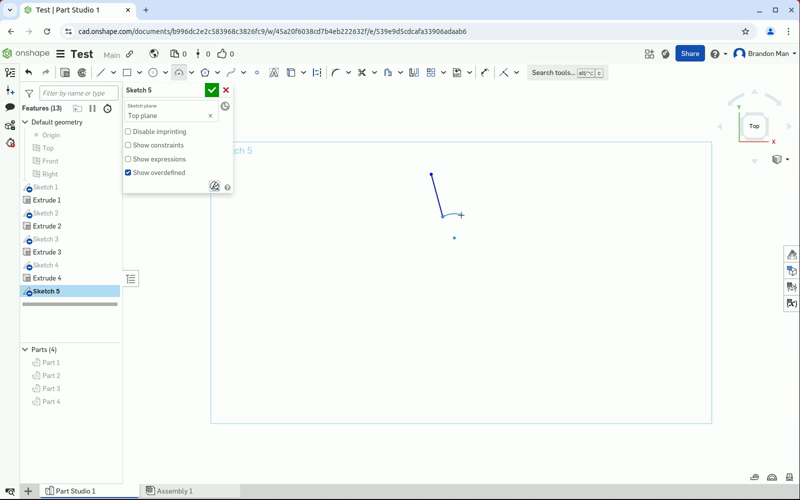
click(461, 214)
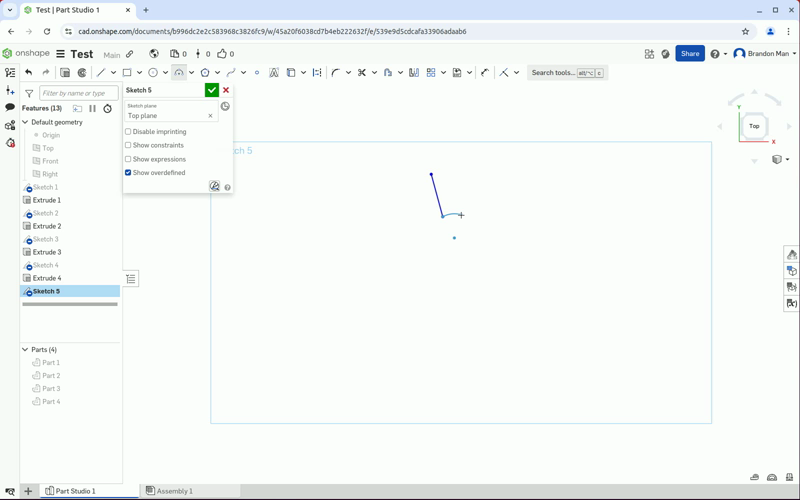
mouse_move(452, 215)
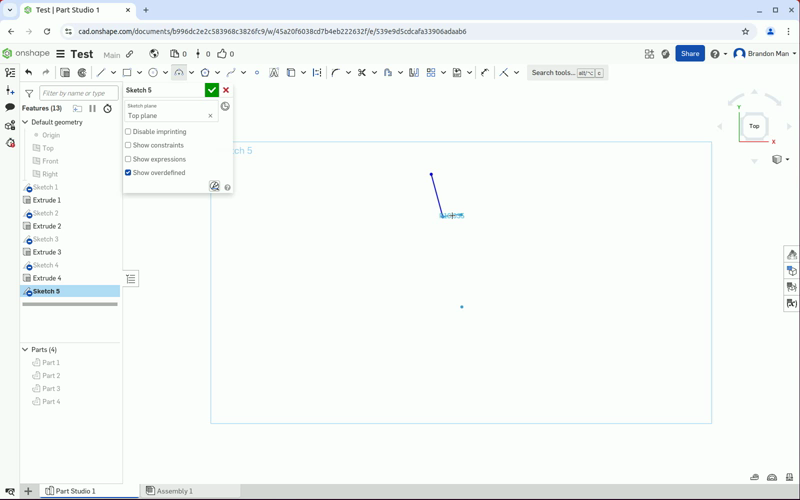
click(452, 215)
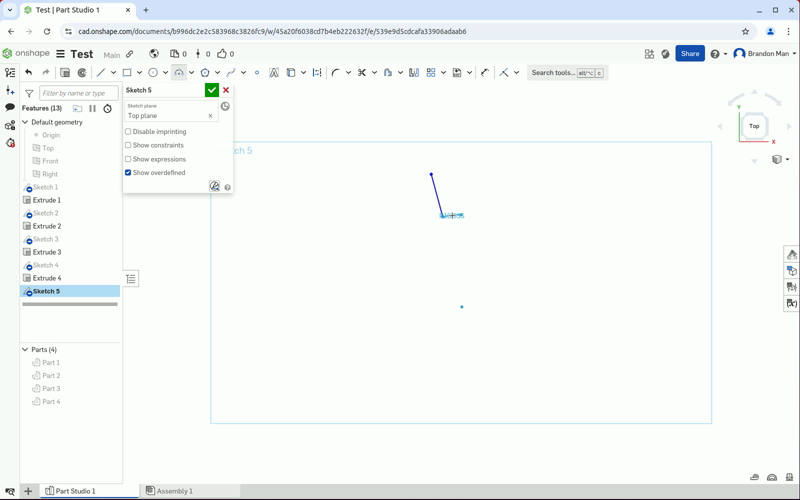
key_up(shift)
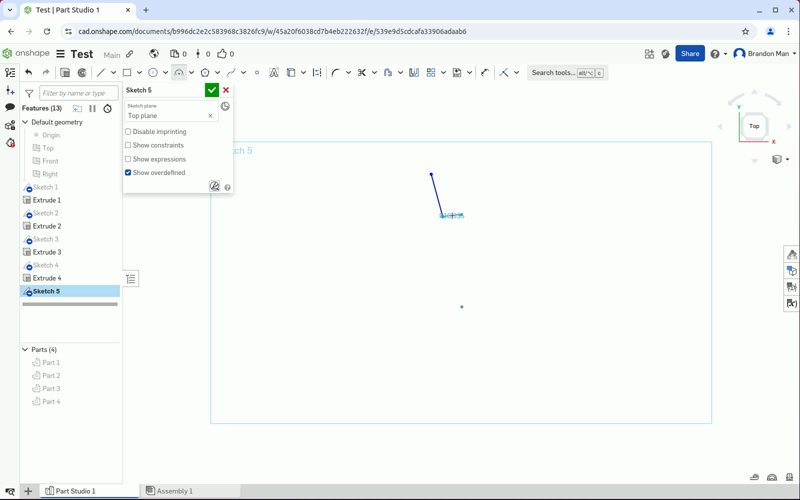
key(esc)
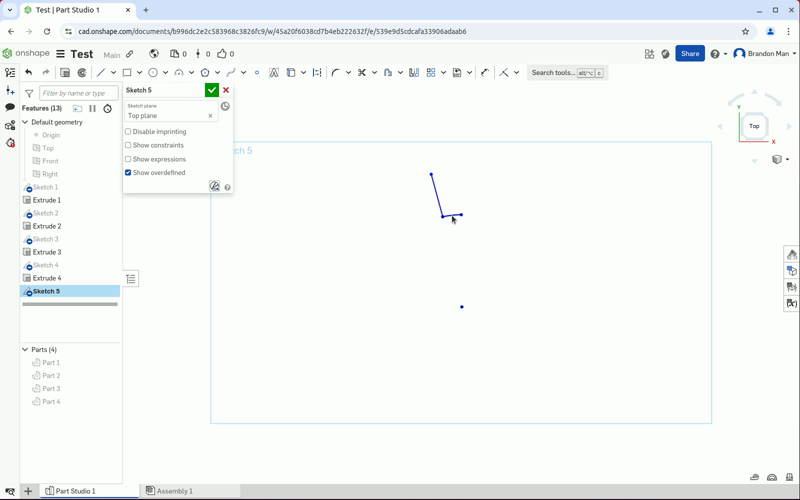
key(l)
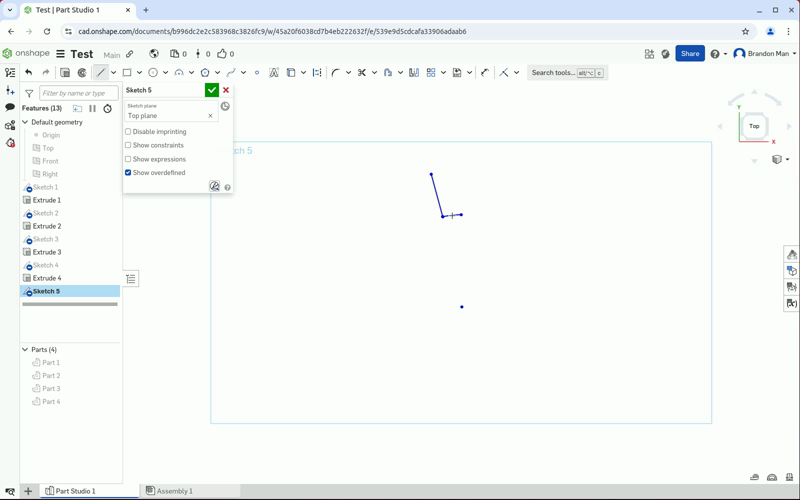
mouse_move(461, 214)
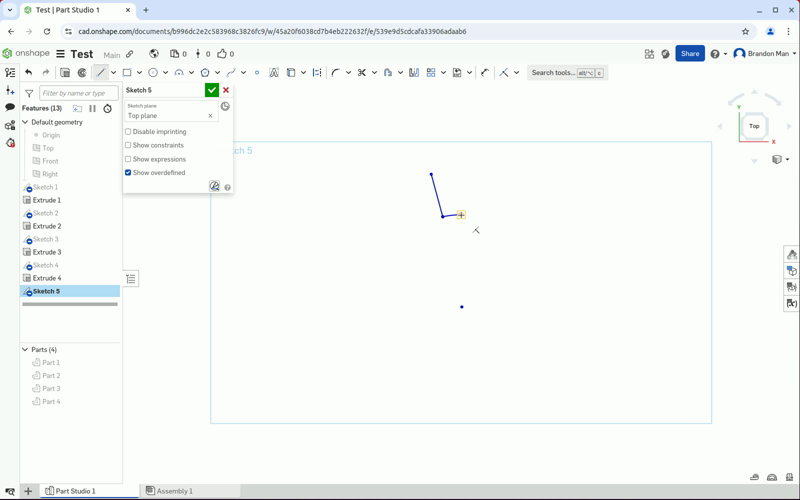
click(461, 214)
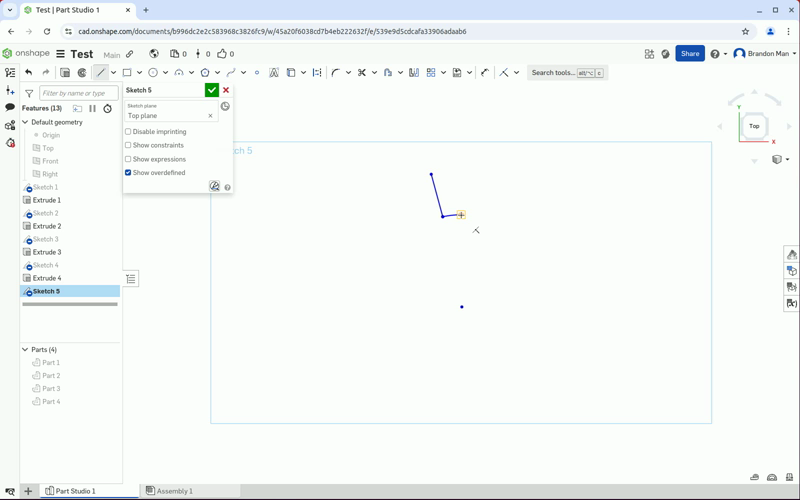
key_down(shift)
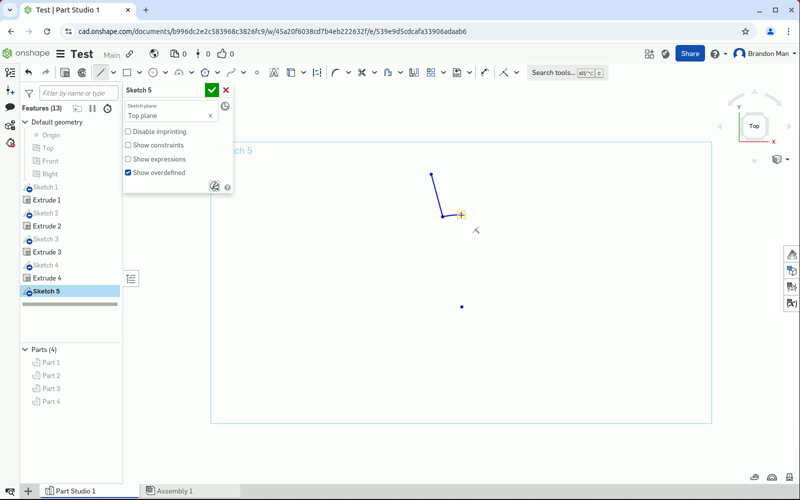
mouse_move(491, 214)
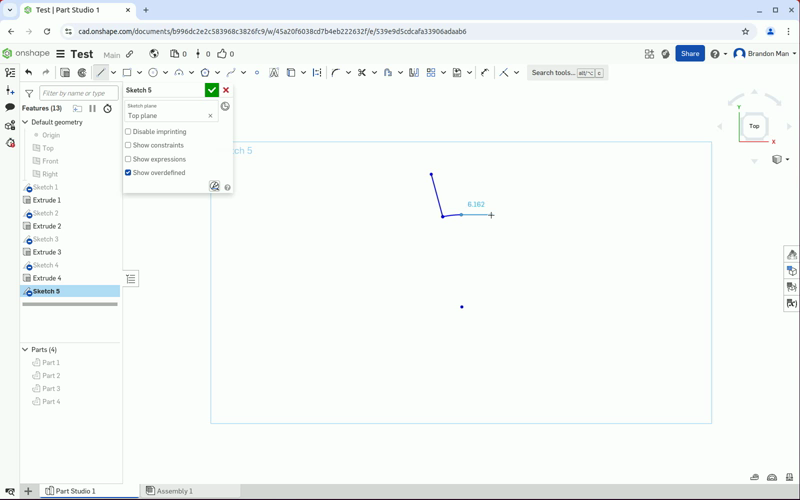
mouse_move(461, 169)
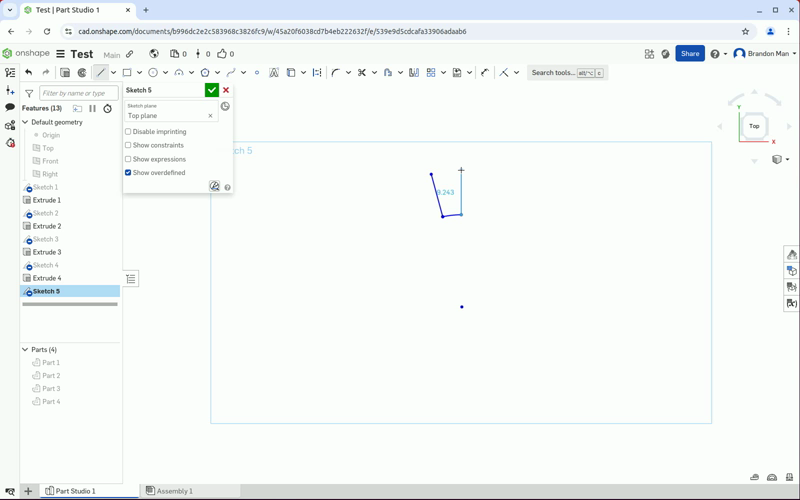
click(461, 169)
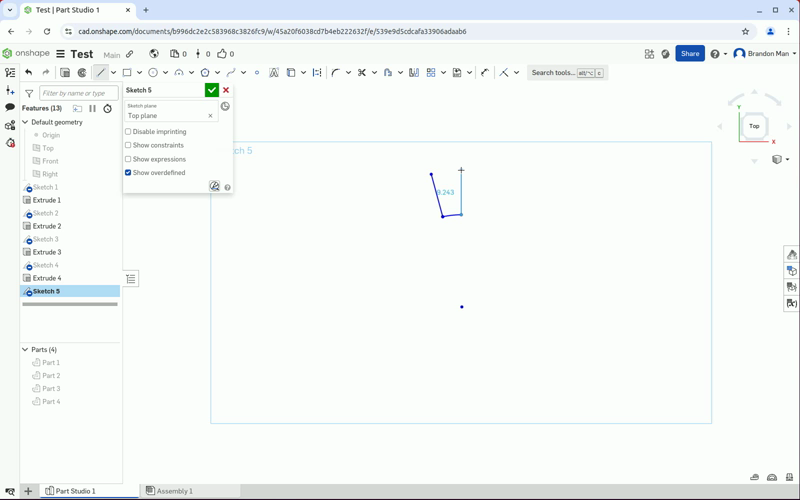
key_up(shift)
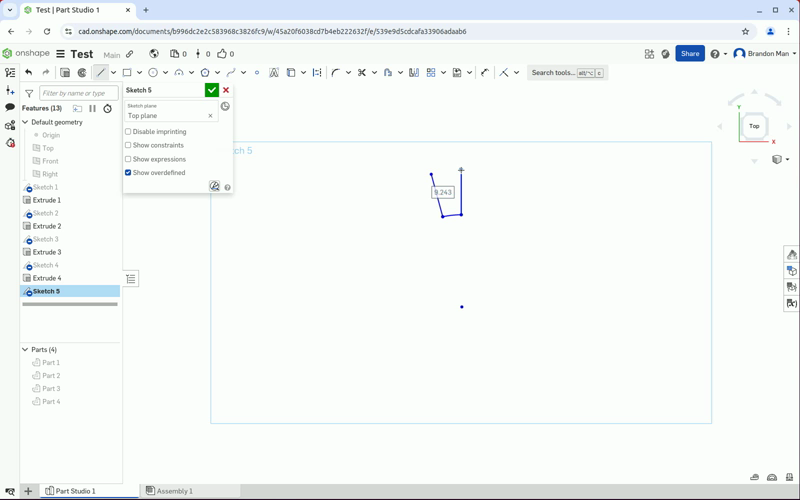
key(esc)
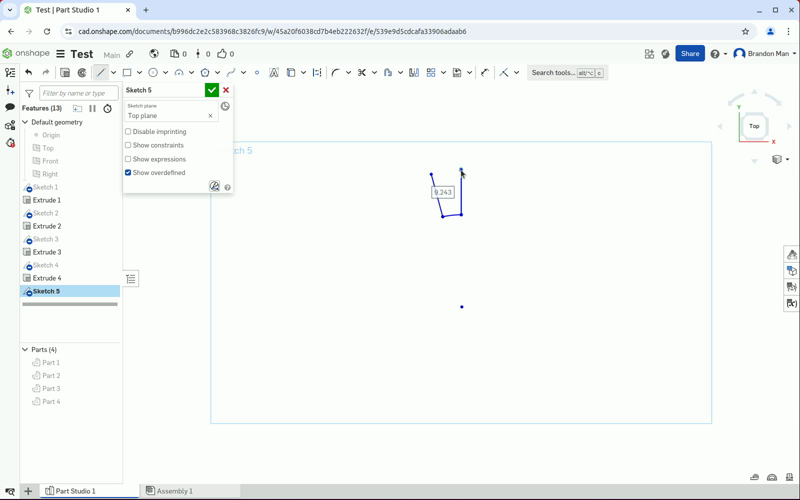
key(a)
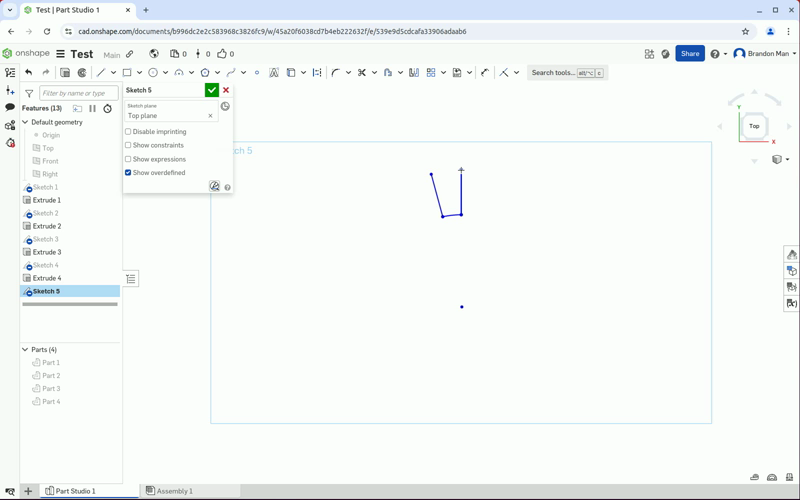
mouse_move(461, 169)
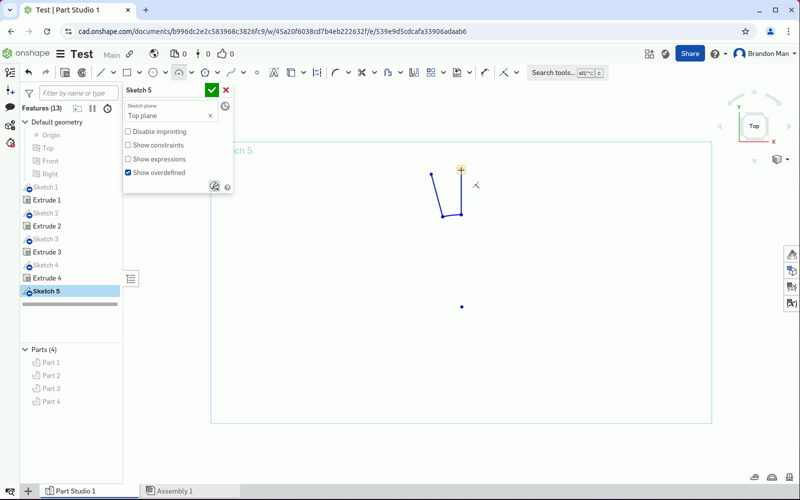
click(461, 169)
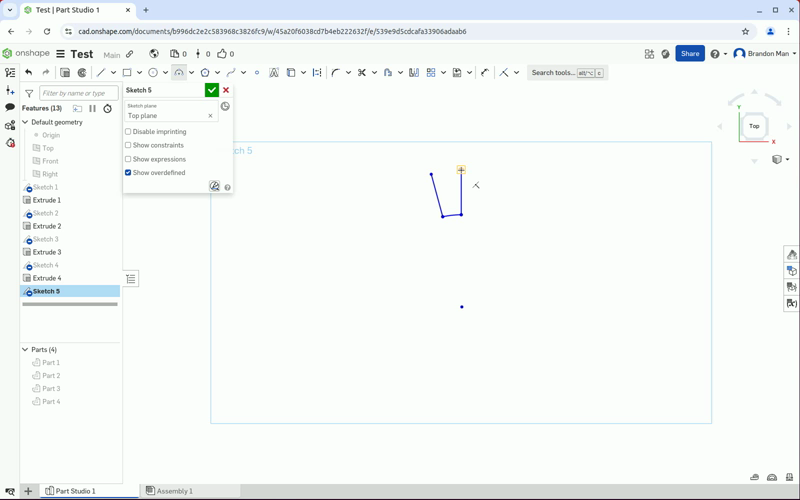
mouse_move(431, 174)
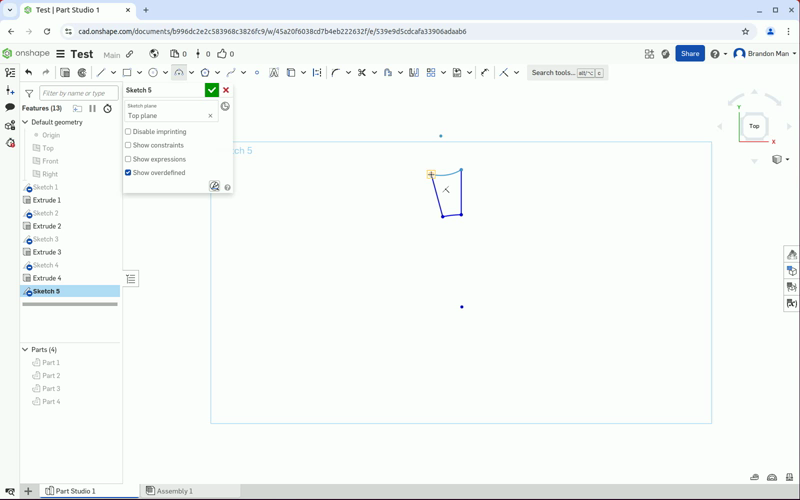
click(431, 174)
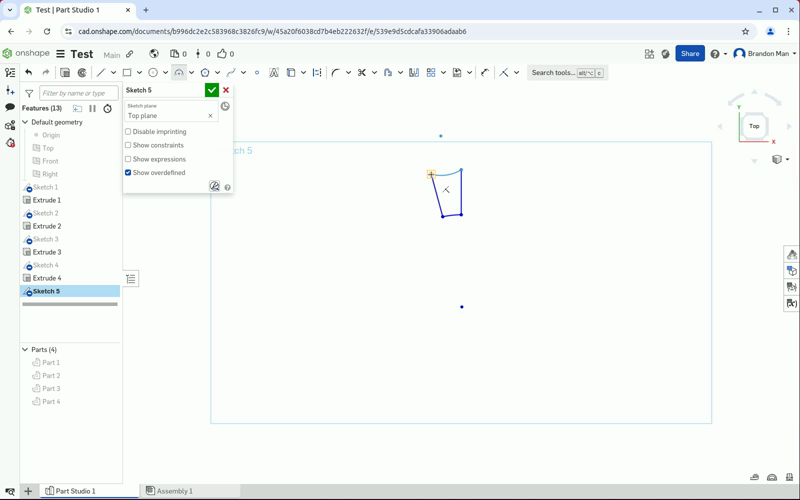
key_down(shift)
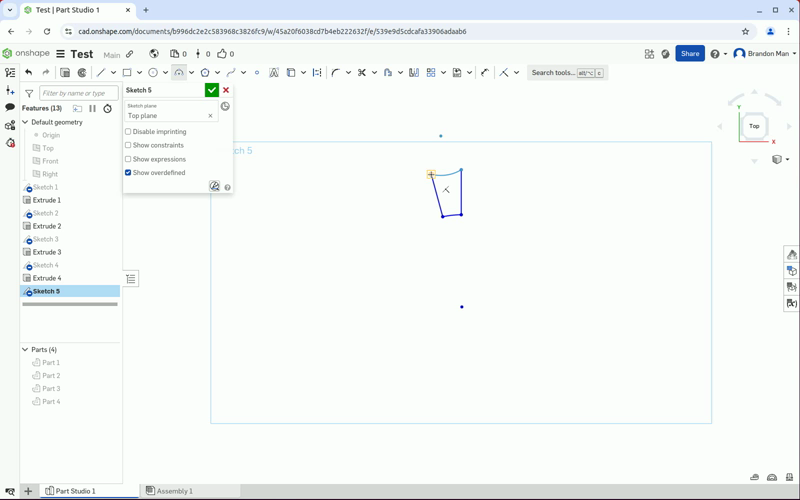
mouse_move(446, 170)
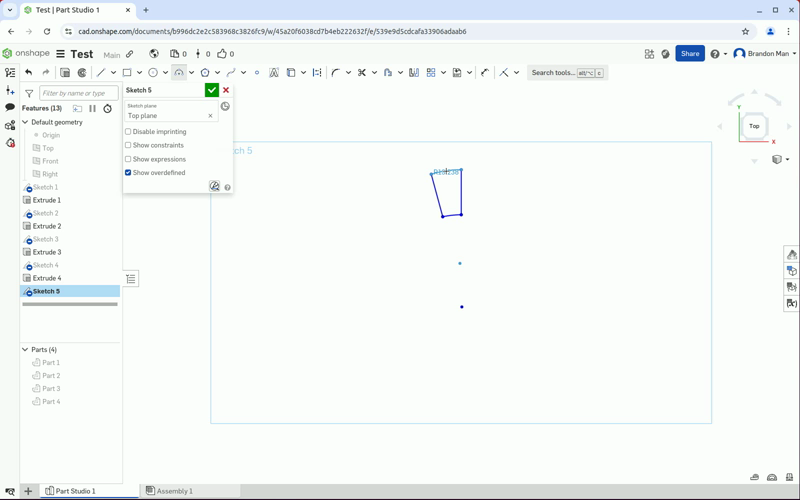
click(446, 170)
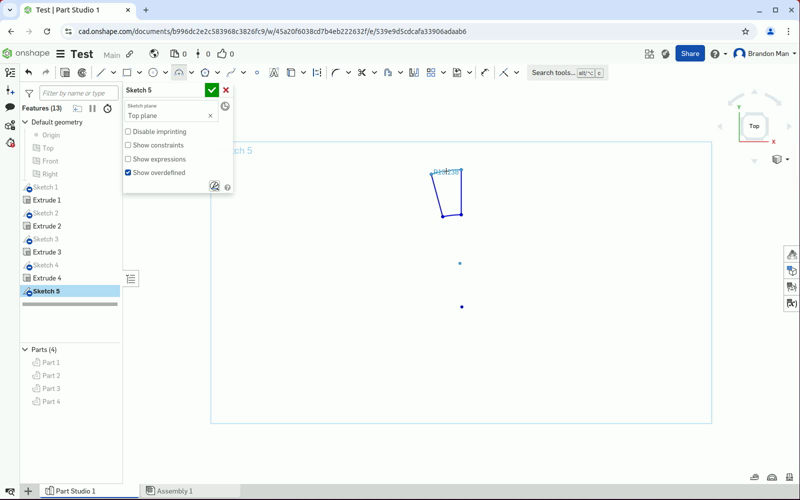
key_up(shift)
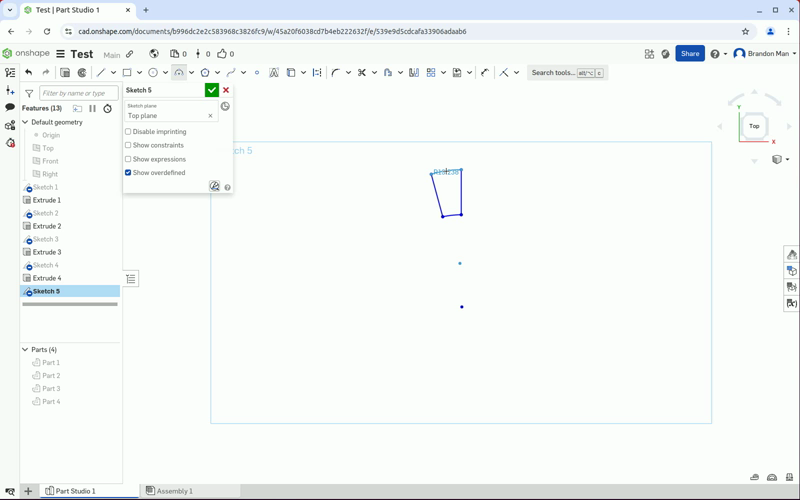
key(esc)
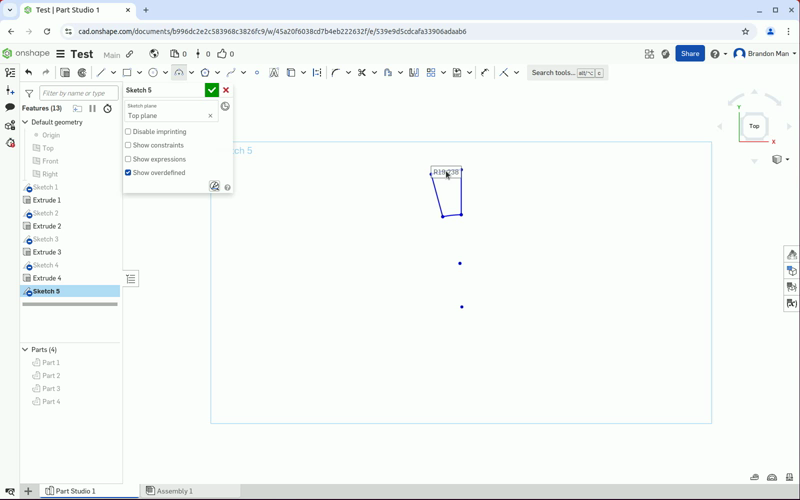
mouse_move(440, 197)
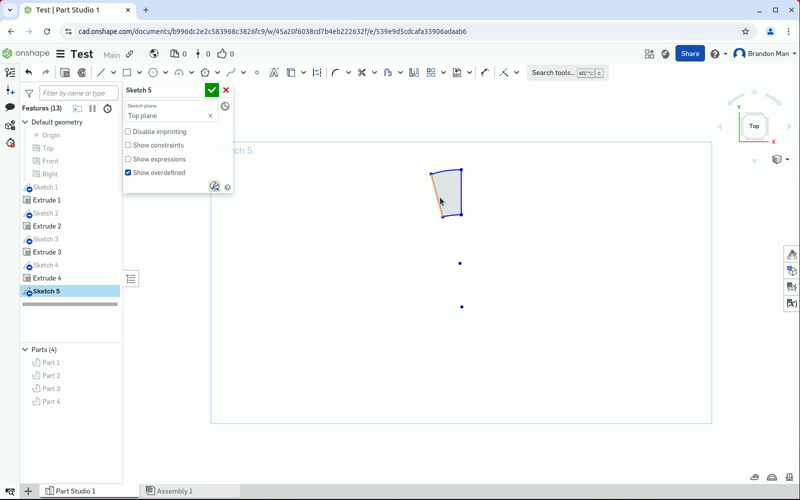
scroll(6)
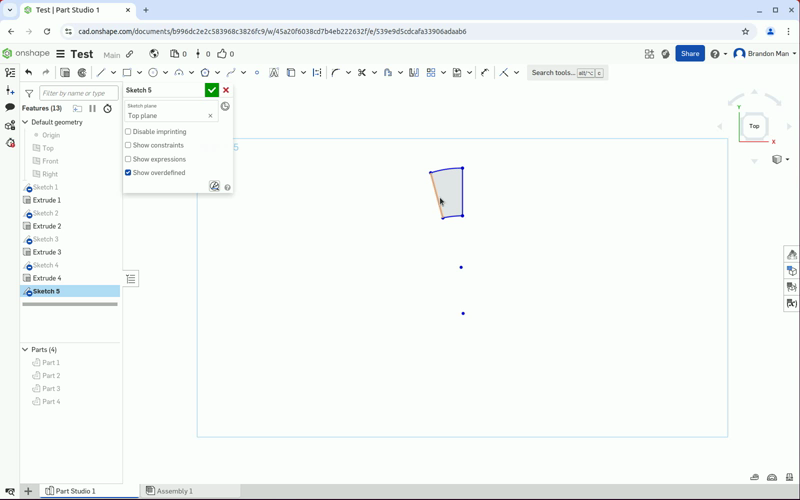
scroll(6)
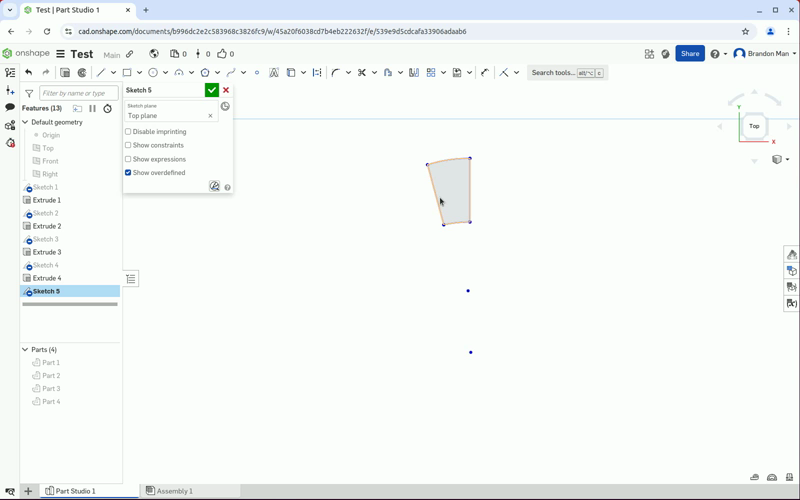
scroll(6)
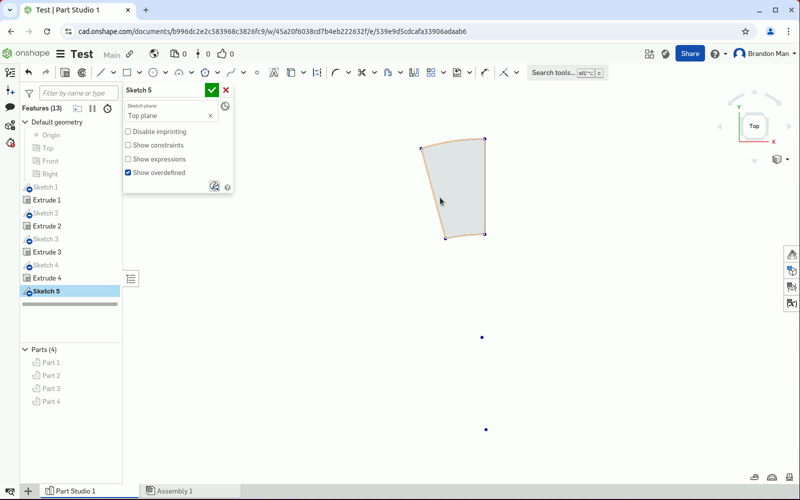
scroll(6)
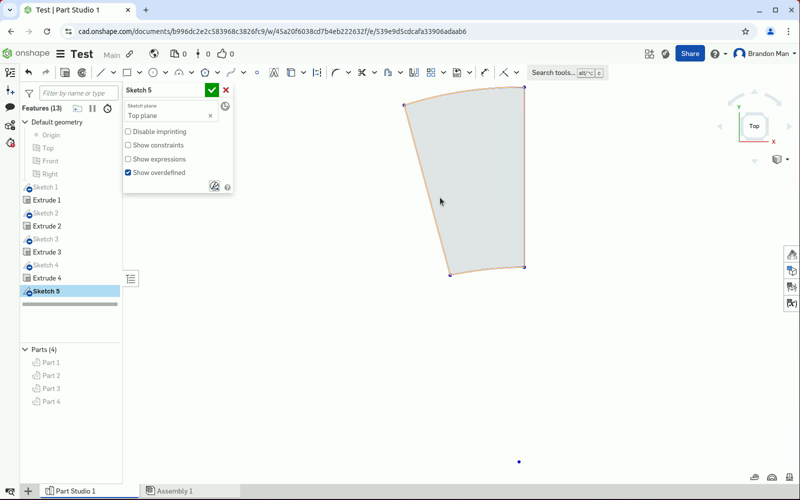
scroll(6)
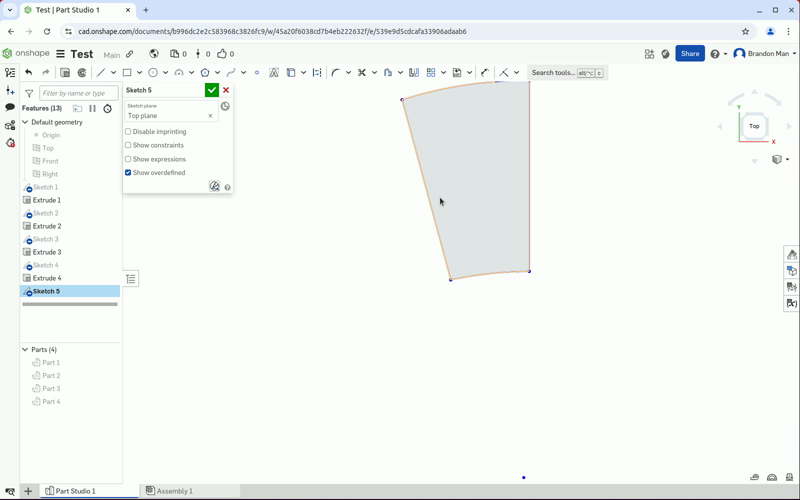
scroll(6)
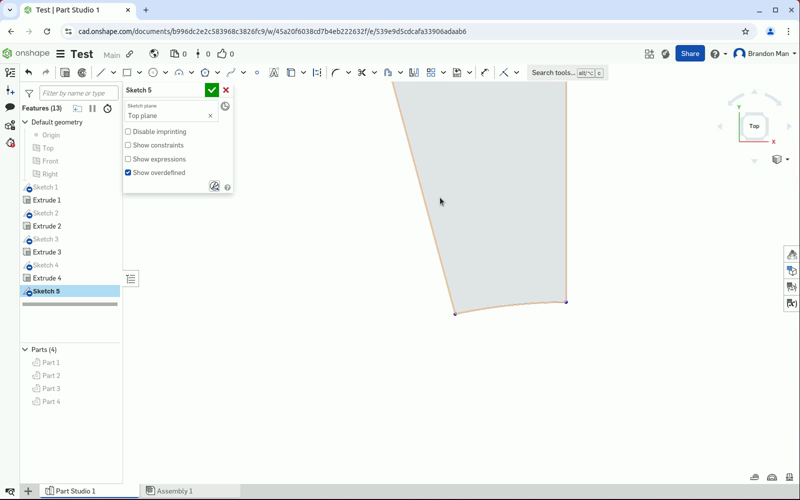
scroll(6)
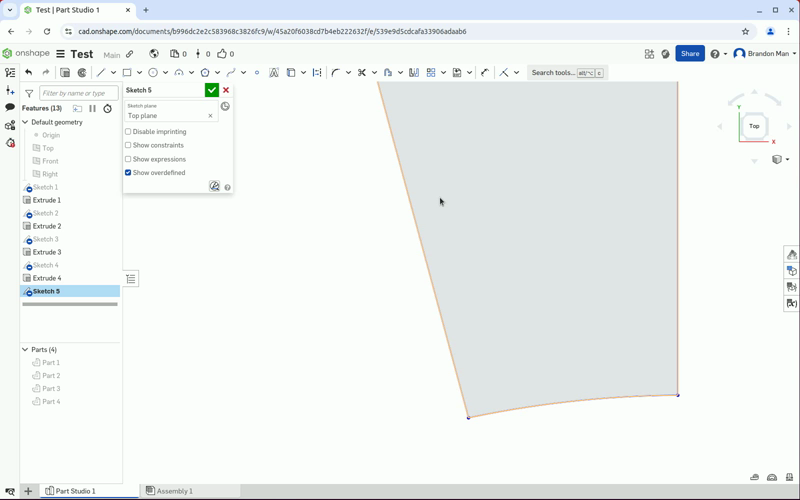
click(440, 197)
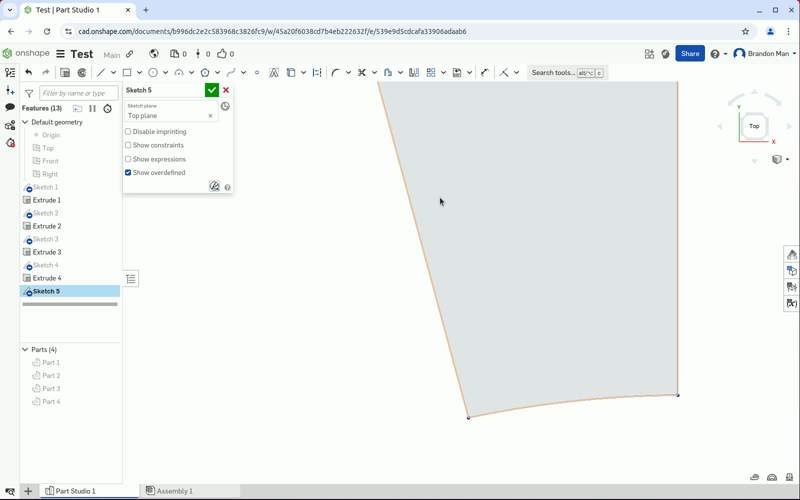
scroll(-6)
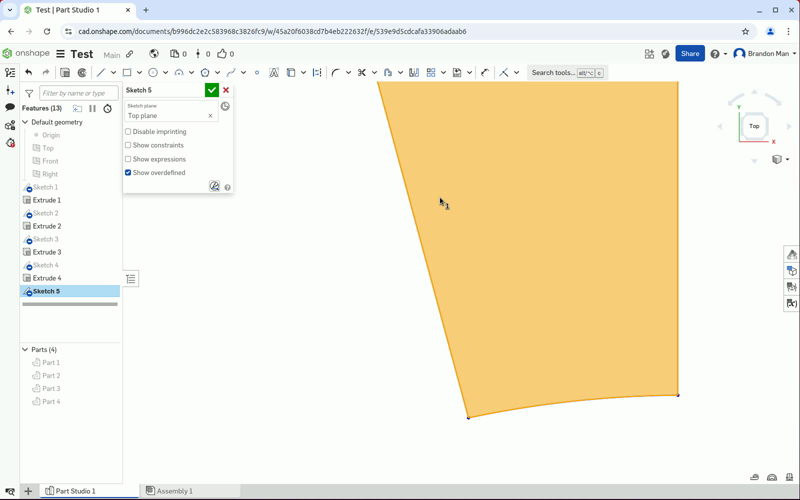
scroll(-6)
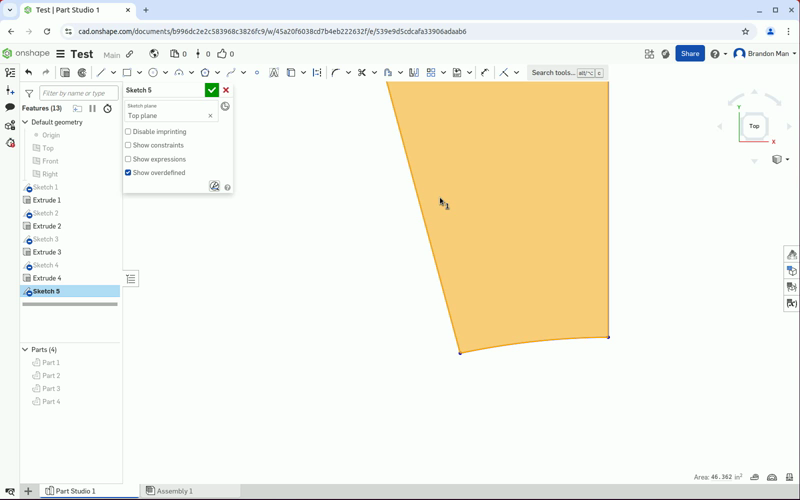
scroll(-6)
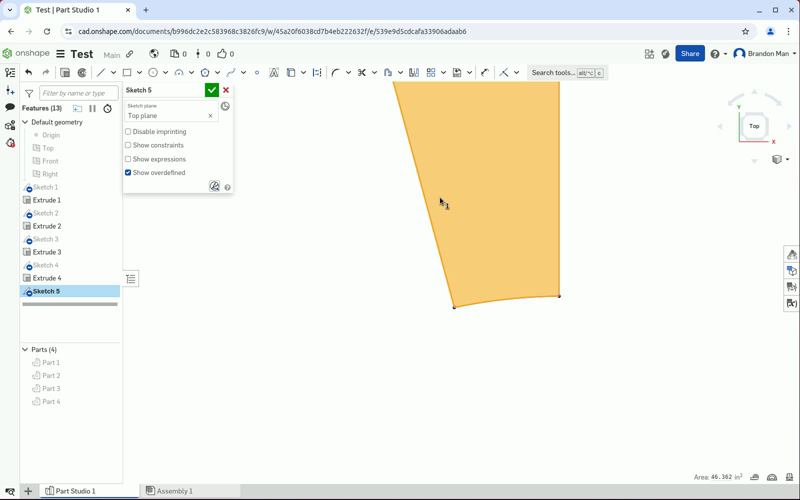
scroll(-6)
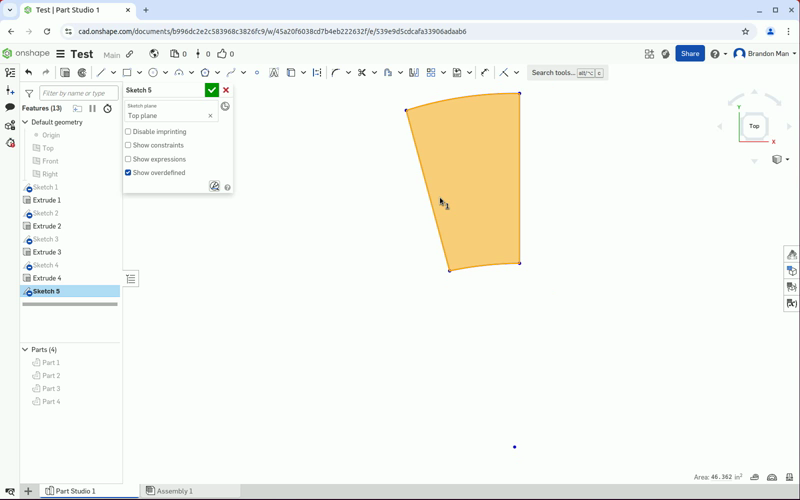
scroll(-6)
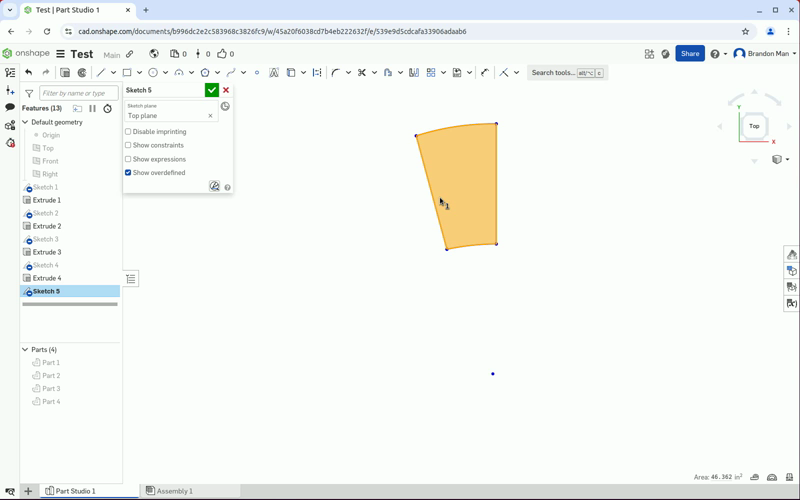
scroll(-6)
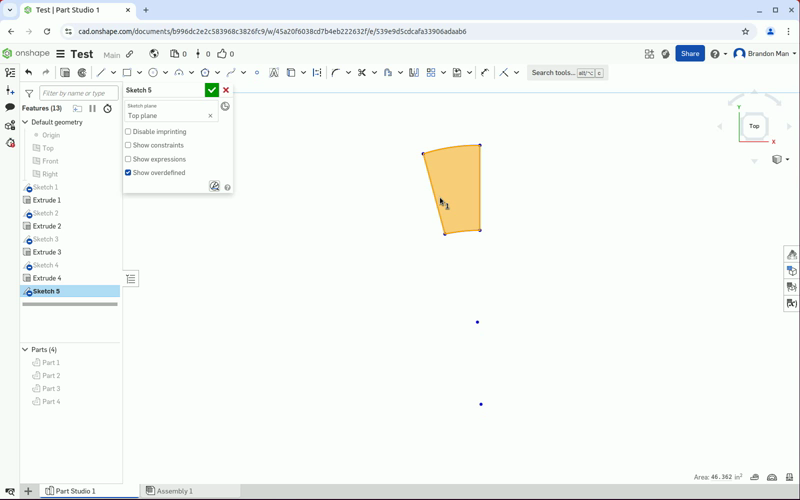
scroll(-6)
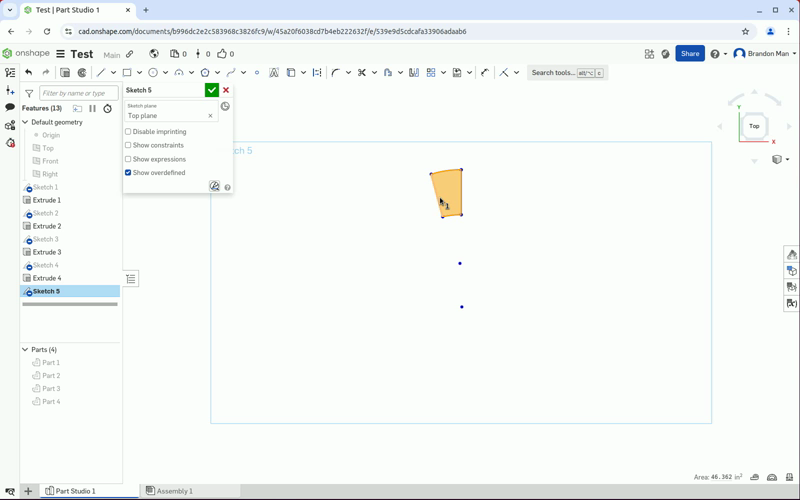
mouse_move(73, 352)
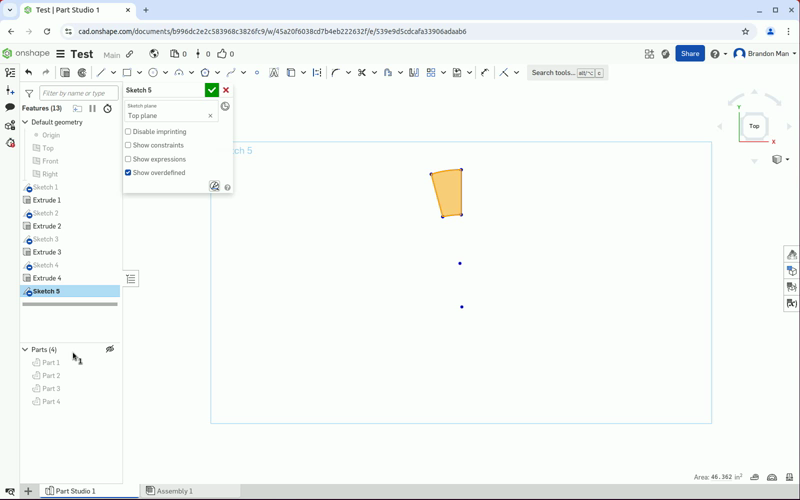
key(shift+y)
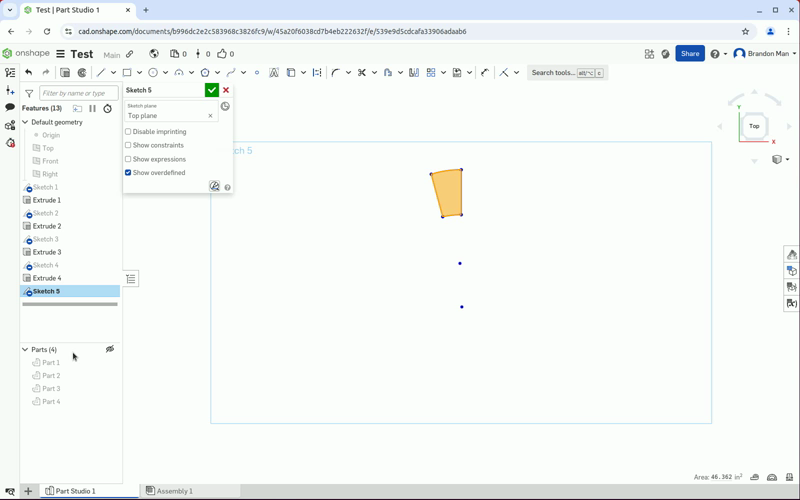
key(shift+e)
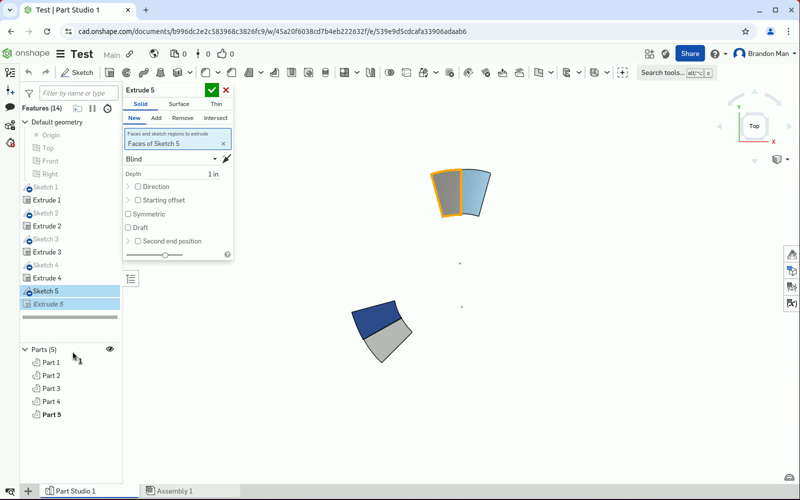
mouse_move(143, 106)
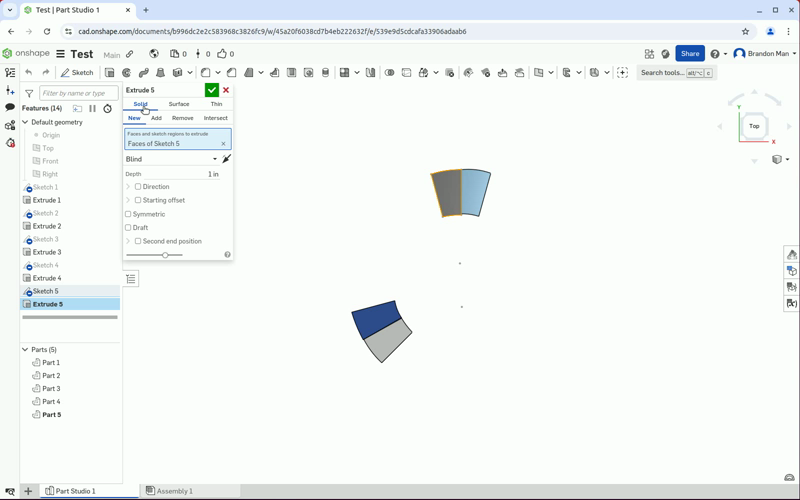
click(143, 106)
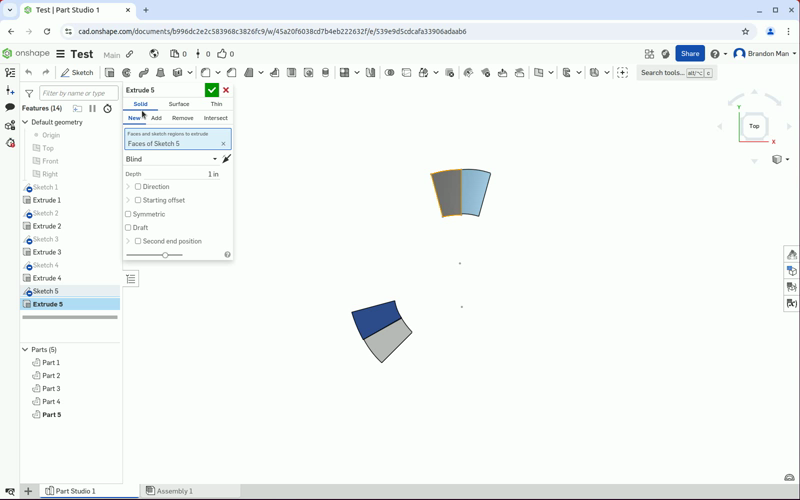
mouse_move(137, 120)
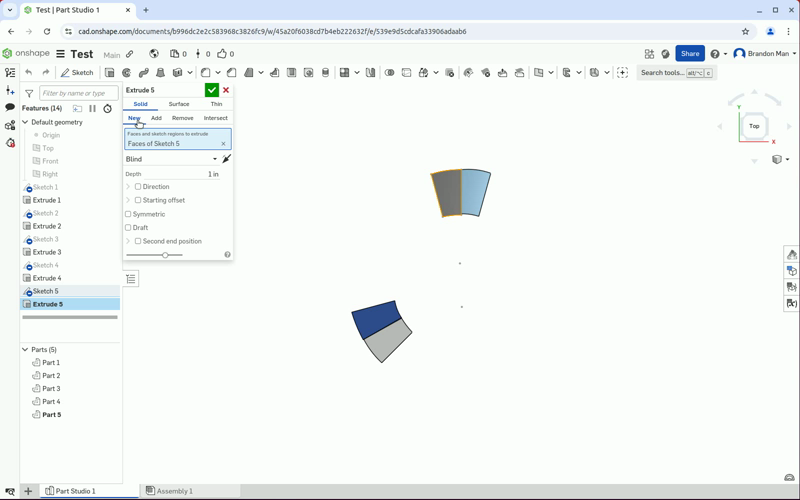
click(137, 120)
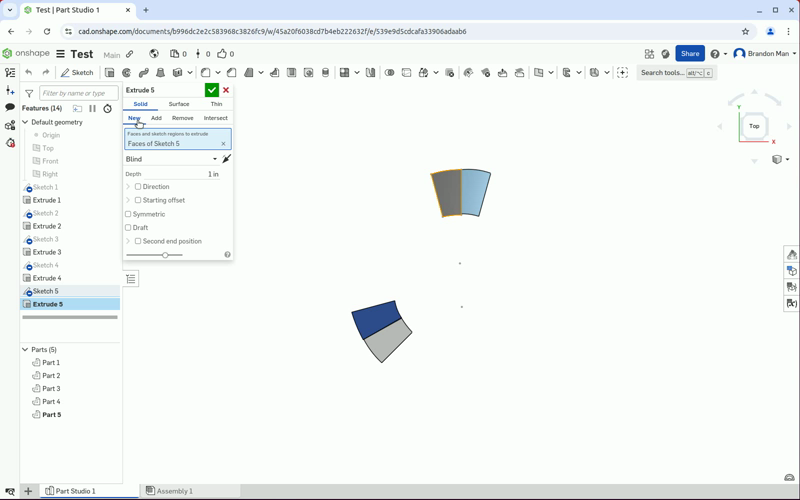
key(tab, 4)
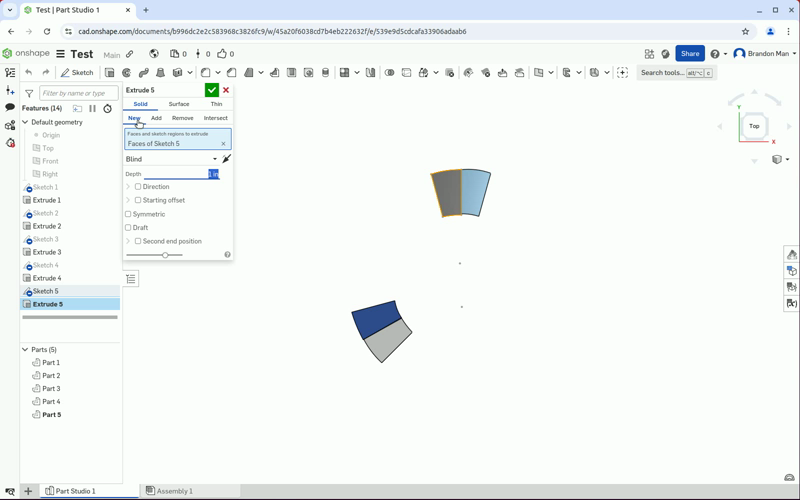
text(6.258)
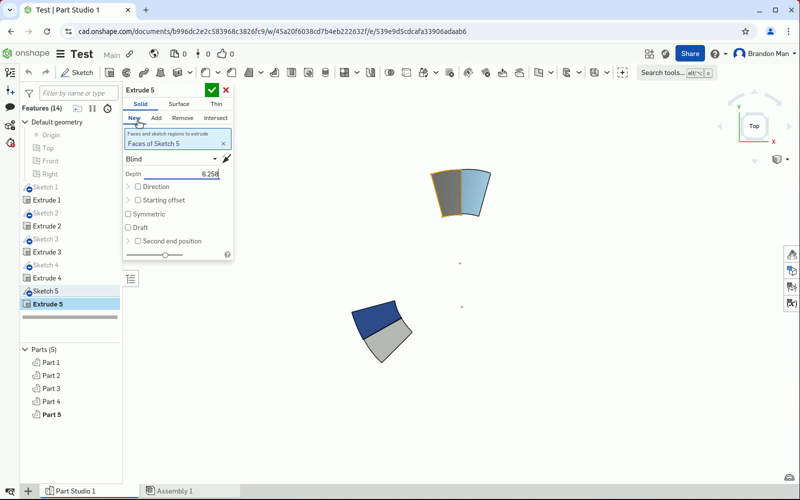
key(enter)
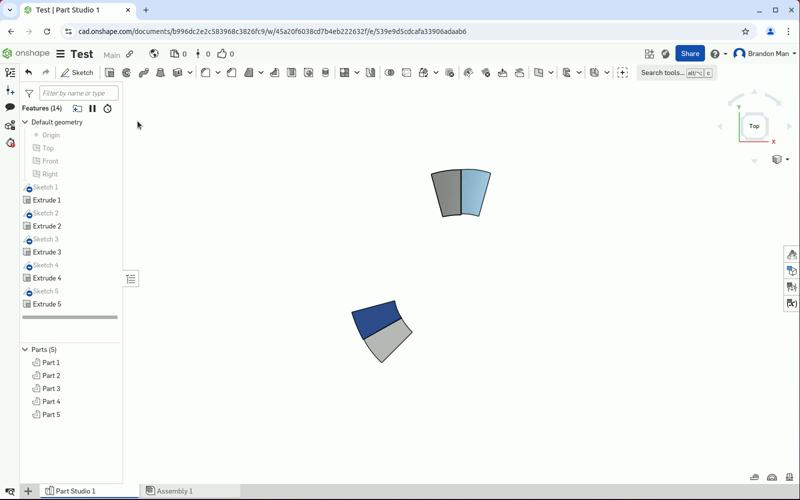
key(shift+h)
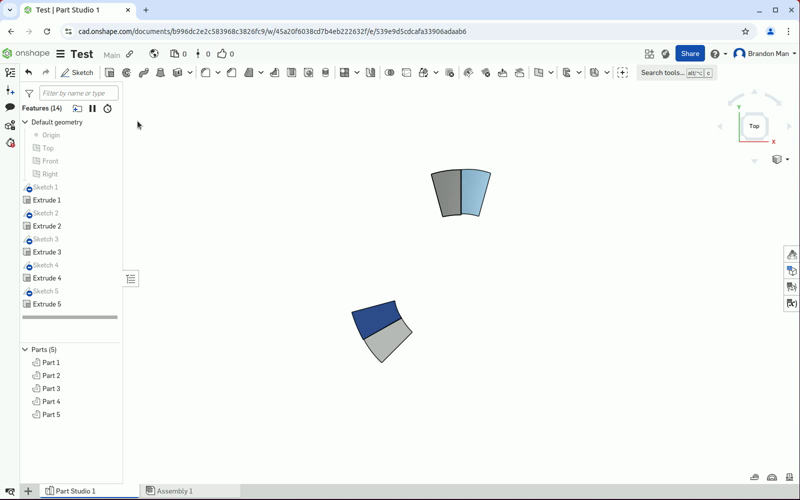
key(shift+h)
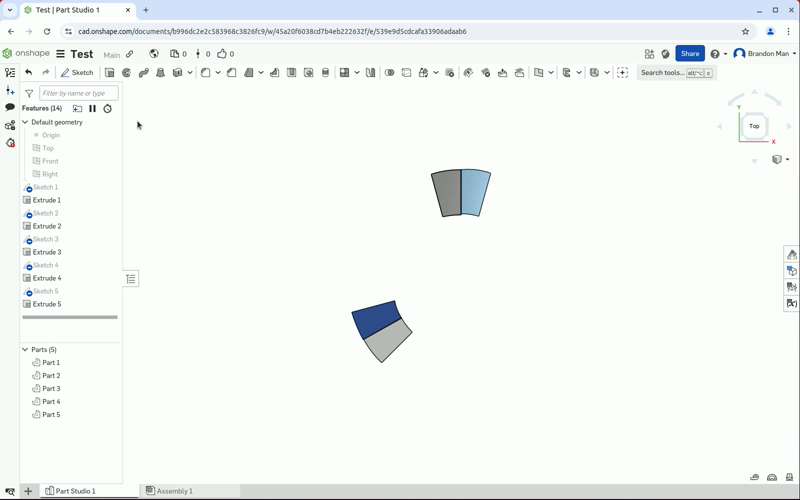
mouse_move(73, 189)
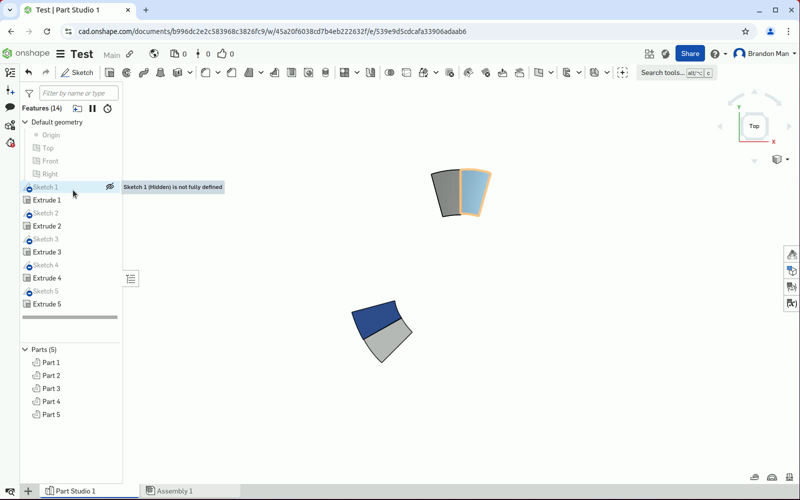
click(73, 189)
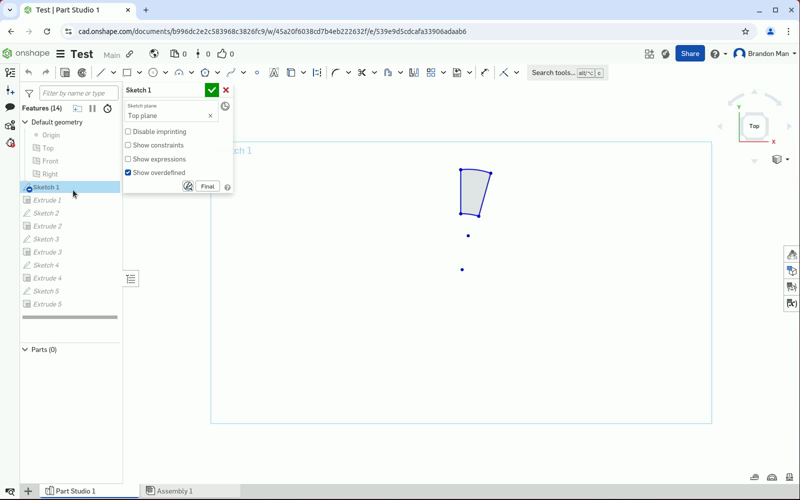
mouse_move(229, 92)
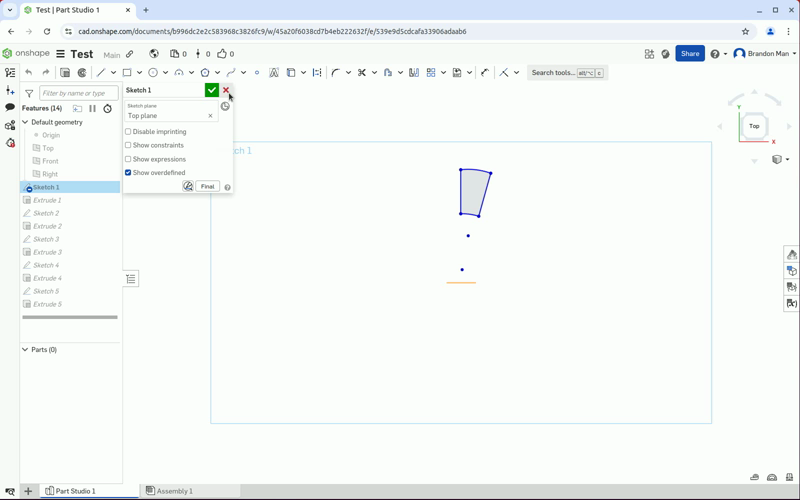
click(229, 92)
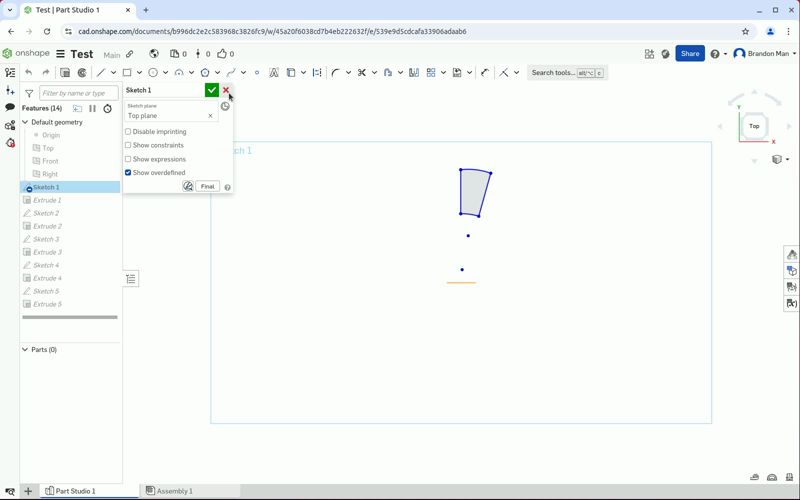
key(shift+s)
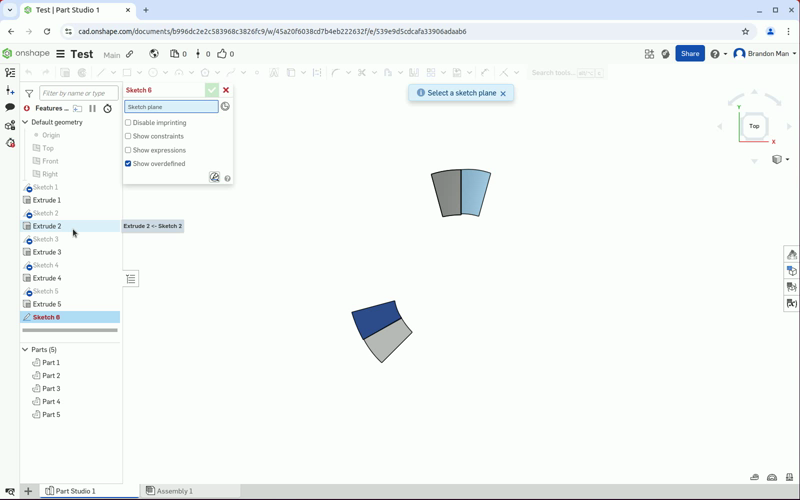
scroll(3)
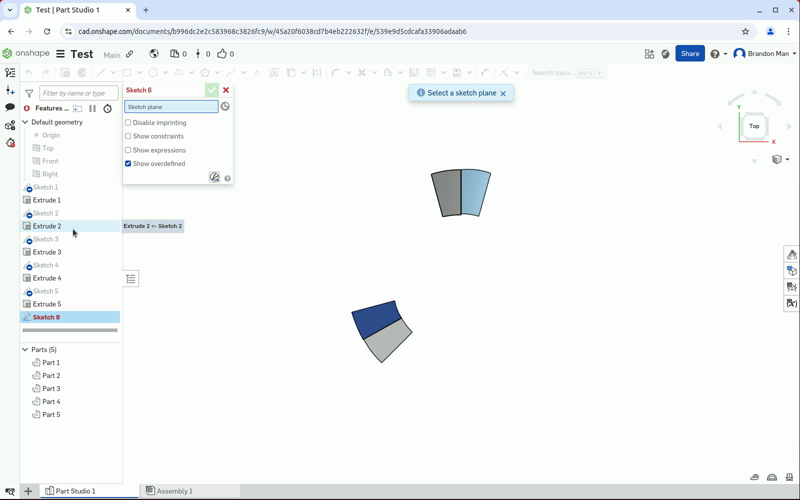
mouse_move(73, 150)
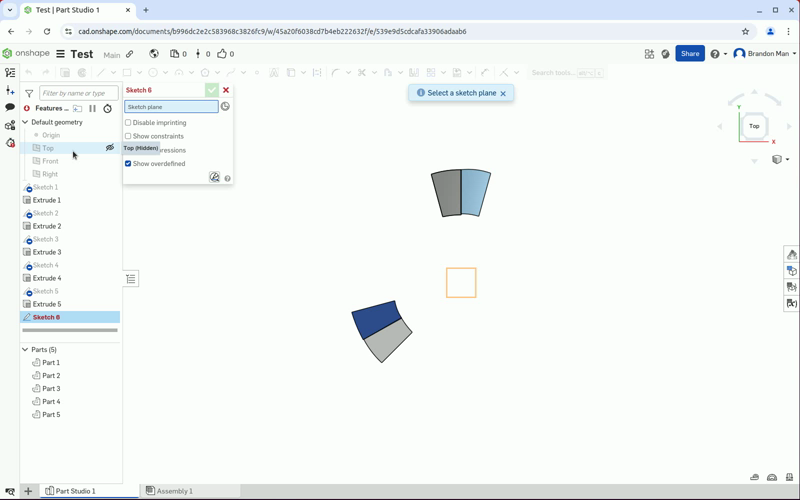
click(73, 150)
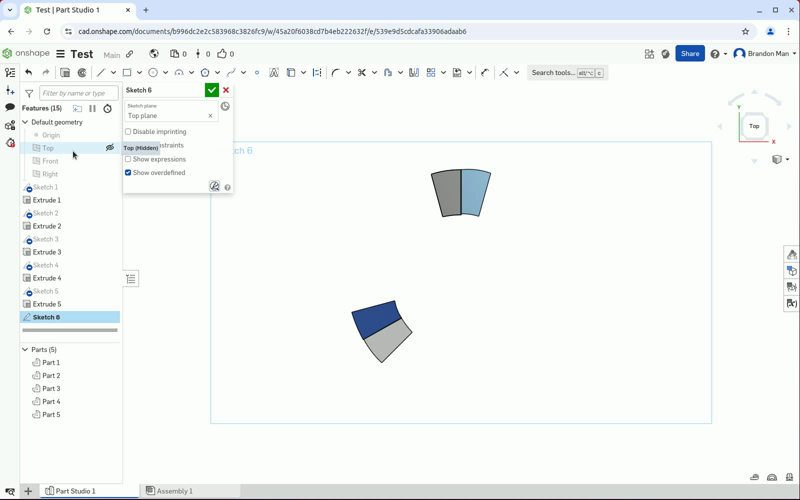
mouse_move(73, 352)
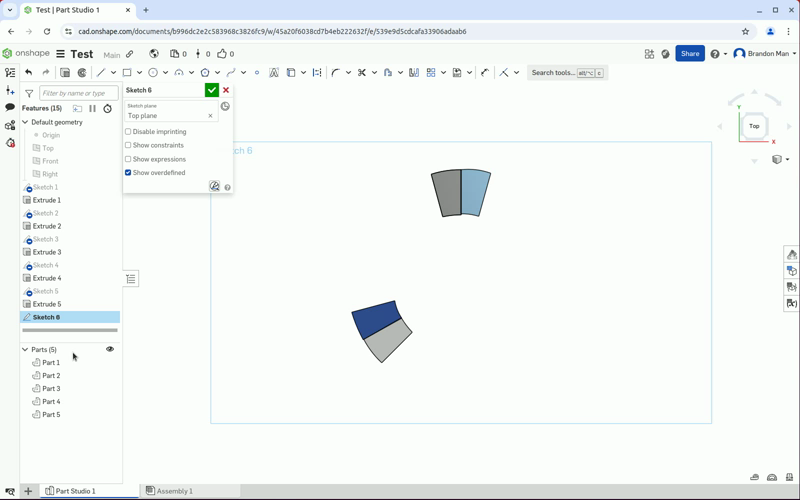
key(y)
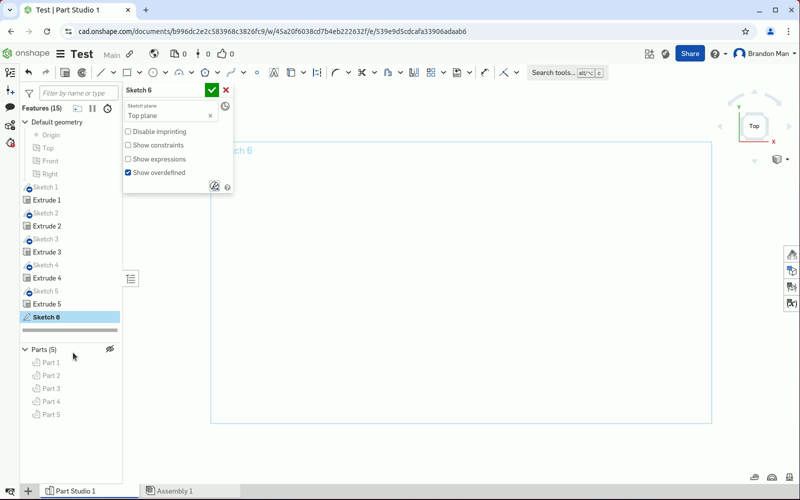
key(a)
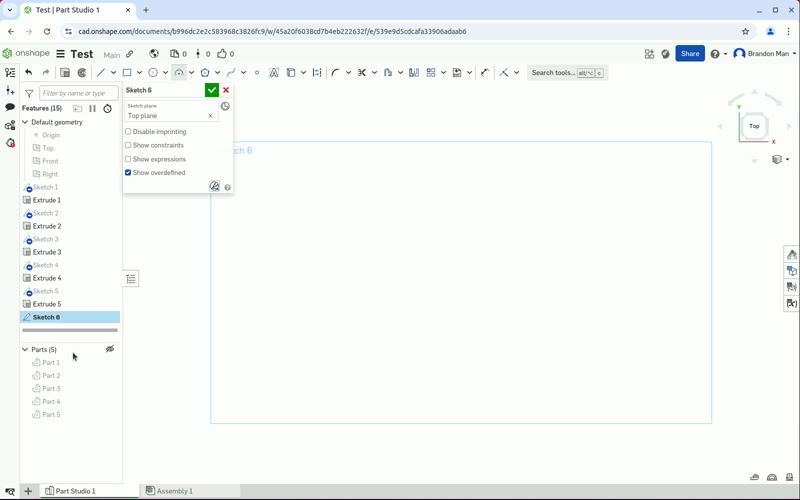
key_down(shift)
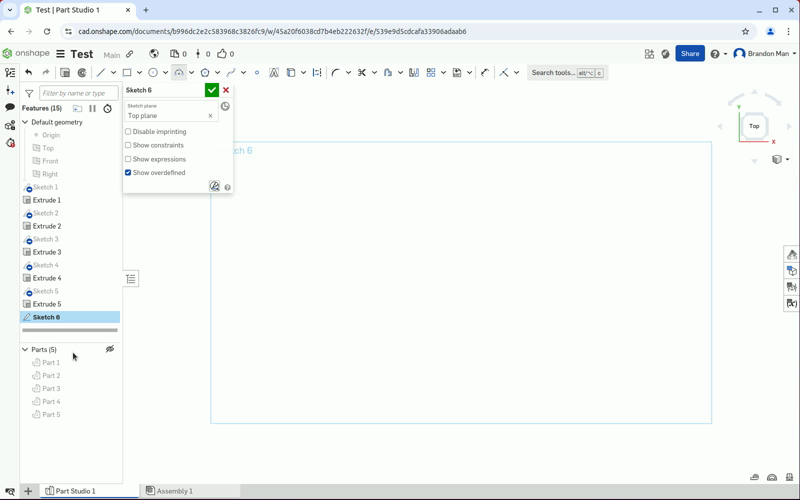
mouse_move(460, 213)
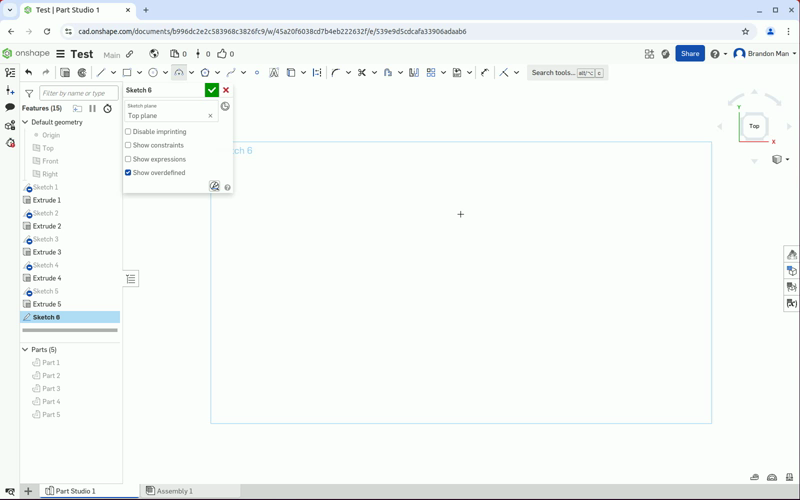
click(460, 213)
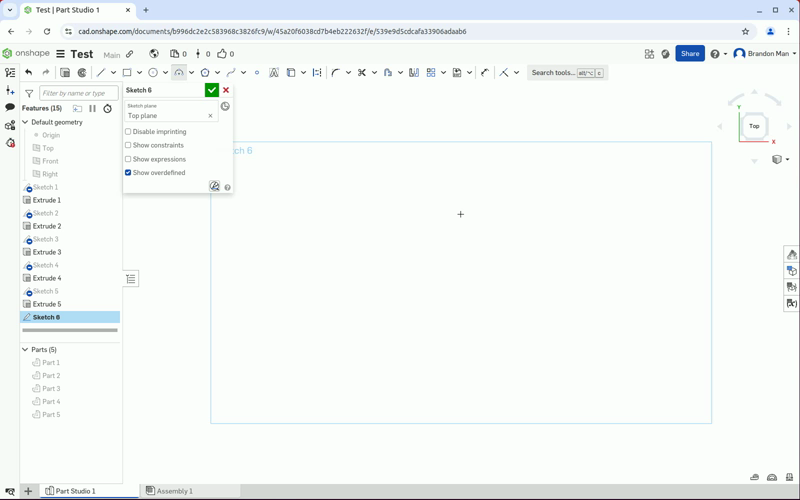
key_up(shift)
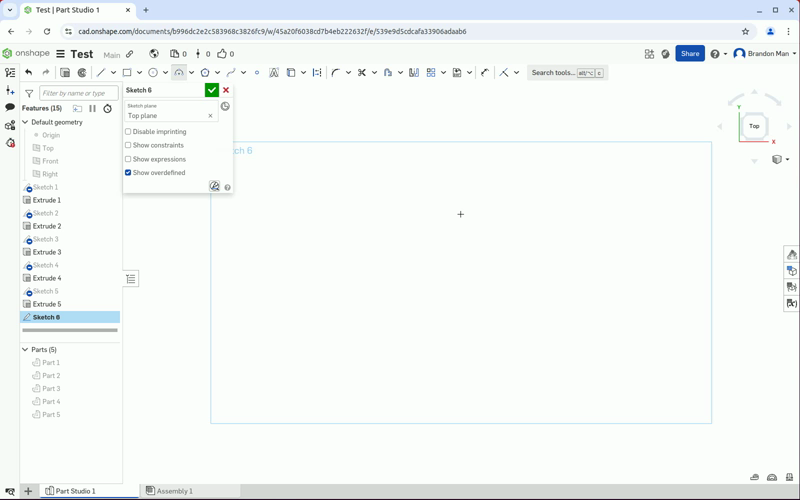
key_down(shift)
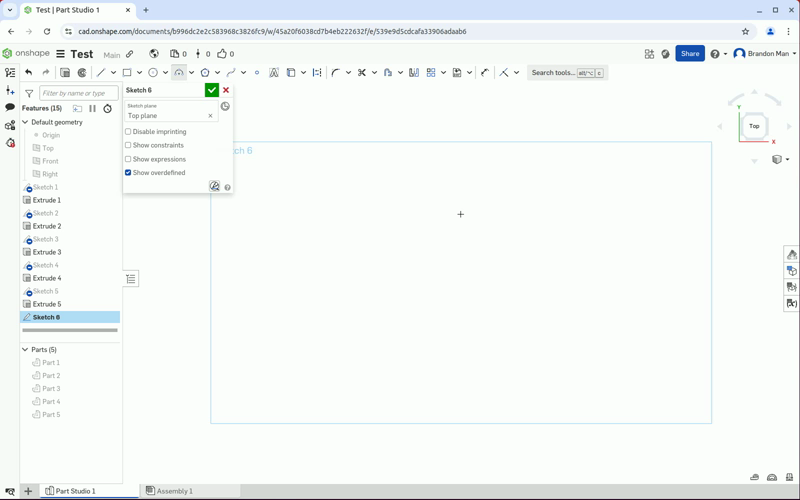
mouse_move(478, 216)
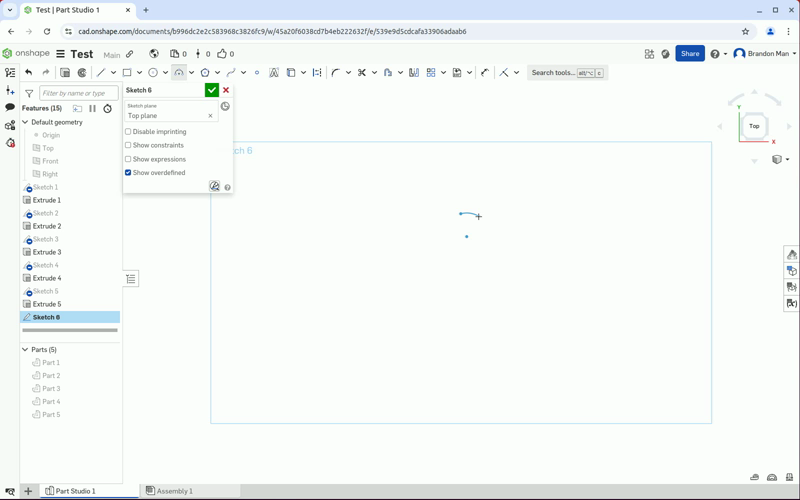
click(478, 216)
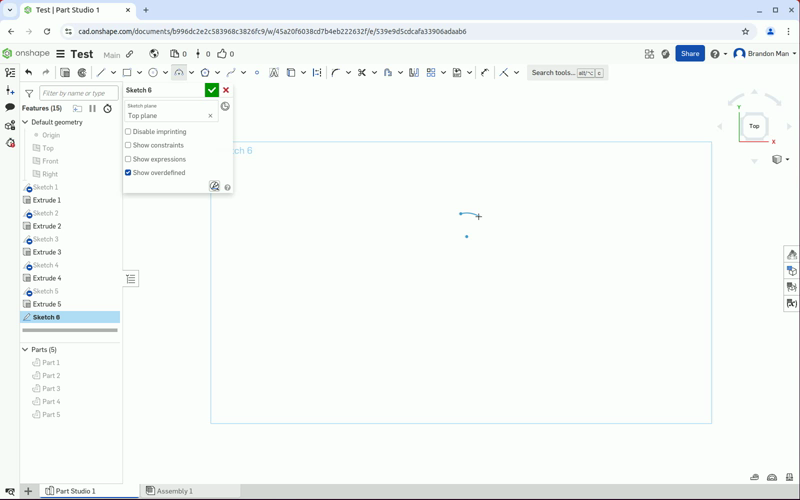
mouse_move(469, 214)
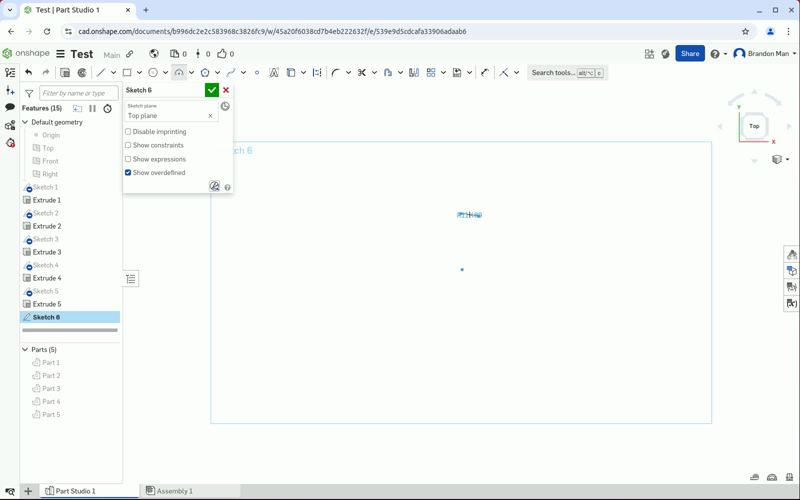
click(469, 214)
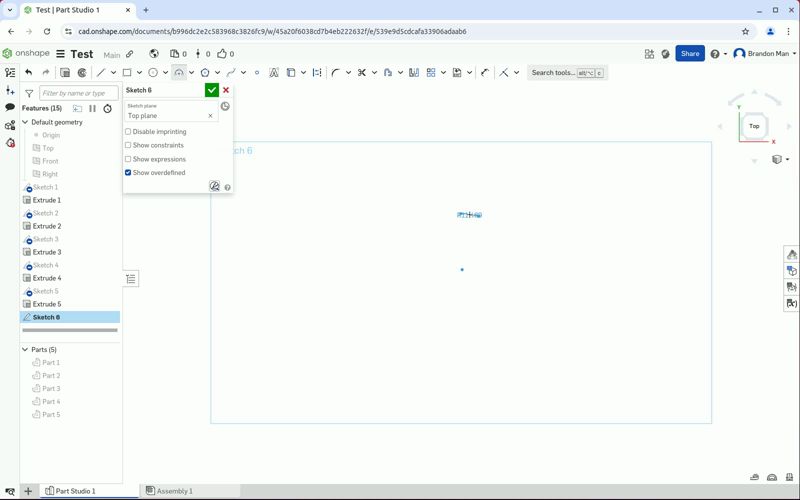
key_up(shift)
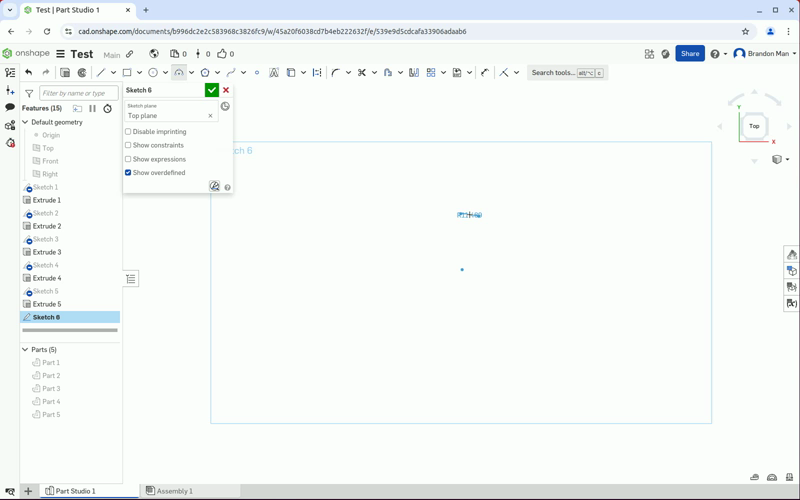
key(esc)
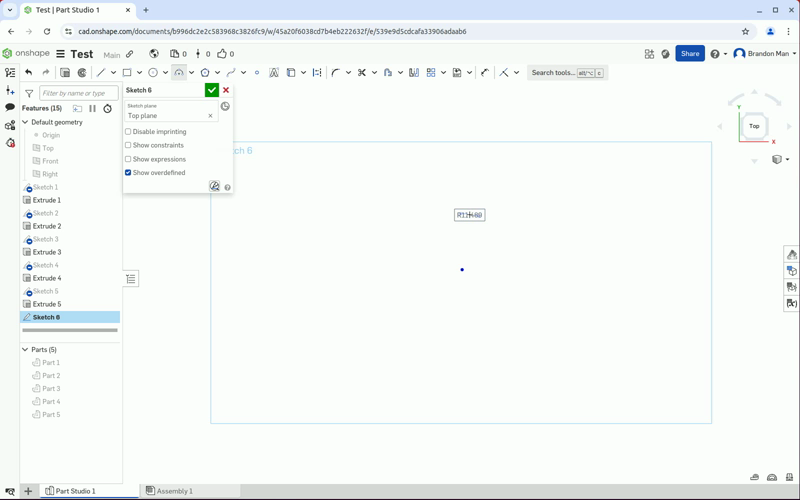
key(l)
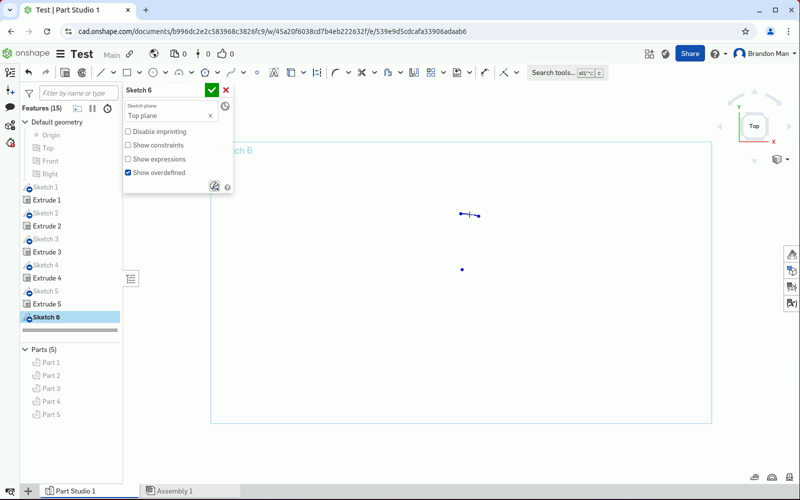
mouse_move(478, 216)
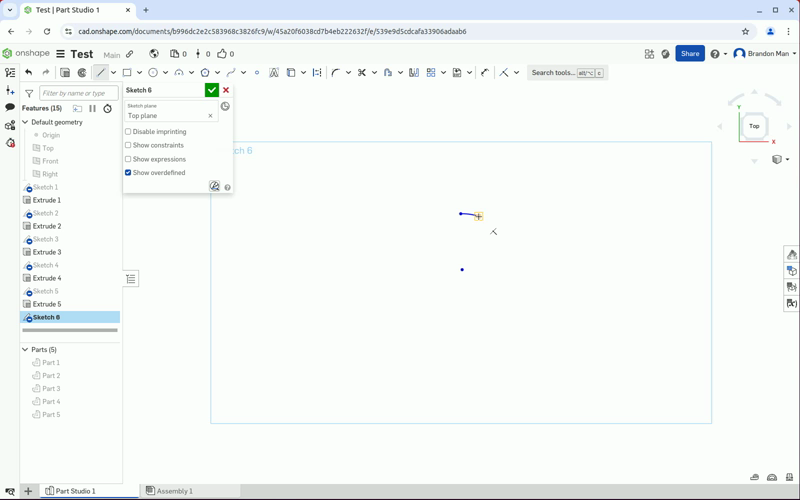
click(478, 216)
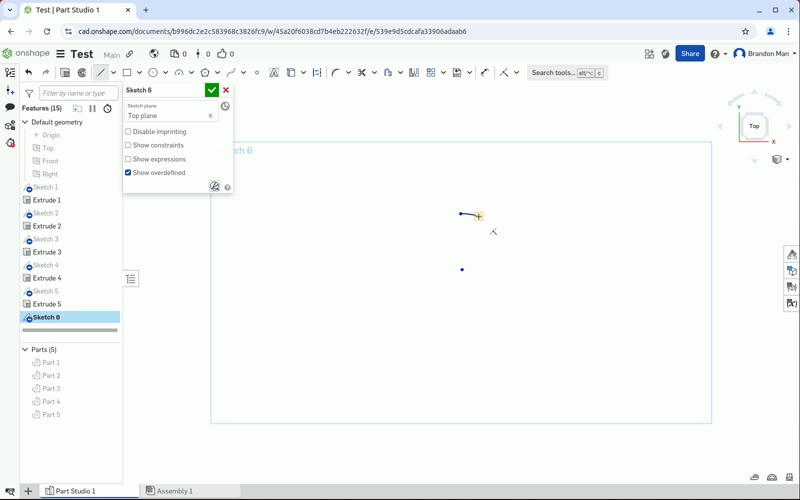
key_down(shift)
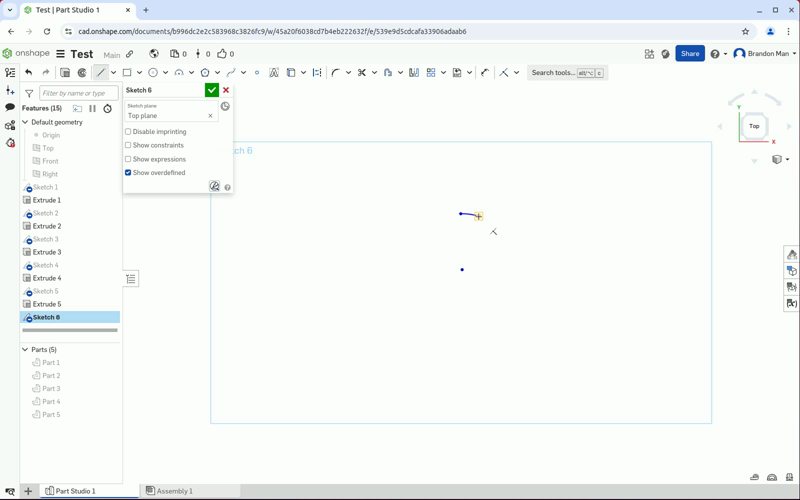
mouse_move(508, 216)
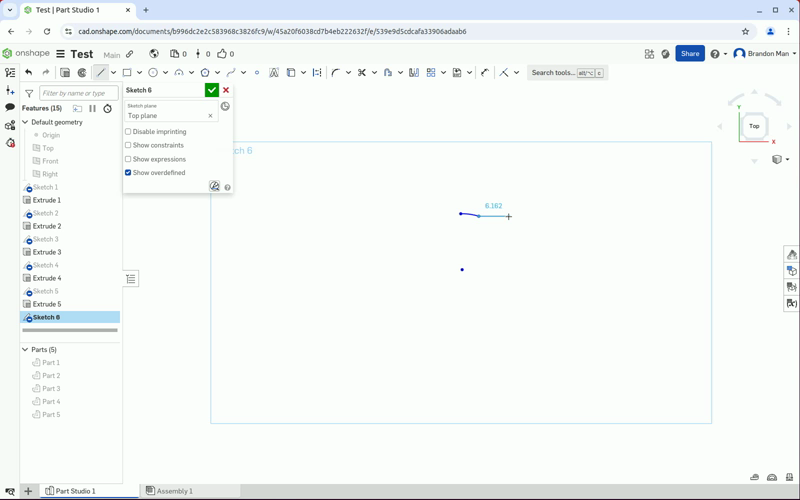
mouse_move(490, 173)
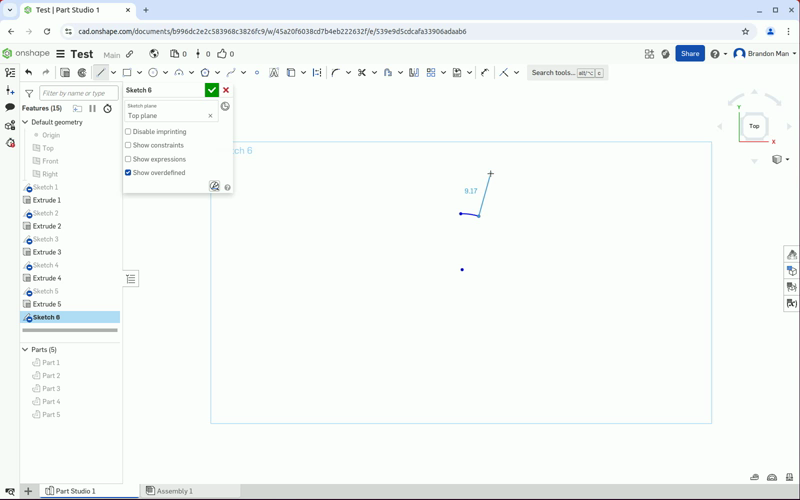
click(490, 173)
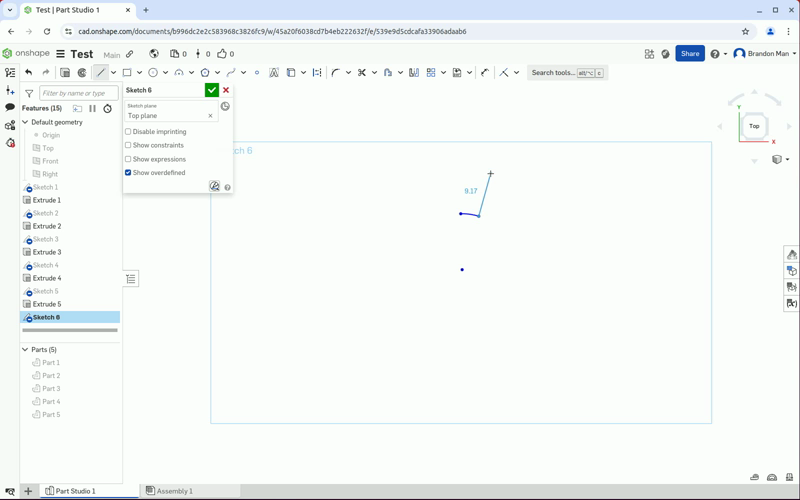
key_up(shift)
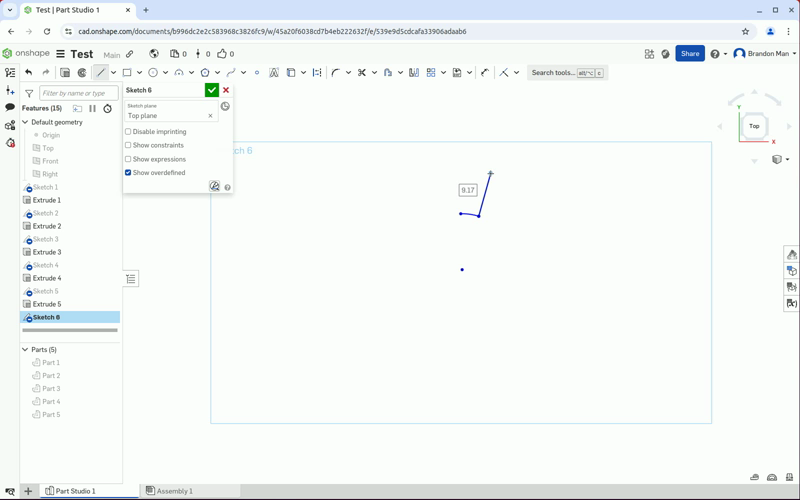
key(esc)
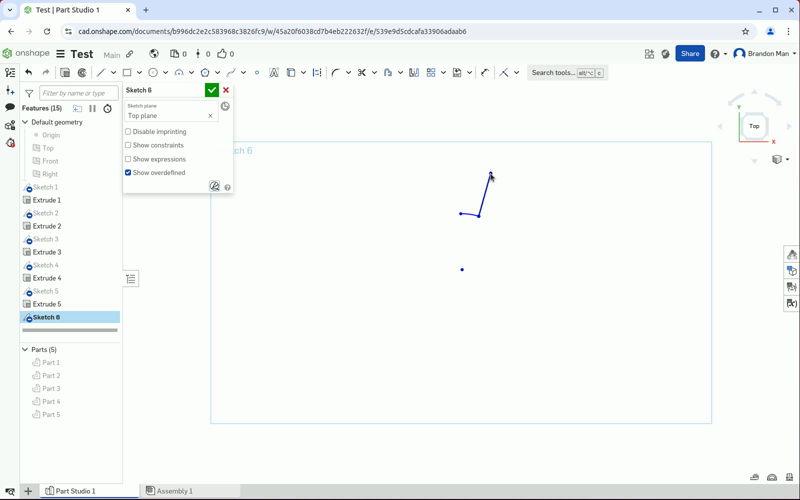
key(a)
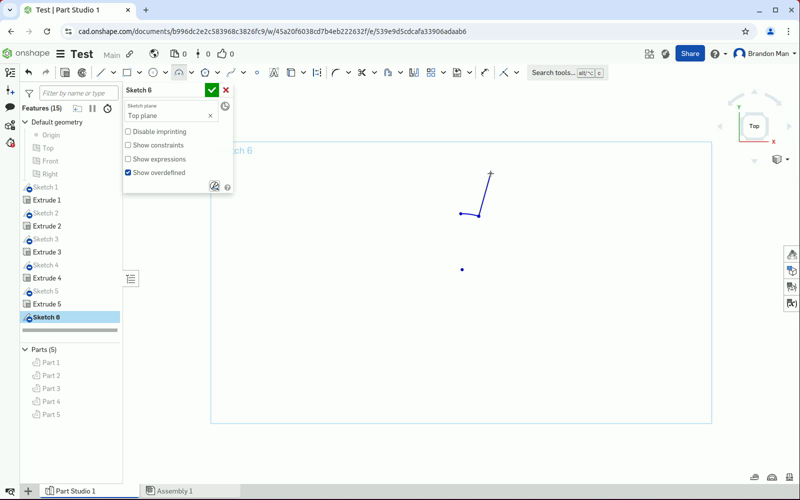
mouse_move(490, 173)
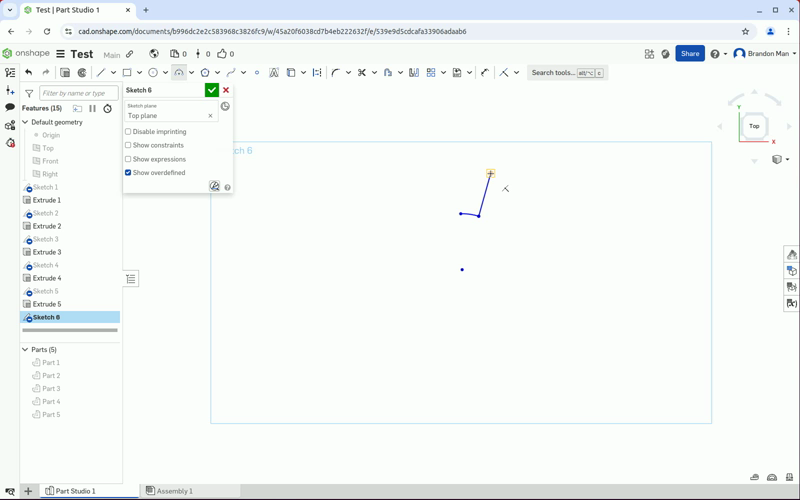
click(490, 173)
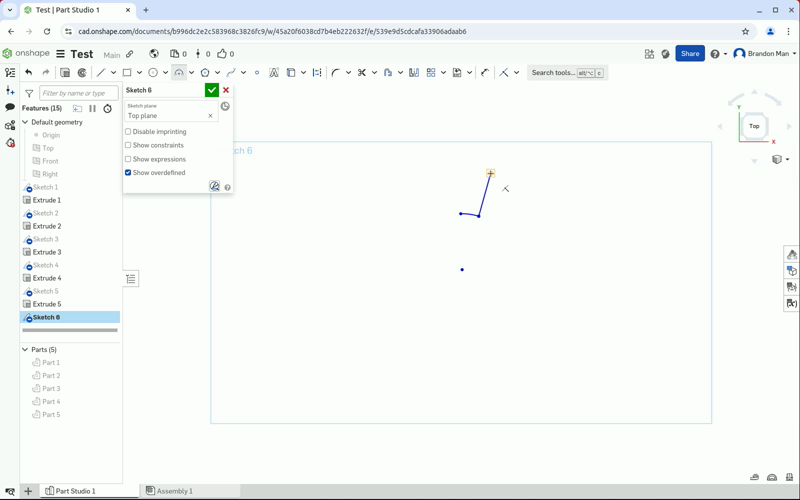
key_down(shift)
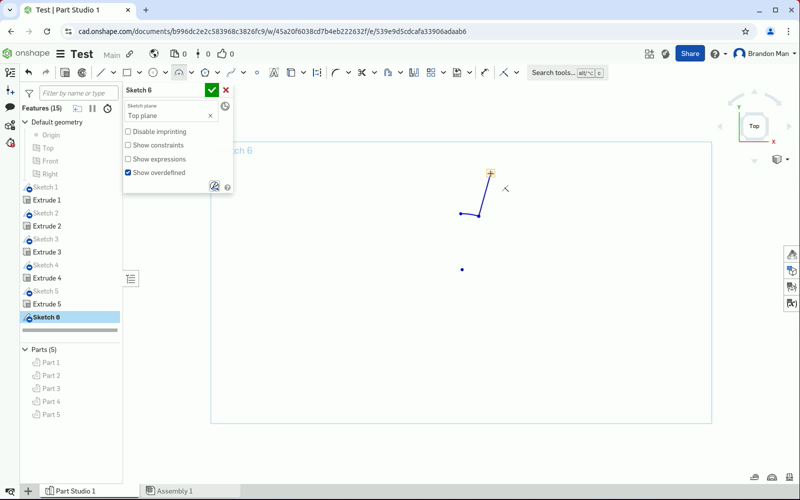
mouse_move(460, 169)
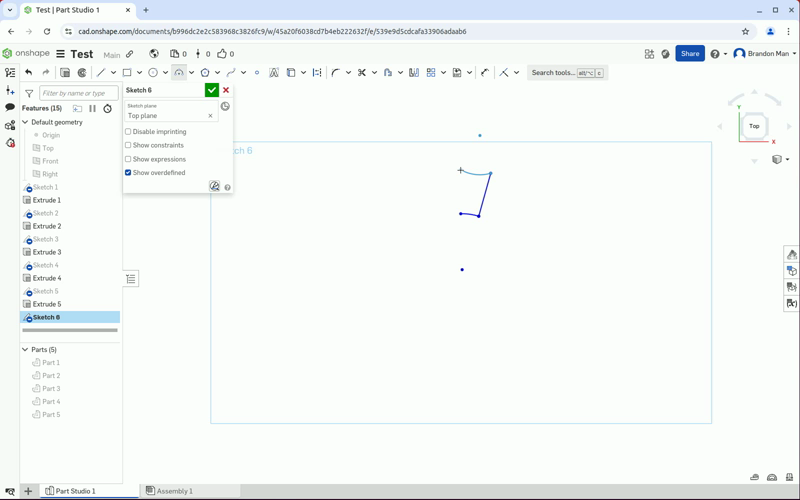
click(460, 169)
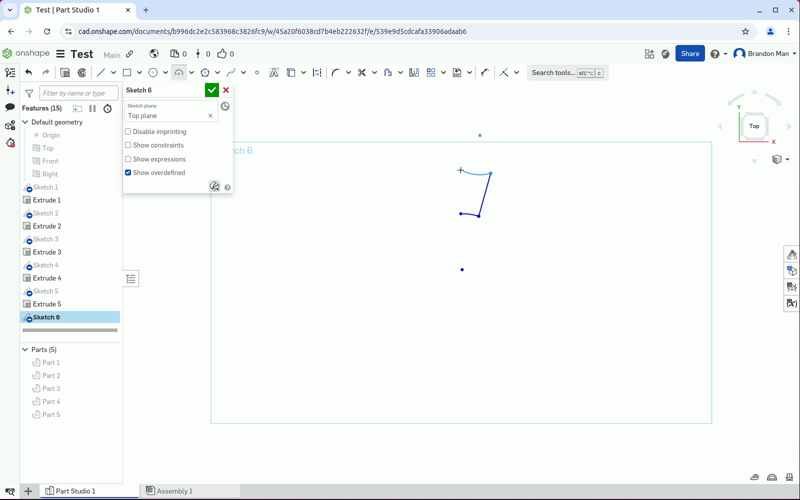
mouse_move(475, 169)
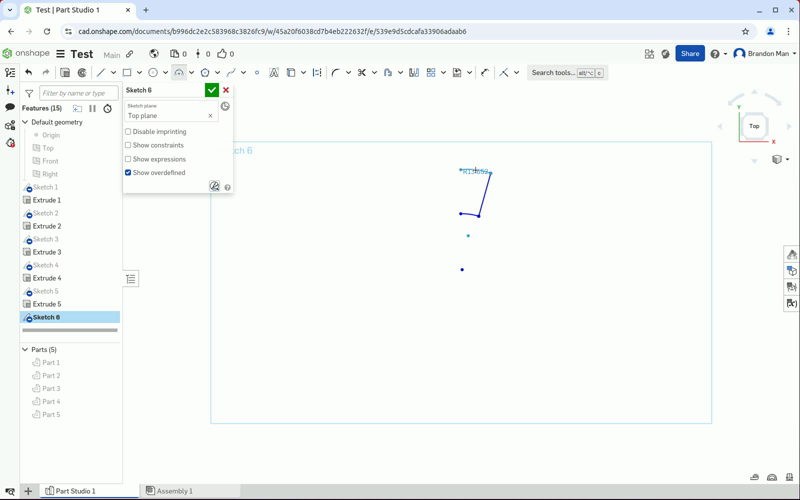
click(475, 169)
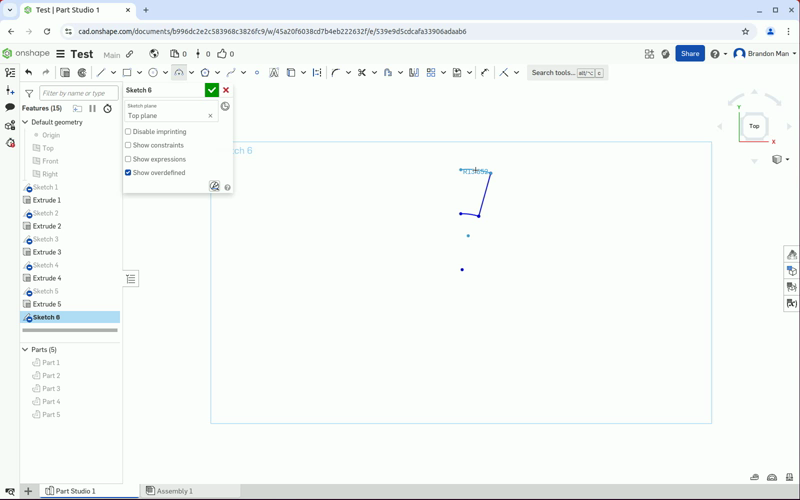
key_up(shift)
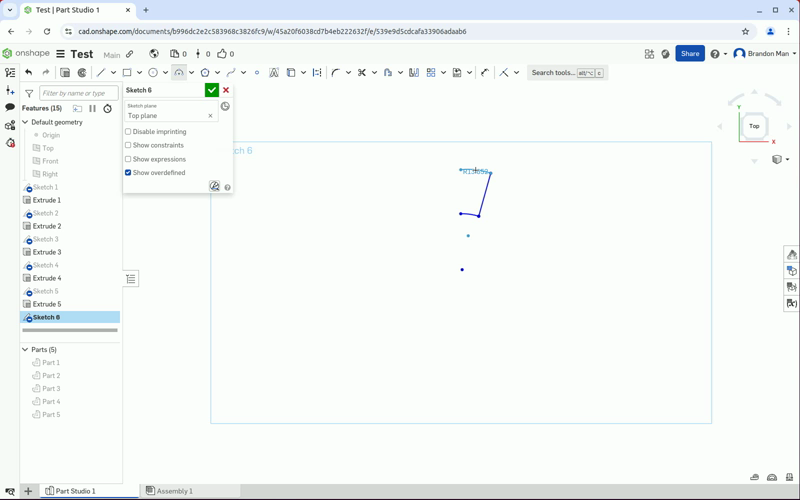
key(esc)
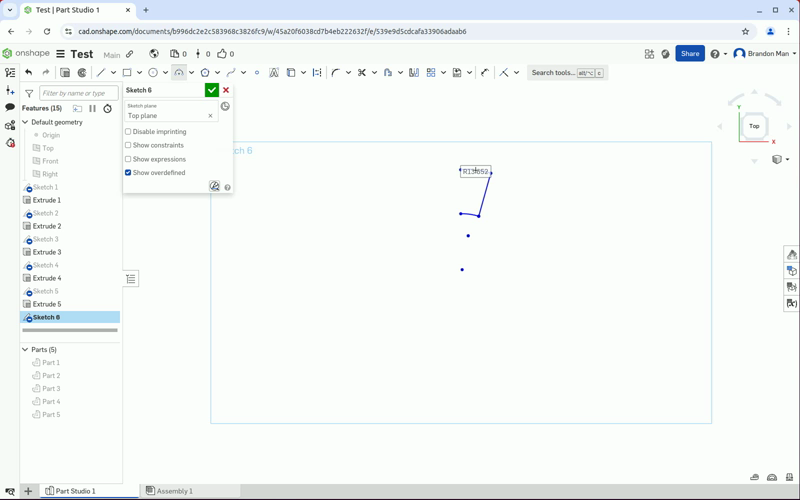
key(l)
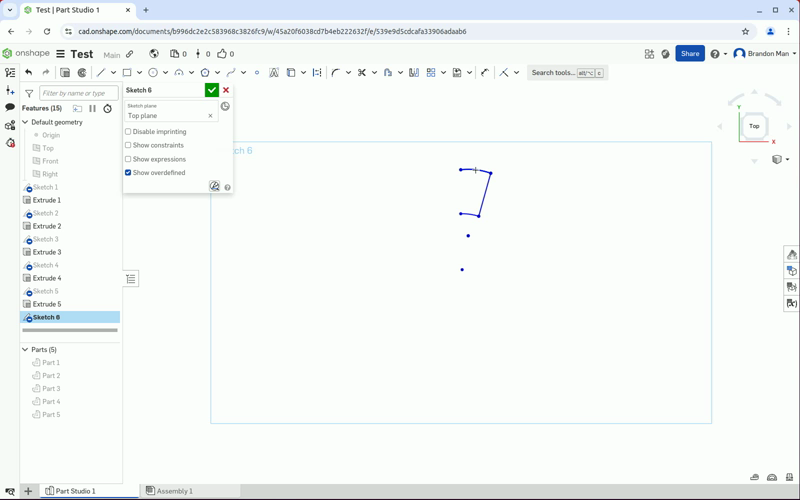
mouse_move(460, 169)
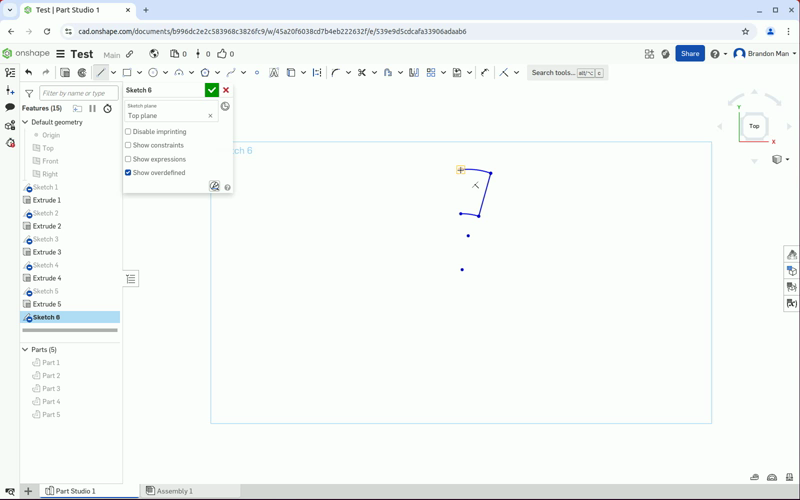
click(460, 169)
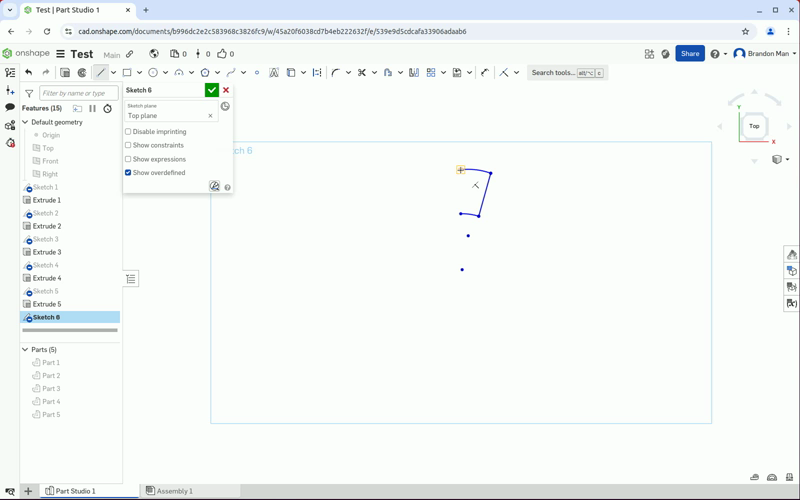
mouse_move(490, 169)
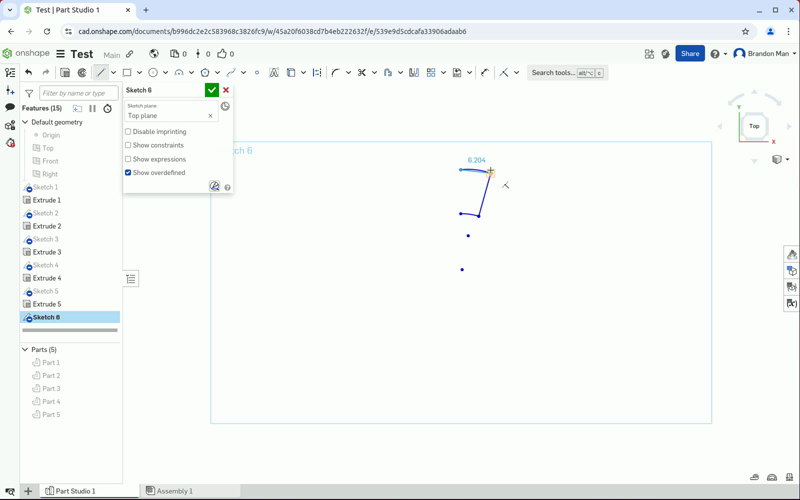
key_down(shift)
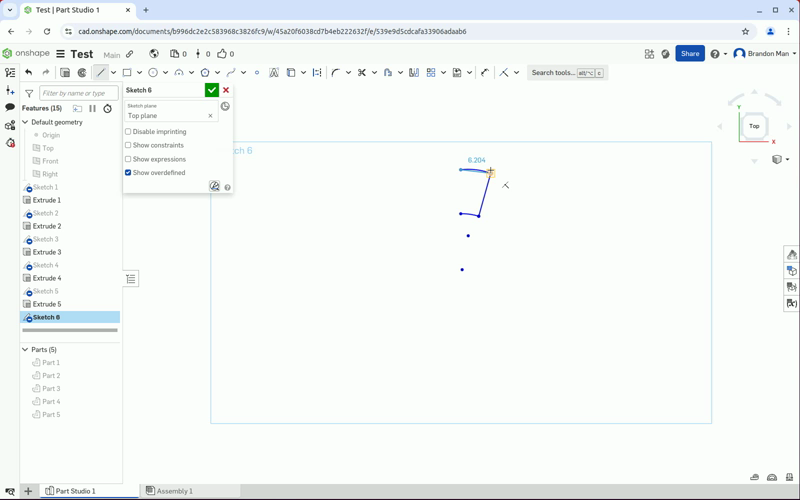
mouse_move(460, 213)
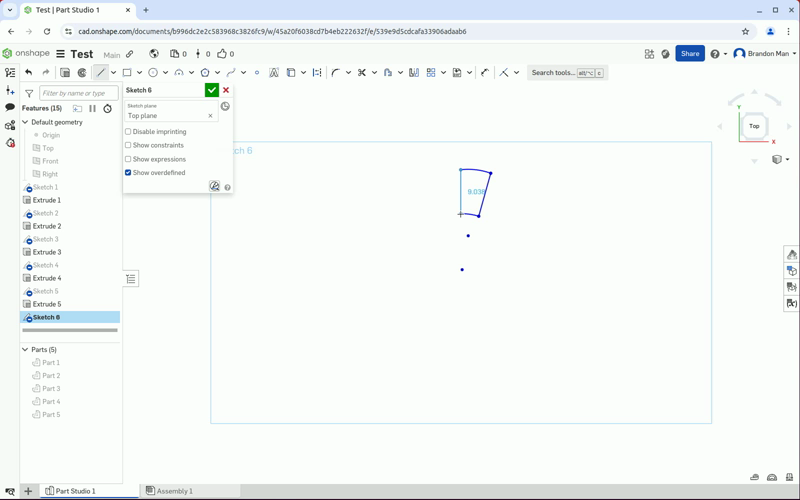
key_up(shift)
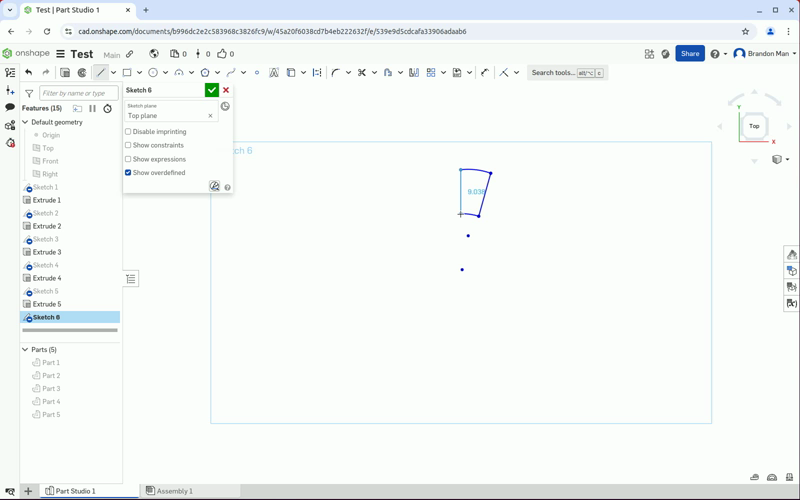
click(460, 213)
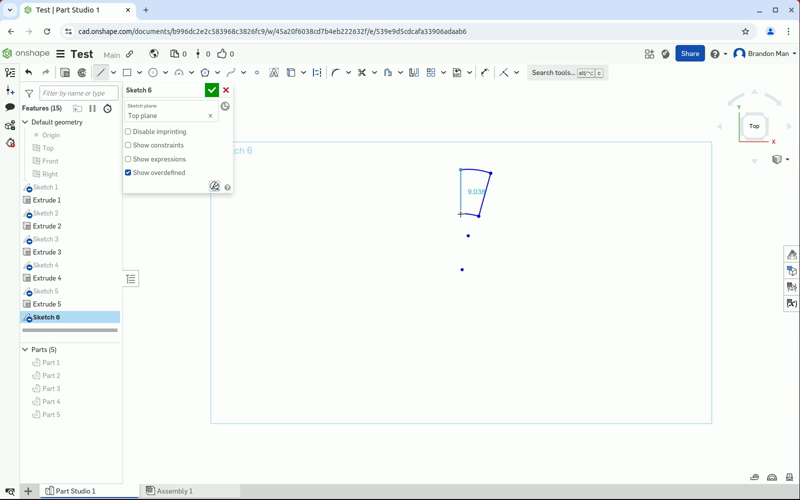
key(esc)
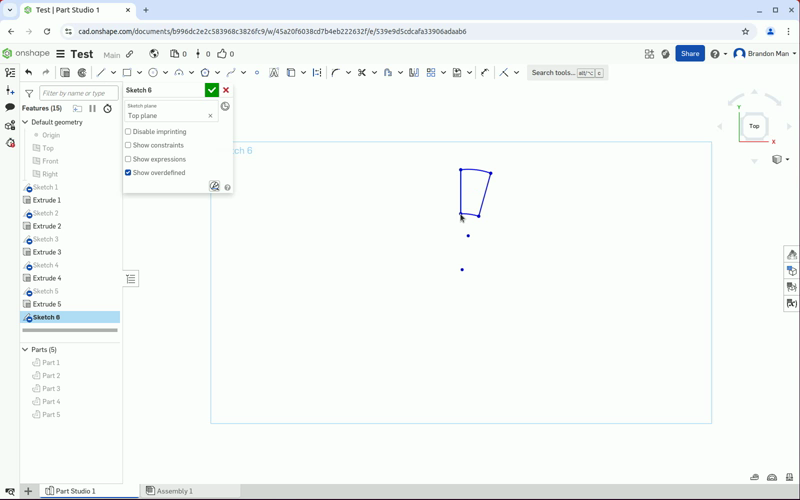
mouse_move(468, 176)
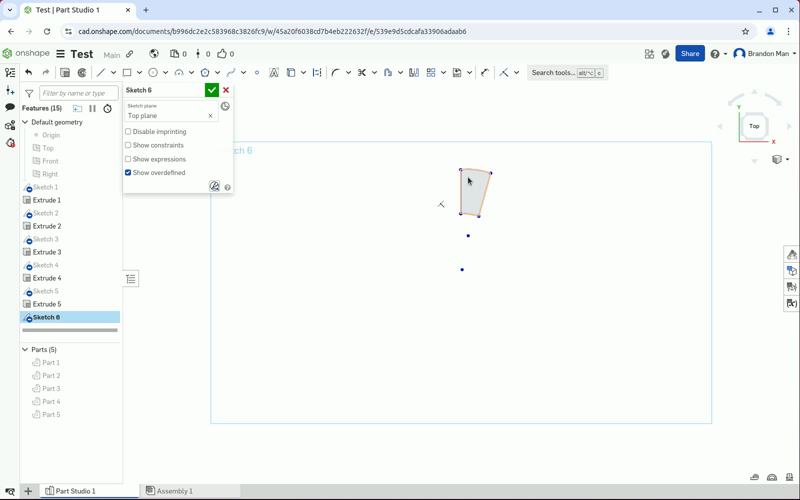
scroll(6)
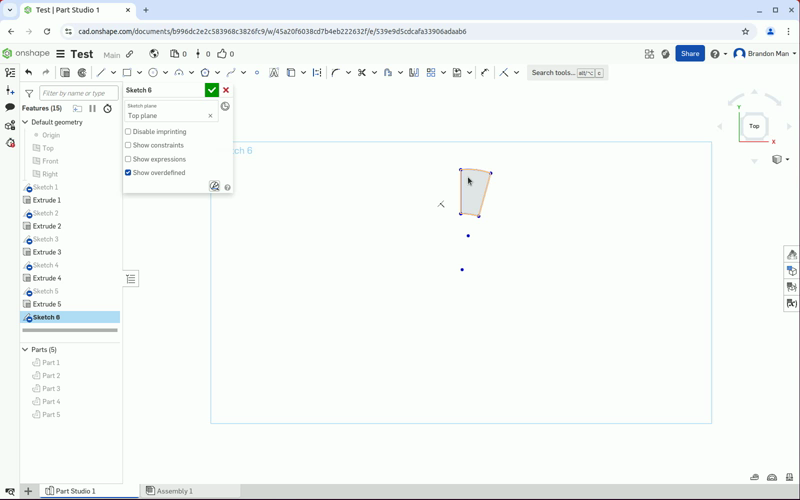
scroll(6)
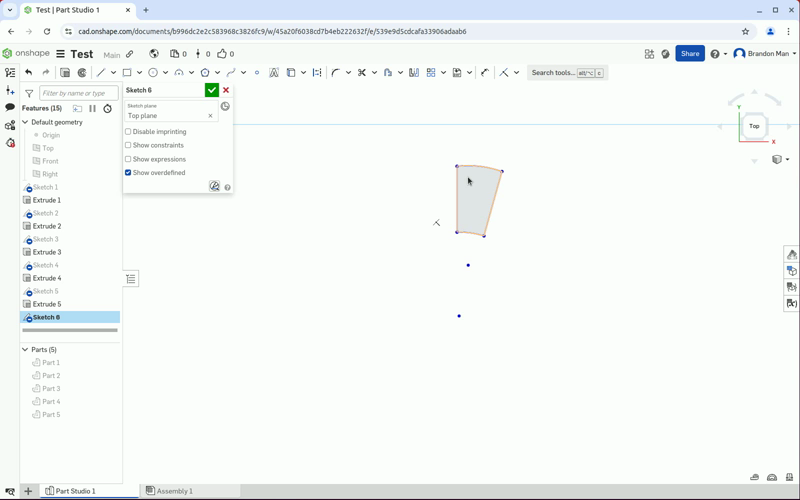
scroll(6)
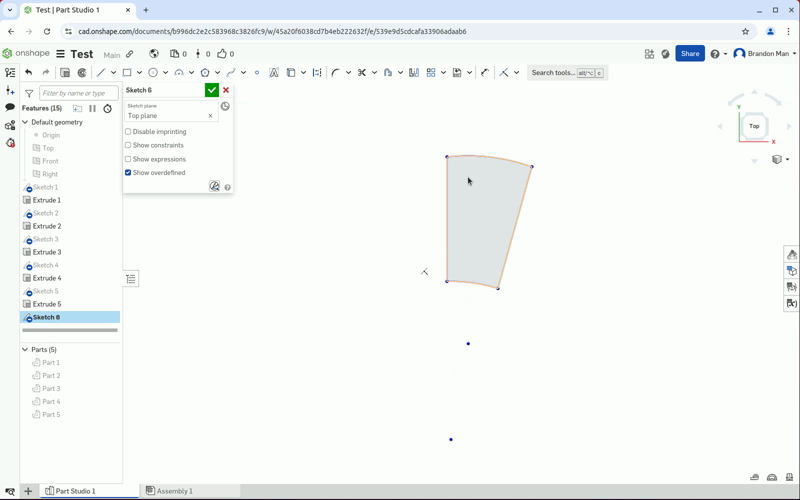
scroll(6)
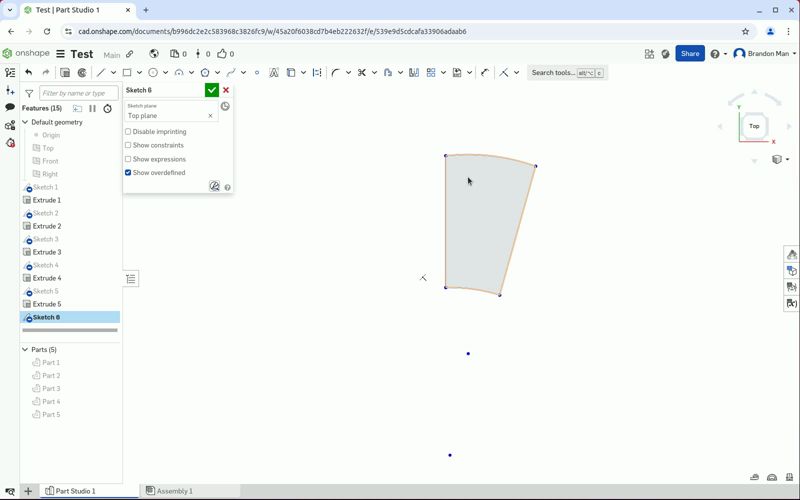
scroll(6)
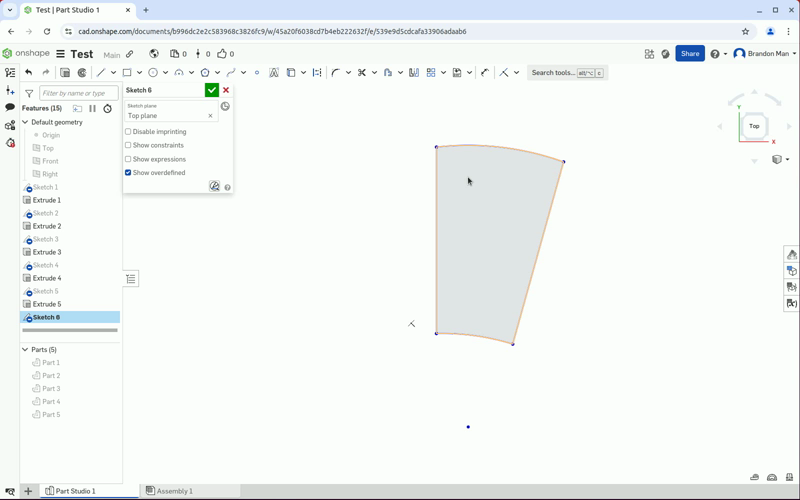
scroll(6)
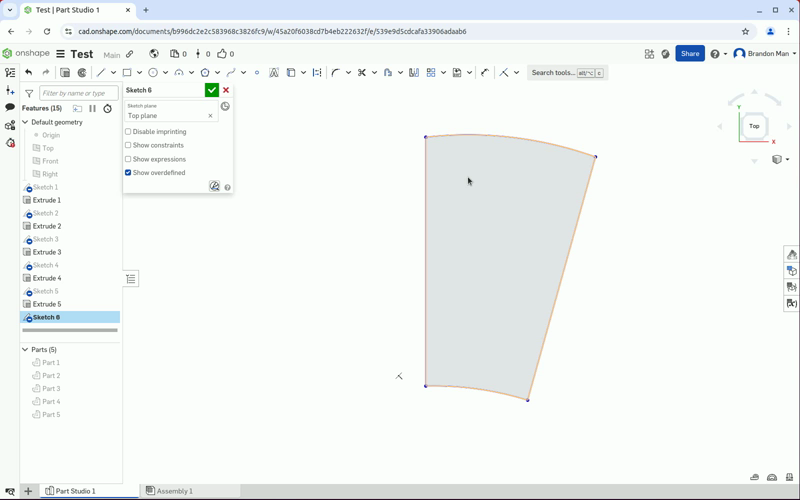
scroll(6)
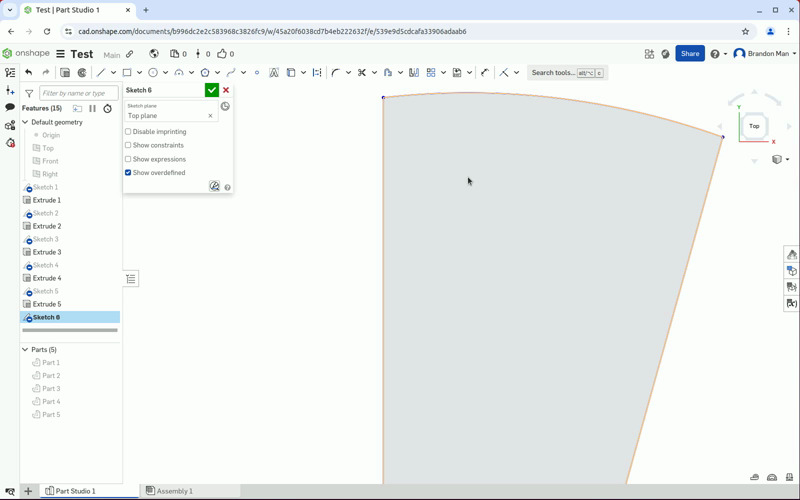
click(468, 176)
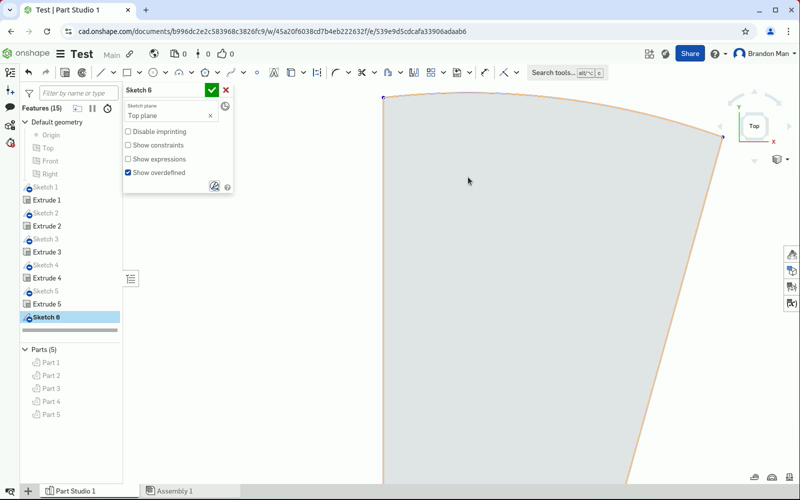
scroll(-6)
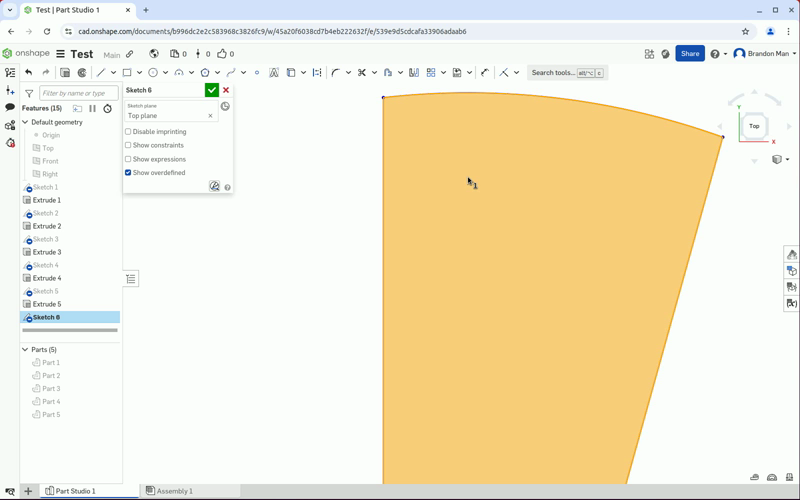
scroll(-6)
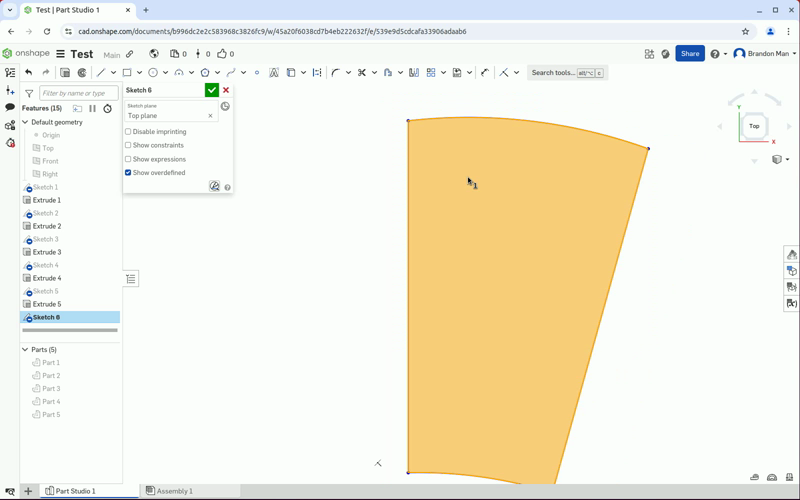
scroll(-6)
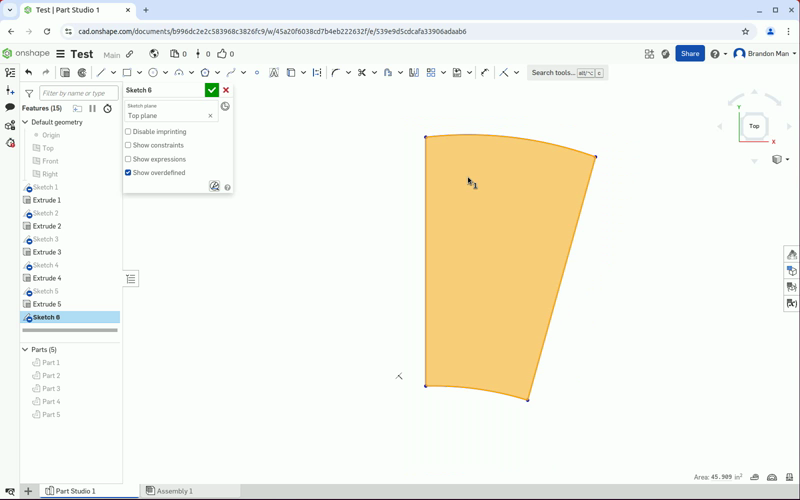
scroll(-6)
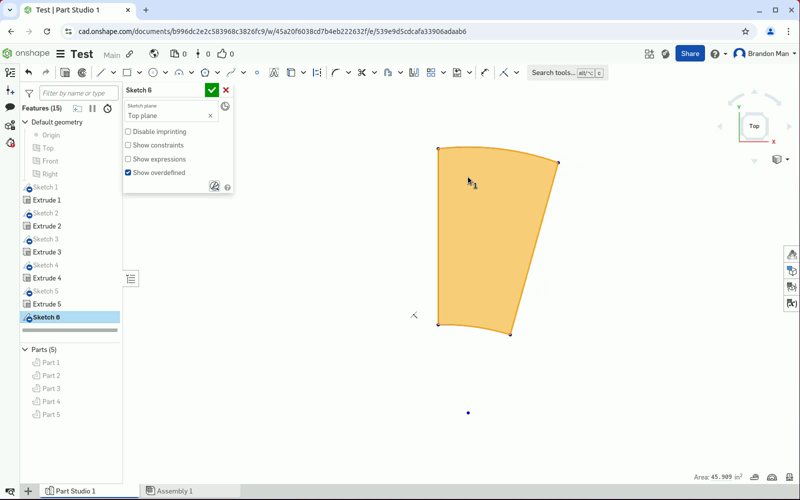
scroll(-6)
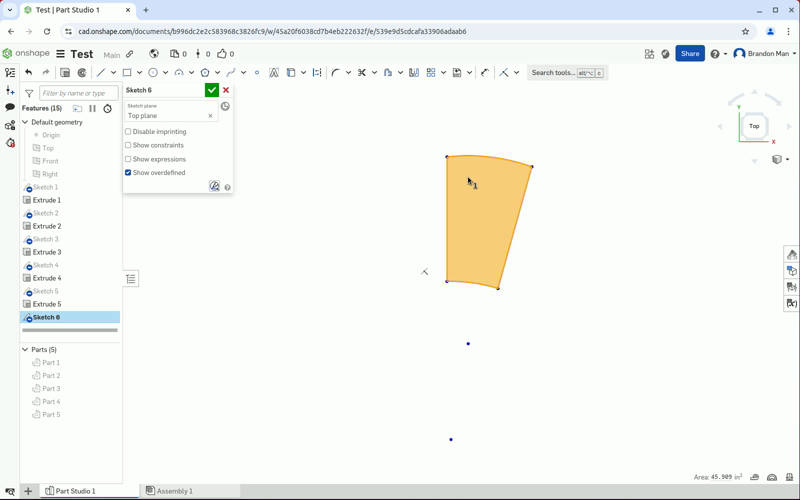
scroll(-6)
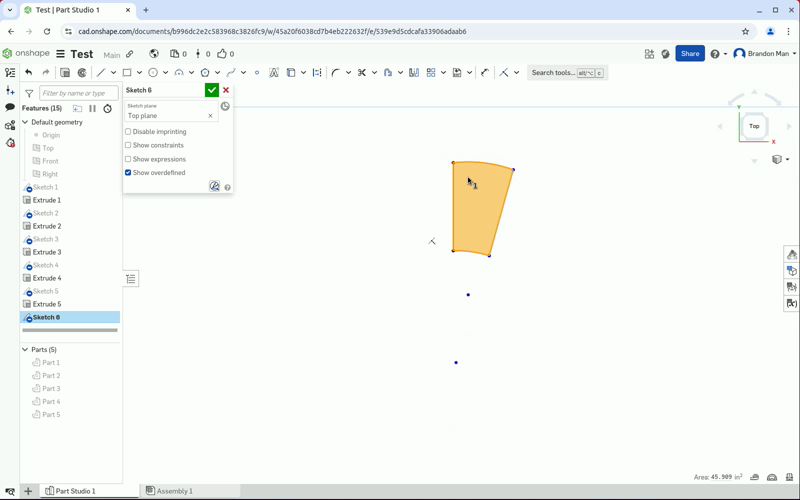
scroll(-6)
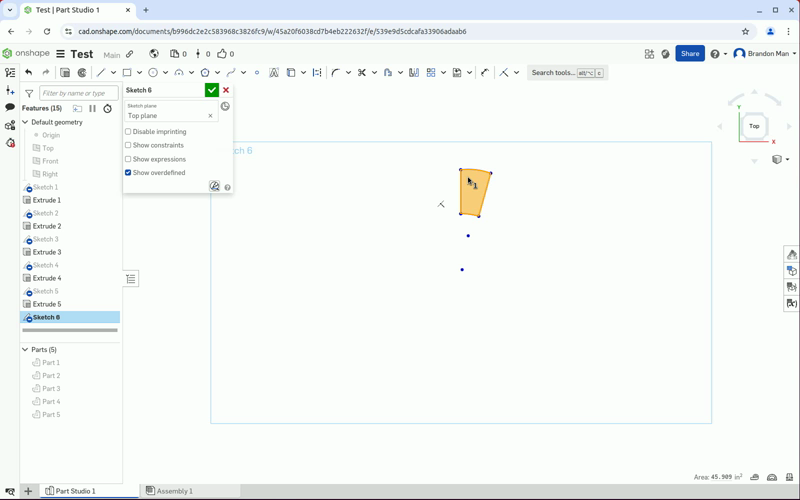
mouse_move(73, 352)
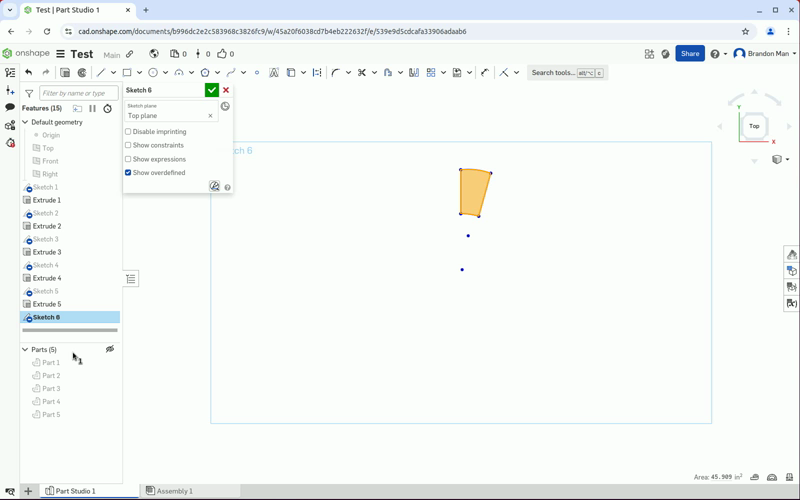
key(shift+y)
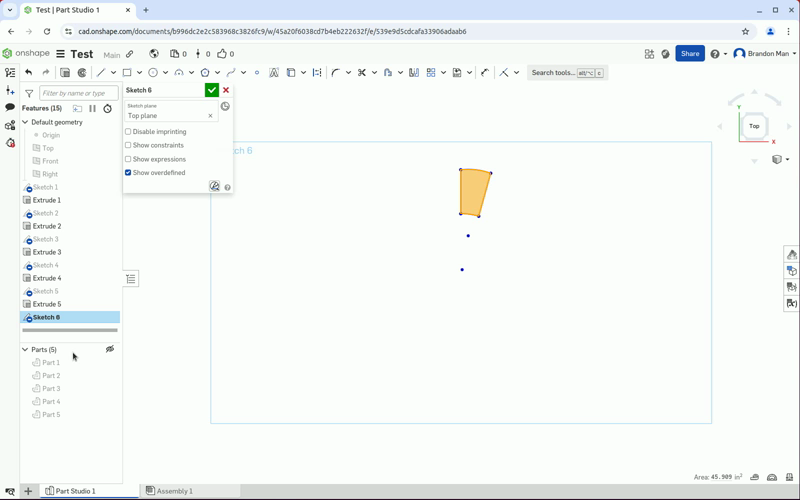
key(shift+e)
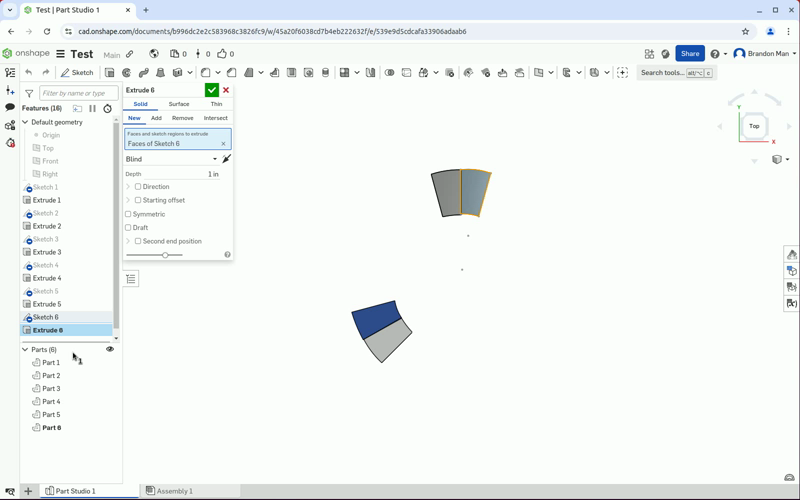
mouse_move(143, 106)
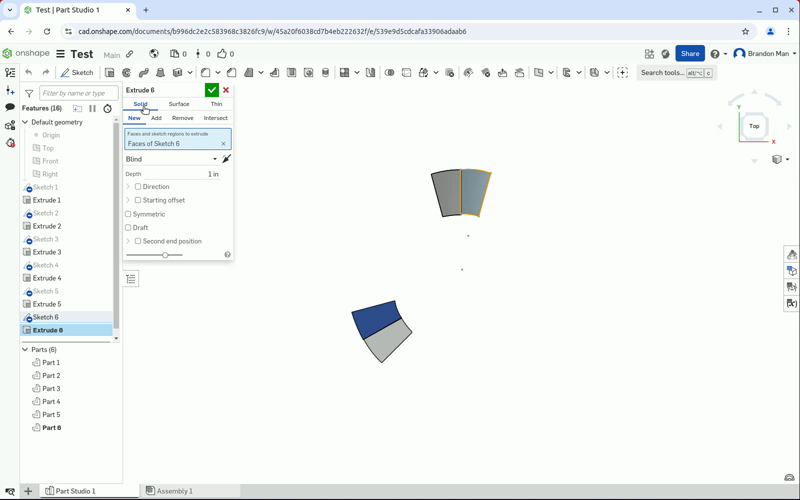
click(143, 106)
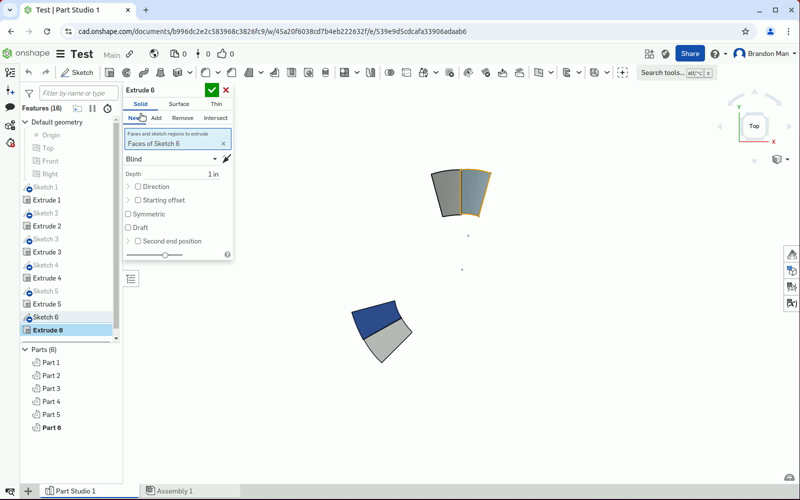
mouse_move(137, 120)
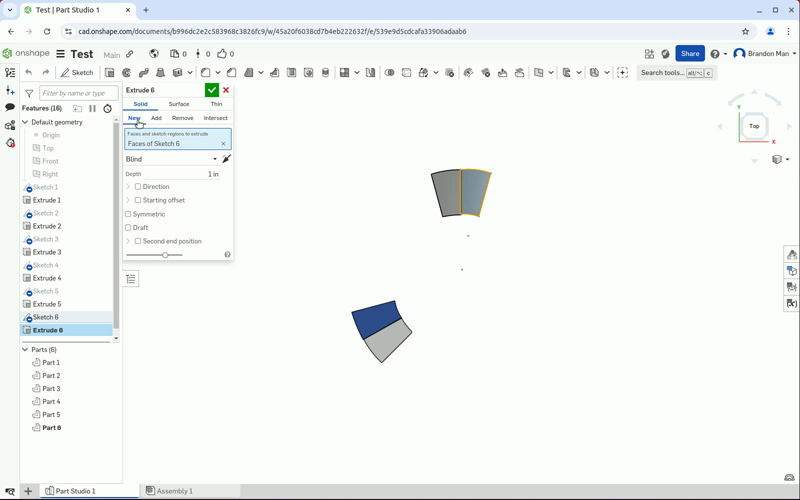
click(137, 120)
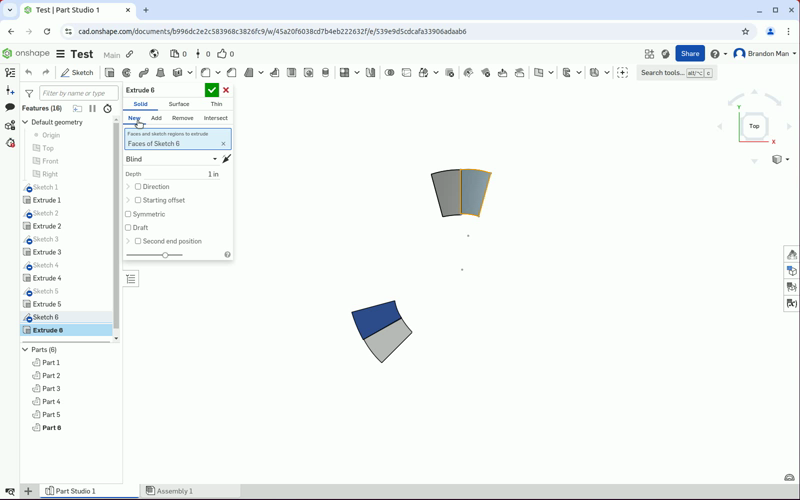
key(tab, 4)
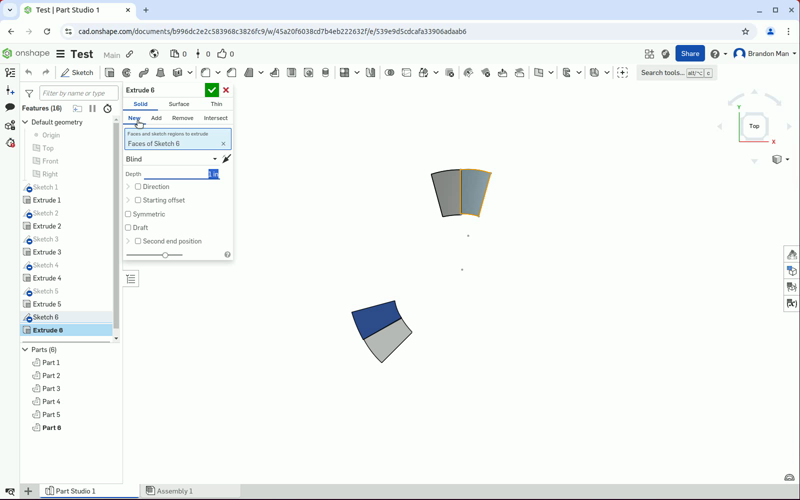
text(6.258)
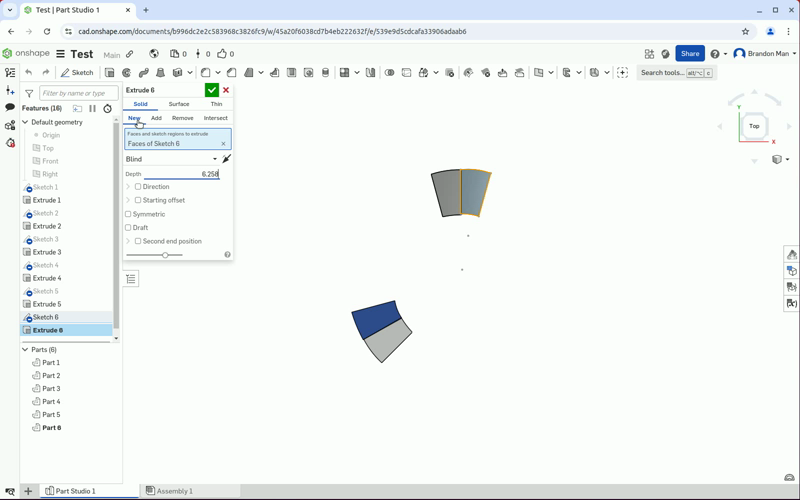
key(enter)
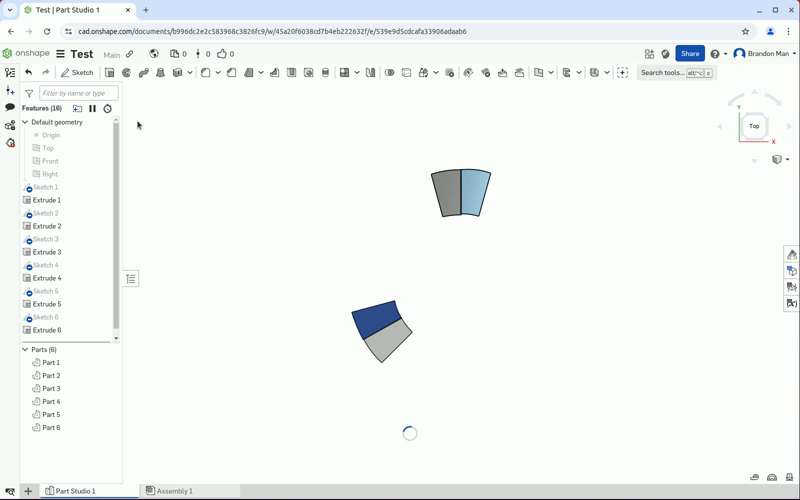
key(shift+h)
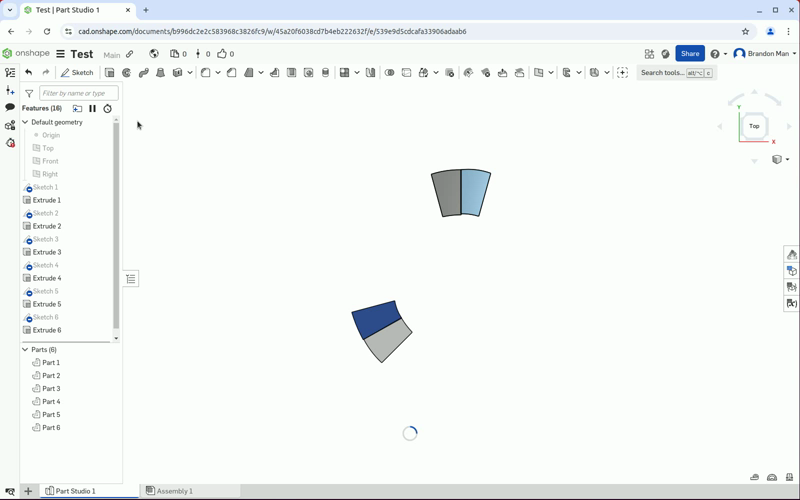
key(shift+h)
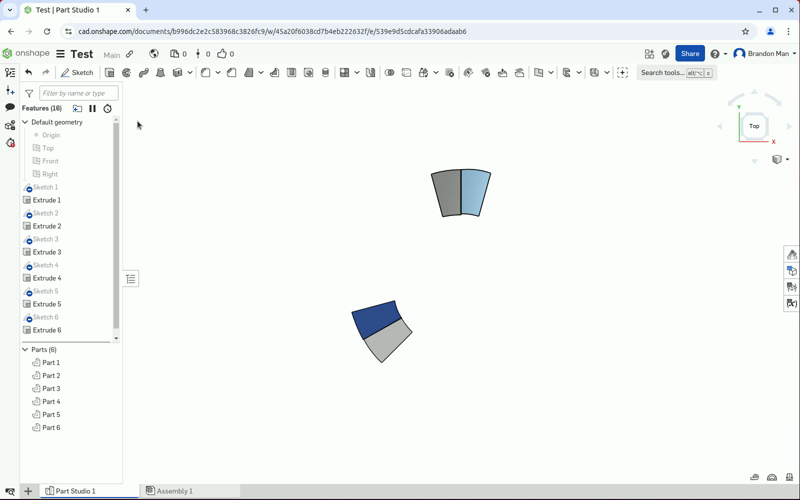
mouse_move(69, 189)
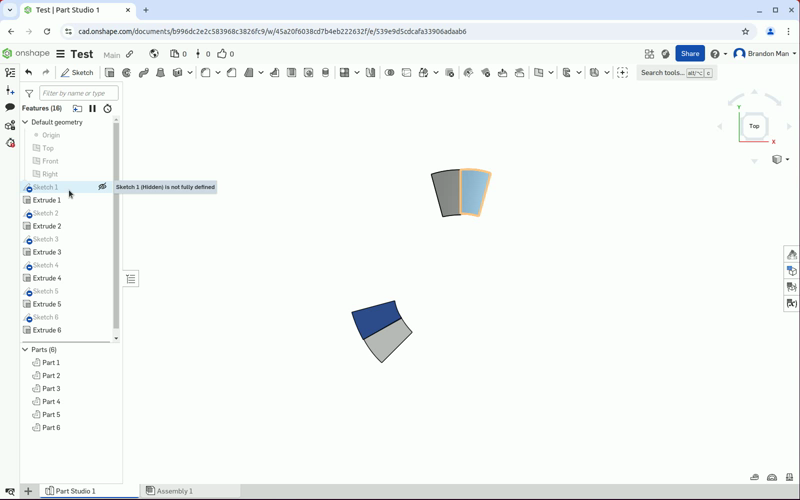
click(69, 189)
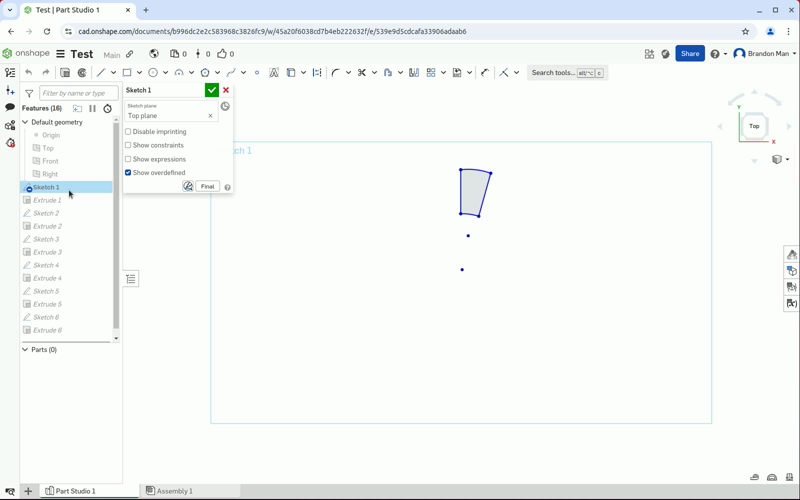
mouse_move(229, 92)
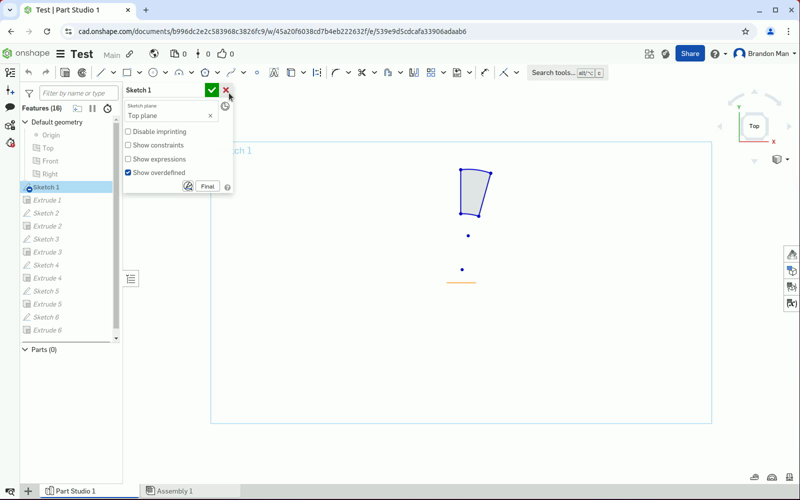
click(229, 92)
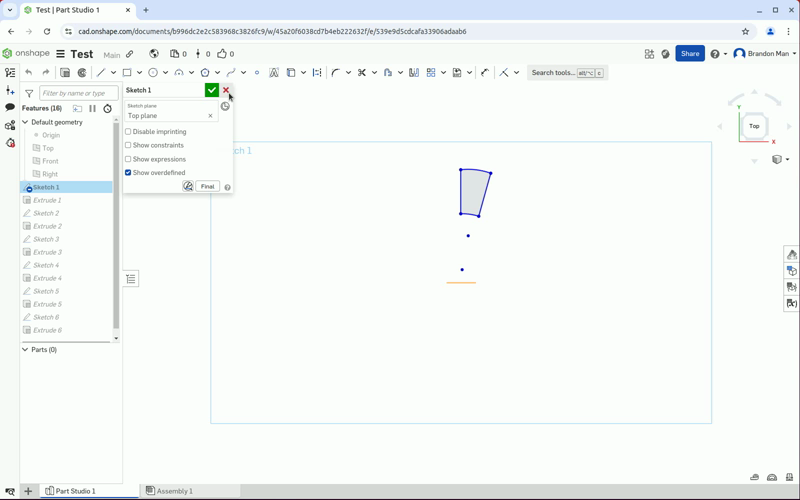
key(shift+s)
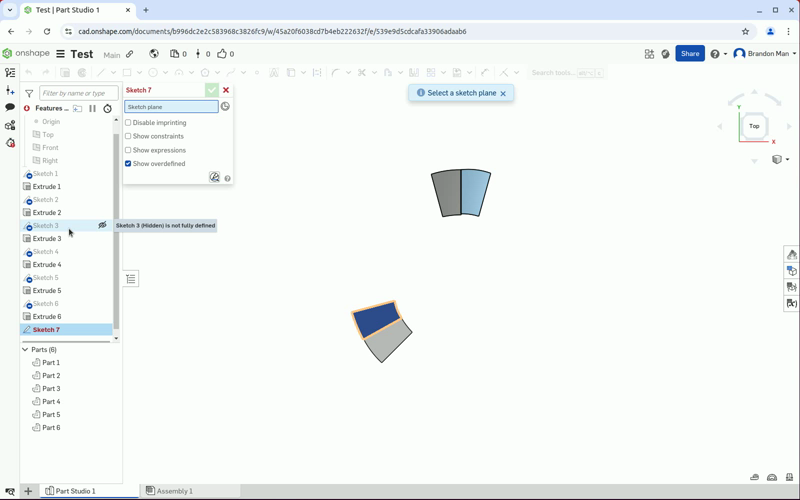
scroll(3)
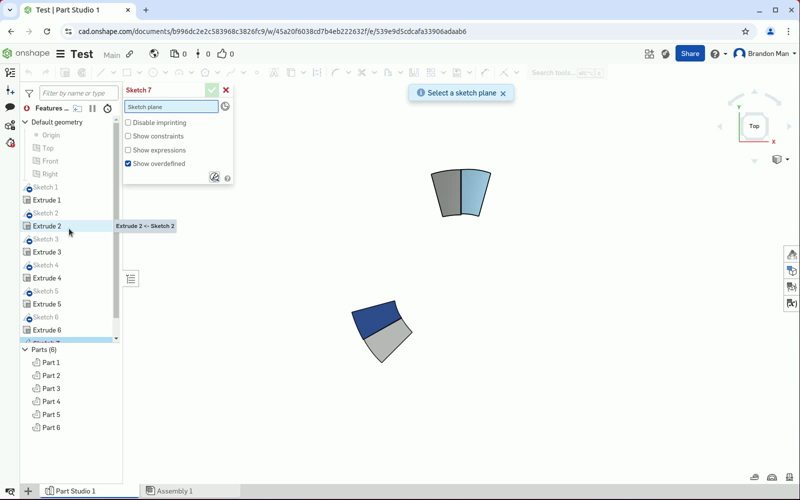
mouse_move(69, 150)
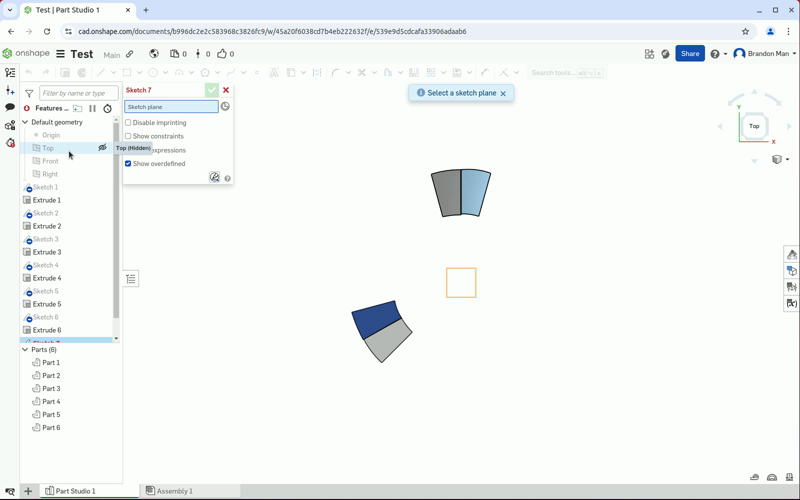
click(69, 150)
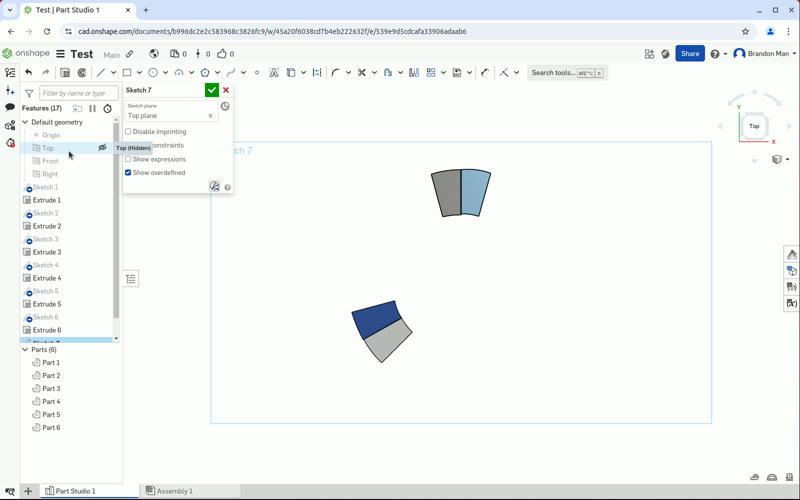
mouse_move(73, 352)
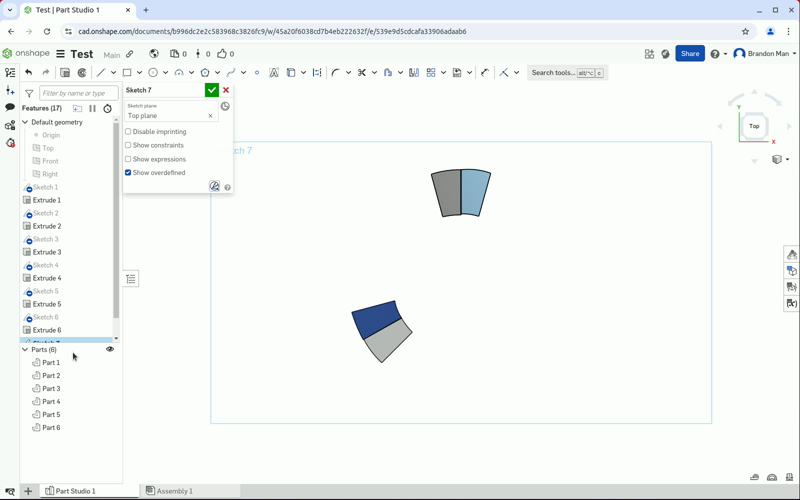
key(y)
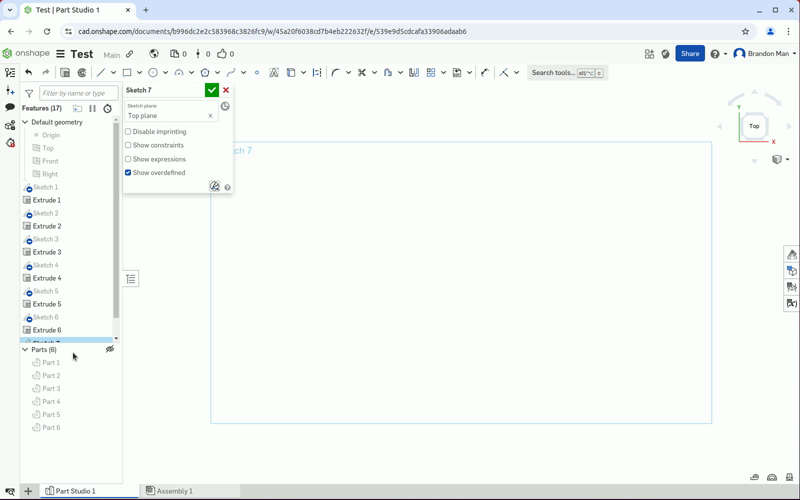
key(l)
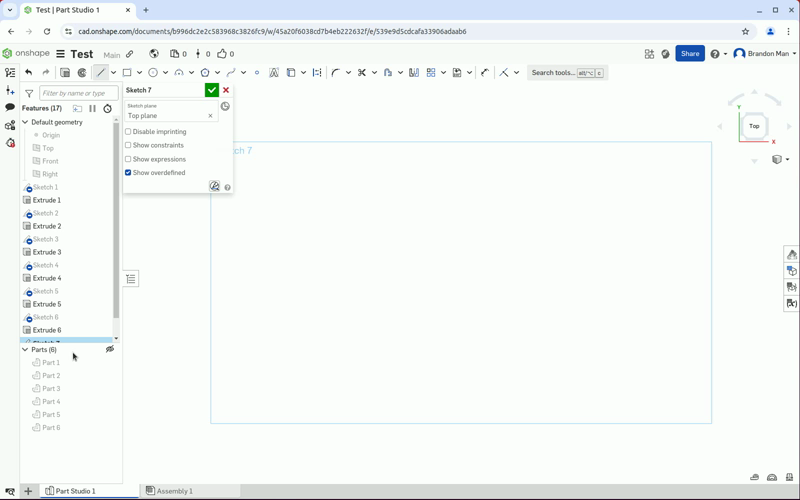
key_down(shift)
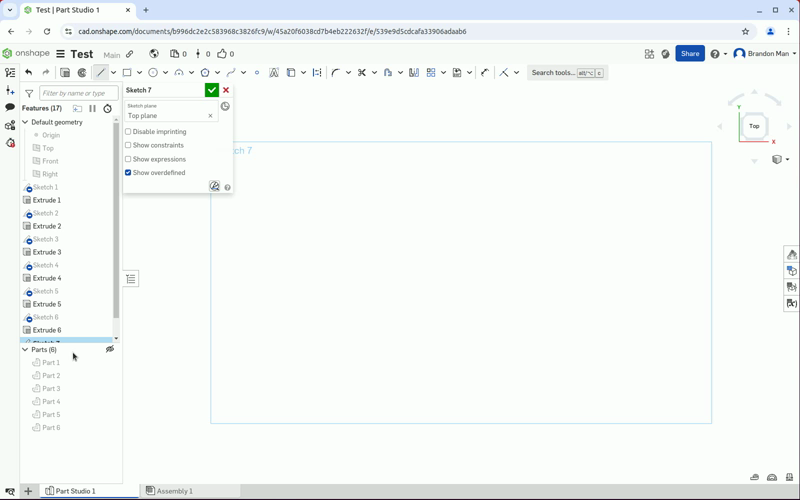
mouse_move(520, 318)
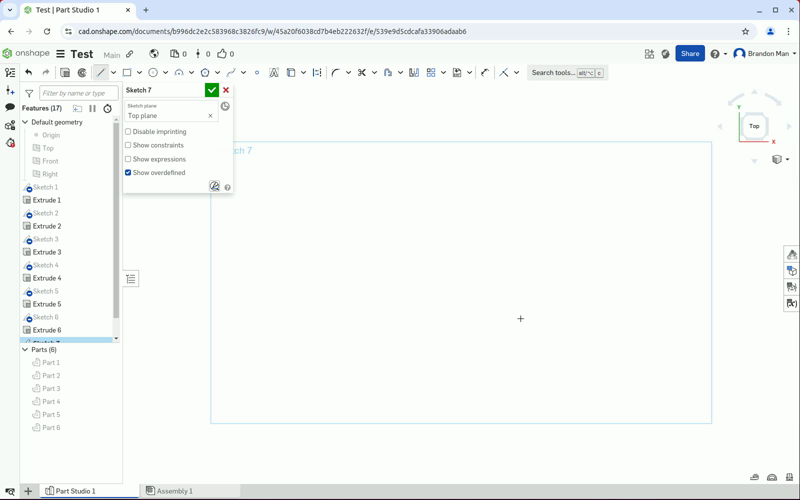
click(520, 318)
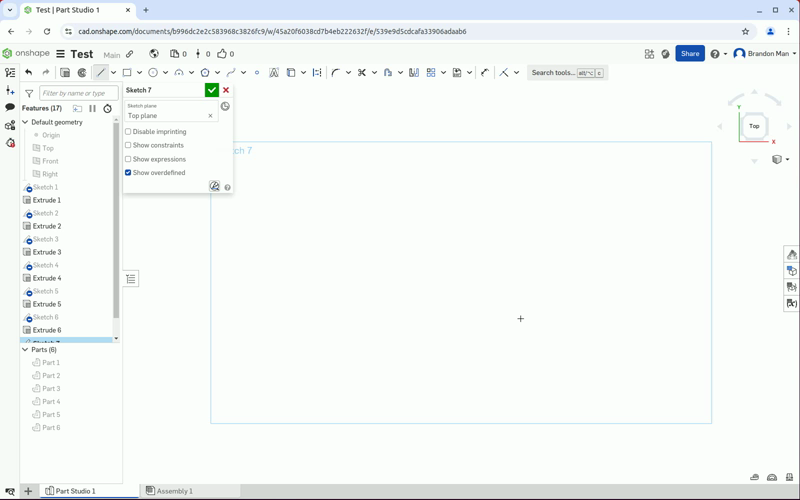
key_up(shift)
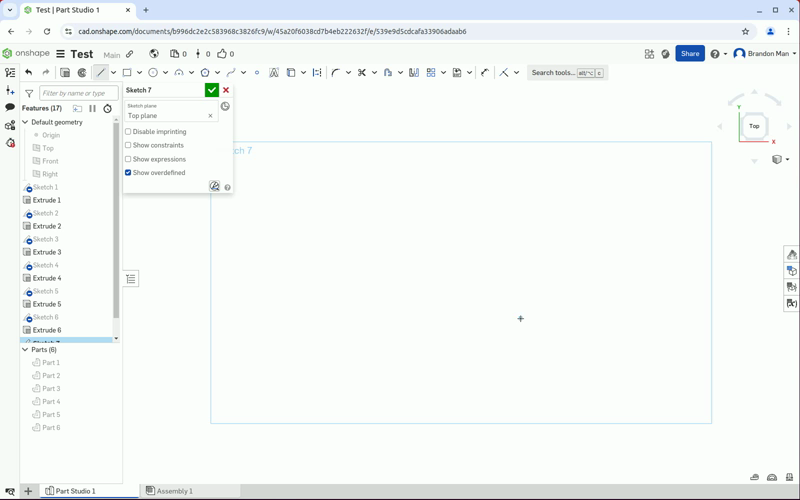
key_down(shift)
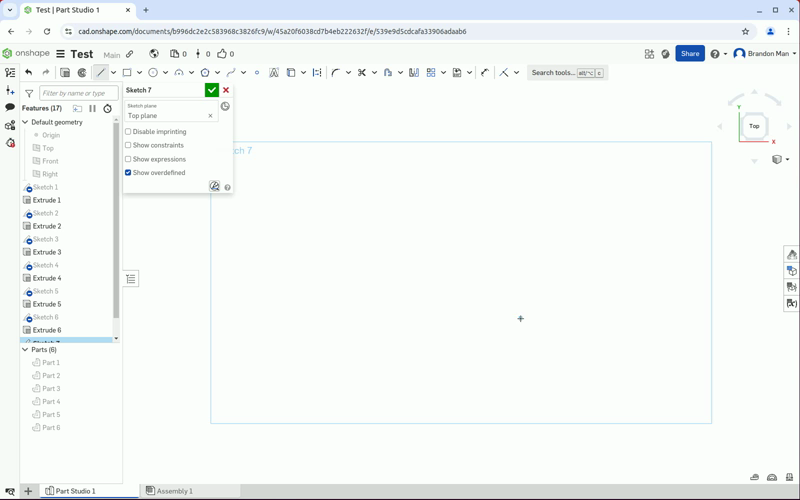
mouse_move(550, 318)
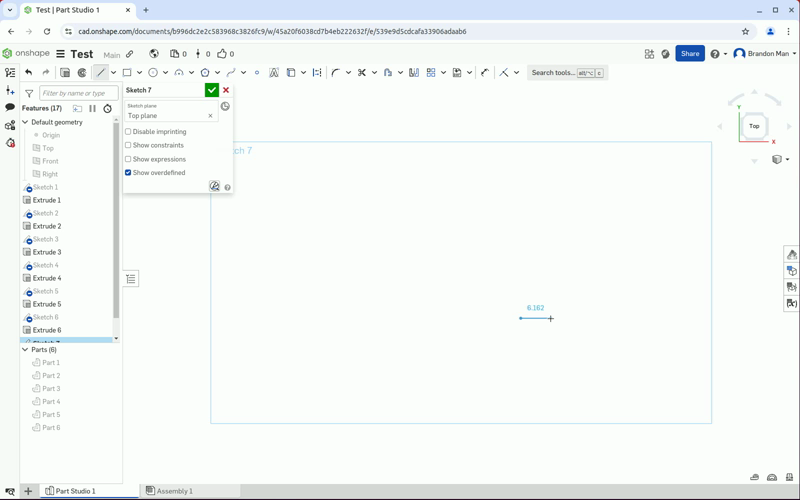
mouse_move(558, 339)
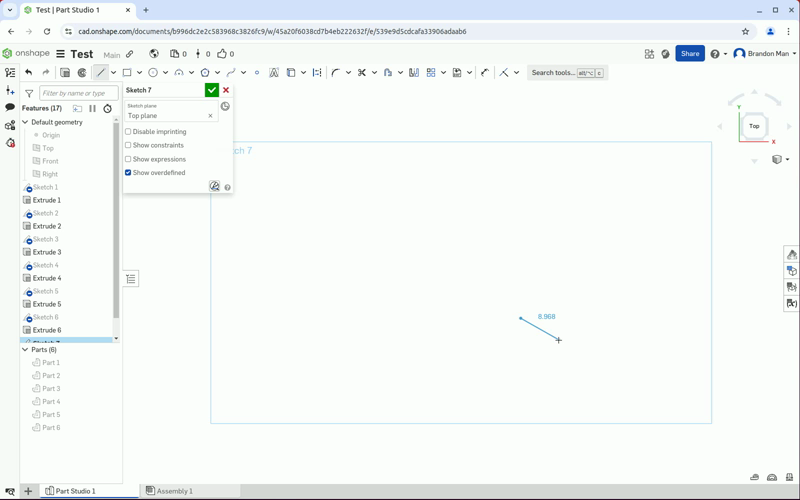
click(558, 339)
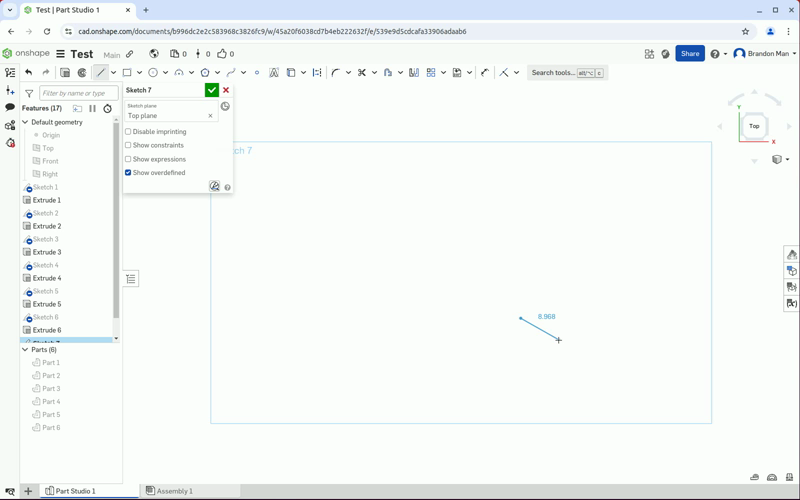
key_up(shift)
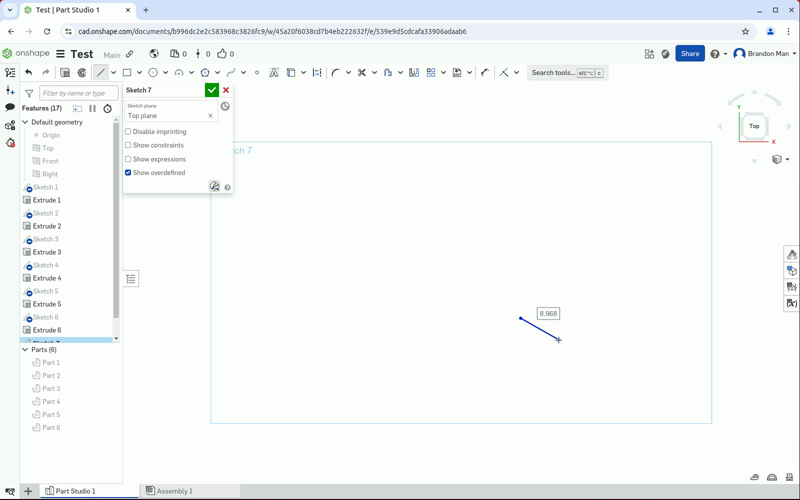
key(esc)
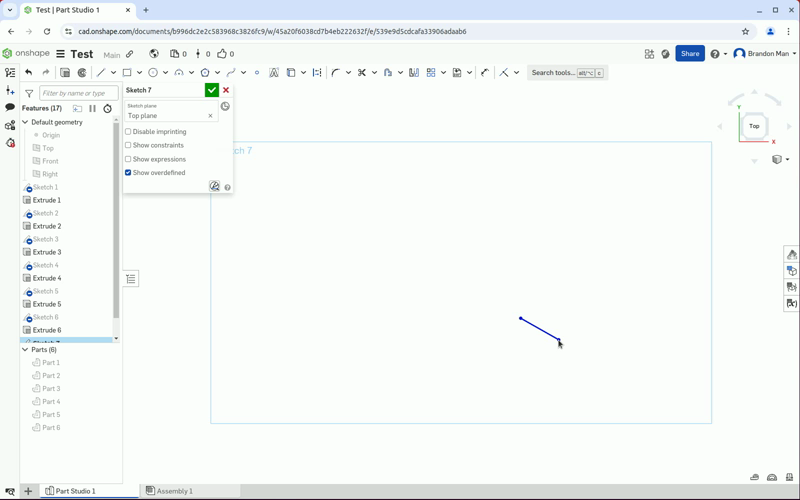
key(a)
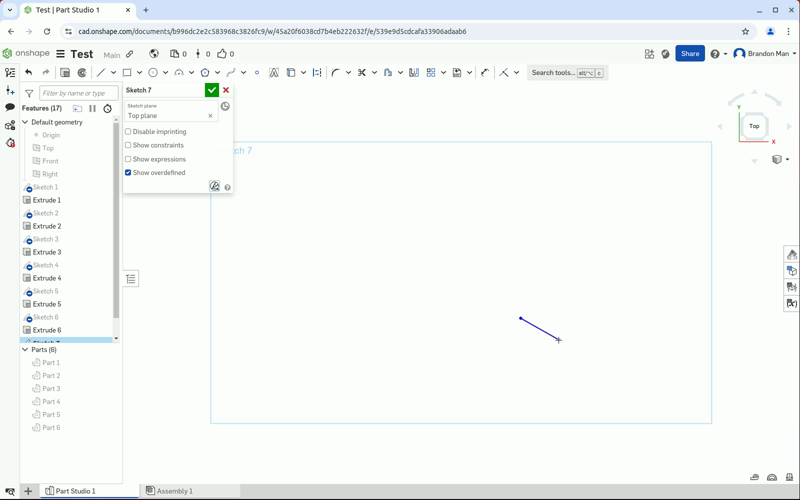
mouse_move(558, 339)
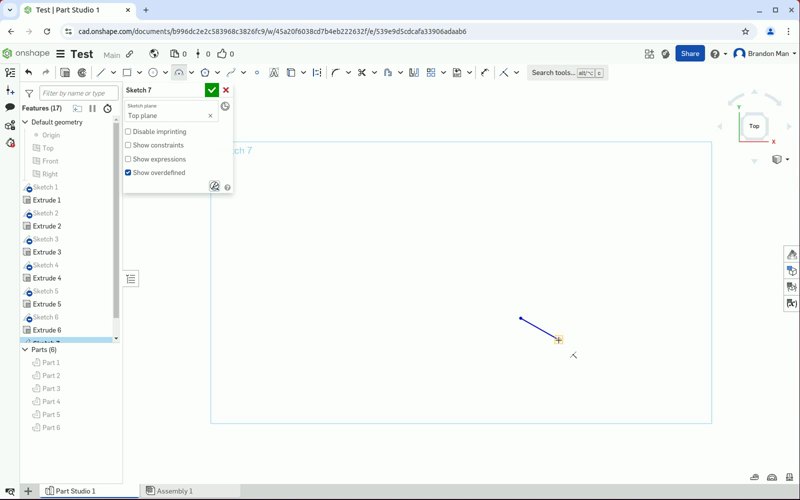
click(558, 339)
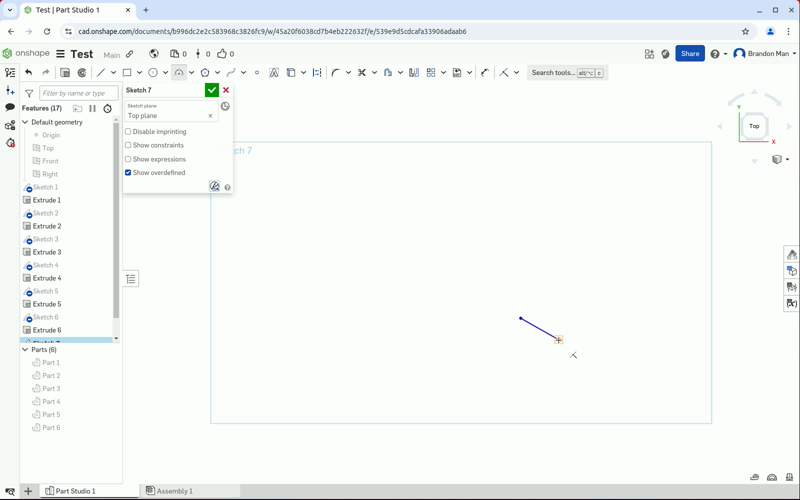
key_down(shift)
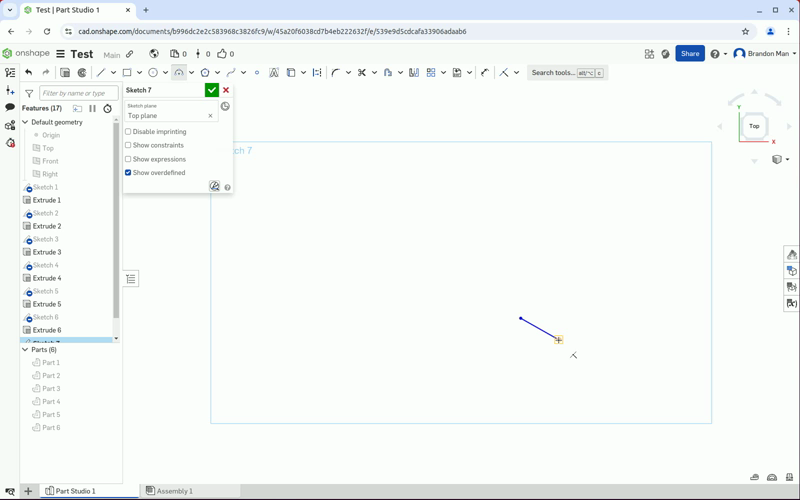
mouse_move(570, 312)
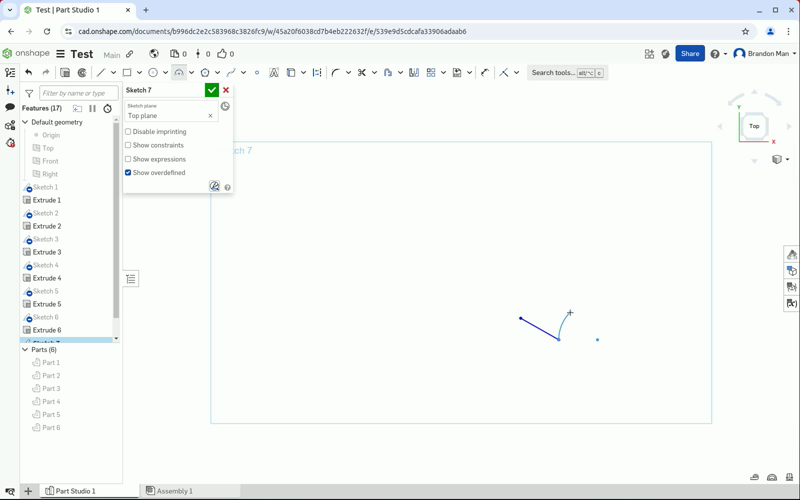
click(570, 312)
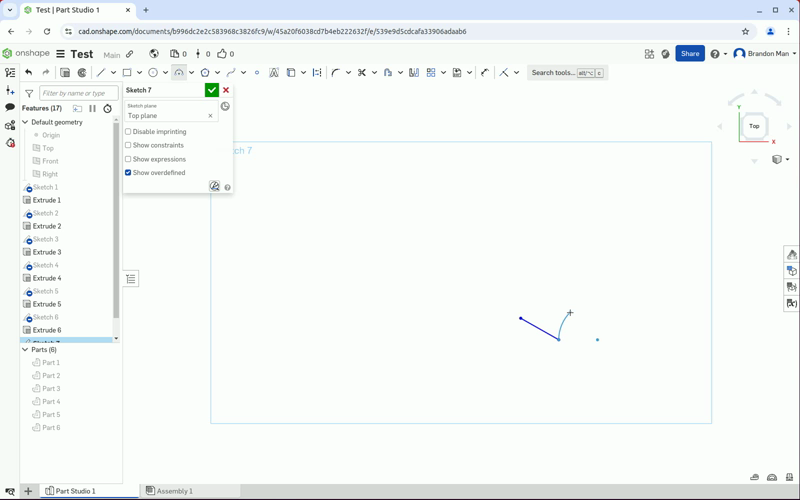
mouse_move(565, 326)
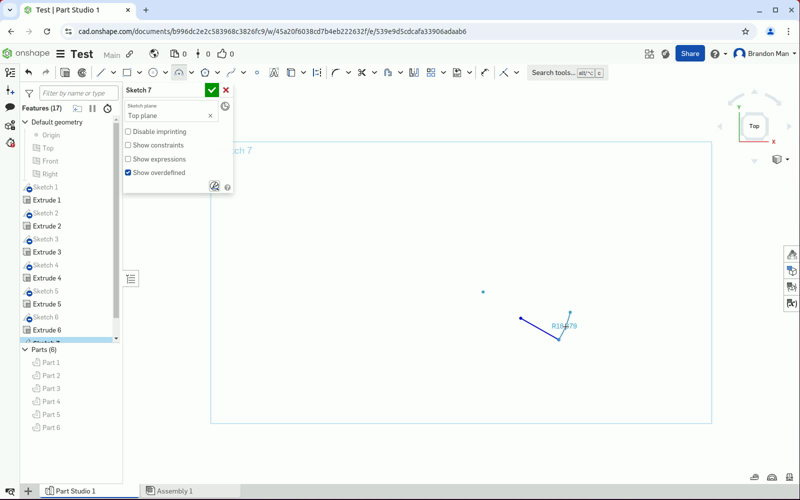
click(565, 326)
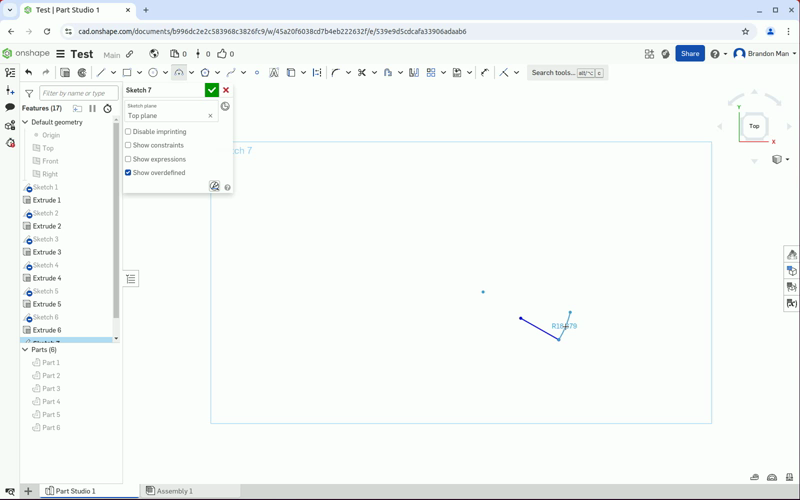
key_up(shift)
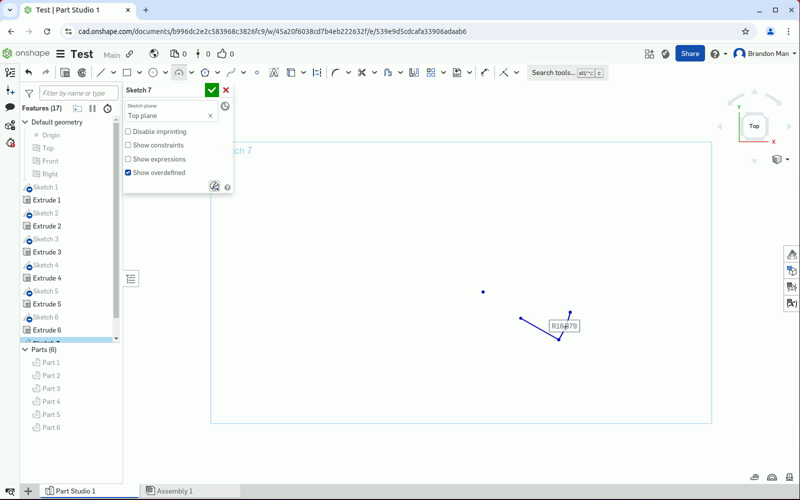
key(esc)
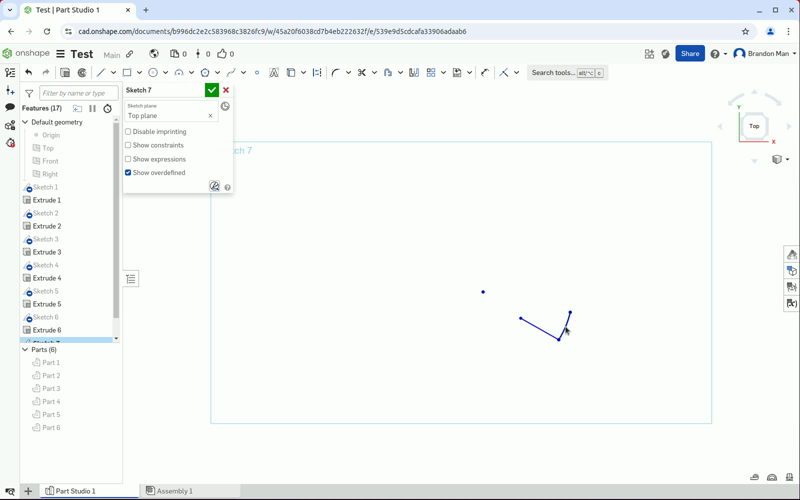
key(l)
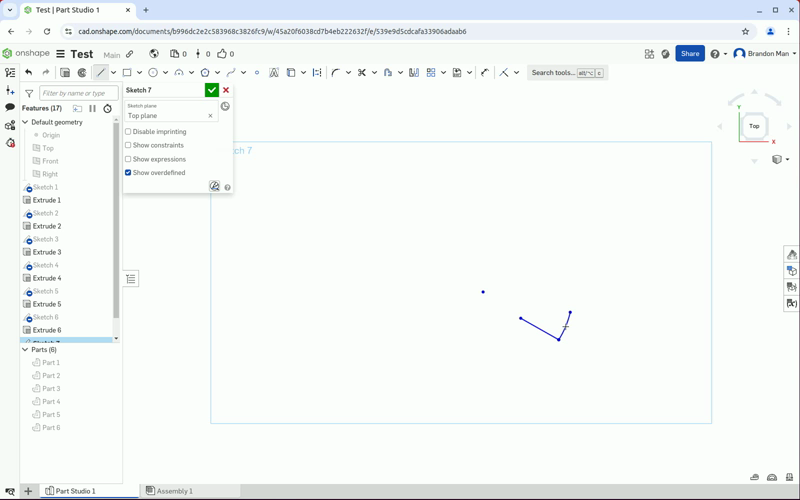
mouse_move(570, 312)
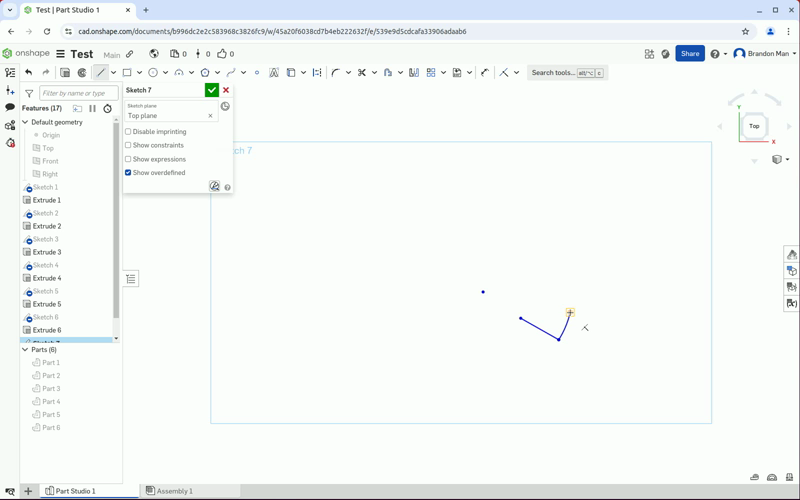
click(570, 312)
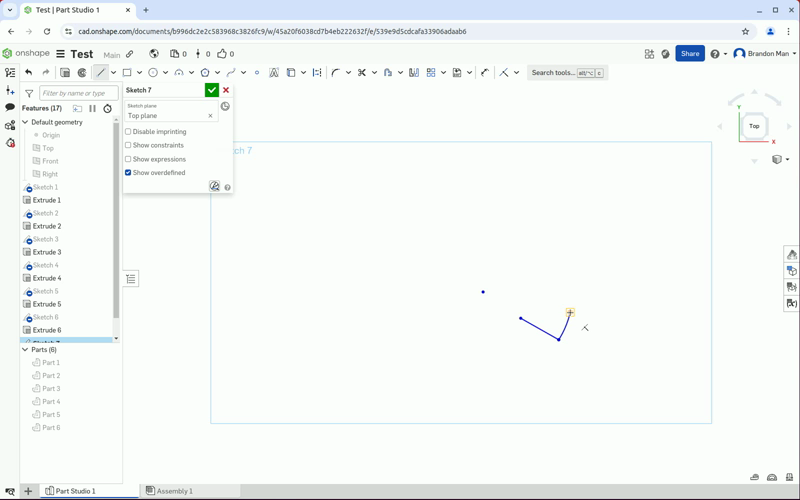
key_down(shift)
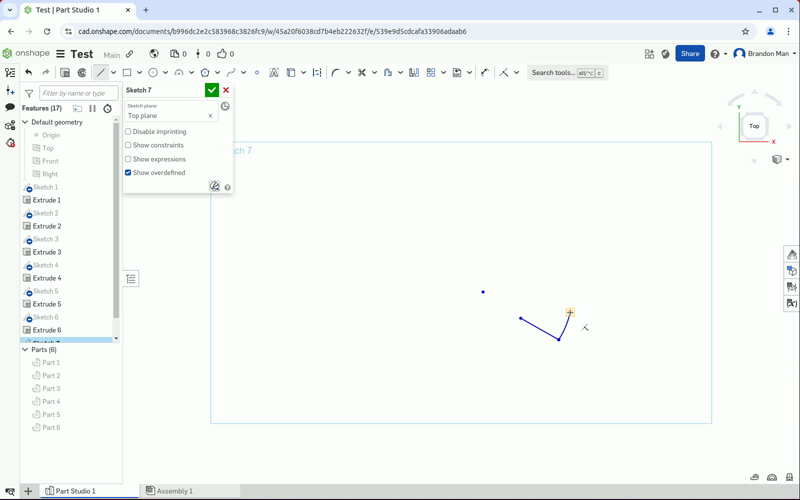
mouse_move(589, 312)
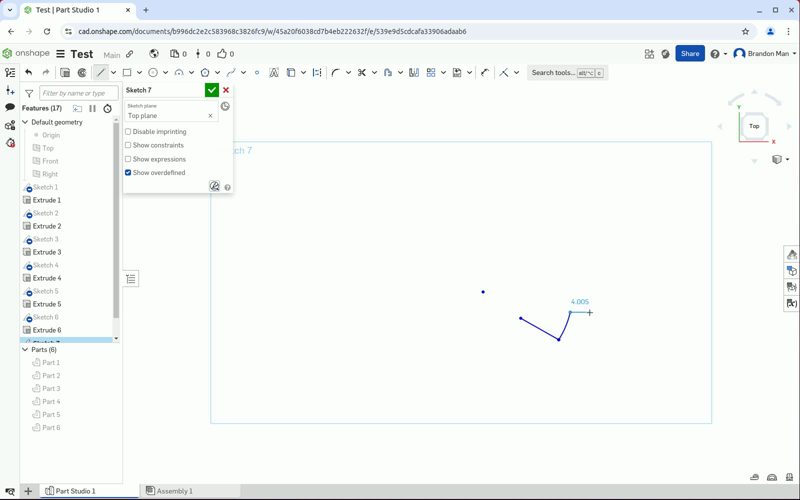
mouse_move(527, 300)
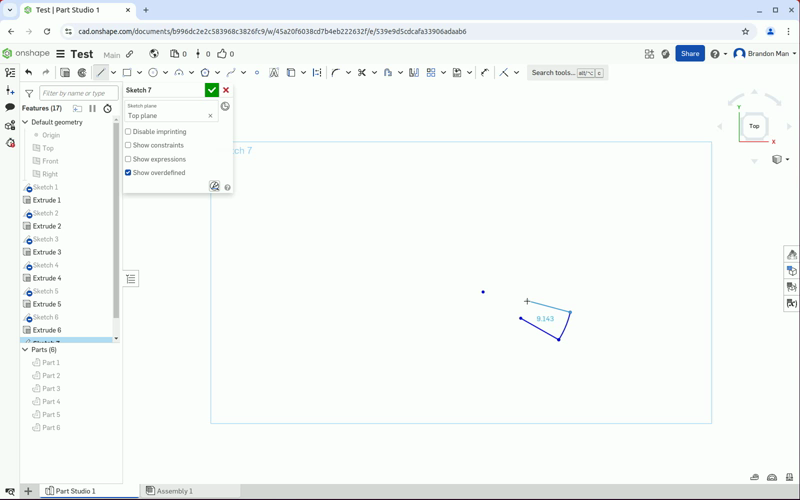
click(527, 300)
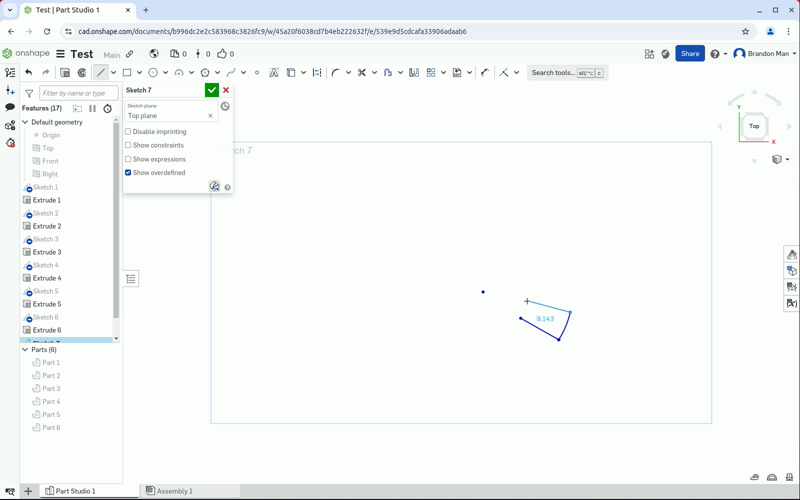
key_up(shift)
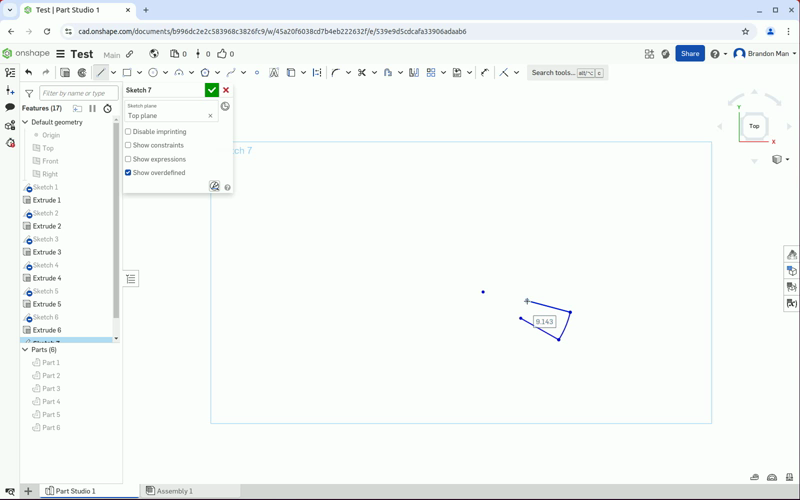
key(esc)
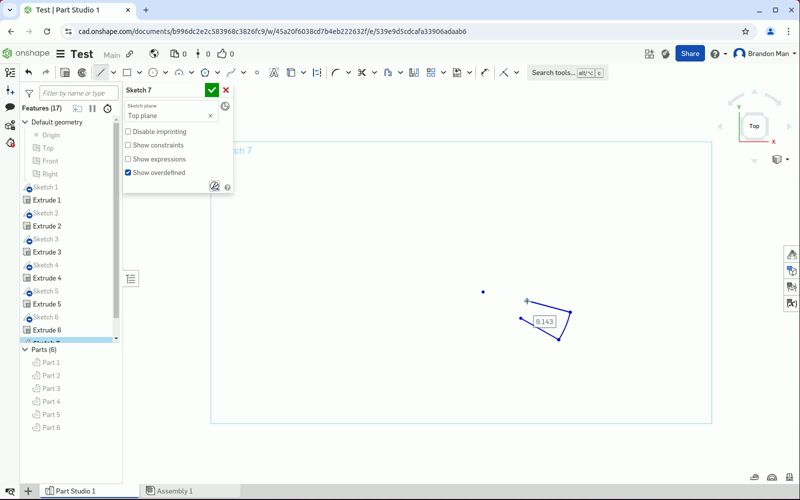
key(a)
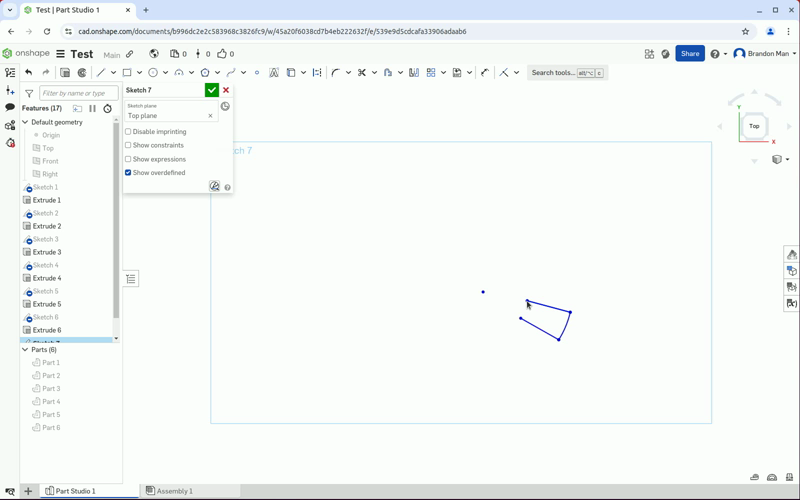
mouse_move(527, 300)
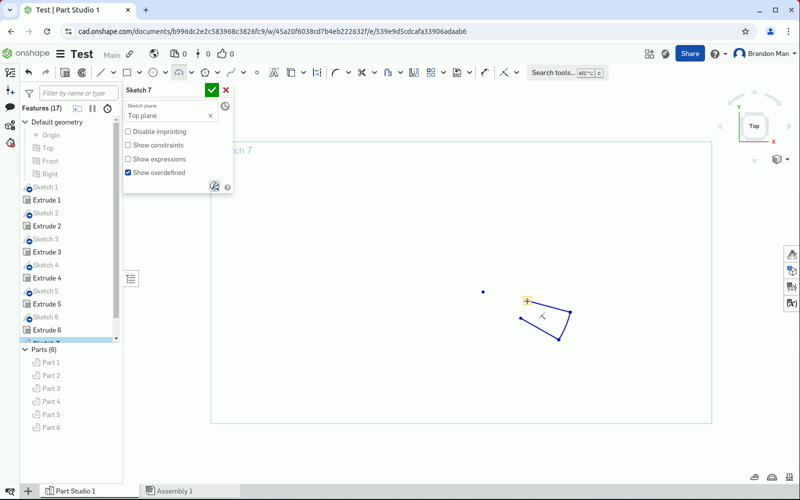
click(527, 300)
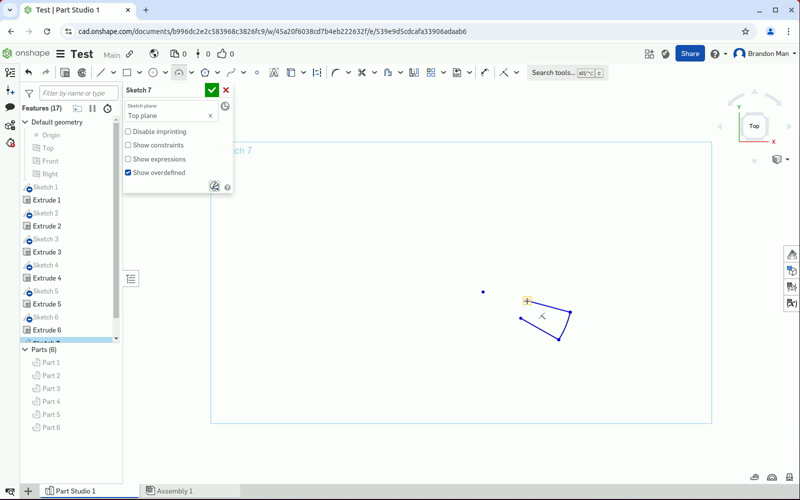
mouse_move(520, 318)
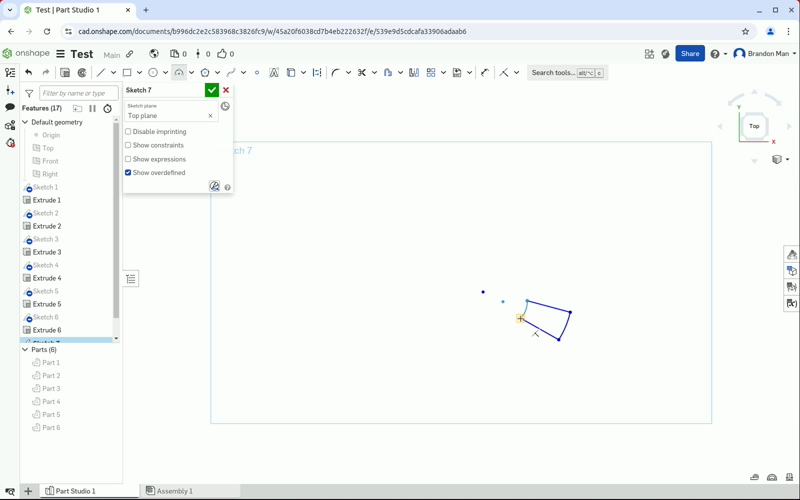
click(520, 318)
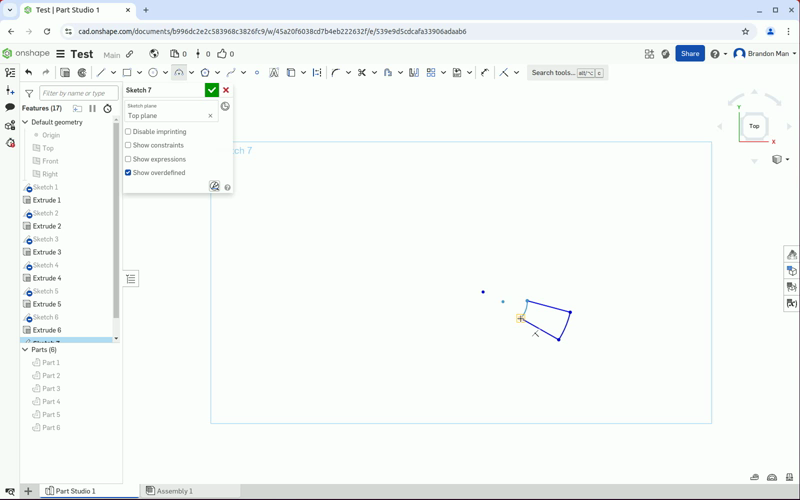
key_down(shift)
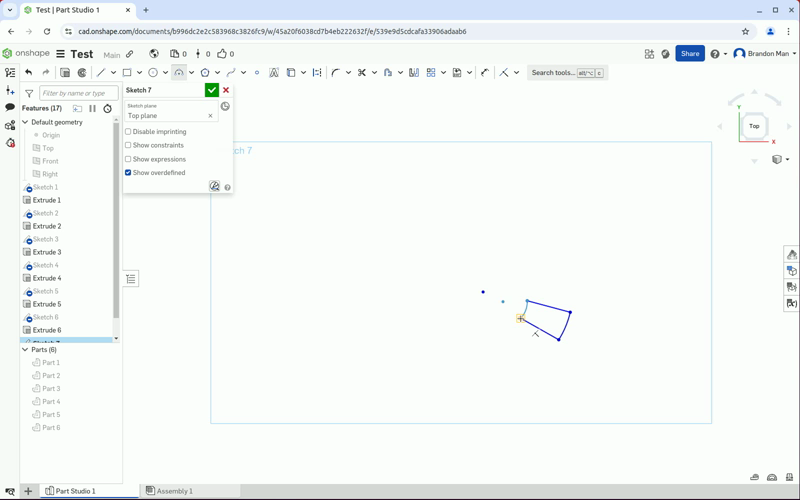
mouse_move(524, 309)
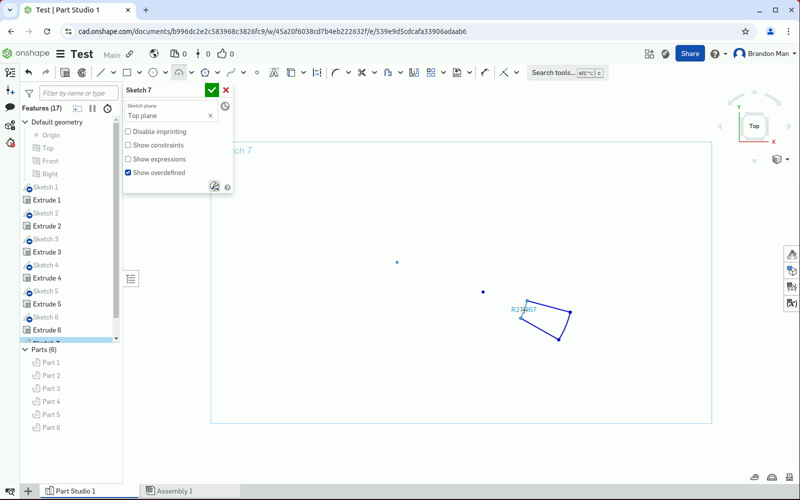
click(524, 309)
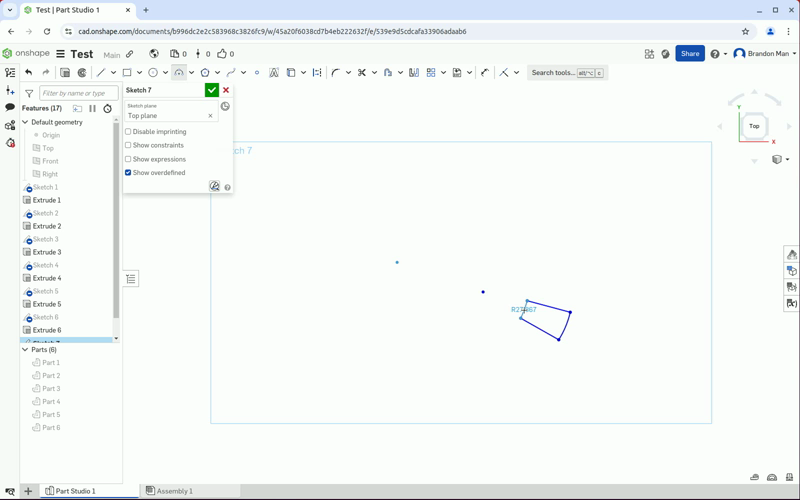
key_up(shift)
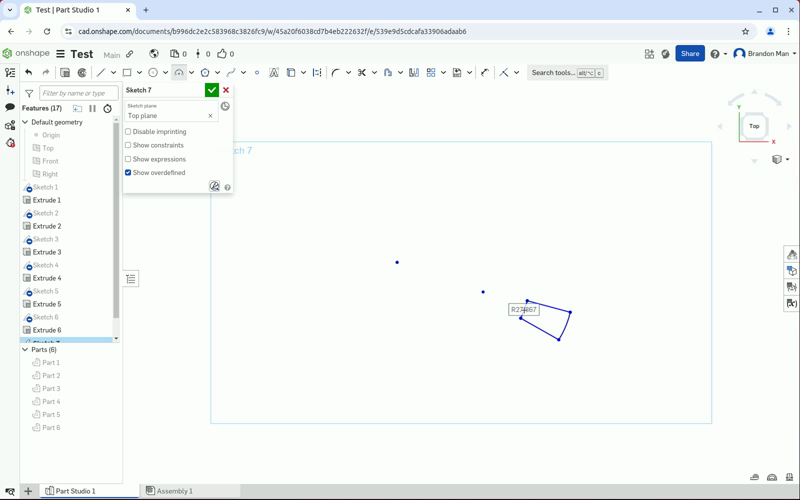
key(esc)
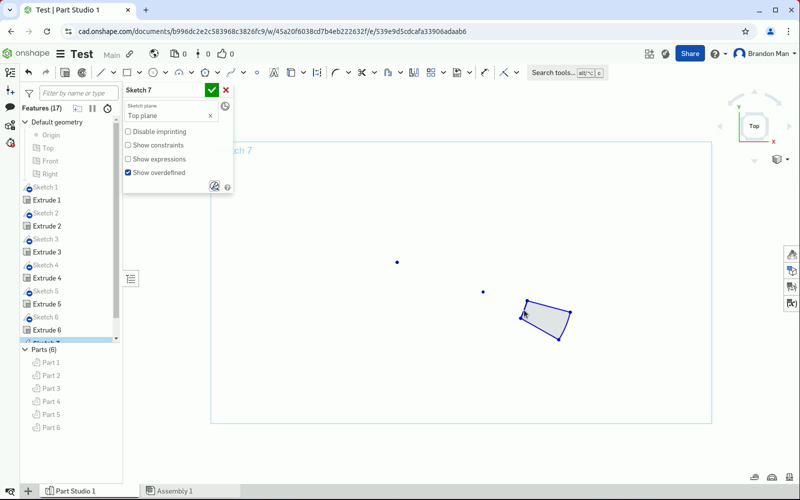
mouse_move(560, 325)
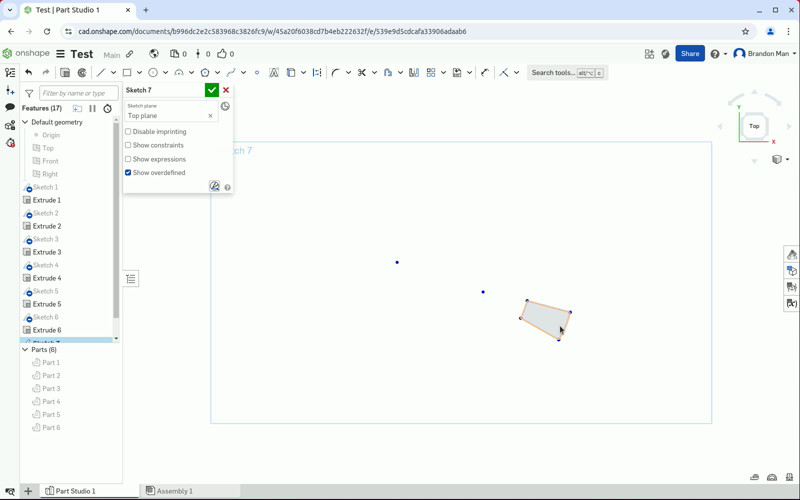
scroll(6)
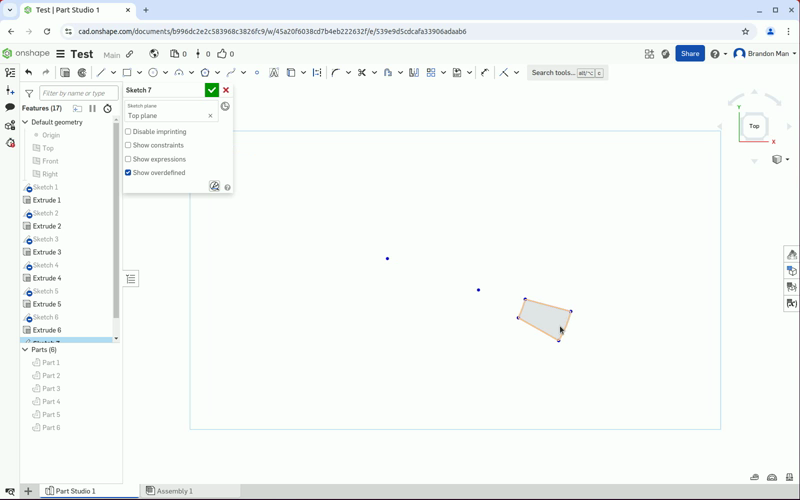
scroll(6)
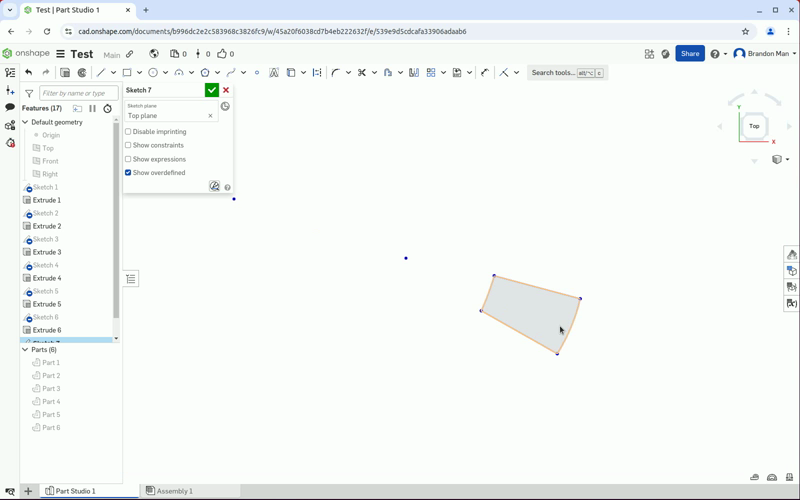
scroll(6)
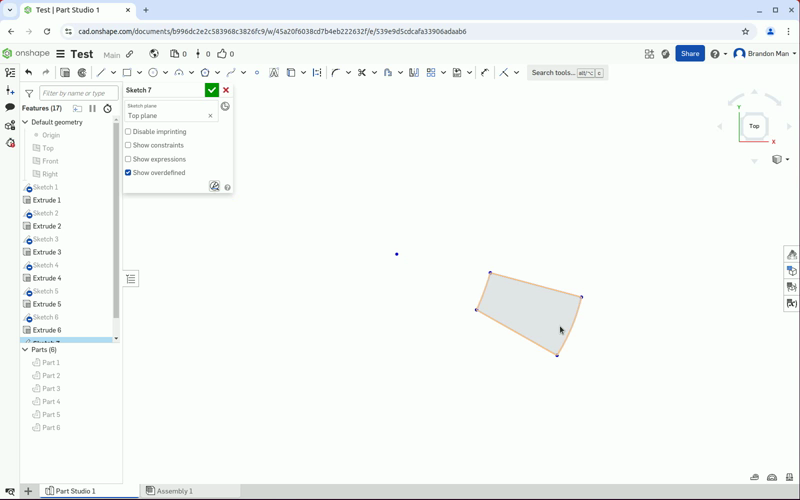
scroll(6)
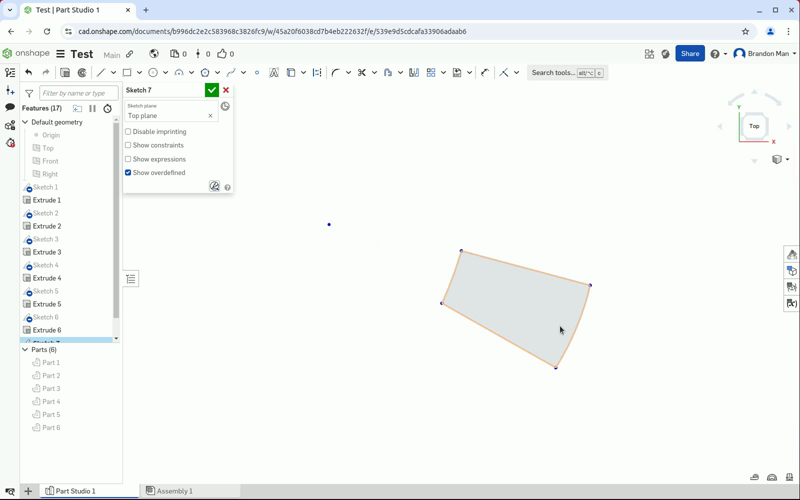
scroll(6)
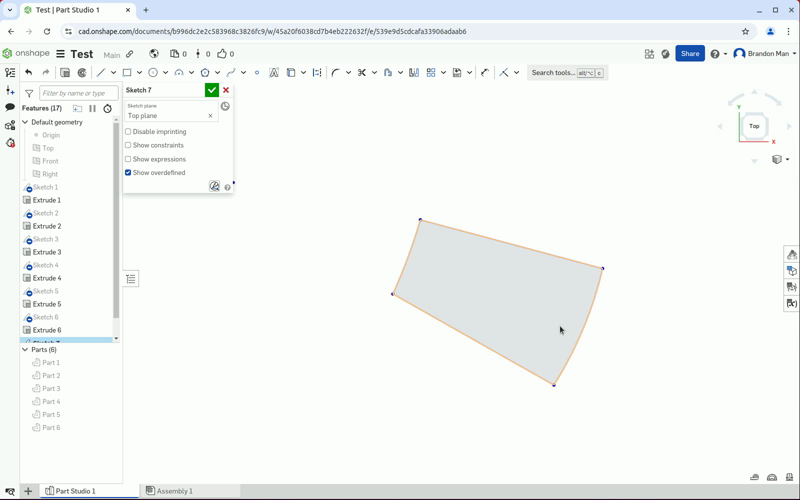
scroll(6)
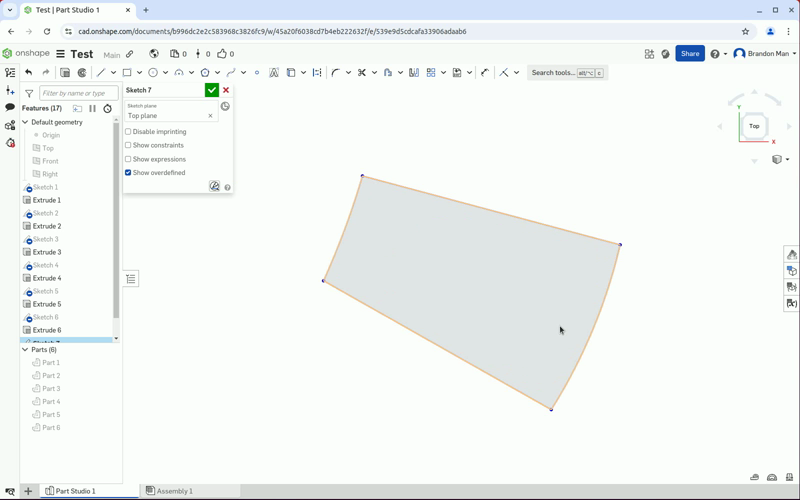
scroll(6)
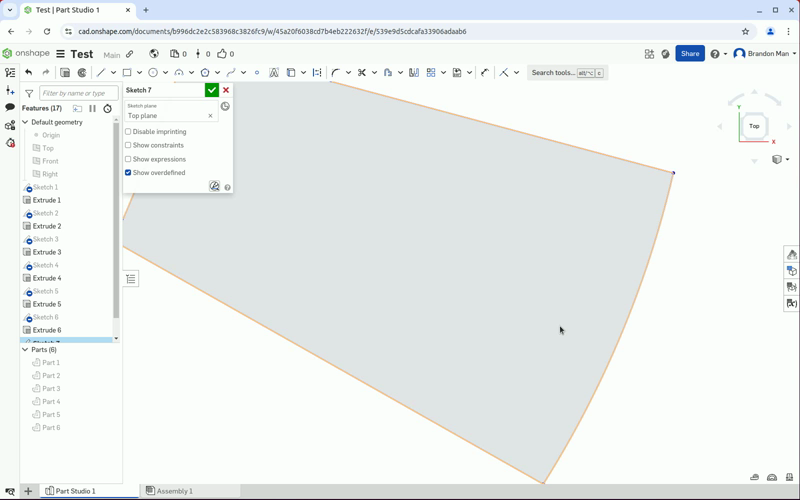
click(560, 325)
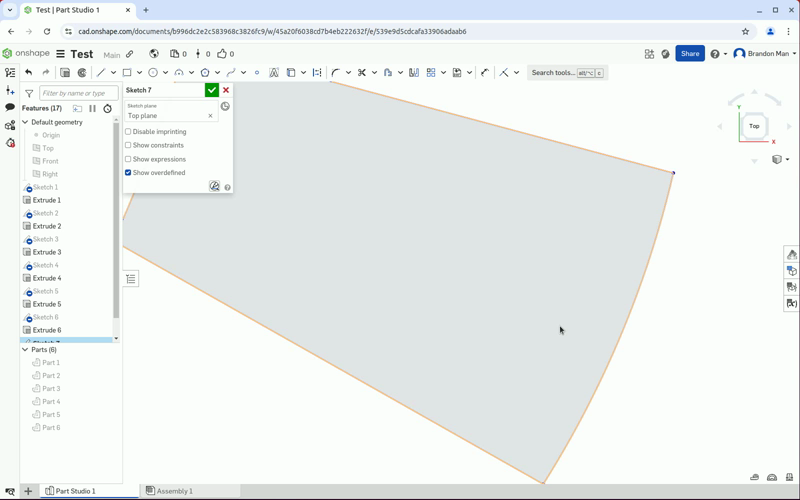
scroll(-6)
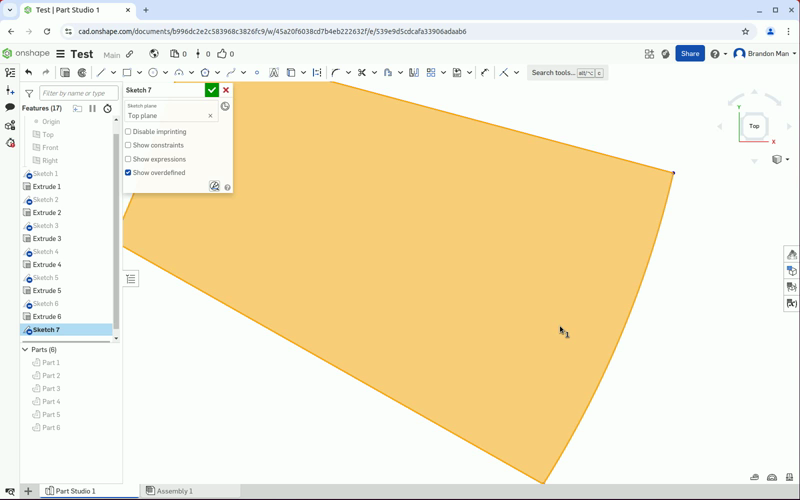
scroll(-6)
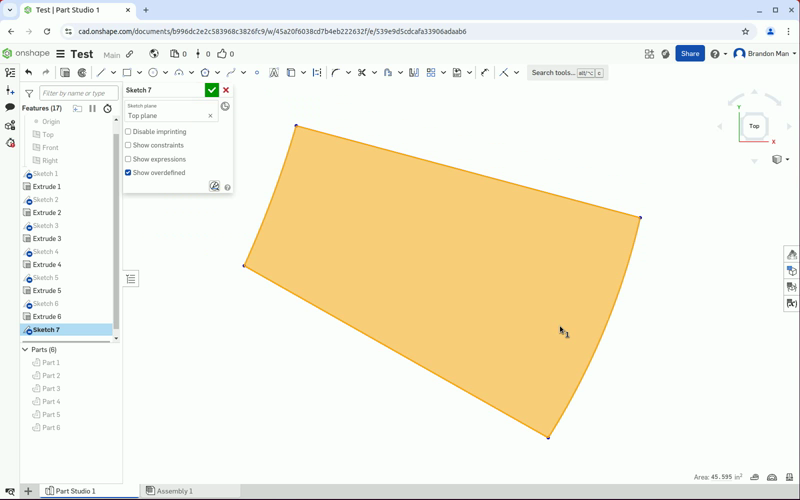
scroll(-6)
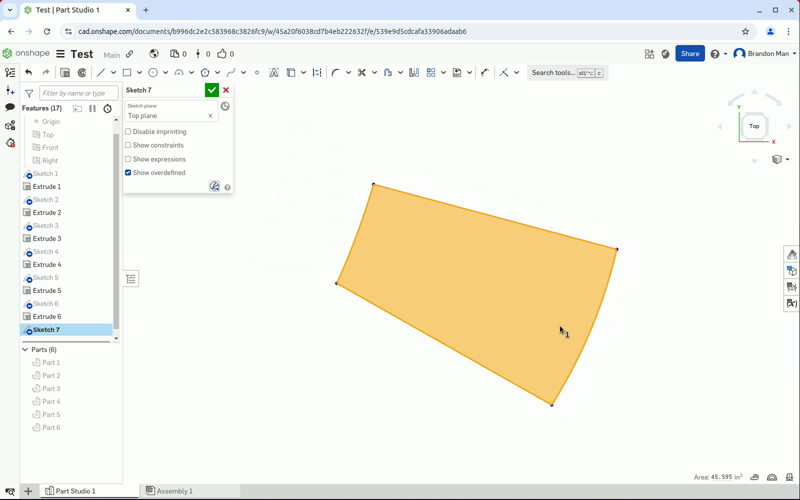
scroll(-6)
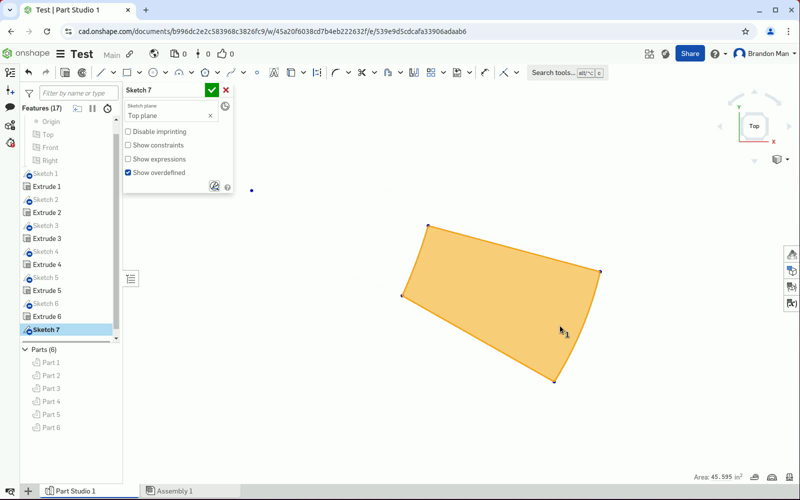
scroll(-6)
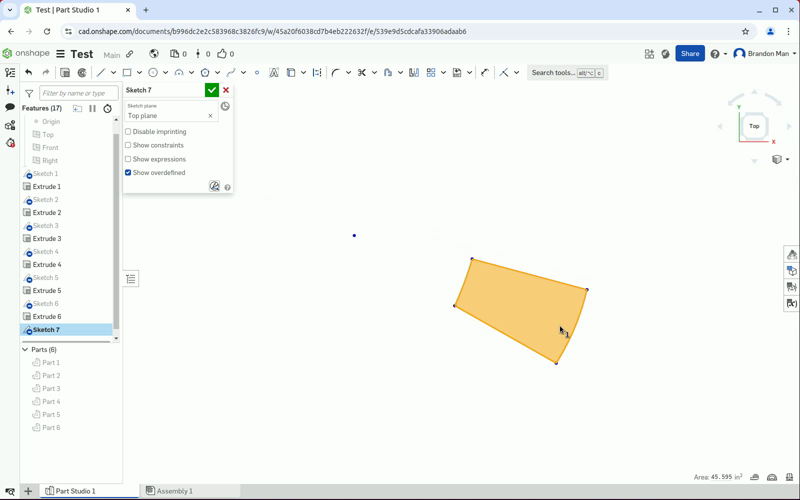
scroll(-6)
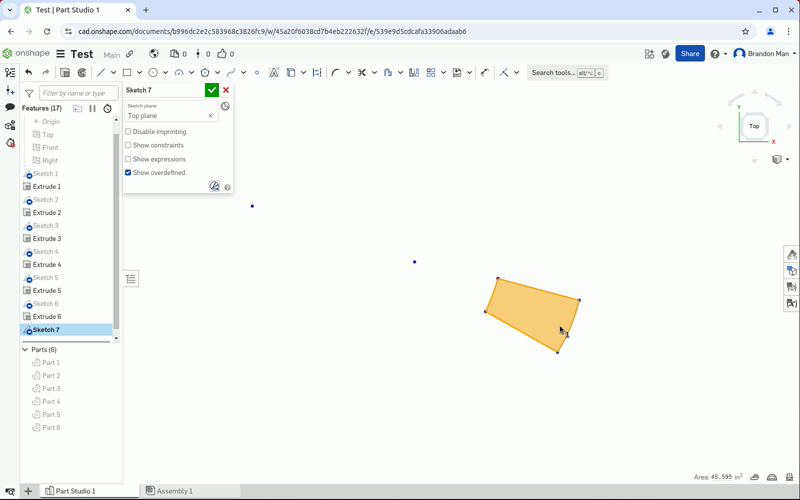
scroll(-6)
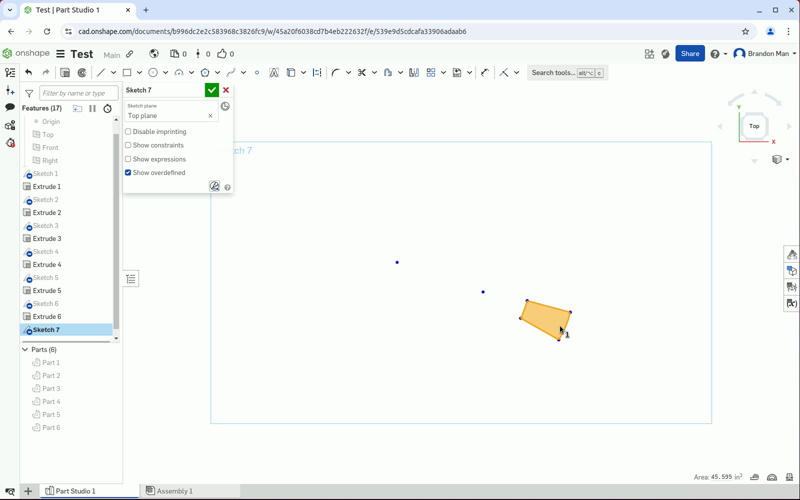
mouse_move(73, 352)
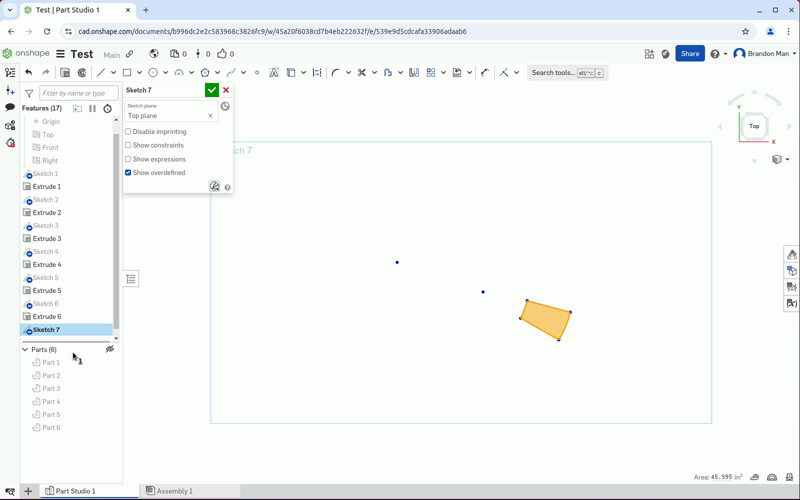
key(shift+y)
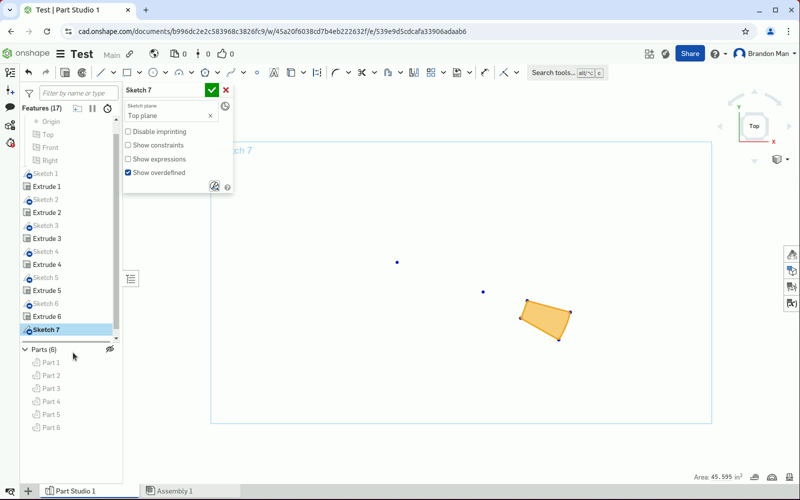
key(shift+e)
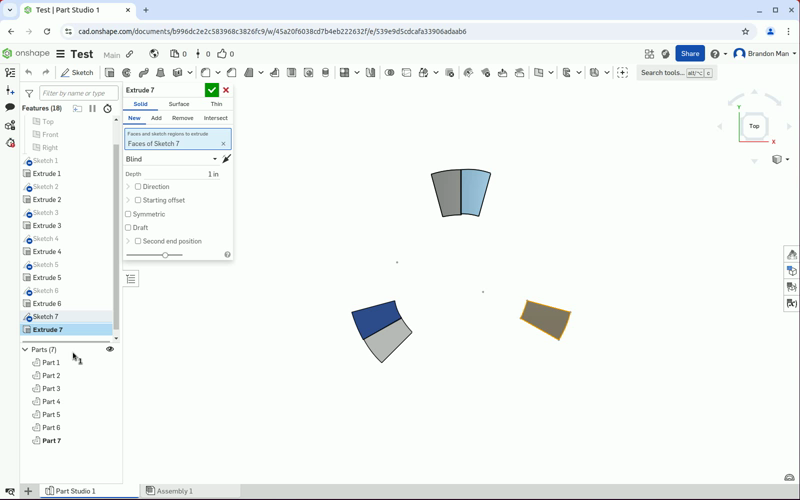
mouse_move(143, 106)
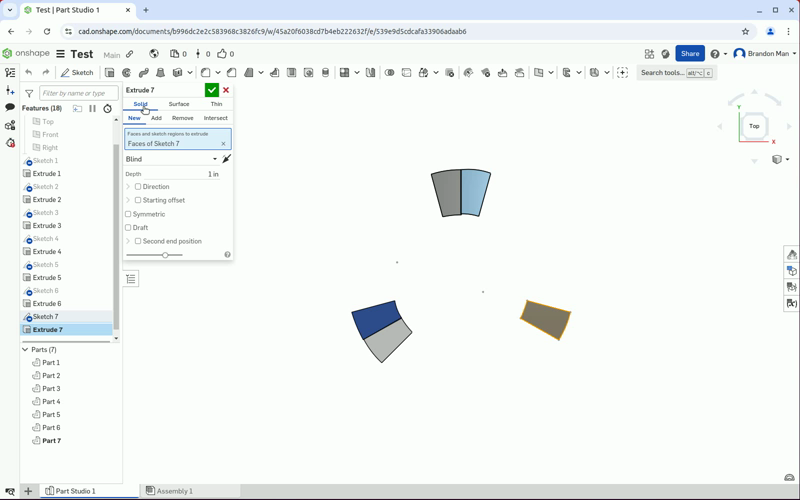
click(143, 106)
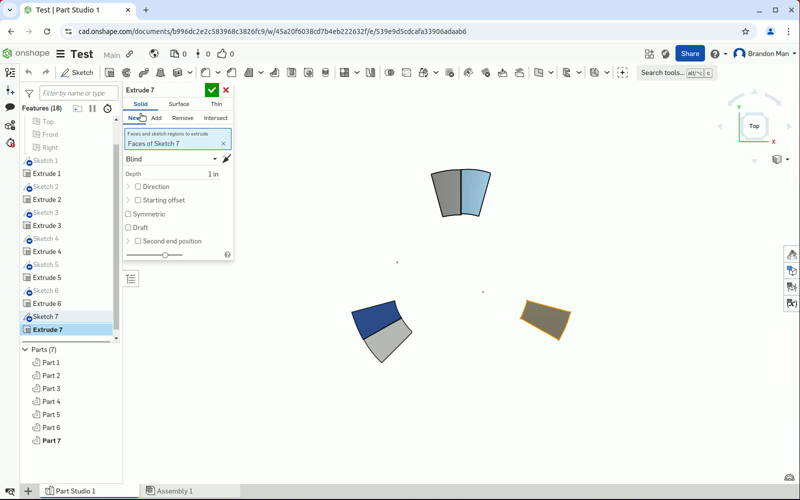
mouse_move(137, 120)
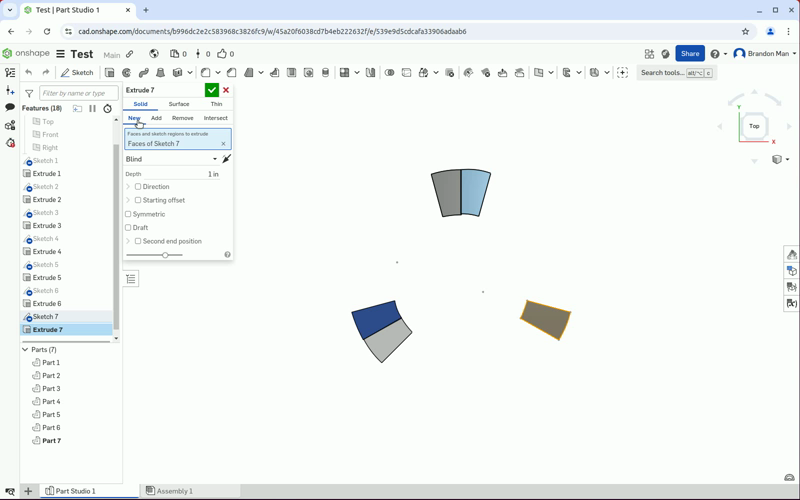
click(137, 120)
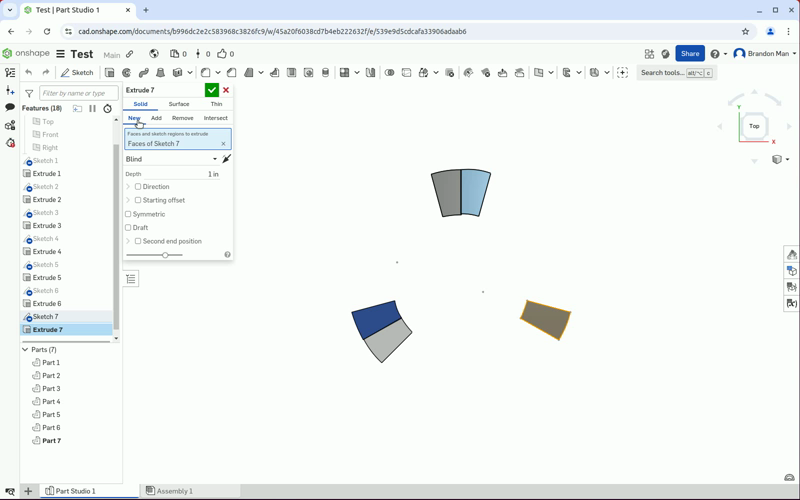
key(tab, 4)
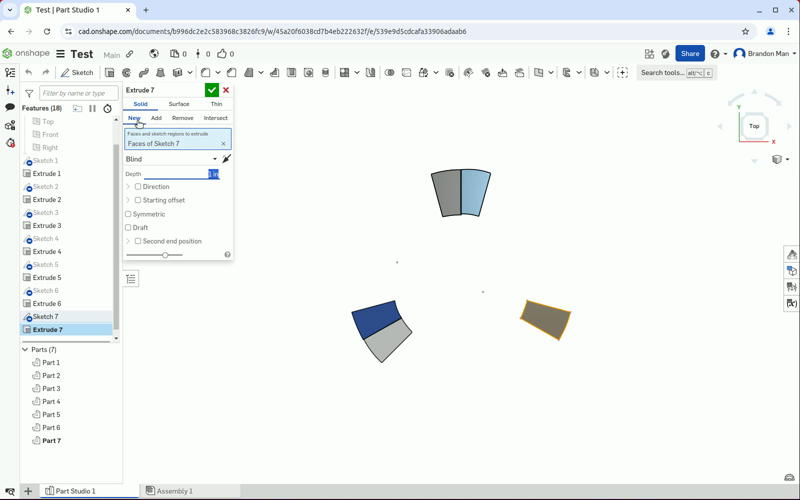
text(6.258)
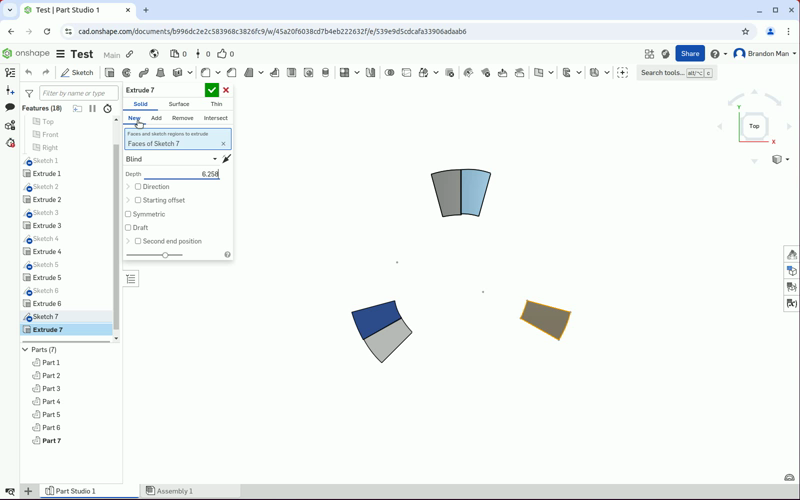
key(enter)
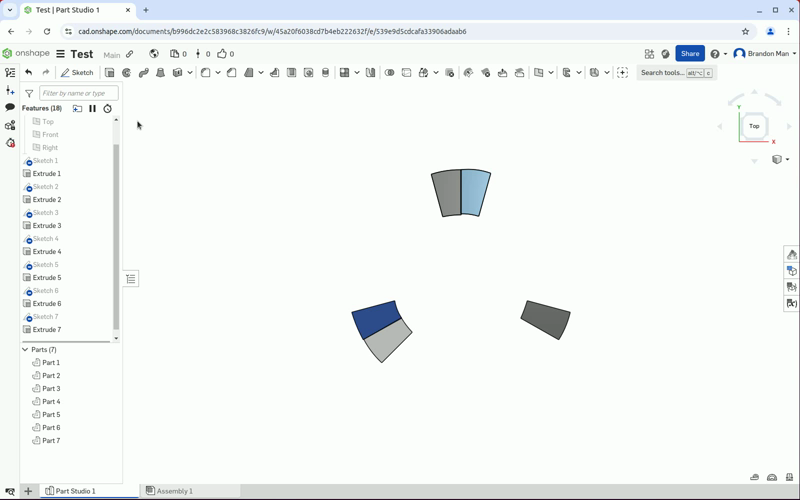
key(shift+h)
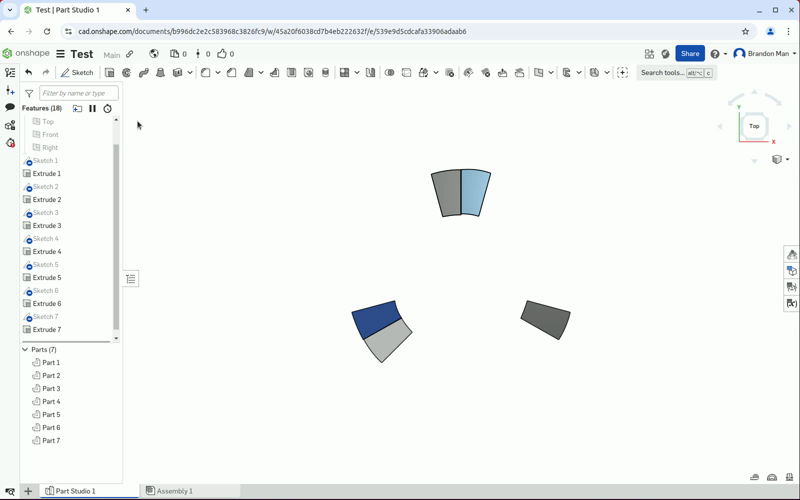
key(shift+h)
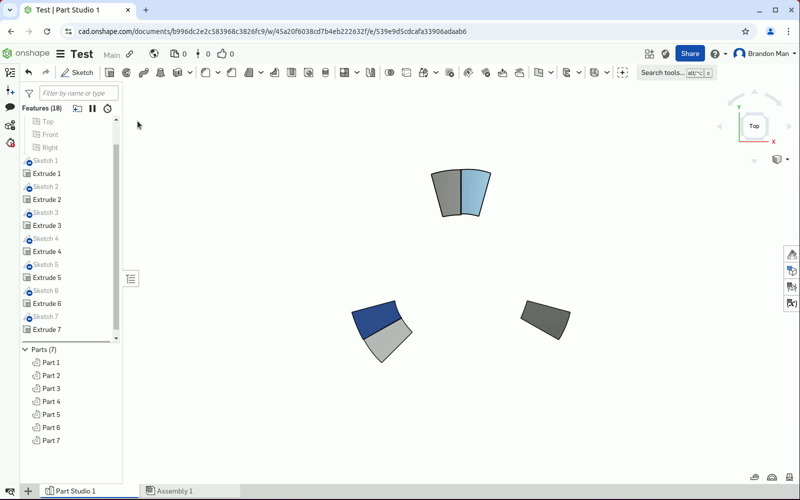
mouse_move(69, 163)
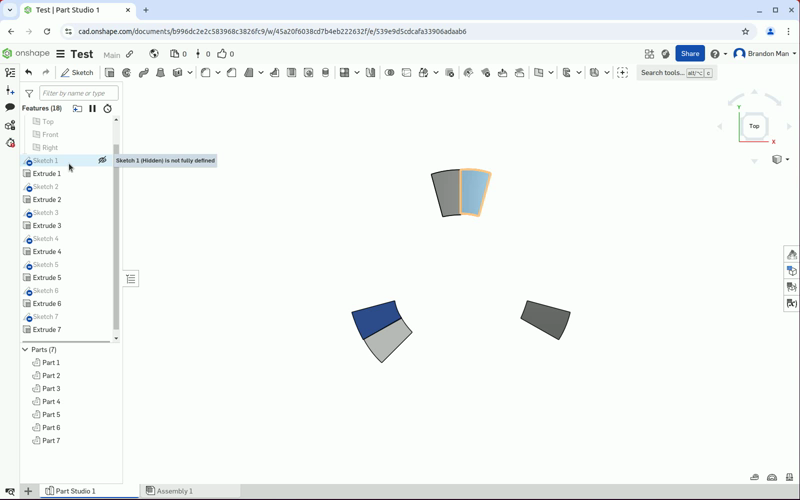
click(69, 163)
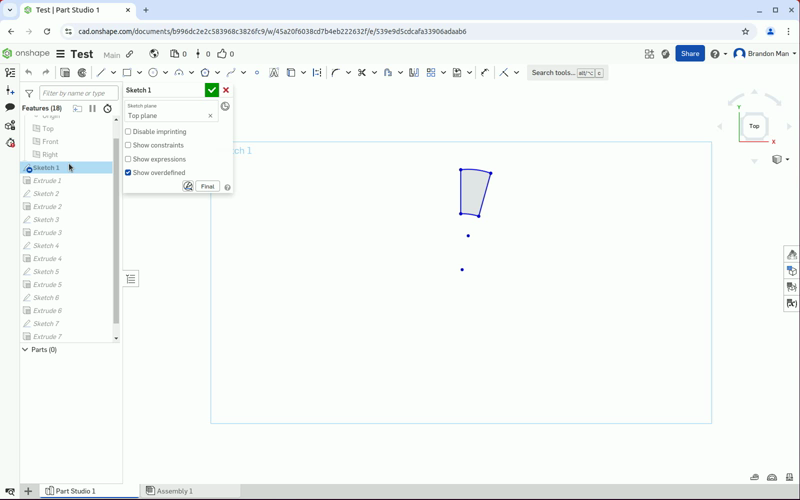
mouse_move(229, 92)
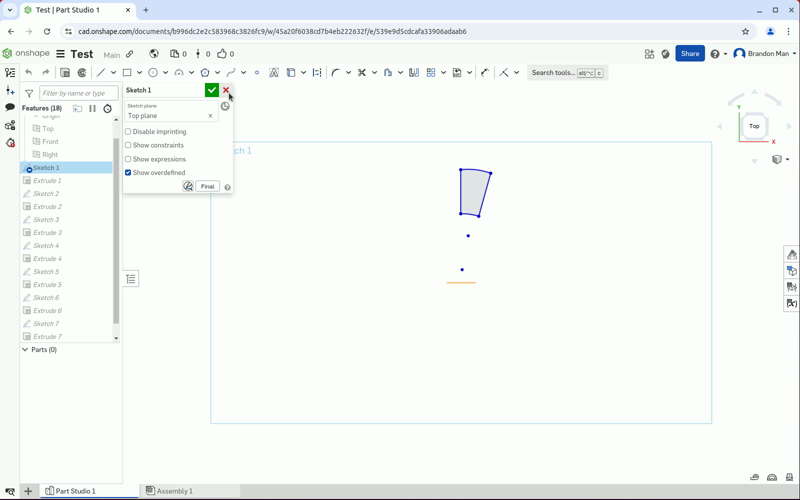
click(229, 92)
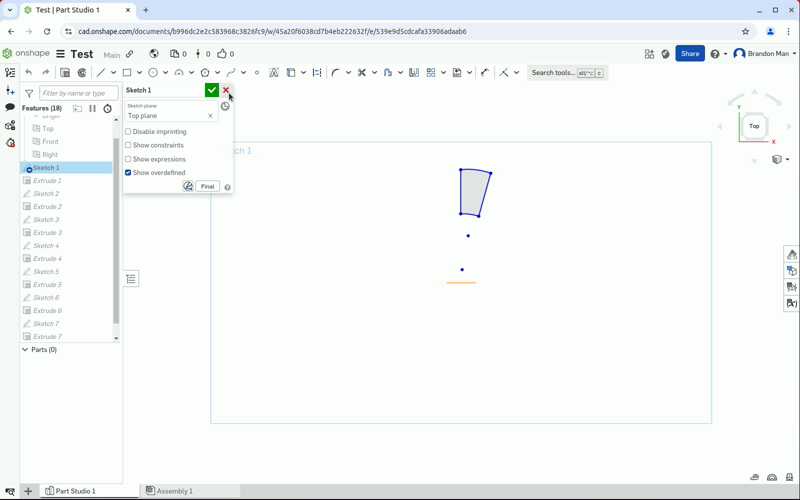
key(shift+s)
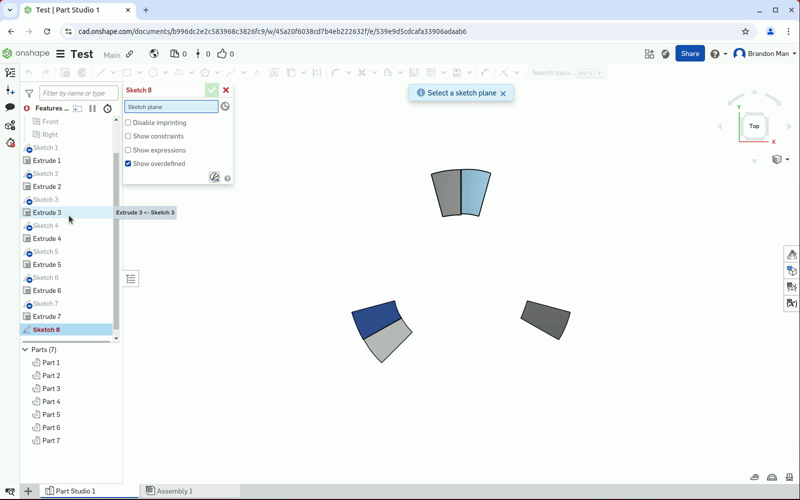
scroll(3)
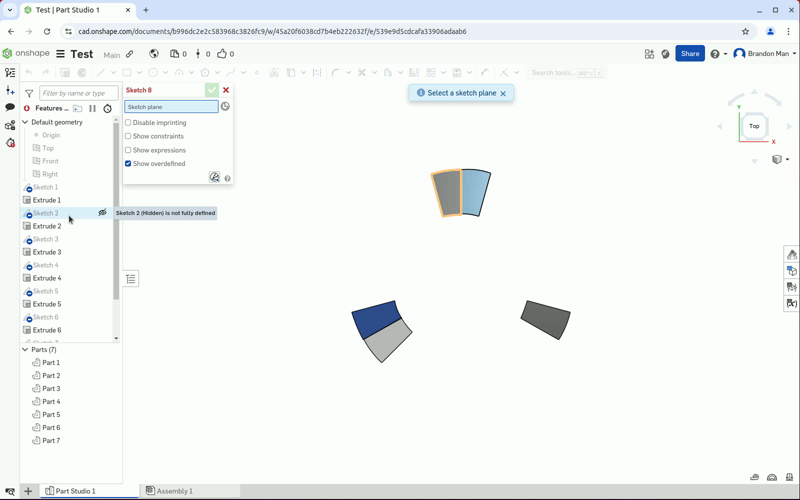
mouse_move(69, 150)
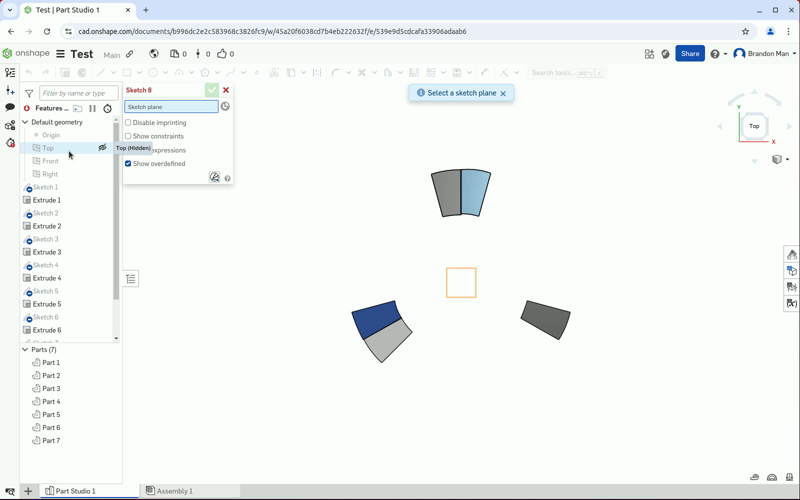
click(69, 150)
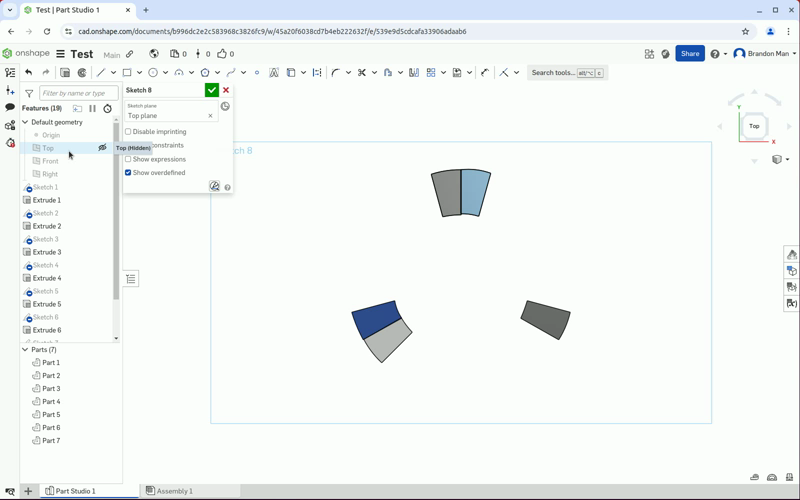
mouse_move(73, 352)
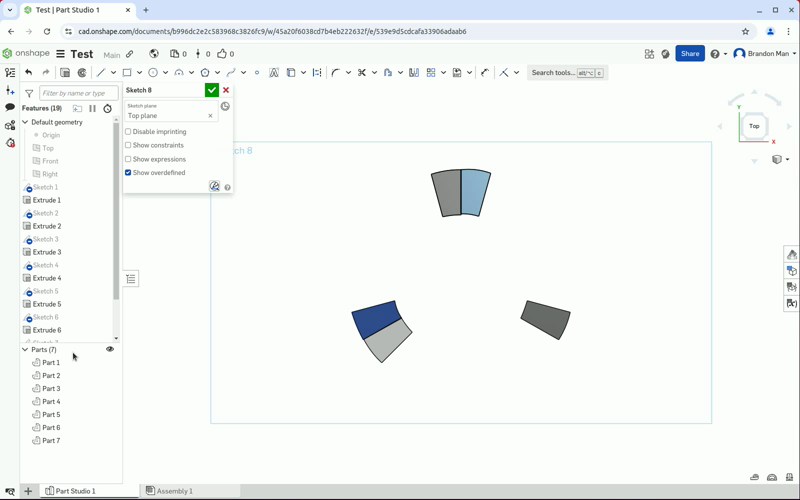
key(y)
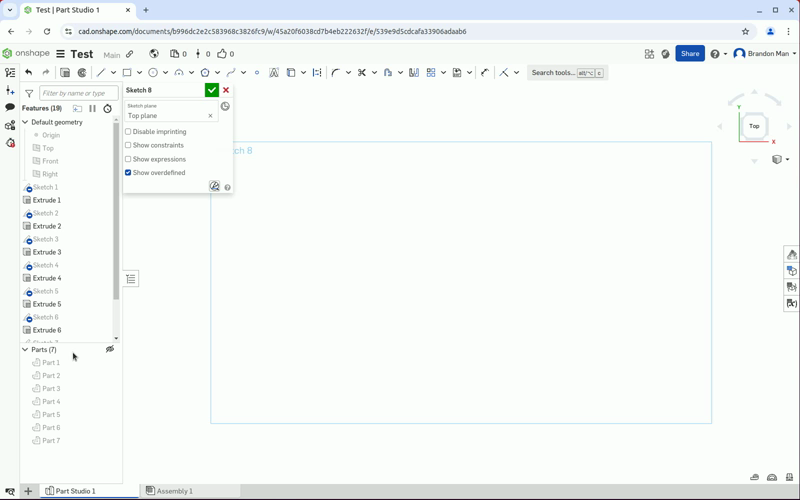
key(l)
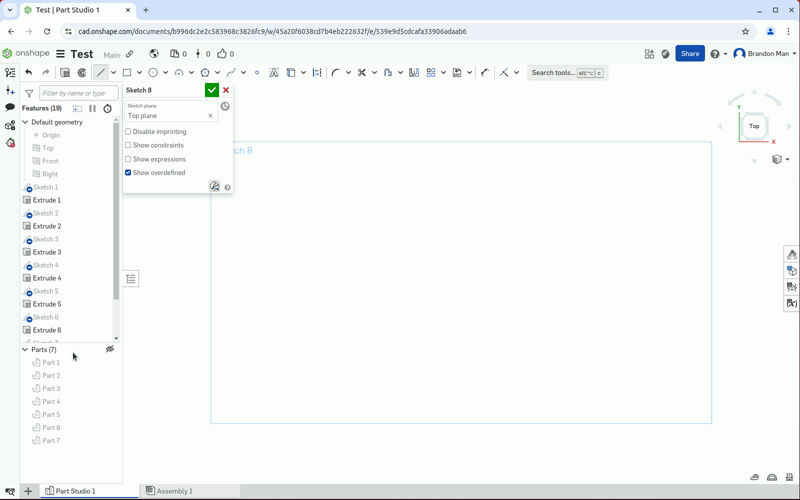
key_down(shift)
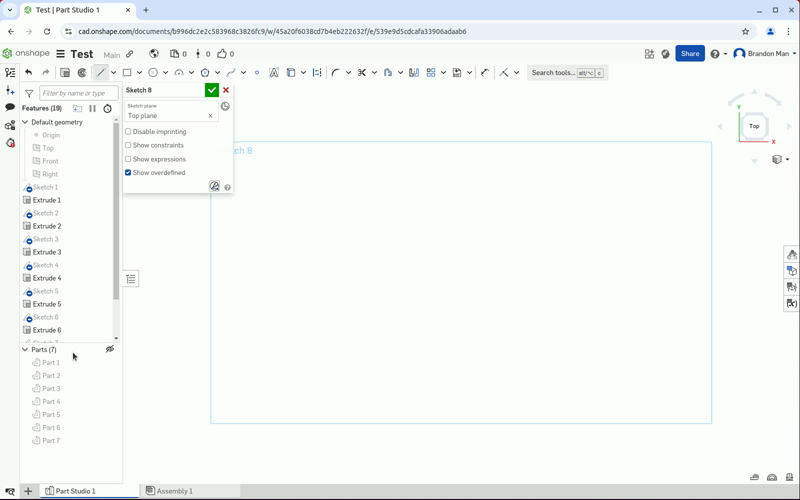
mouse_move(510, 332)
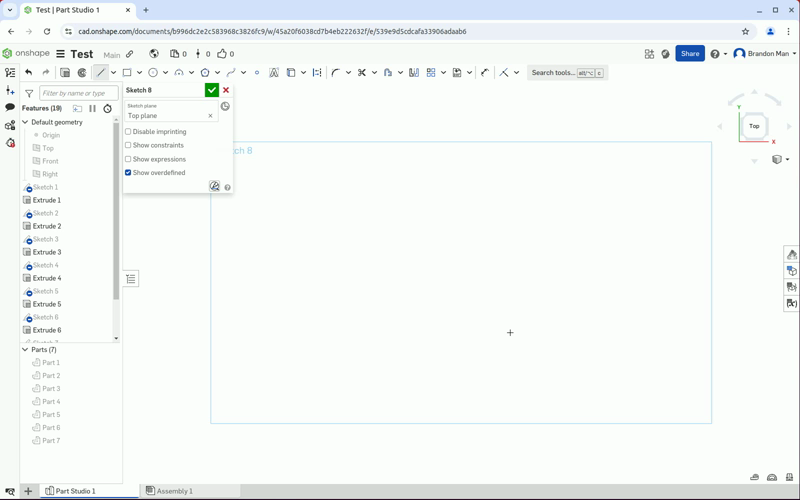
click(510, 332)
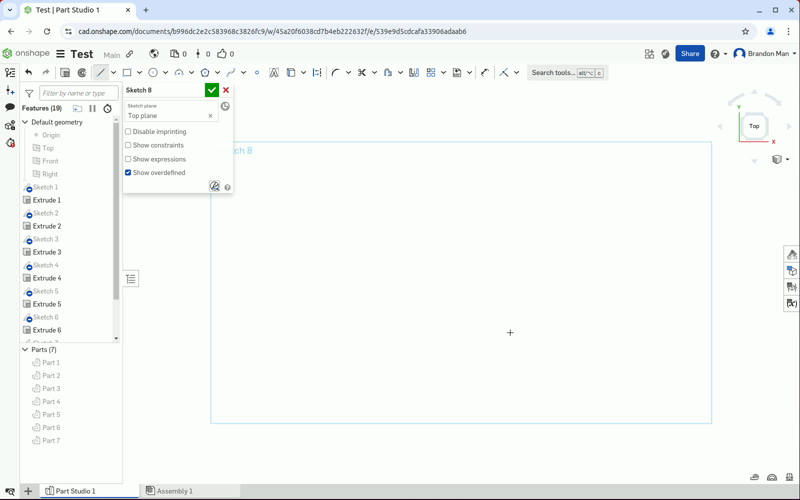
key_up(shift)
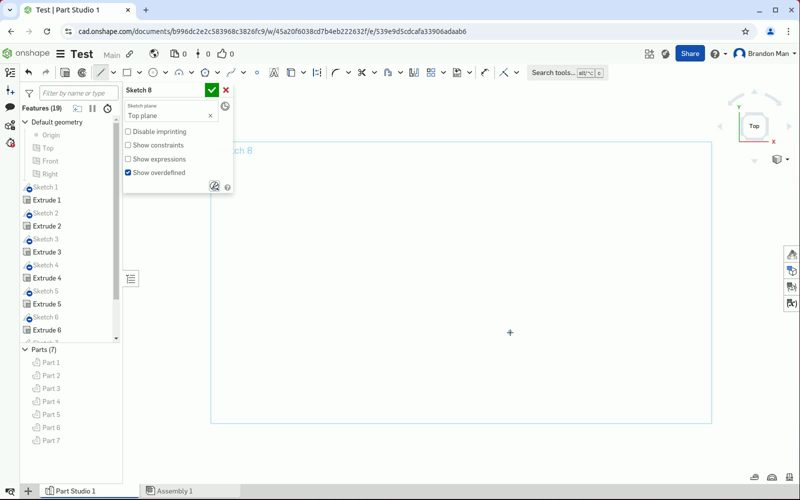
key_down(shift)
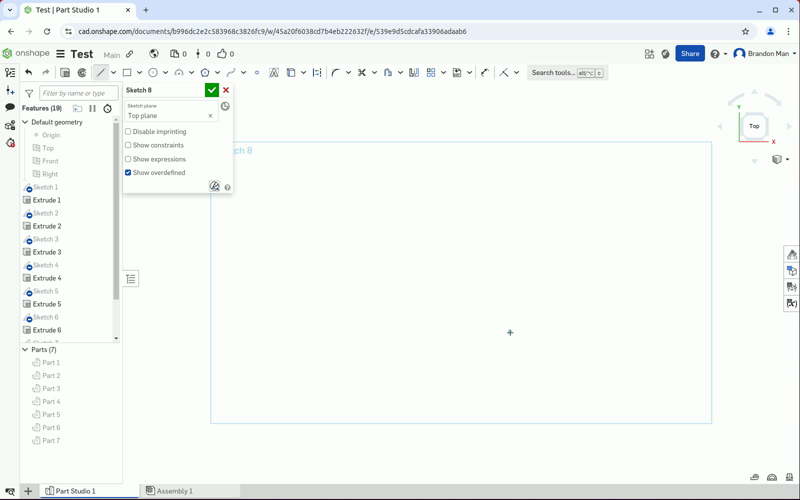
mouse_move(540, 332)
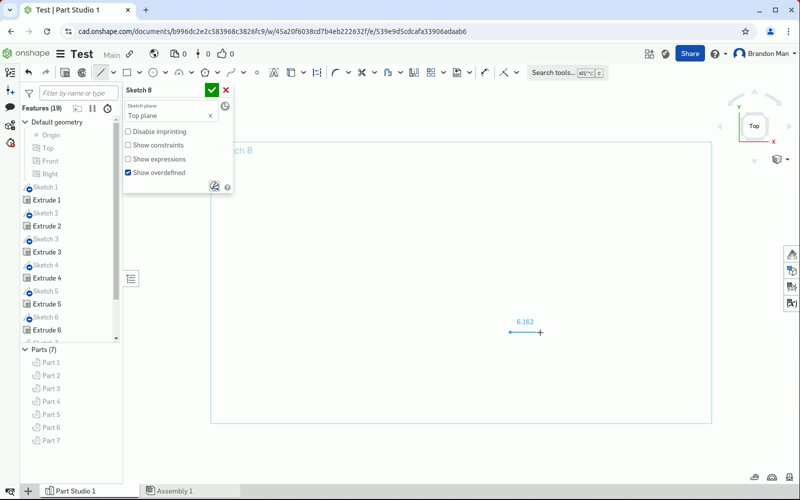
mouse_move(540, 363)
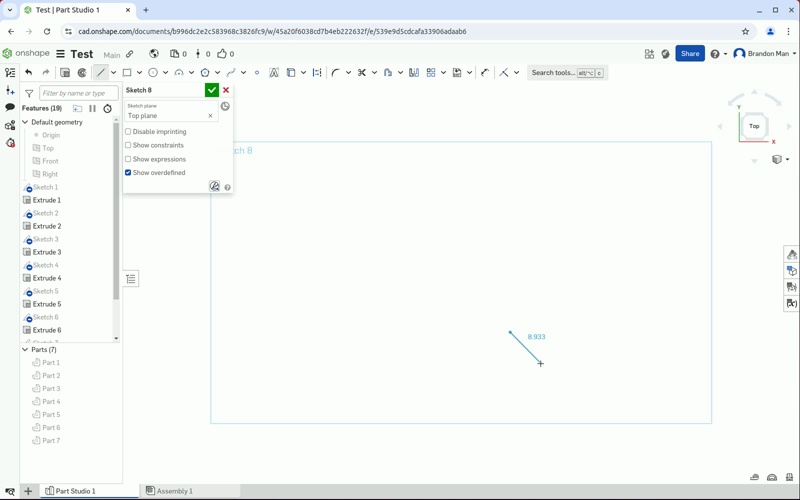
click(540, 363)
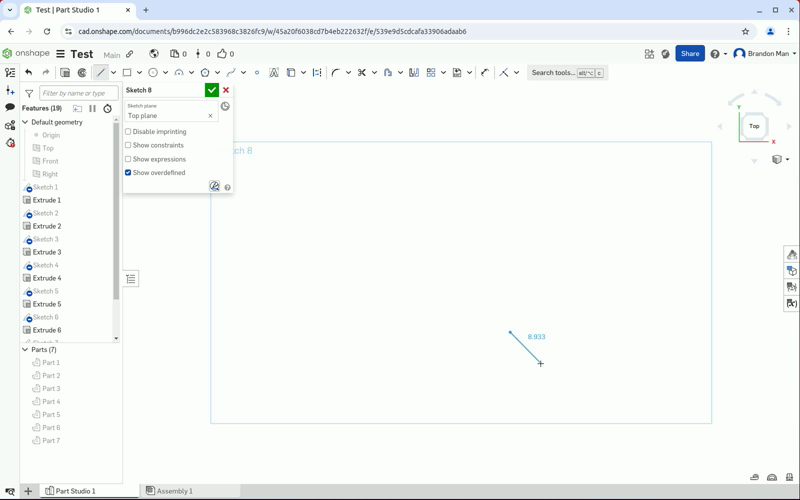
key_up(shift)
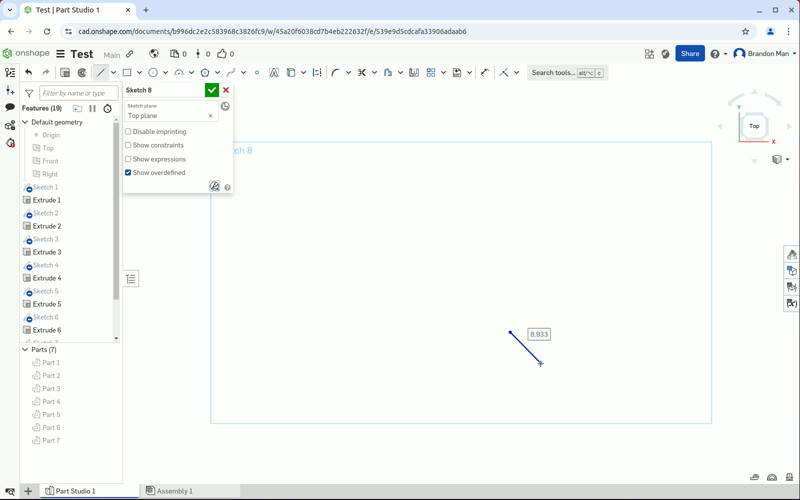
key(esc)
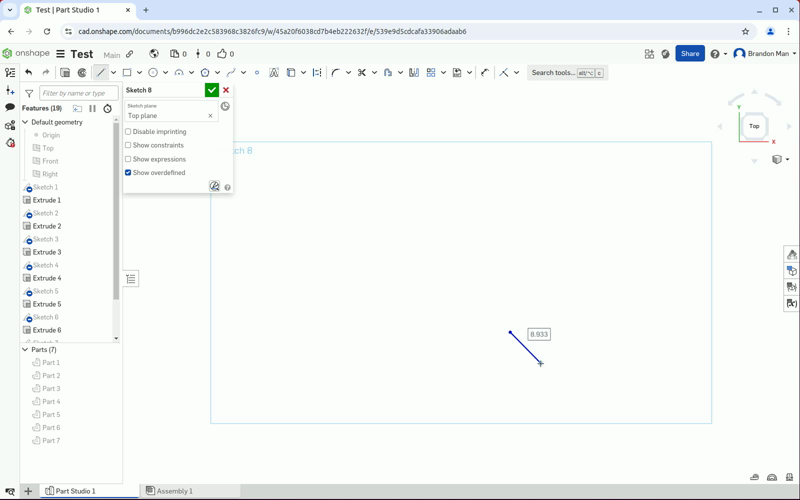
key(a)
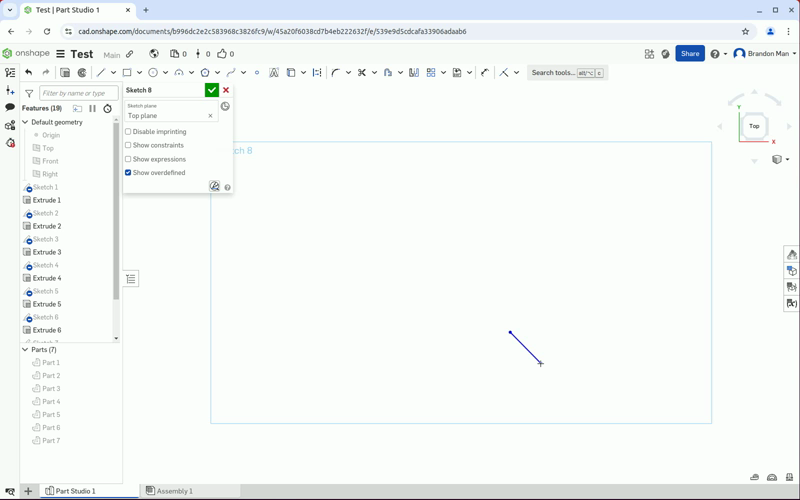
mouse_move(540, 363)
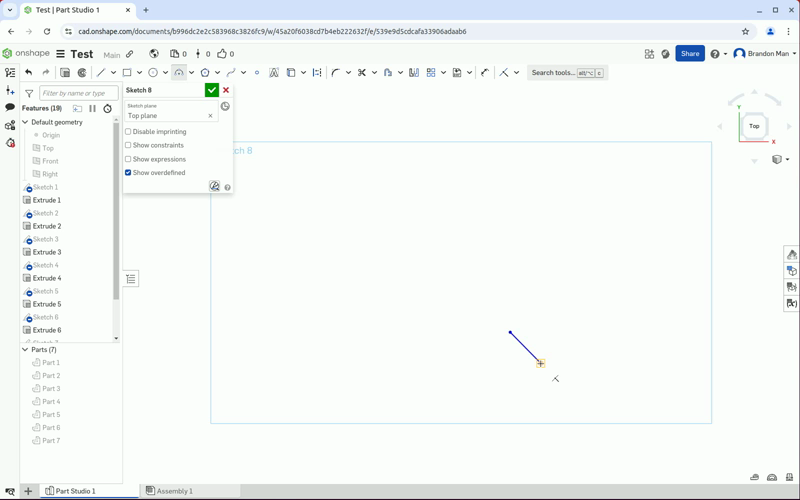
click(540, 363)
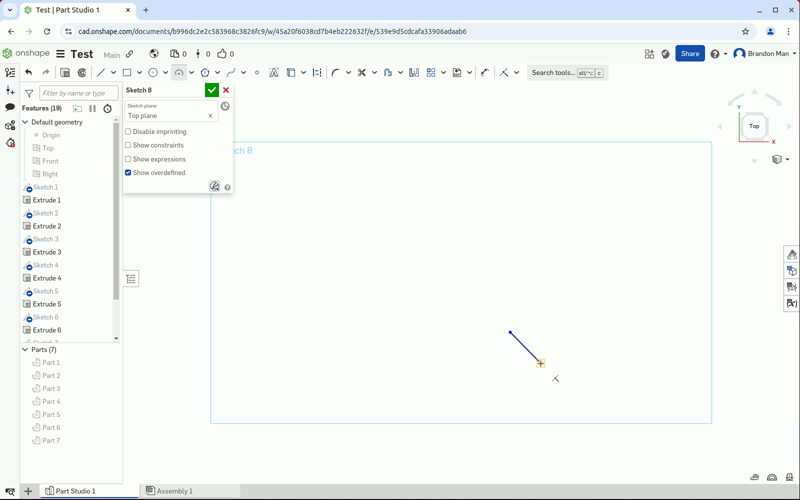
key_down(shift)
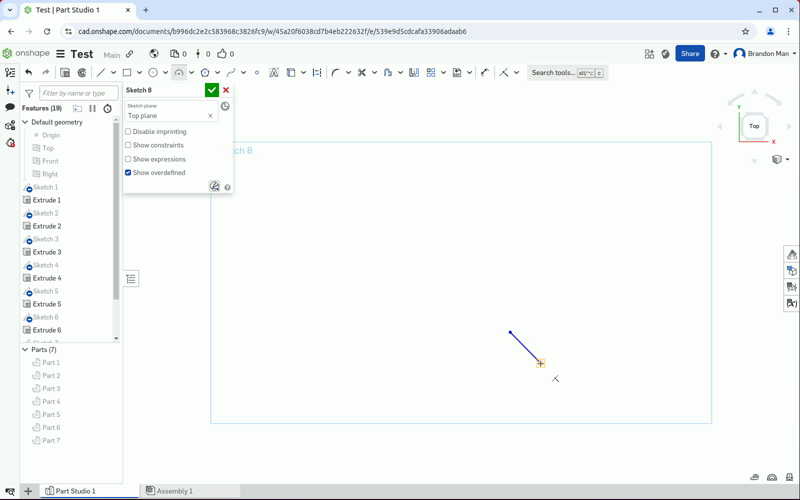
mouse_move(558, 339)
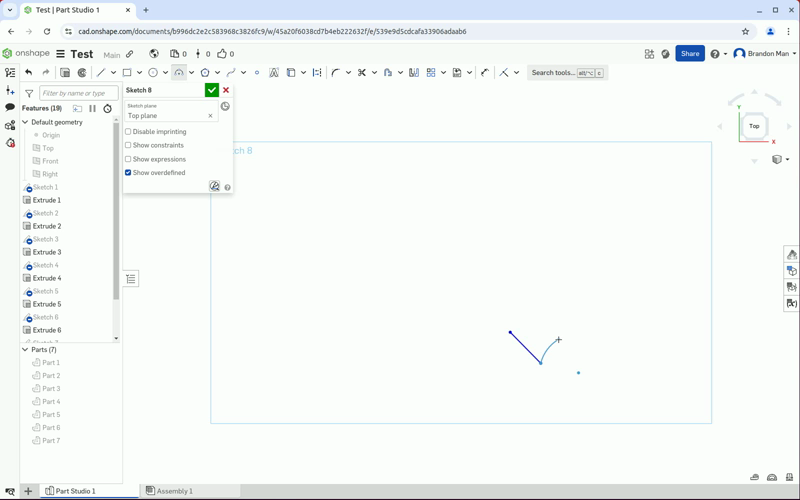
click(558, 339)
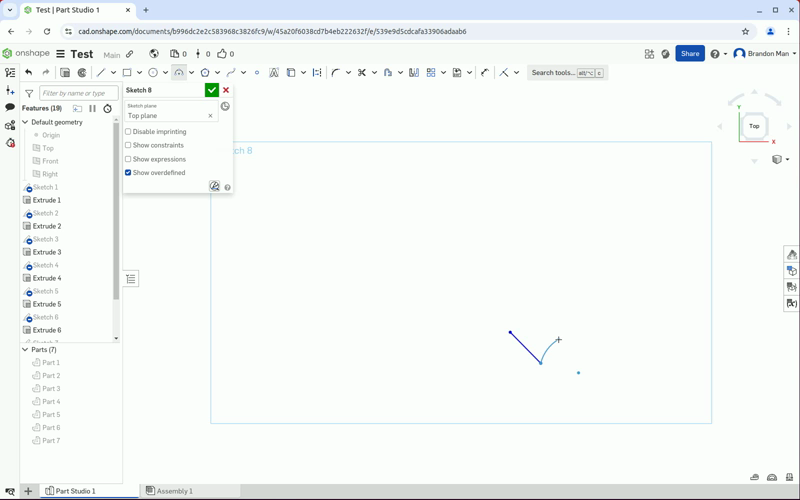
mouse_move(550, 351)
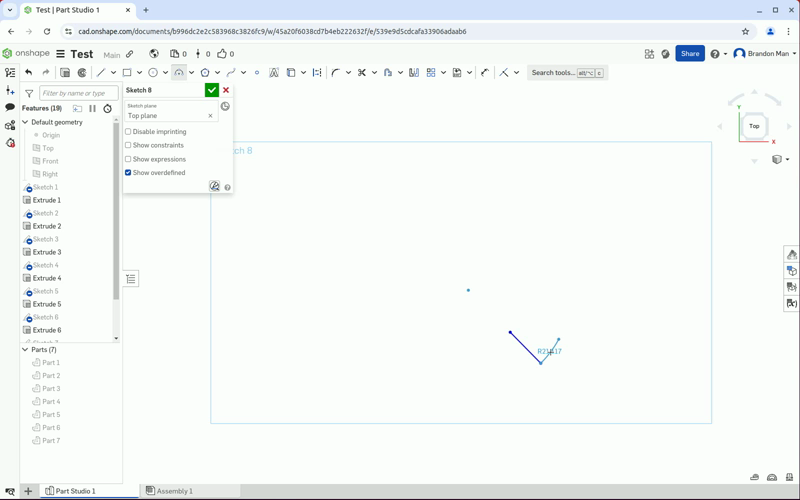
click(550, 351)
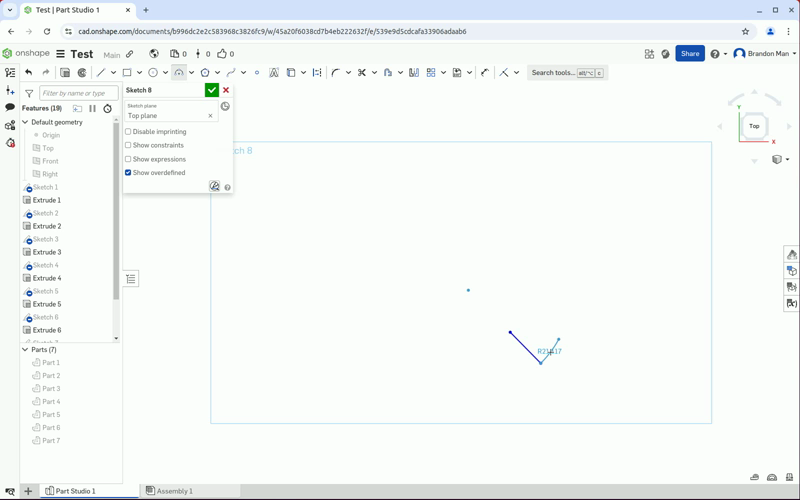
key_up(shift)
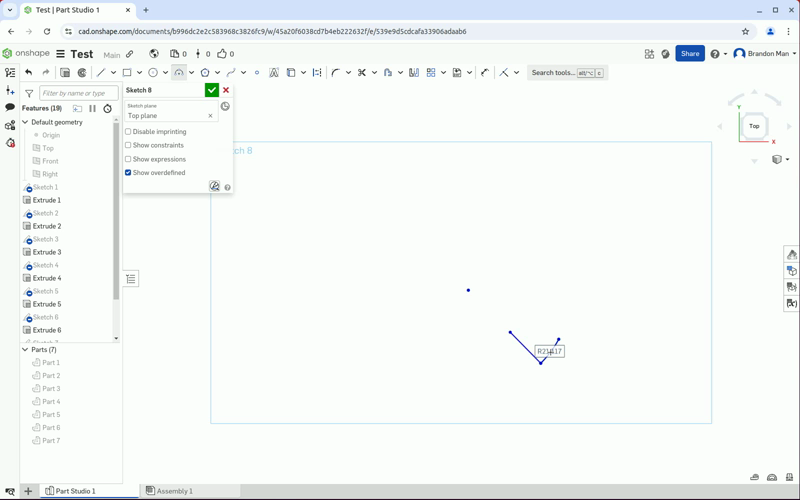
key(esc)
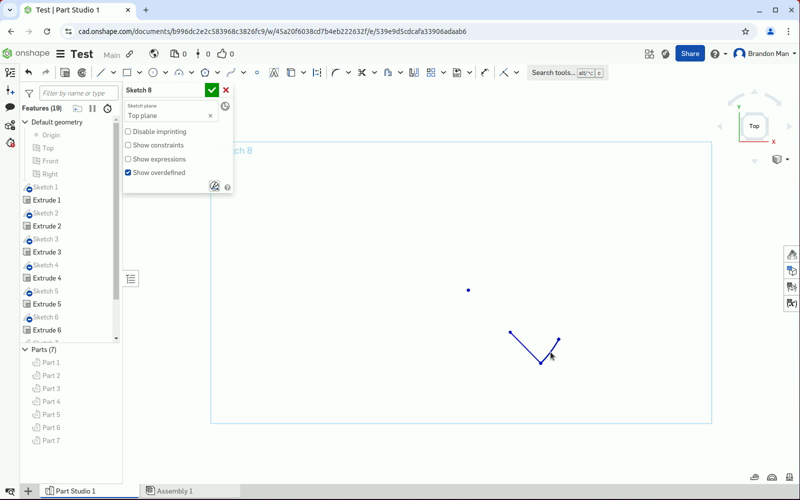
key(l)
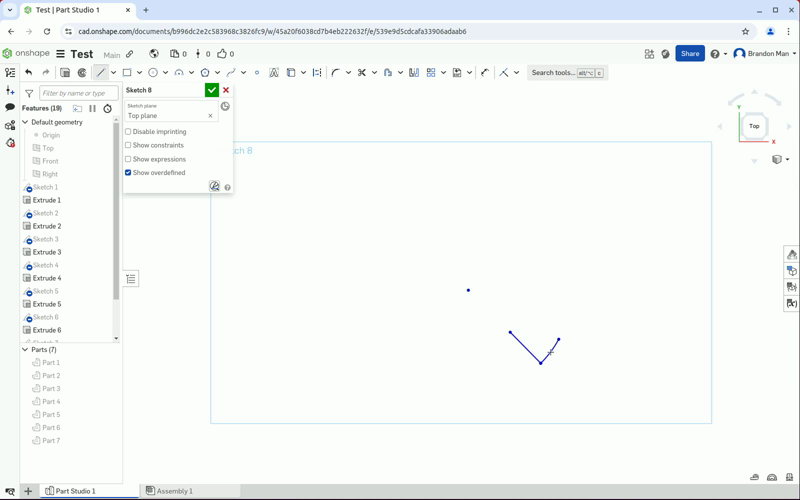
mouse_move(558, 339)
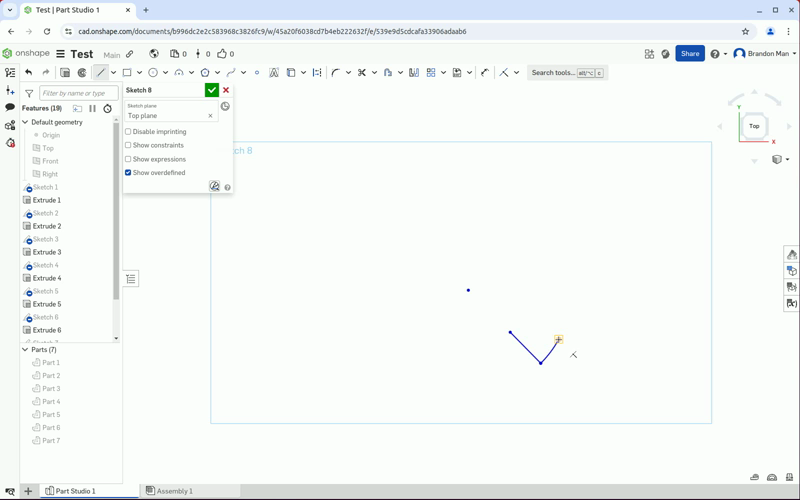
click(558, 339)
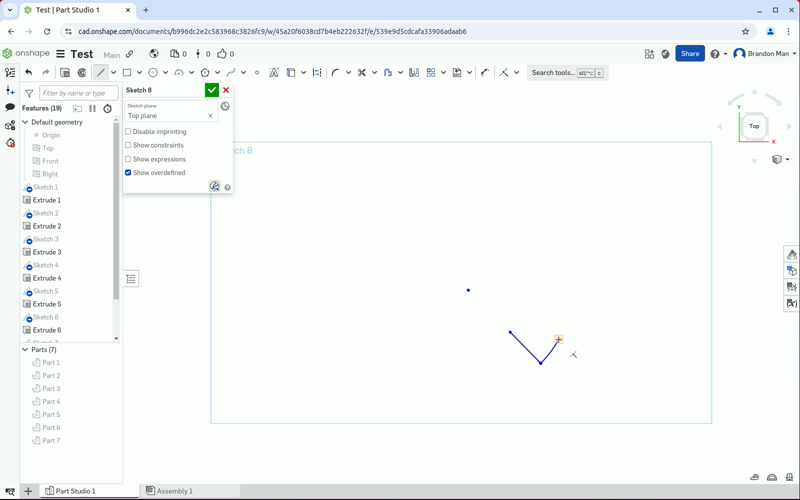
key_down(shift)
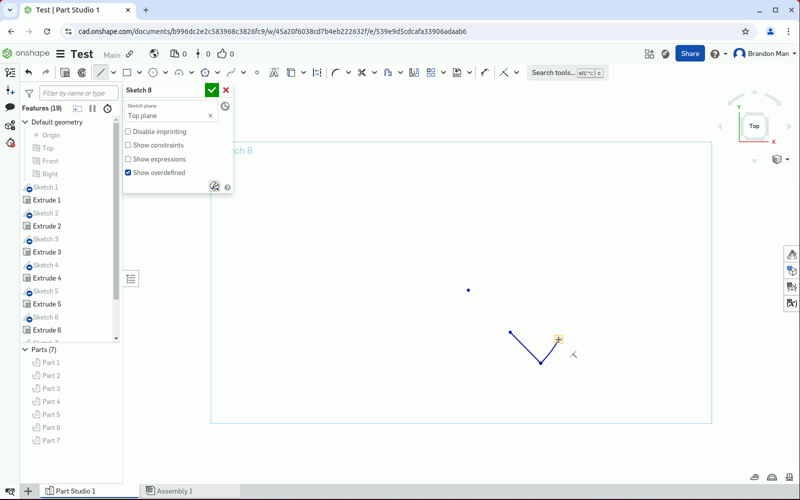
mouse_move(588, 339)
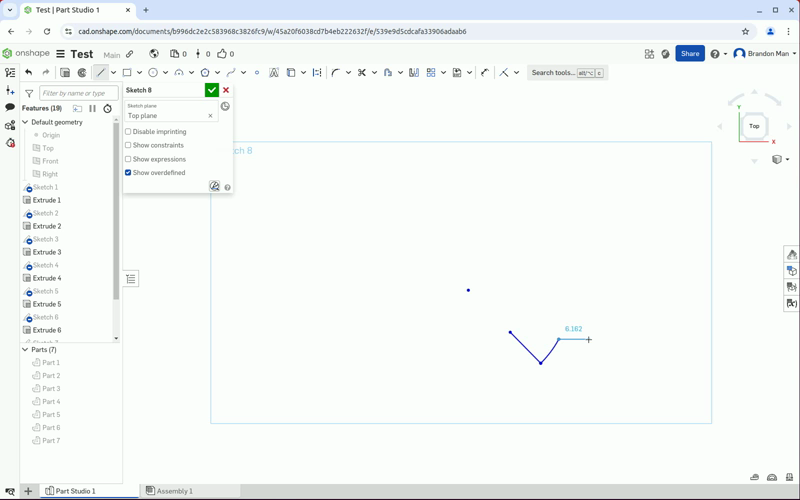
mouse_move(521, 317)
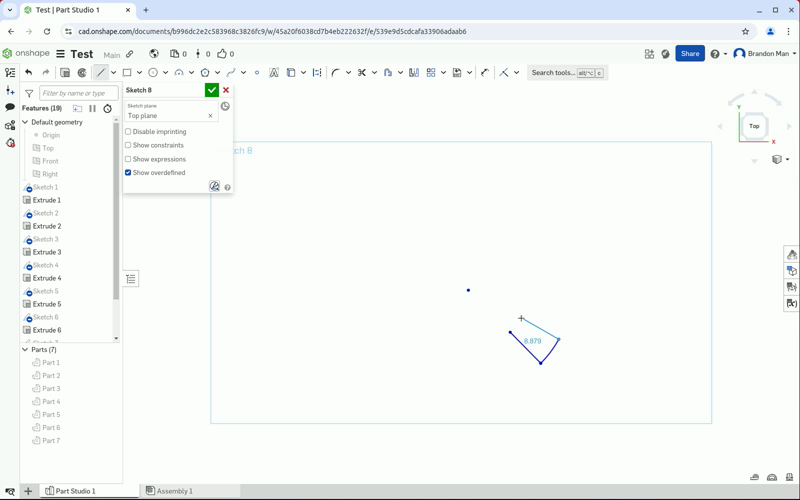
click(521, 317)
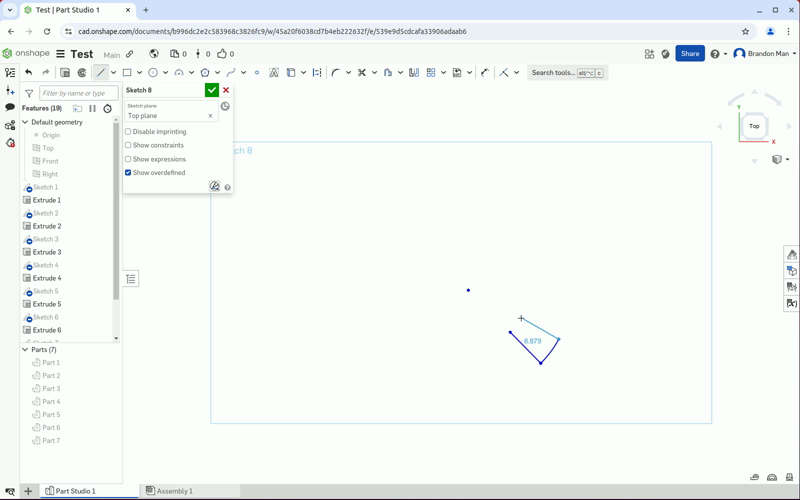
key_up(shift)
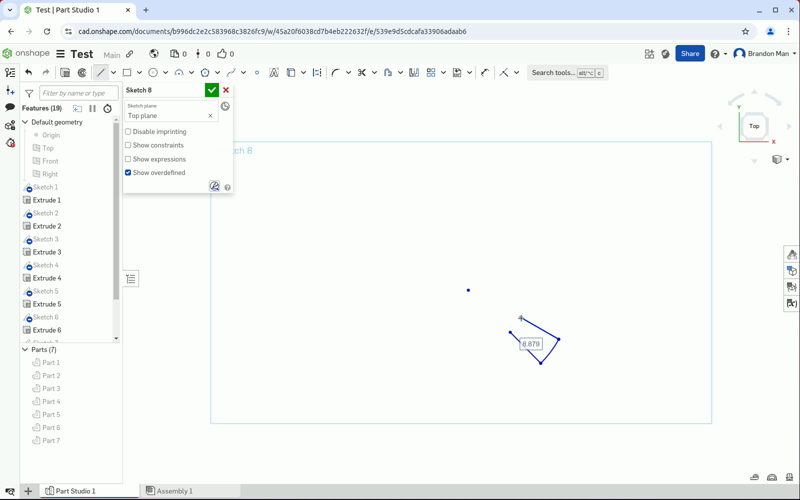
key(esc)
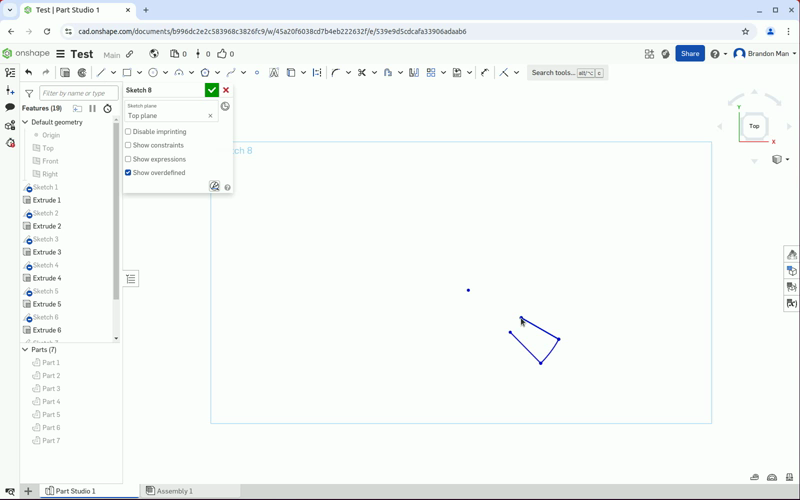
key(a)
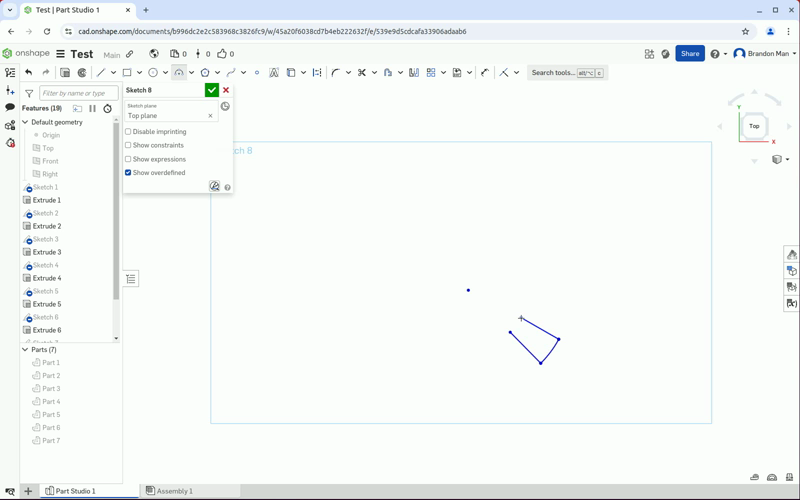
mouse_move(521, 317)
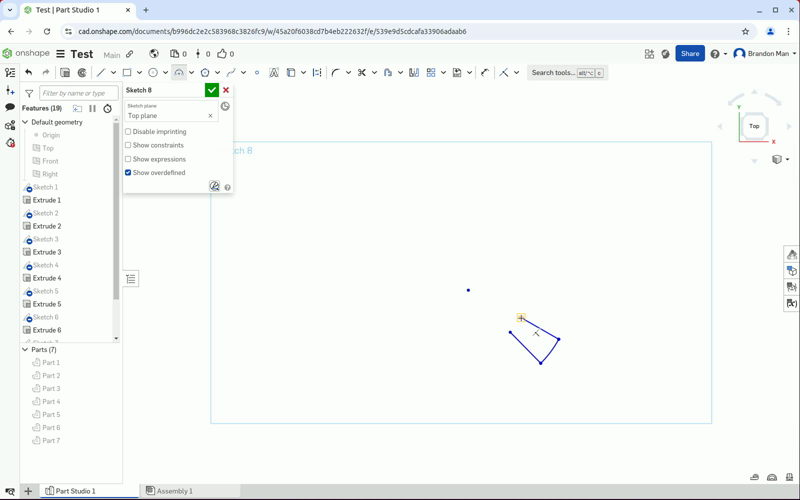
click(521, 317)
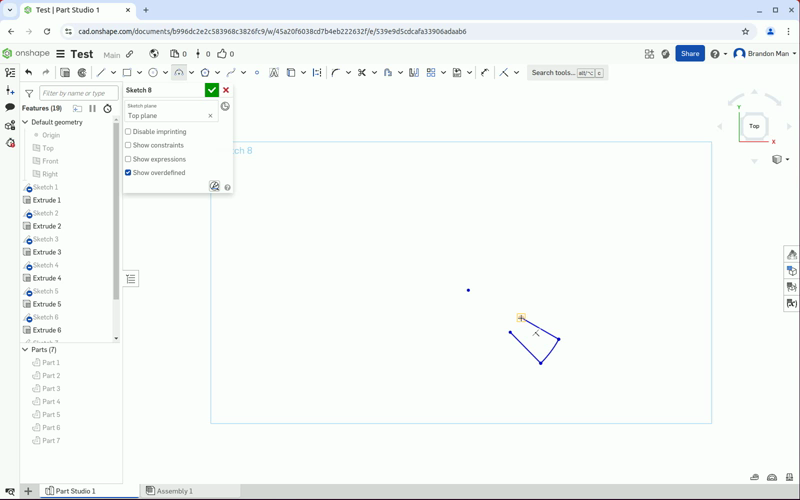
mouse_move(510, 332)
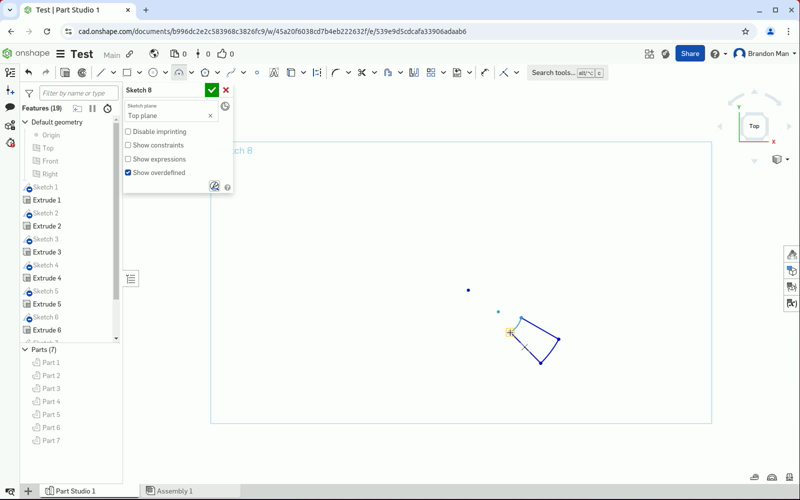
click(510, 332)
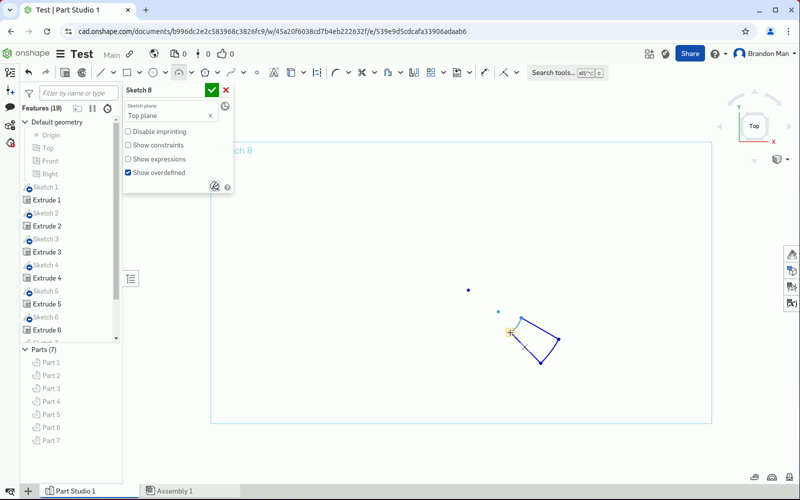
key_down(shift)
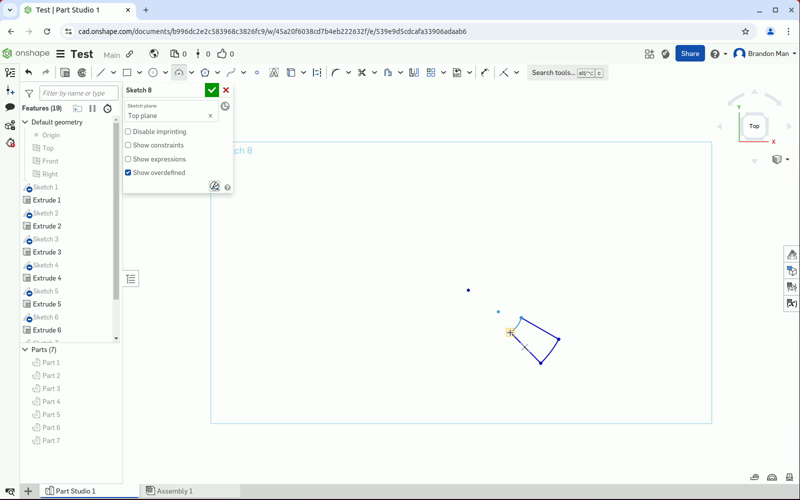
mouse_move(516, 325)
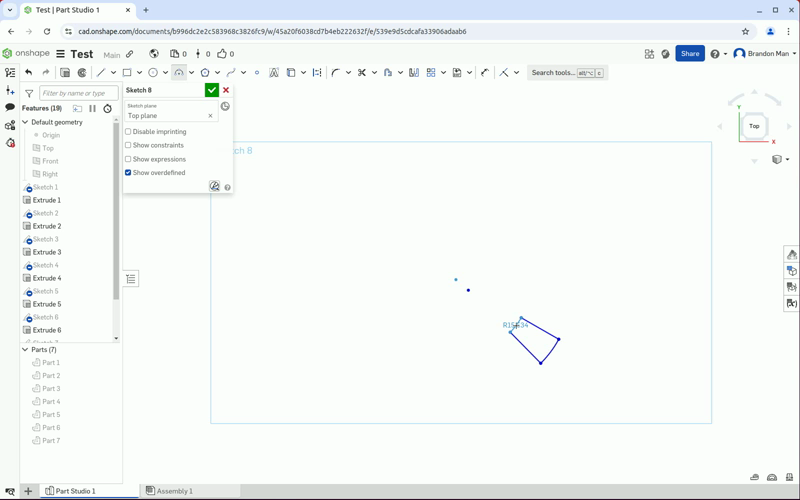
click(516, 325)
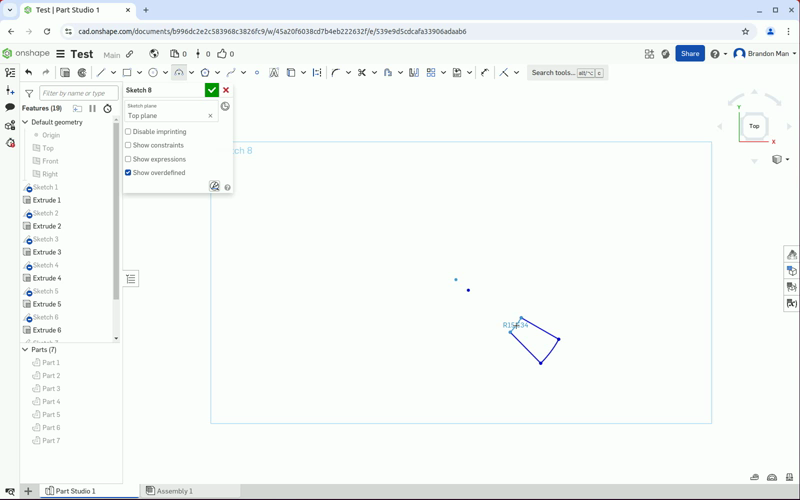
key_up(shift)
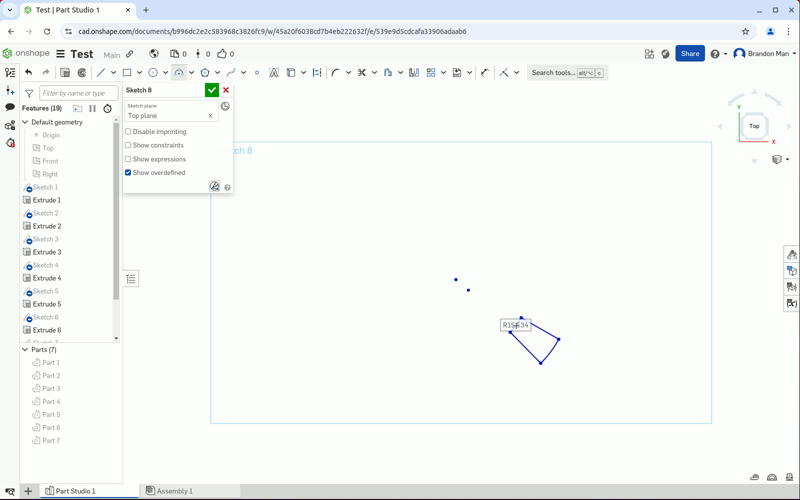
key(esc)
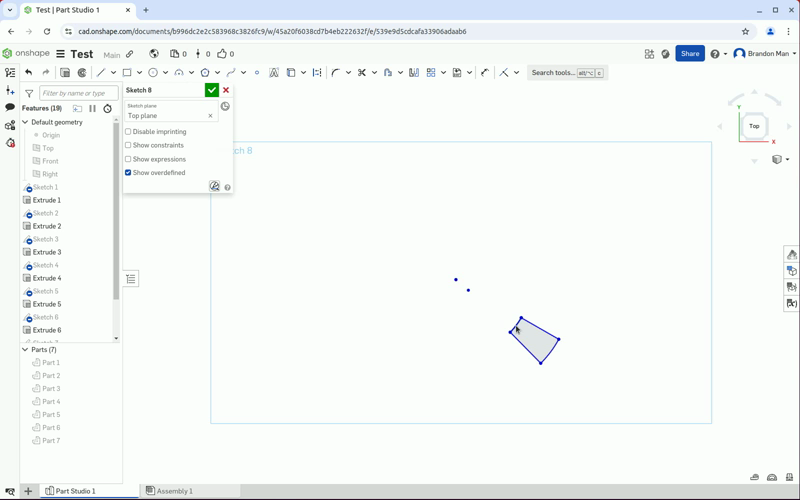
mouse_move(519, 326)
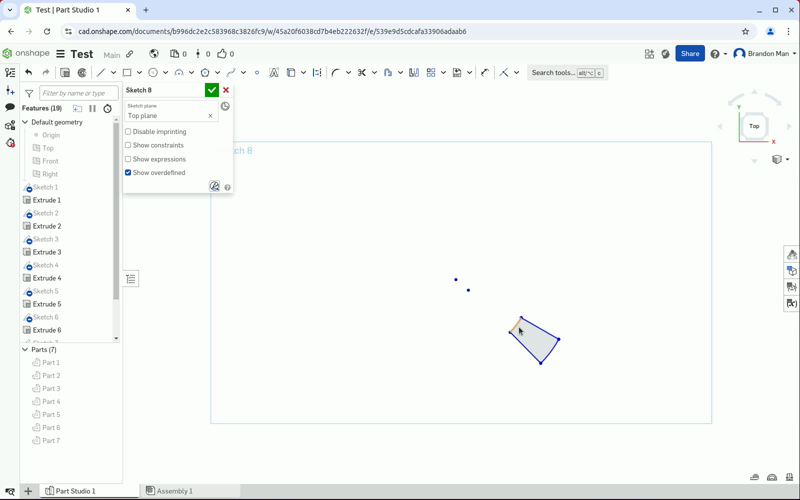
scroll(6)
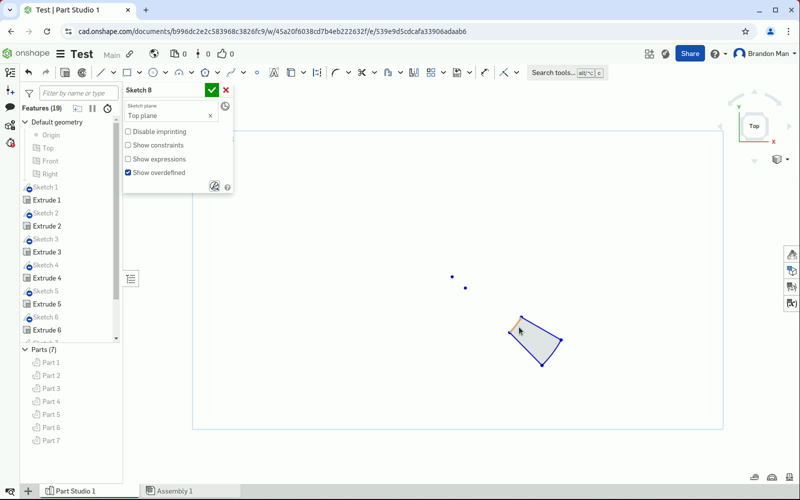
scroll(6)
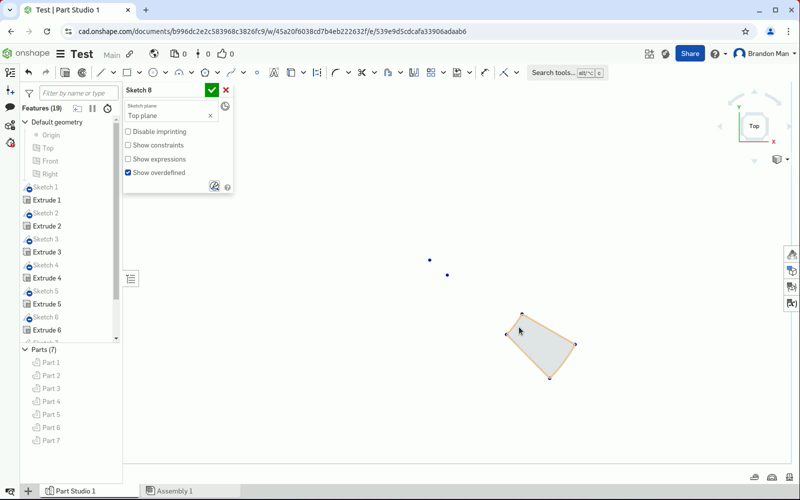
scroll(6)
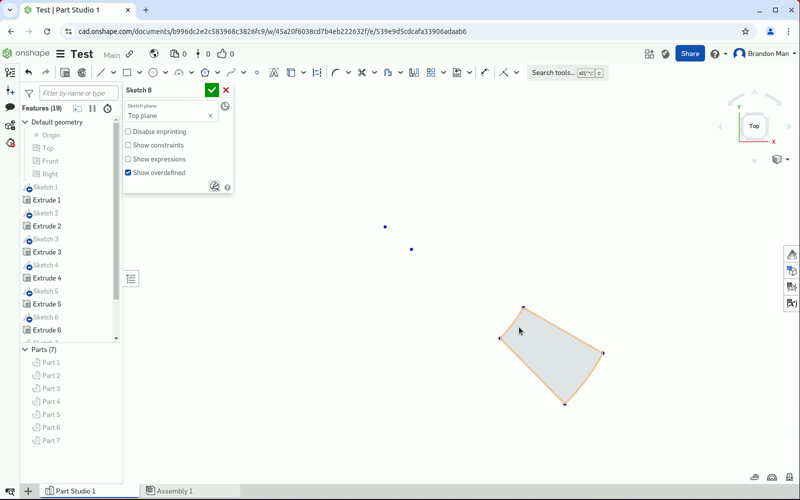
scroll(6)
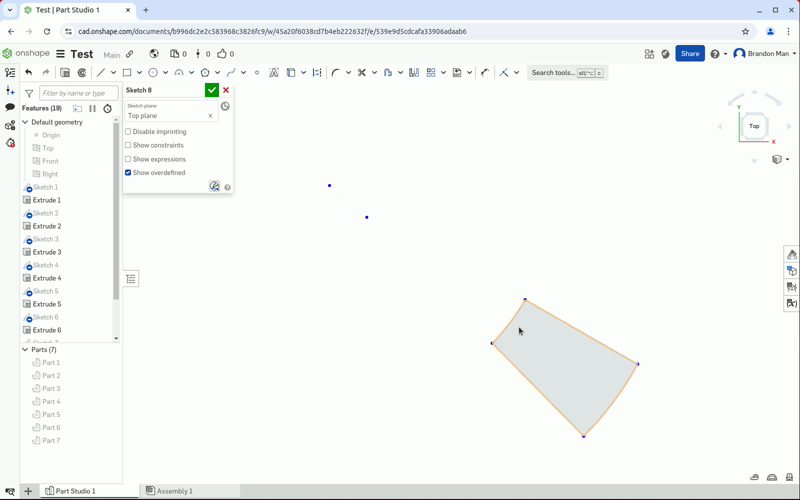
scroll(6)
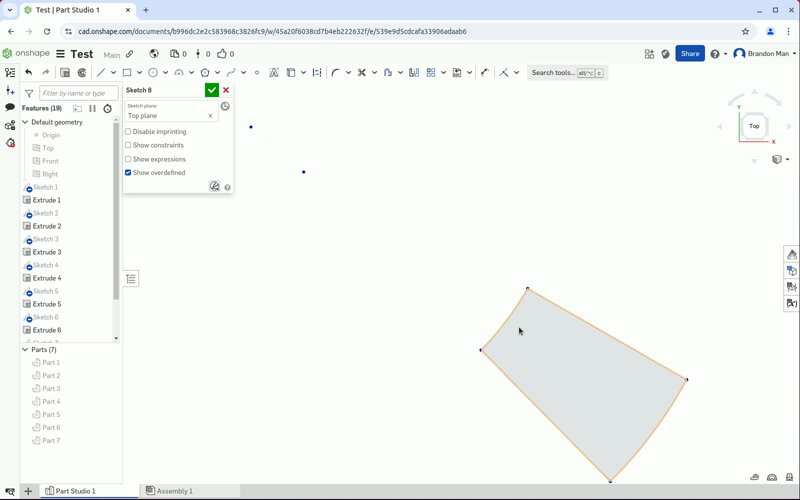
scroll(6)
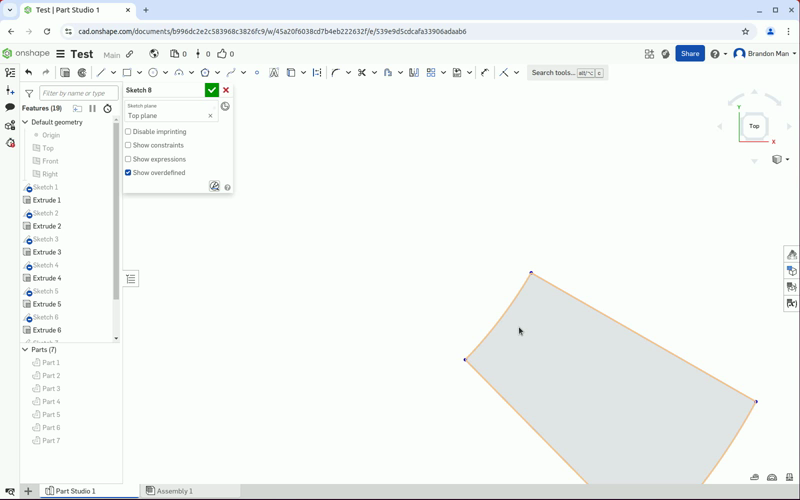
scroll(6)
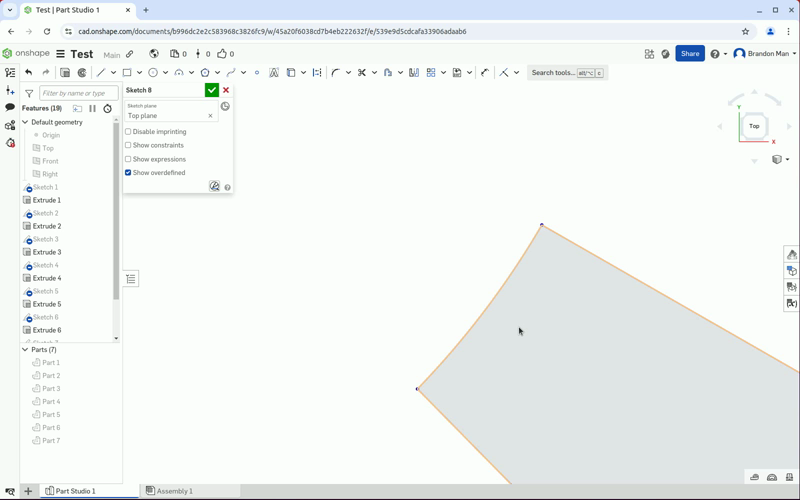
click(519, 326)
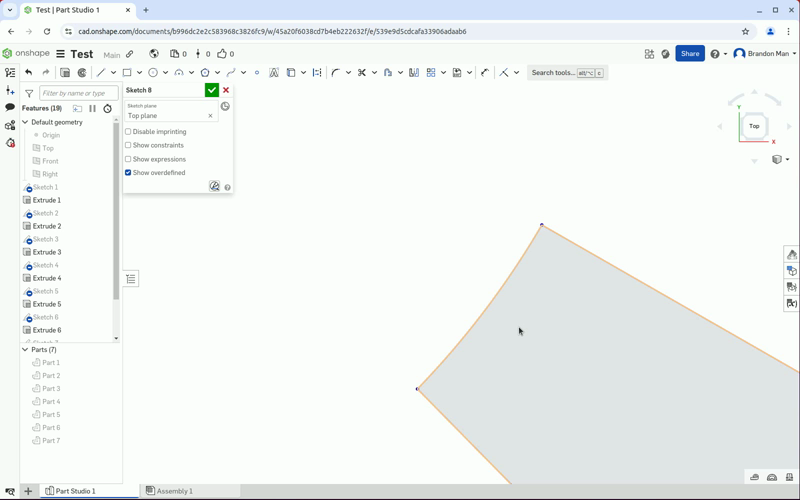
scroll(-6)
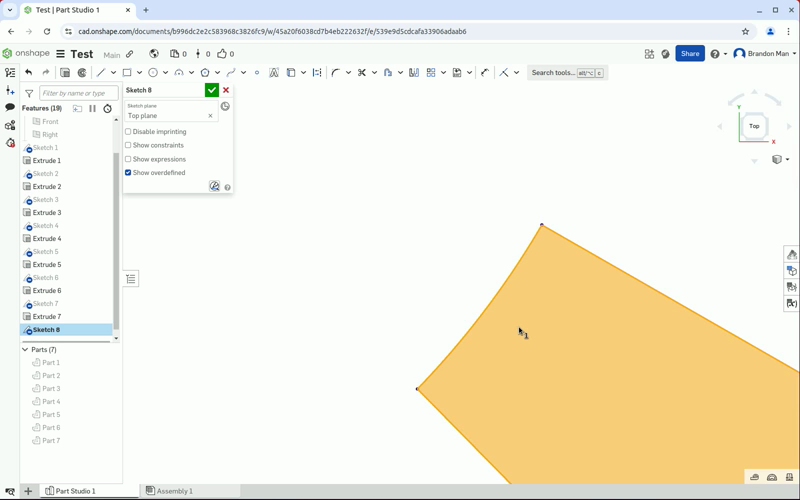
scroll(-6)
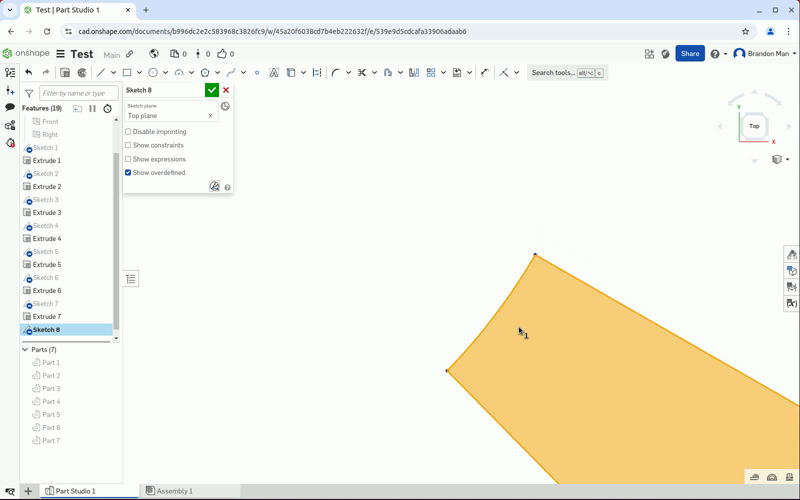
scroll(-6)
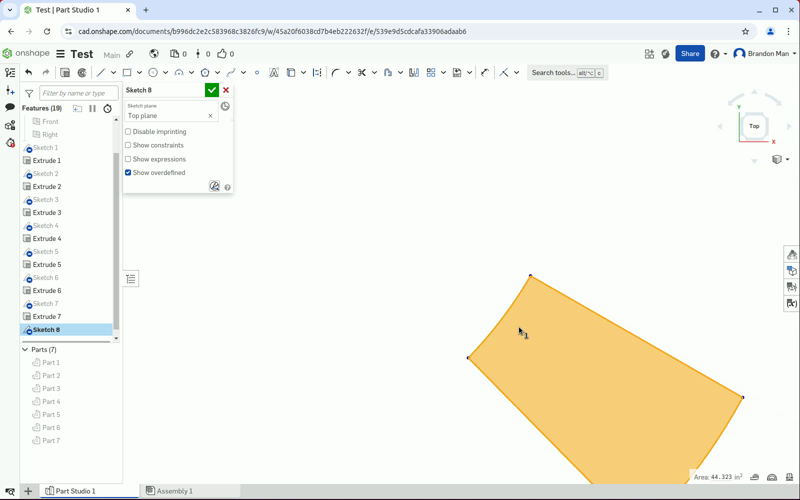
scroll(-6)
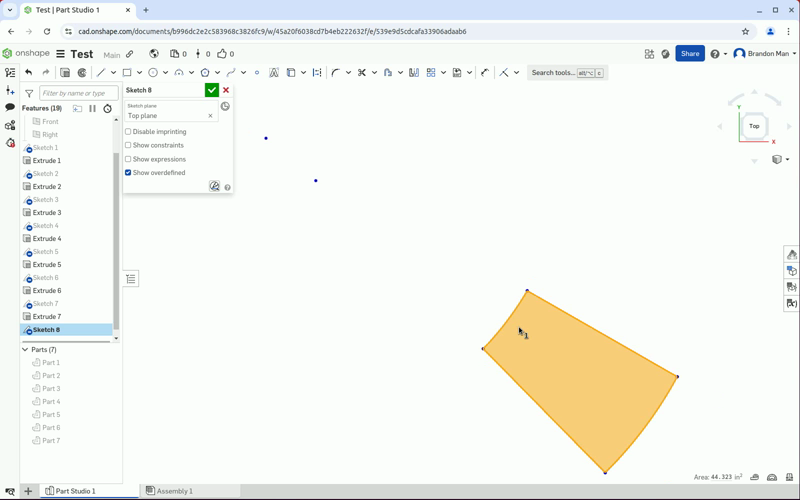
scroll(-6)
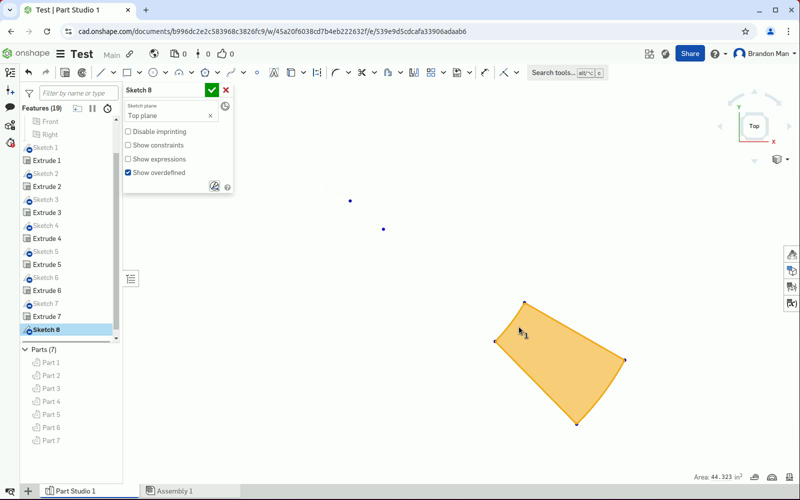
scroll(-6)
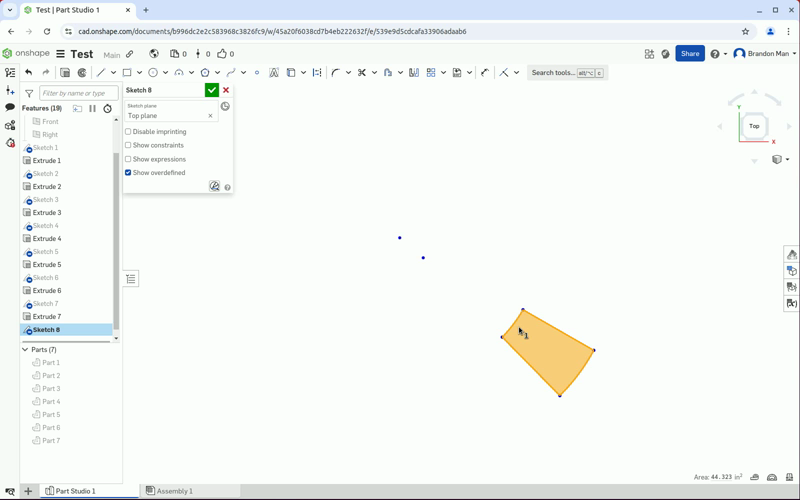
scroll(-6)
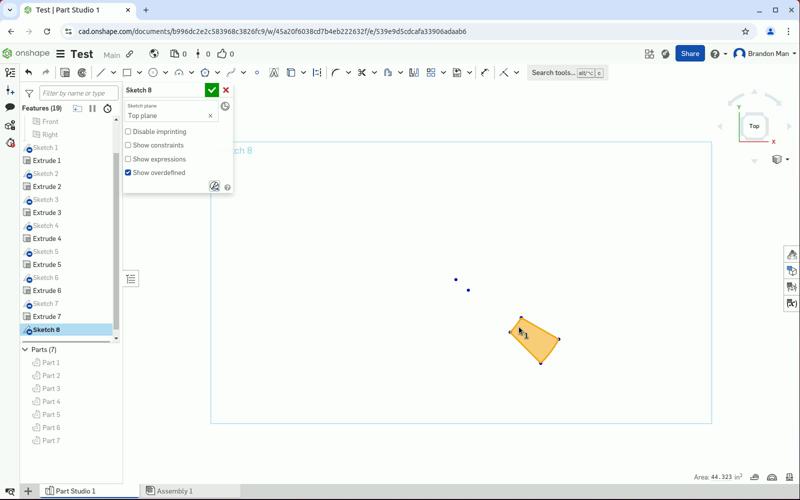
mouse_move(73, 352)
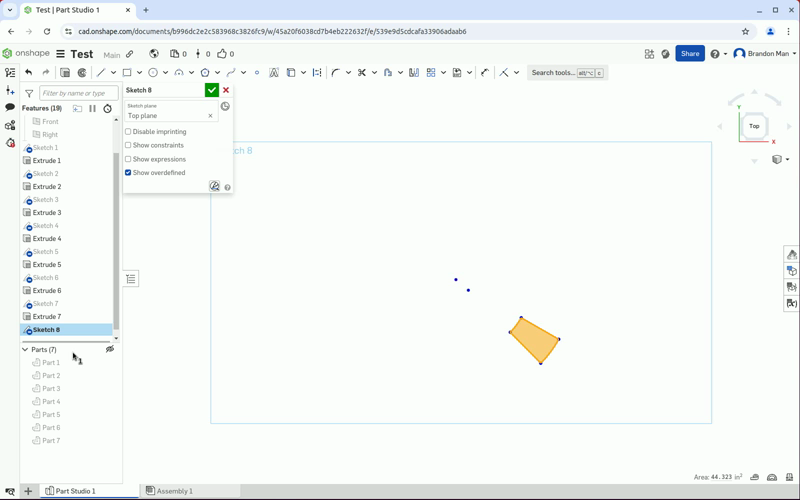
key(shift+y)
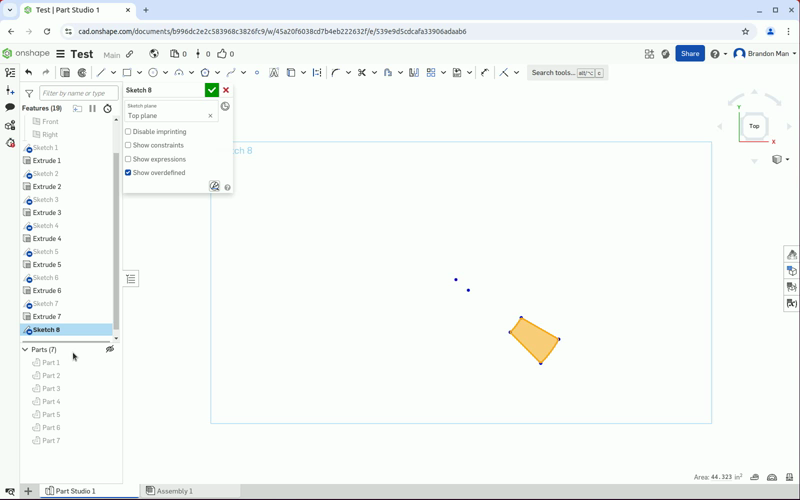
key(shift+e)
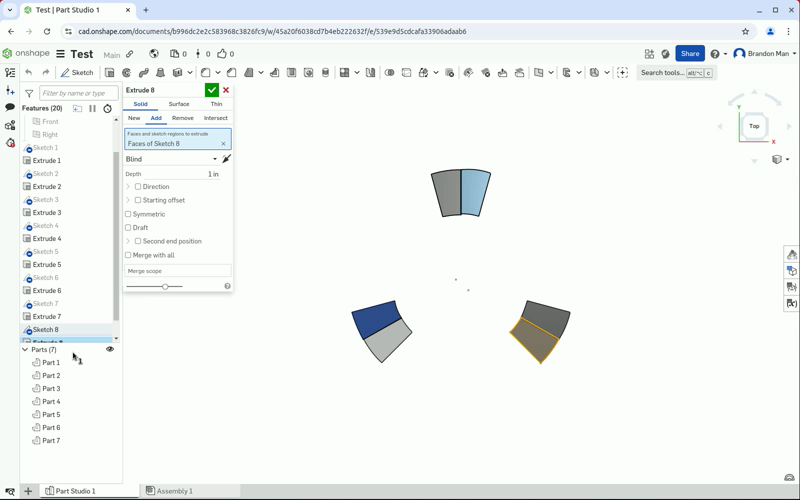
mouse_move(143, 106)
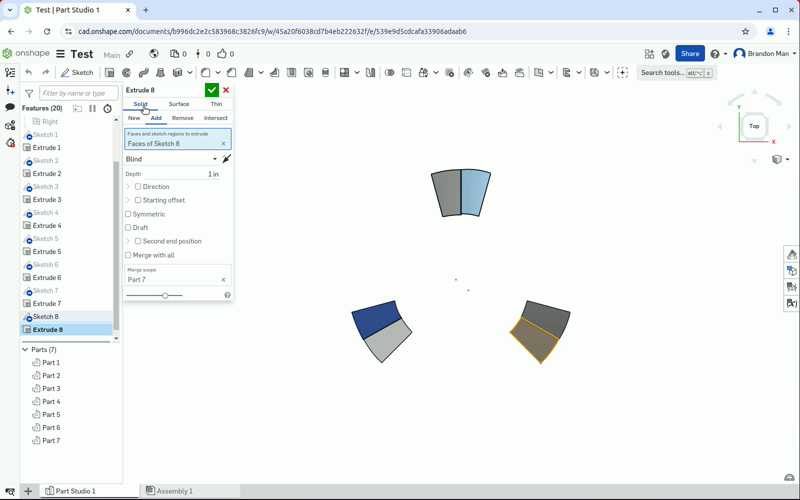
click(143, 106)
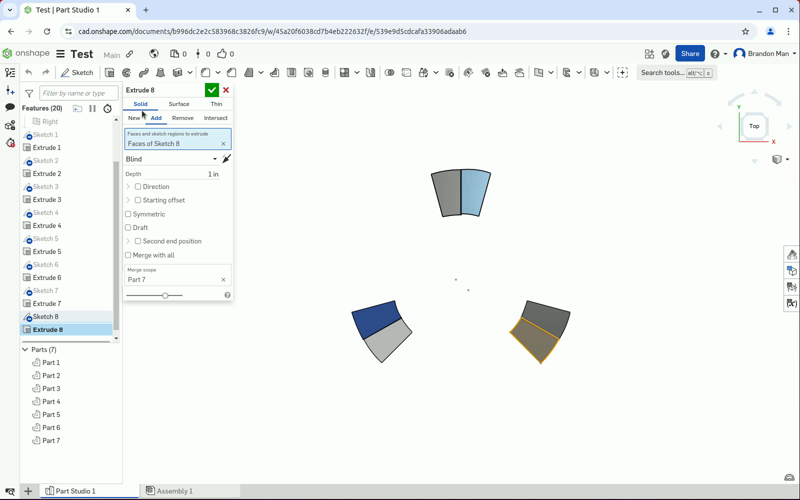
mouse_move(137, 120)
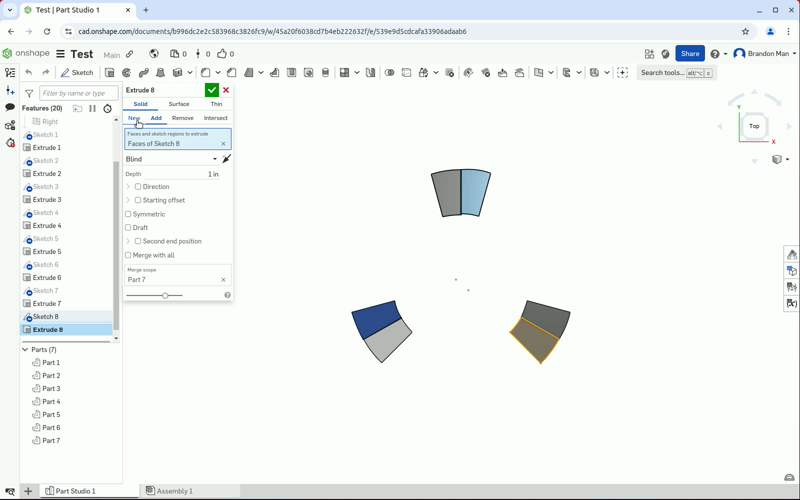
click(137, 120)
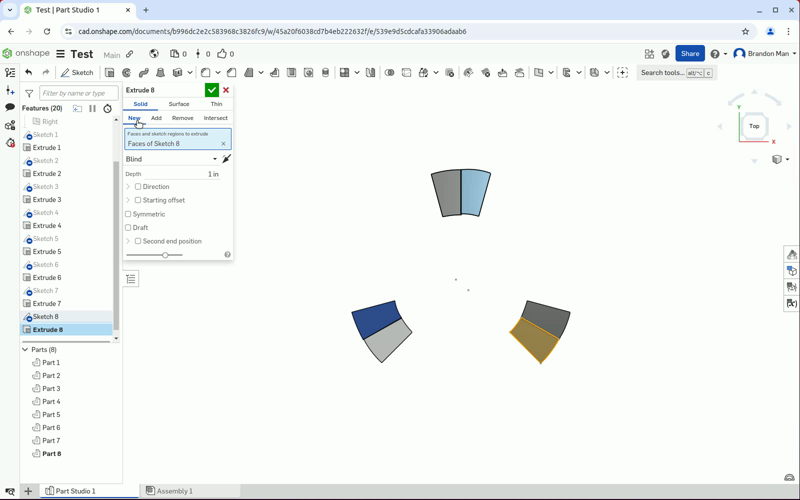
key(tab, 4)
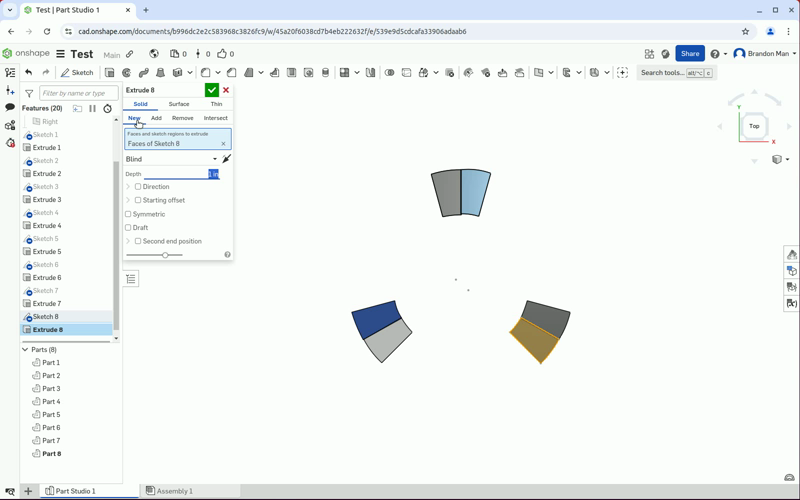
text(6.258)
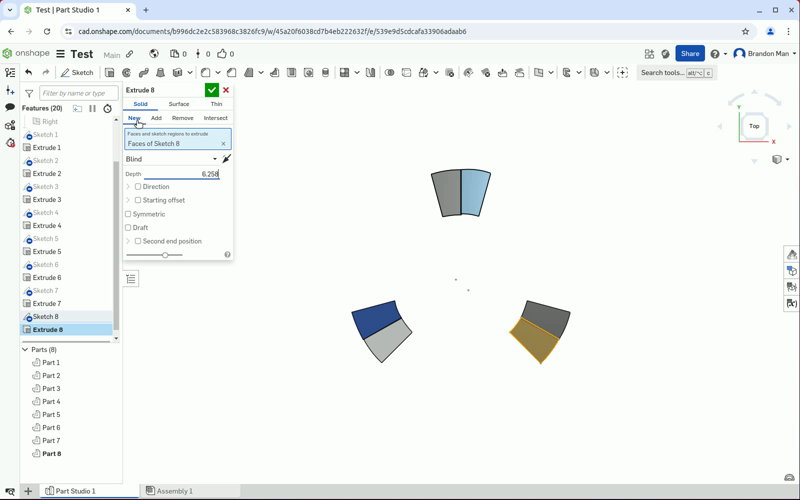
key(enter)
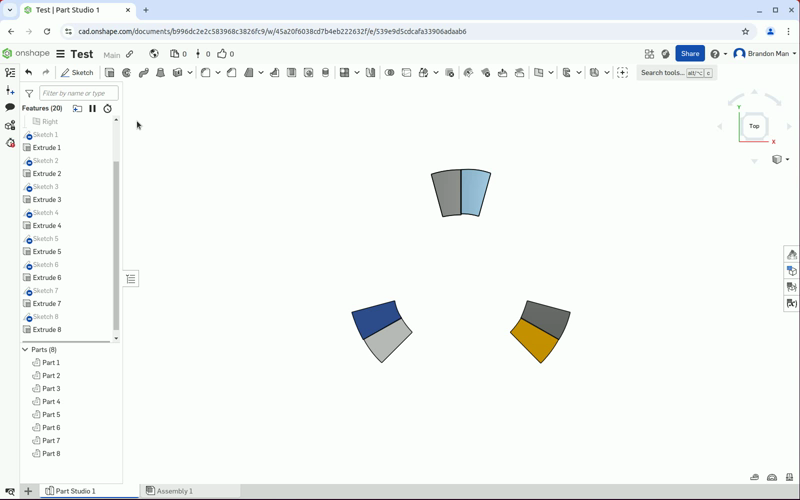
key(shift+h)
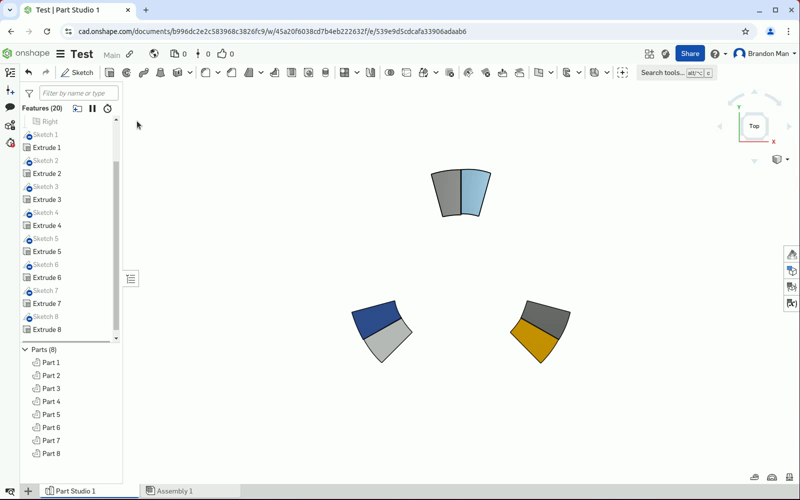
key(shift+h)
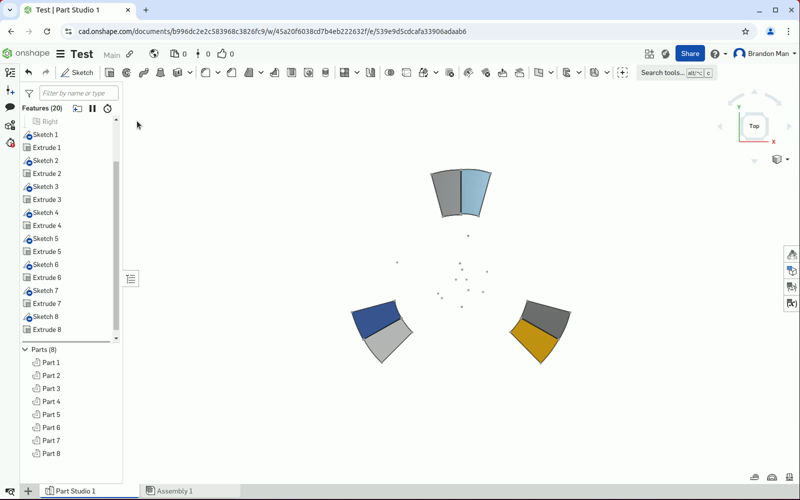
key(shift+7)
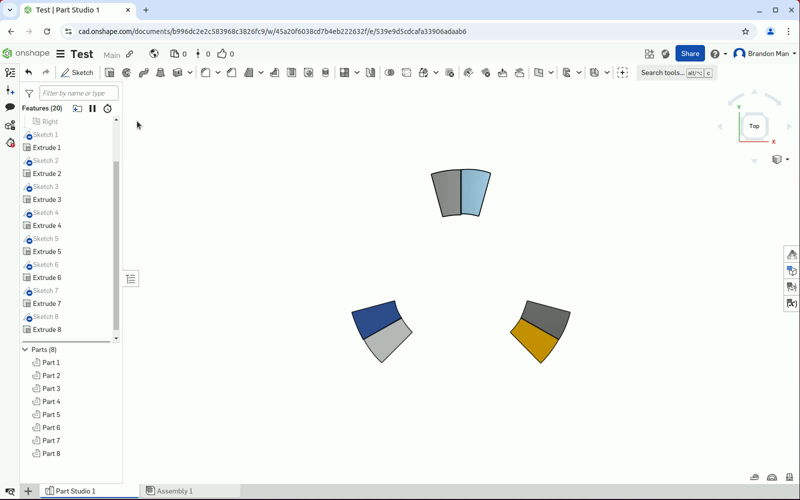
key(up, 3)
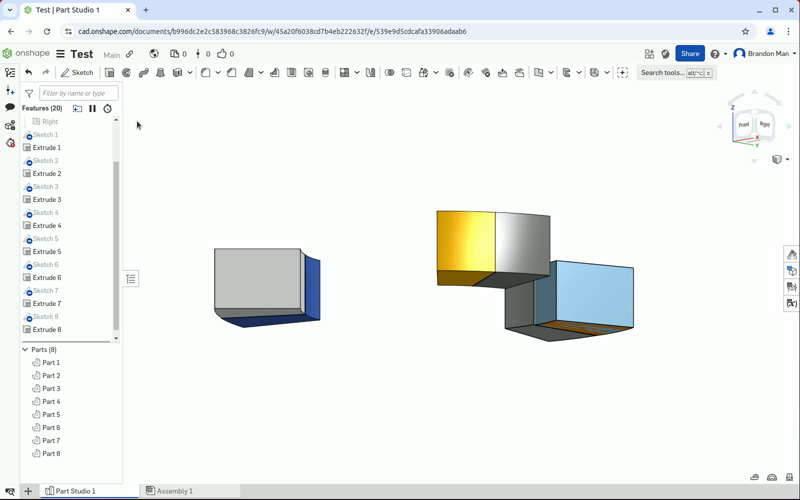
key(left, 3)
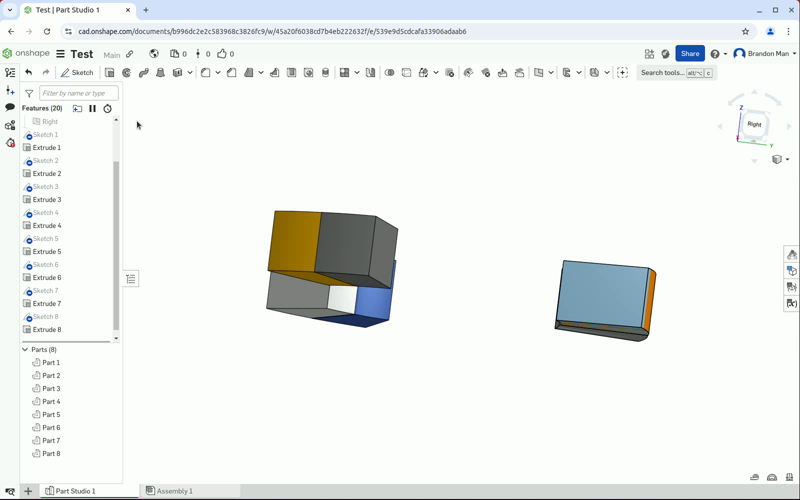
key(right, 3)
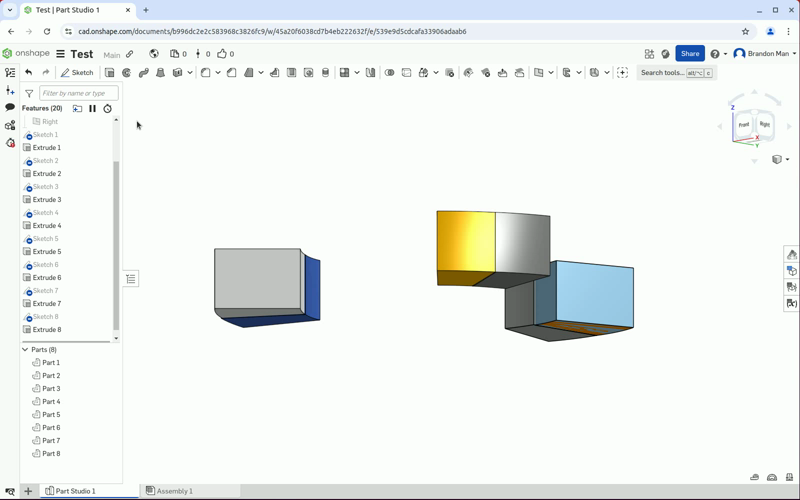
key(down, 3)
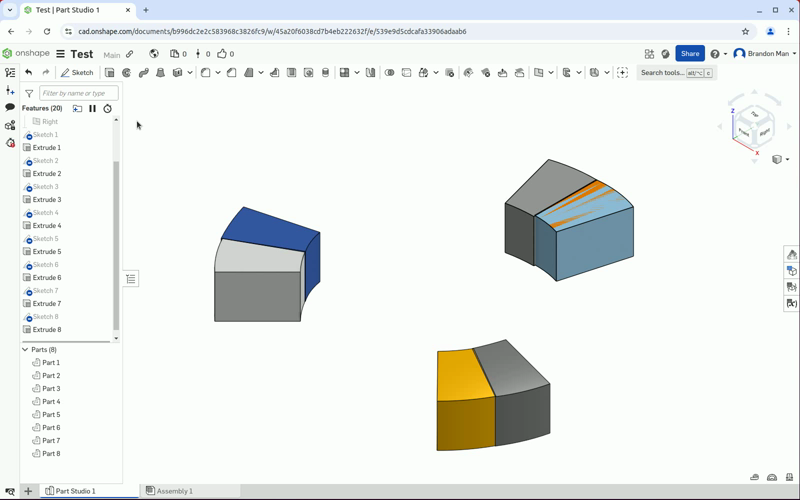
mouse_move(69, 137)
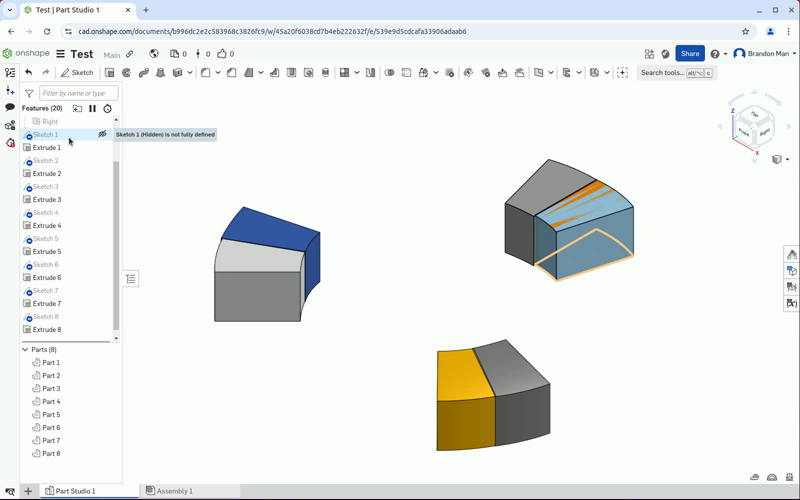
click(69, 137)